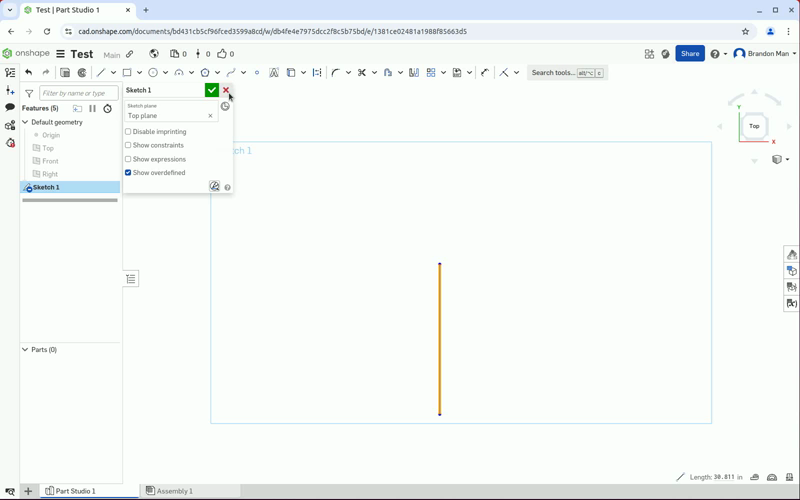
key(shift+h)
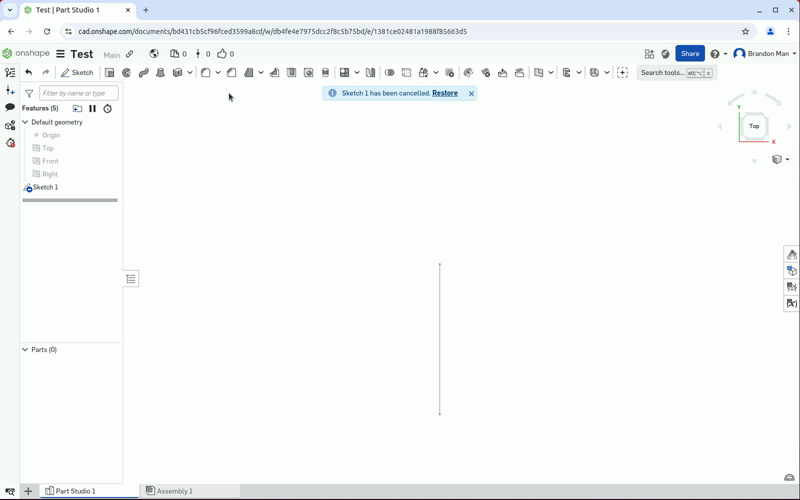
mouse_move(73, 352)
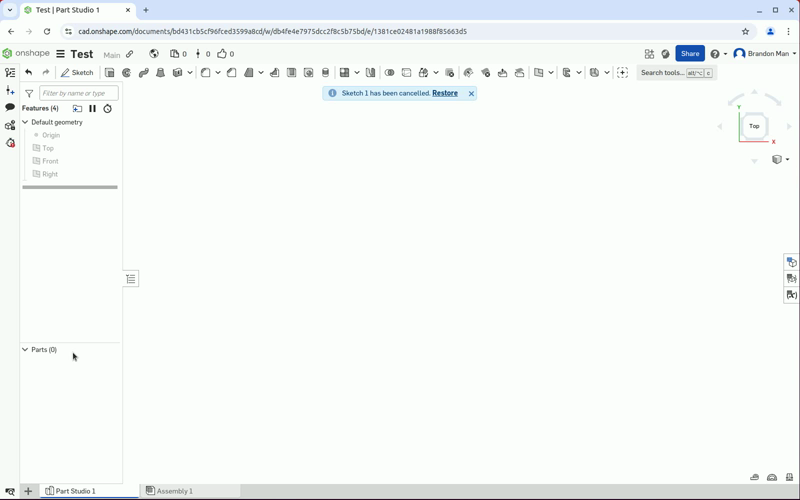
key(y)
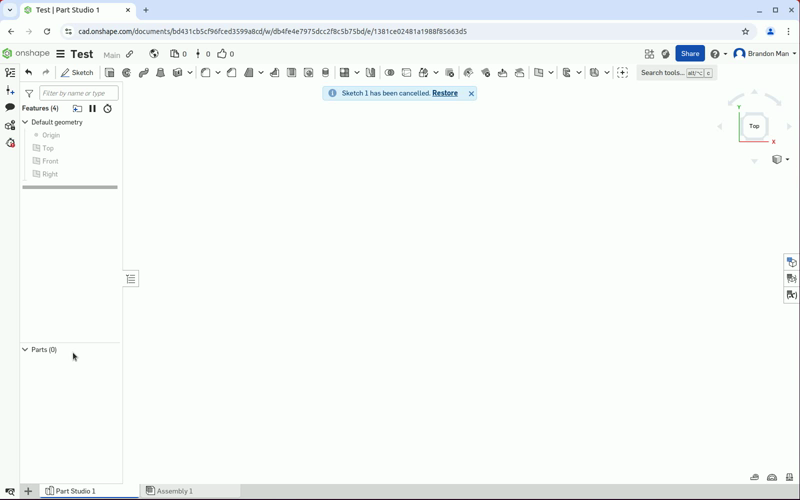
key(shift+p)
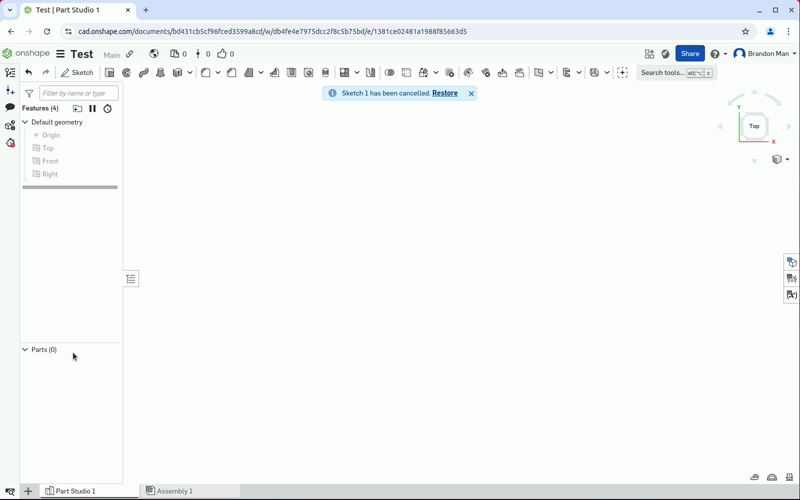
key(space)
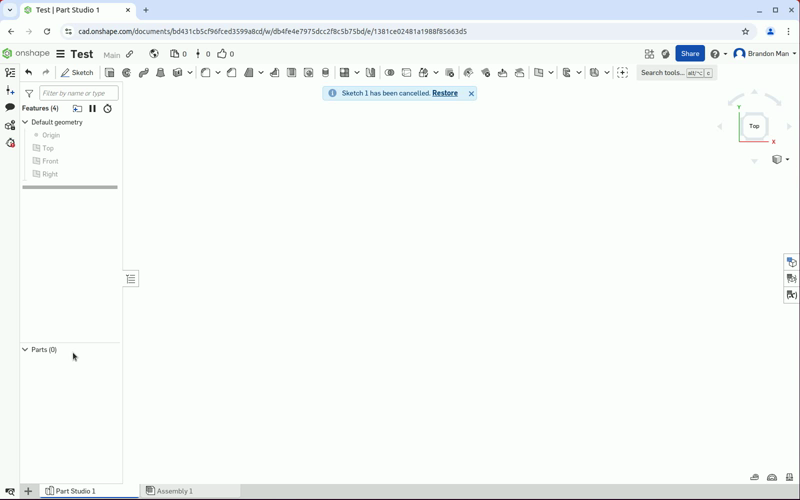
key_down(shift)
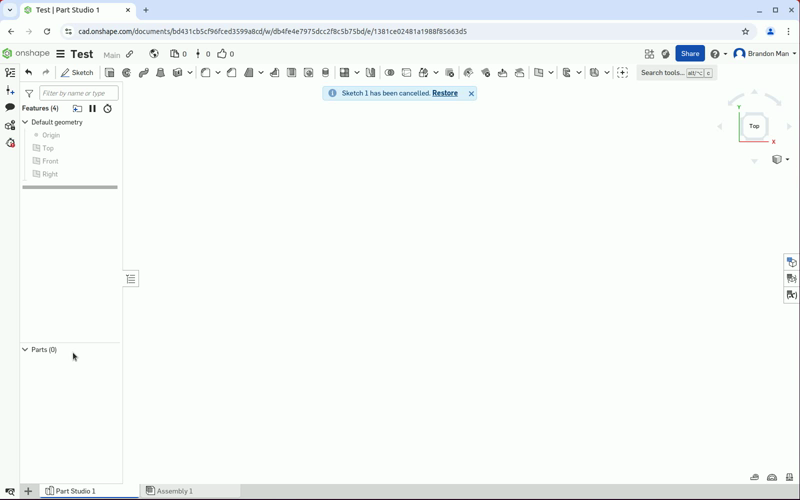
key(up)
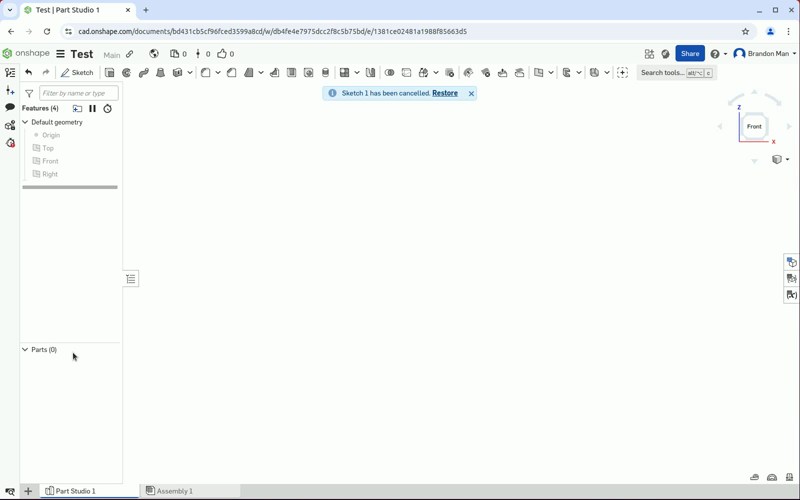
key_up(shift)
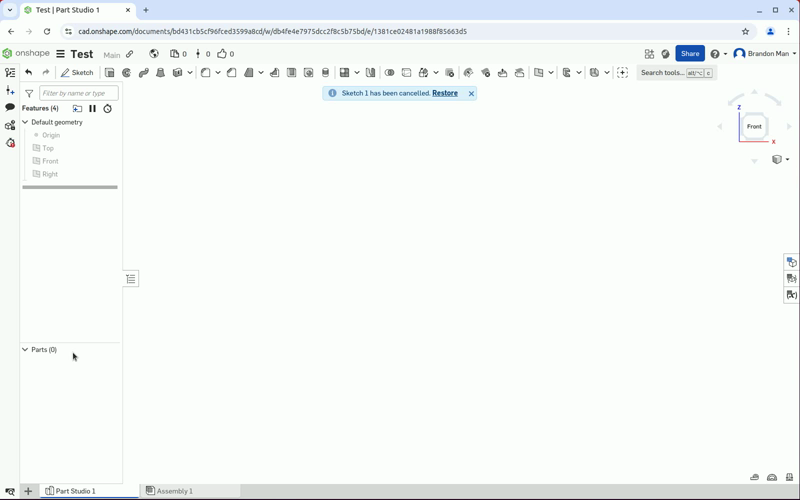
key(space)
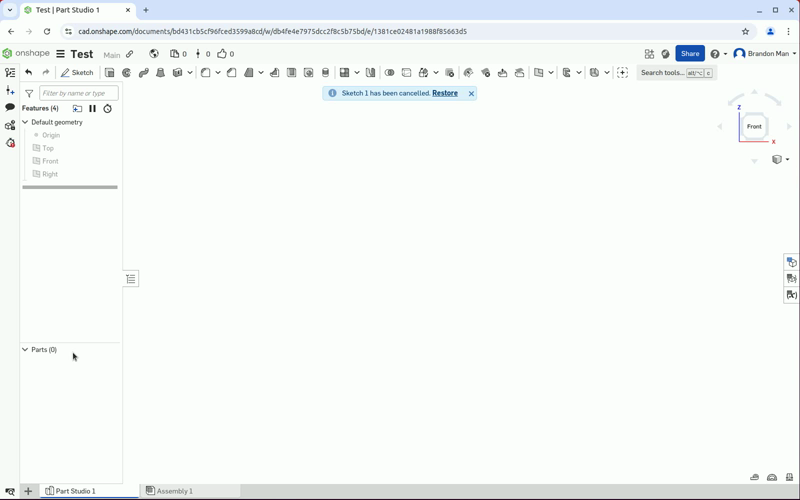
key_down(shift)
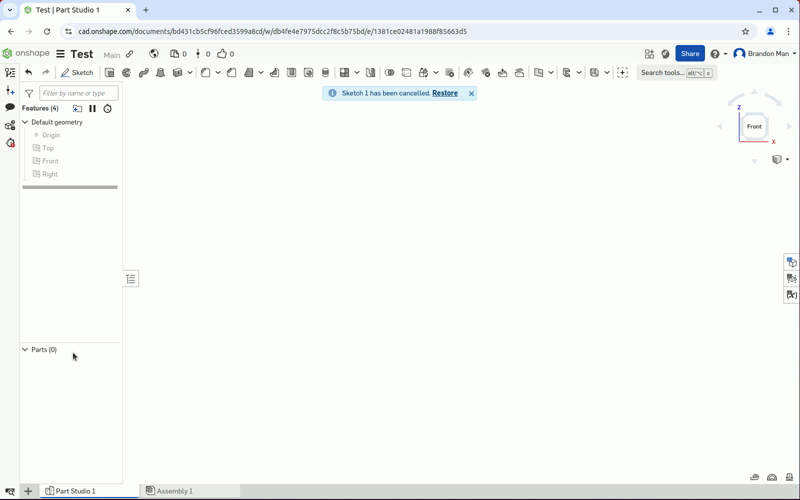
key(left)
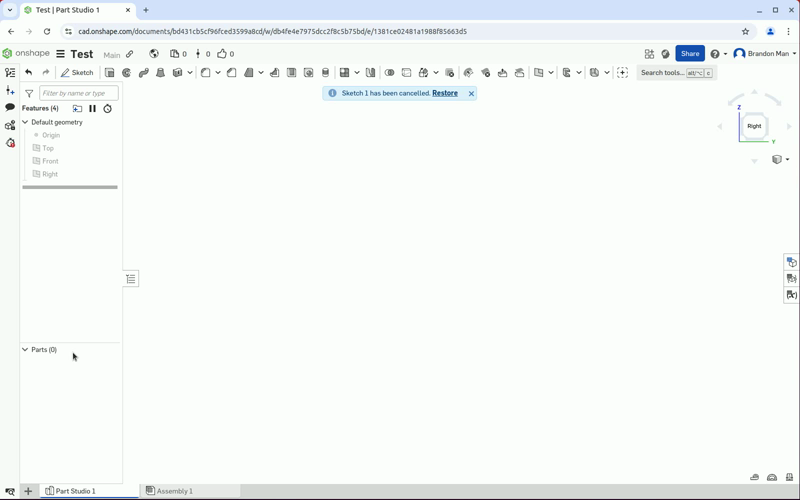
key_up(shift)
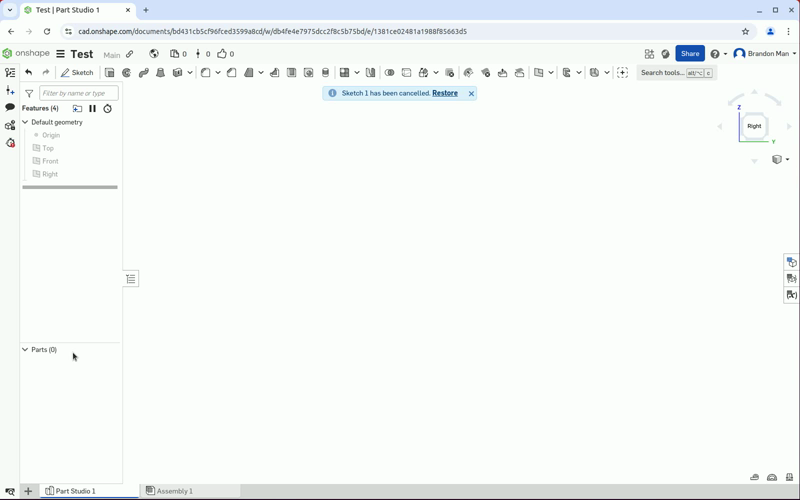
mouse_move(73, 352)
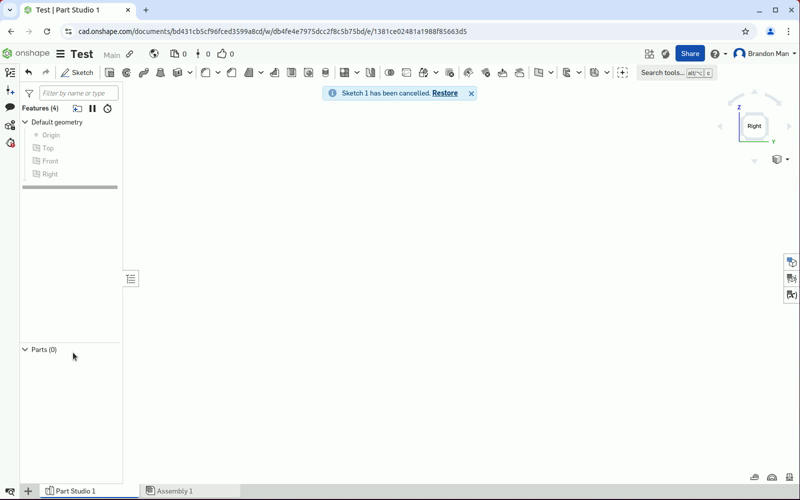
key(shift+y)
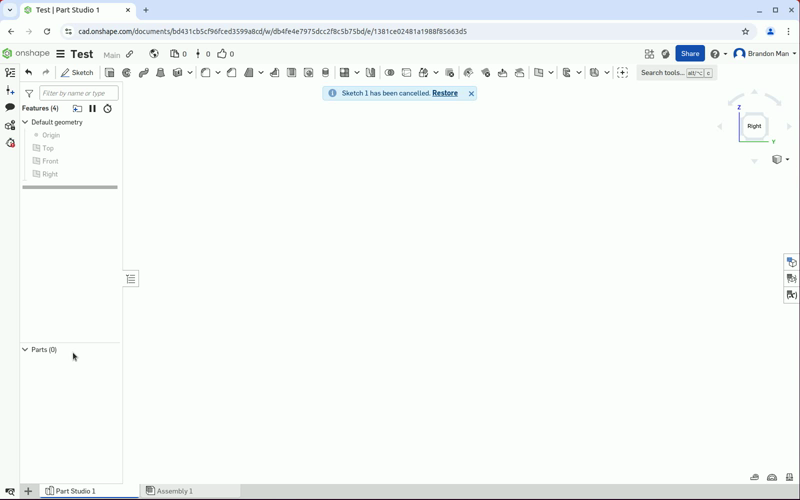
key(shift+s)
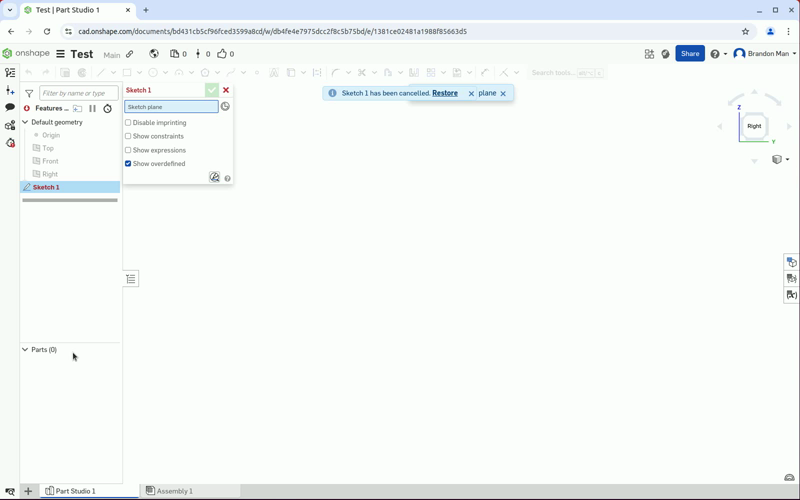
mouse_move(73, 176)
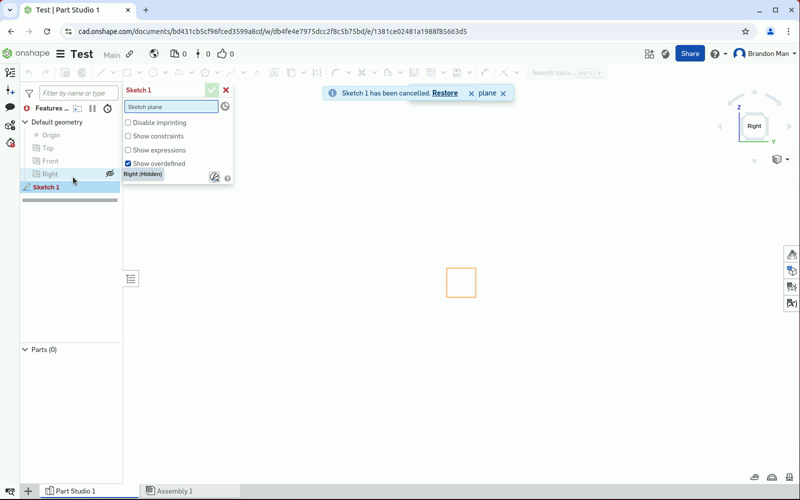
click(73, 176)
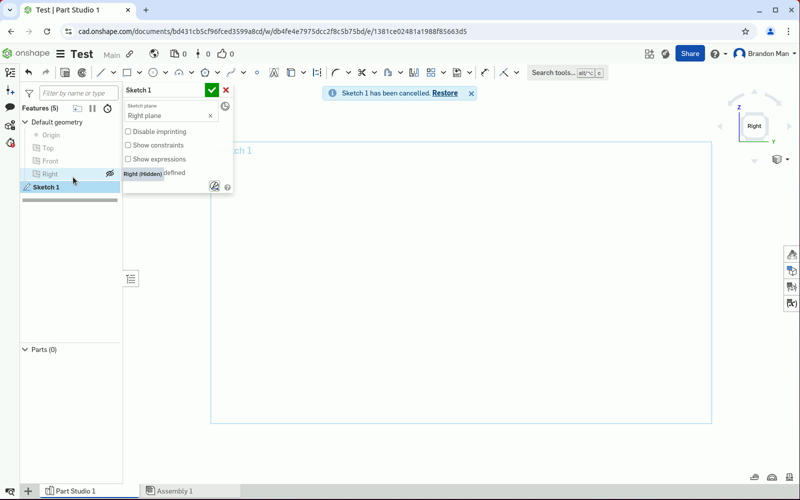
mouse_move(73, 352)
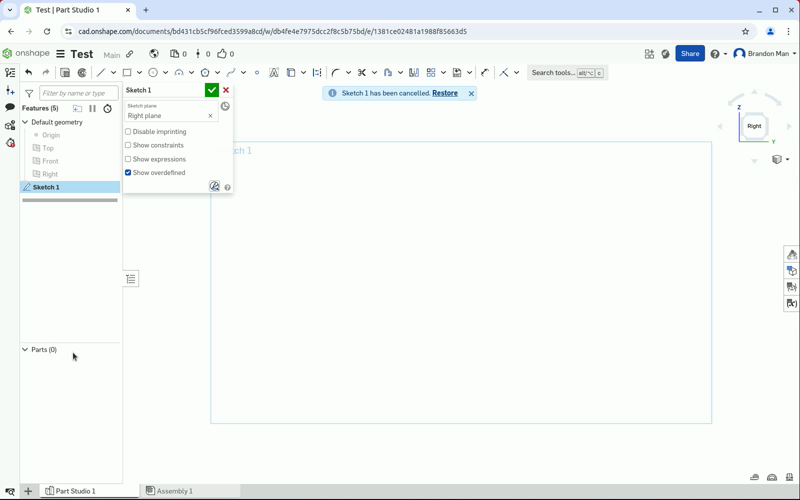
key(y)
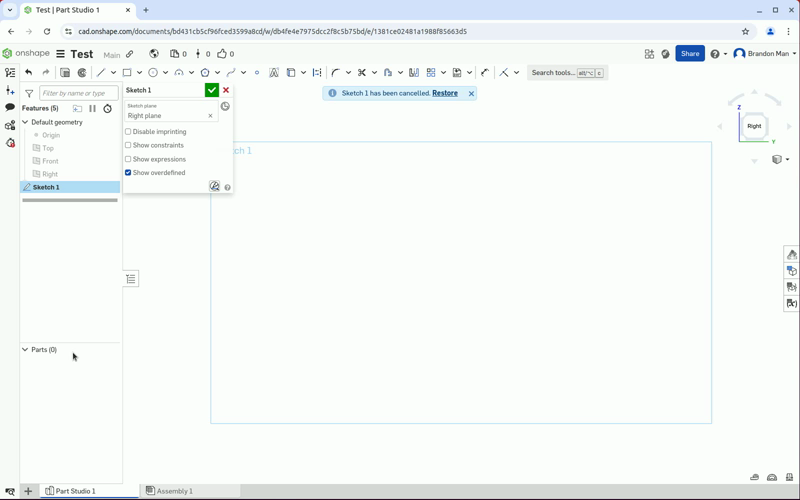
key(l)
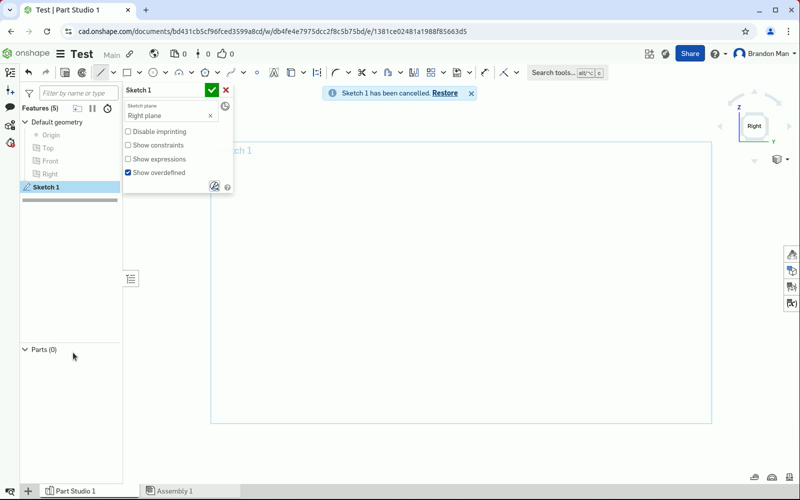
key_down(shift)
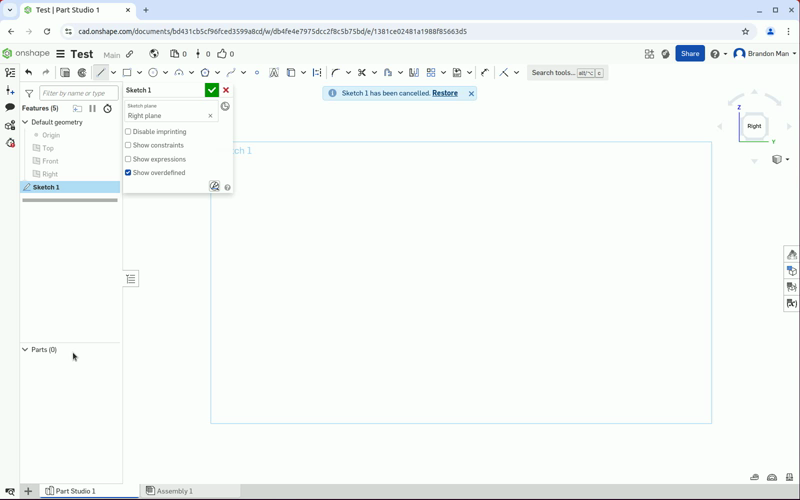
mouse_move(392, 223)
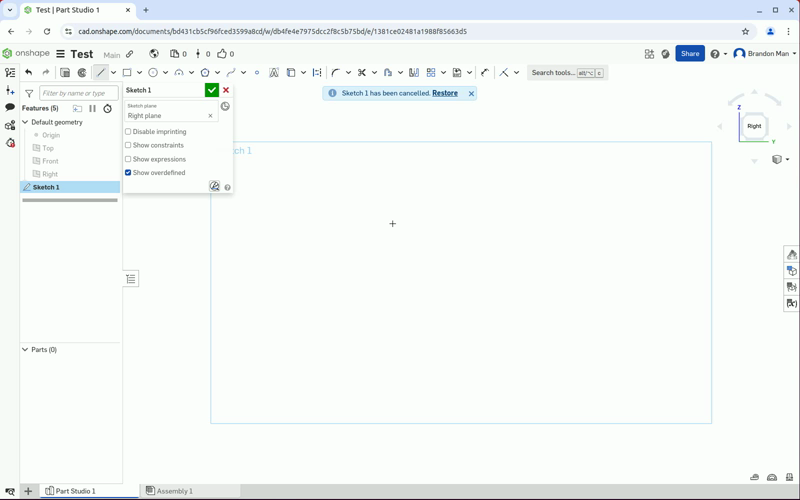
click(392, 223)
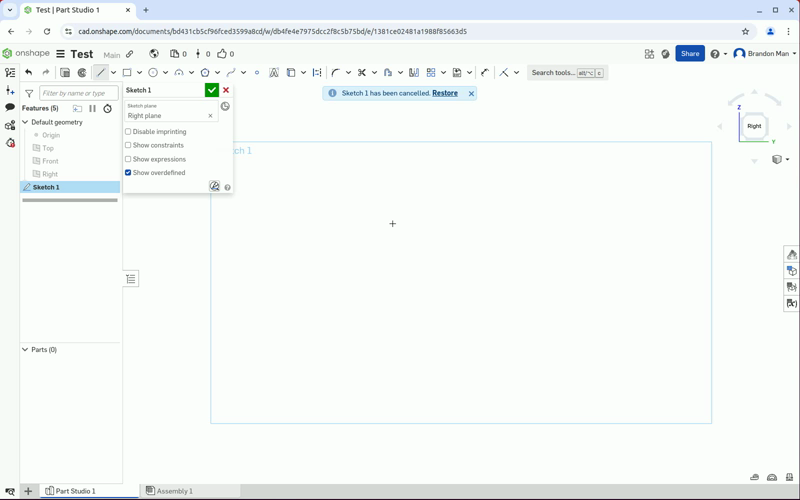
key_up(shift)
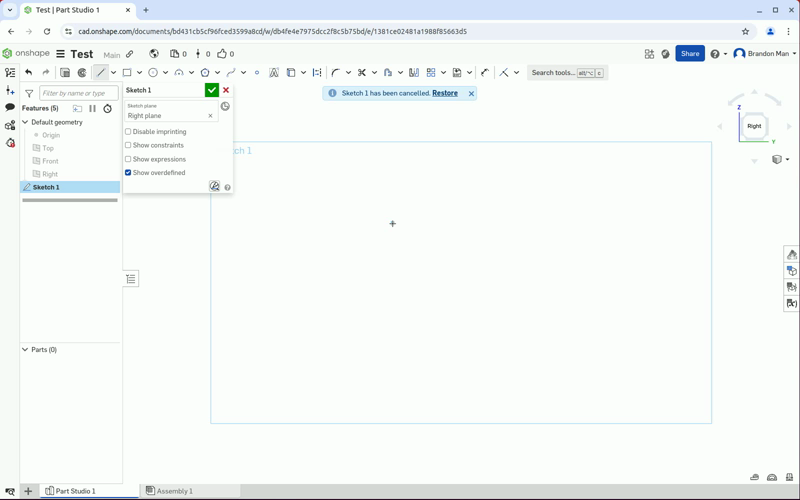
key_down(shift)
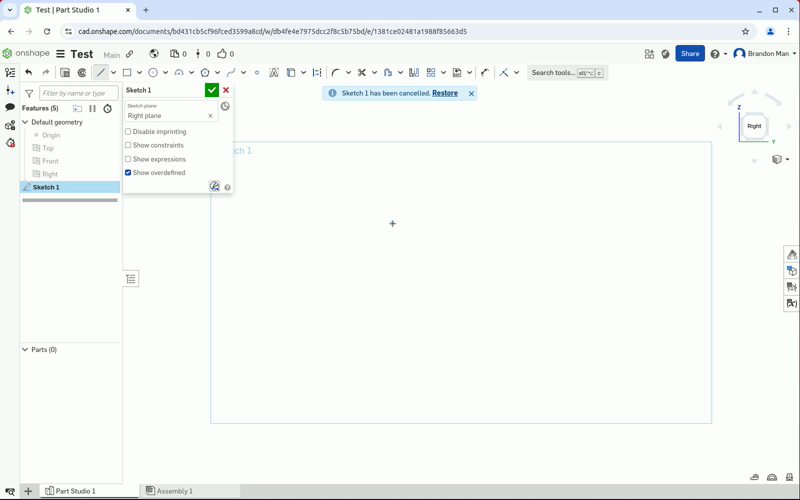
mouse_move(422, 223)
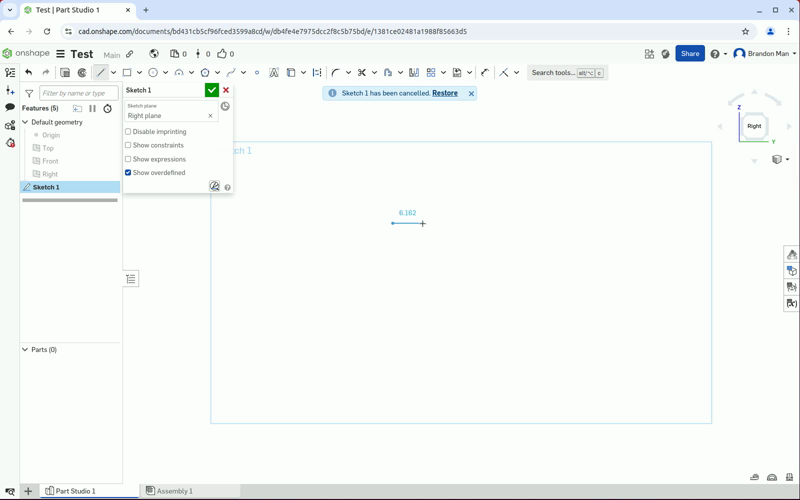
mouse_move(411, 223)
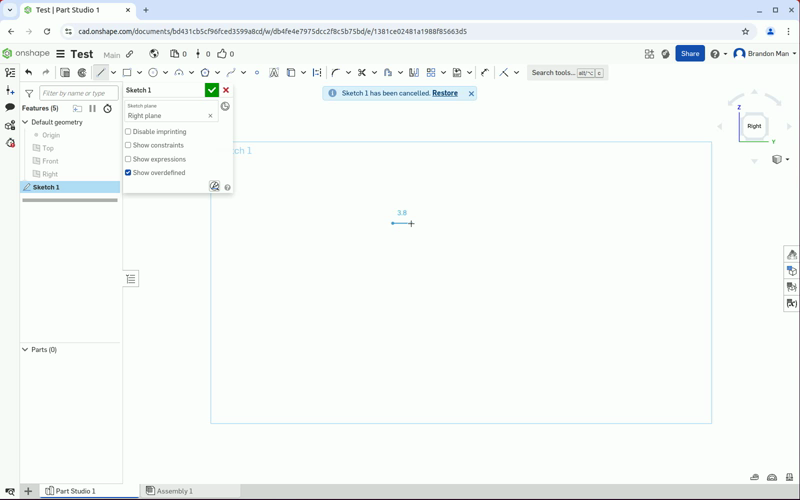
click(411, 223)
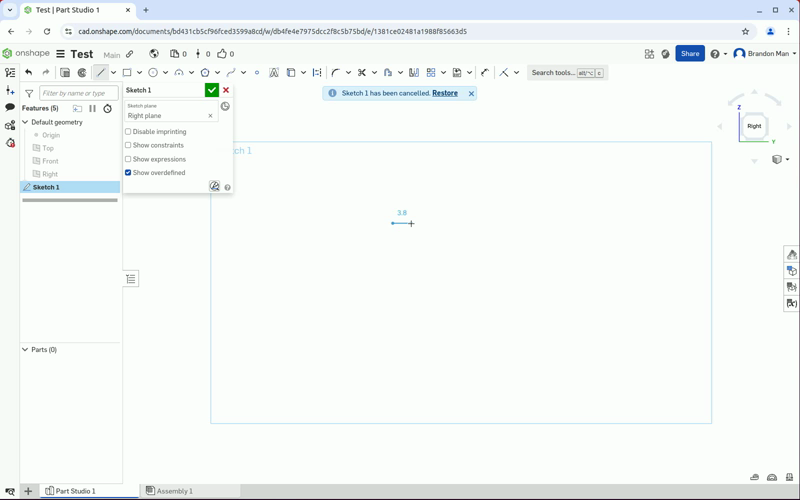
key_up(shift)
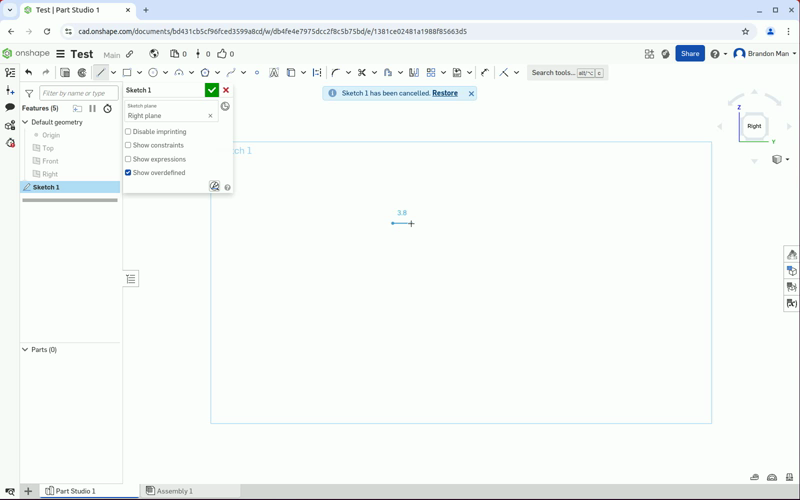
key_down(shift)
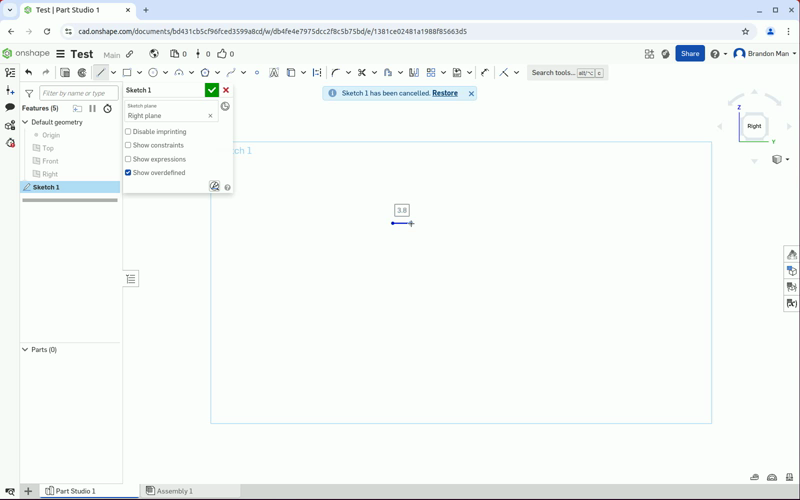
mouse_move(441, 223)
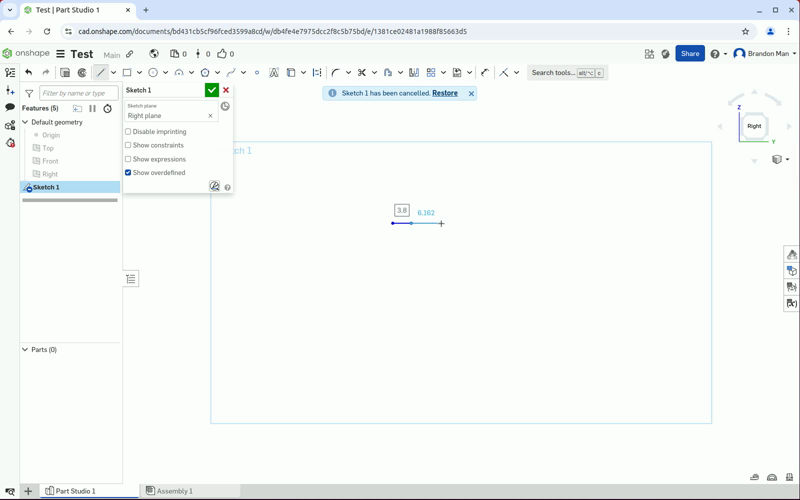
mouse_move(411, 207)
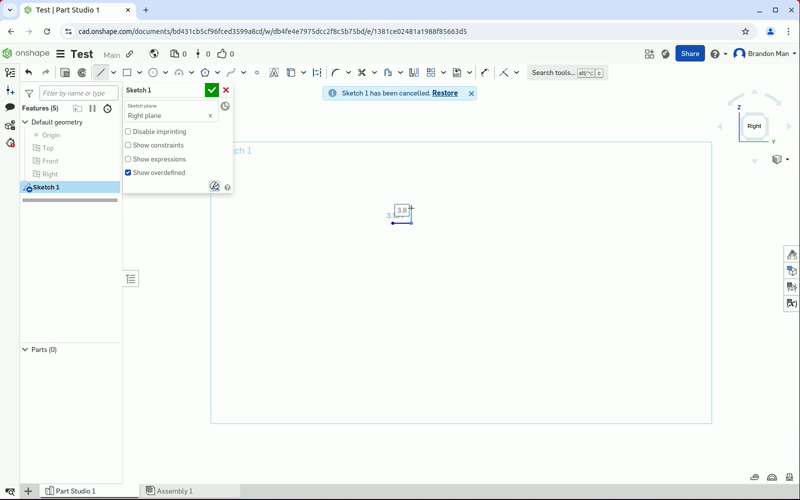
click(411, 207)
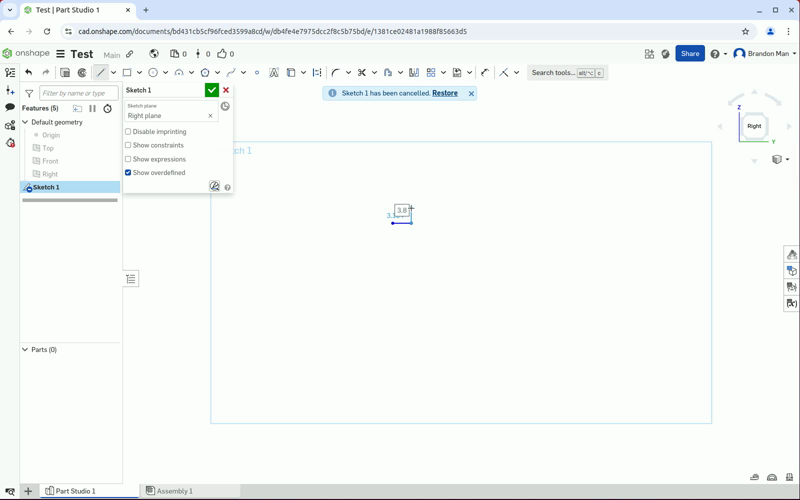
key_up(shift)
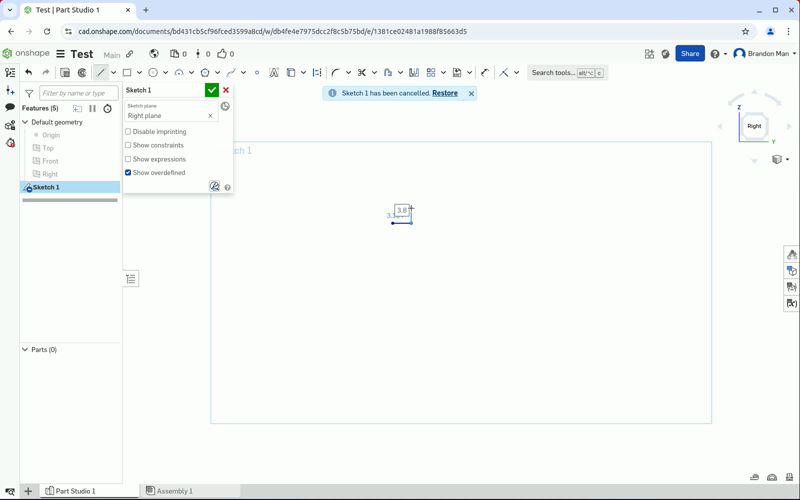
key_down(shift)
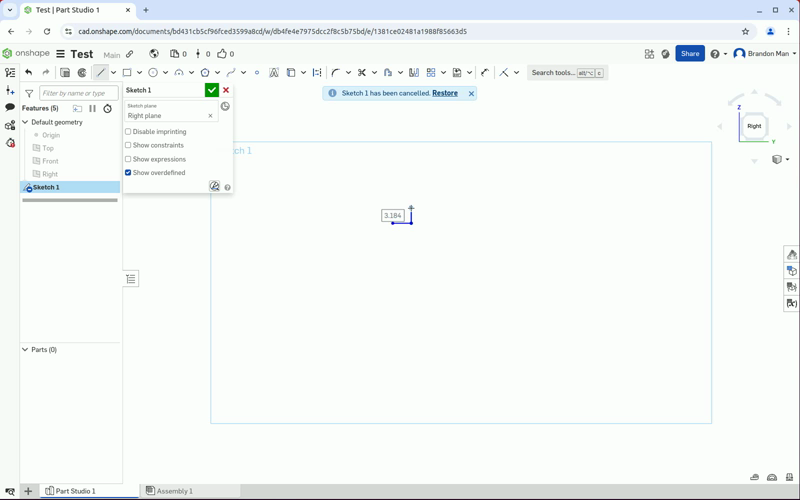
mouse_move(441, 207)
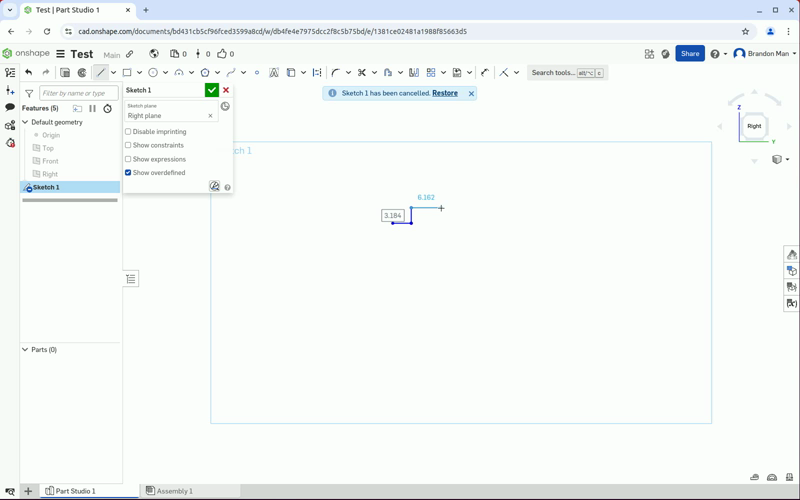
mouse_move(392, 207)
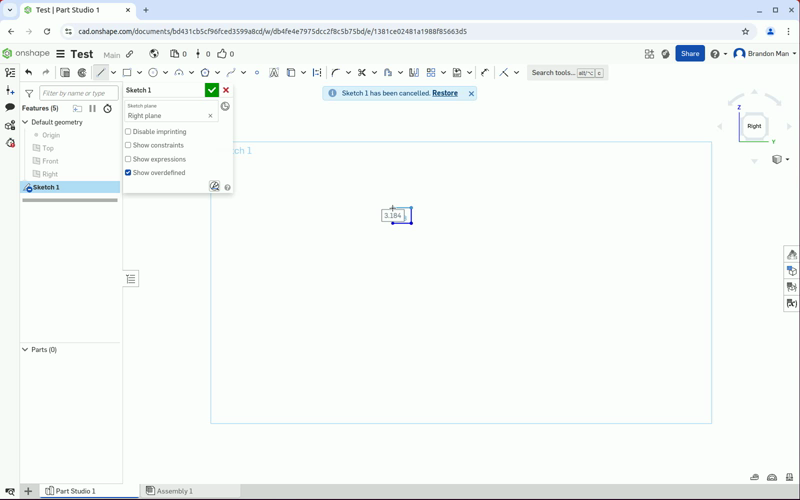
click(392, 207)
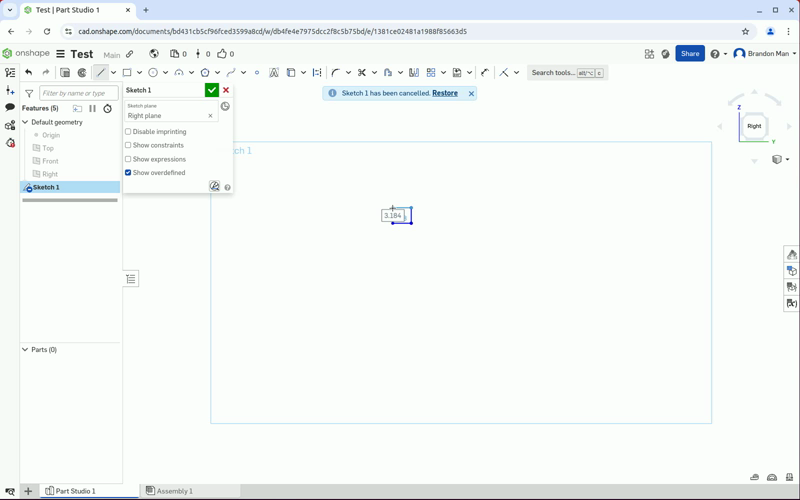
key_up(shift)
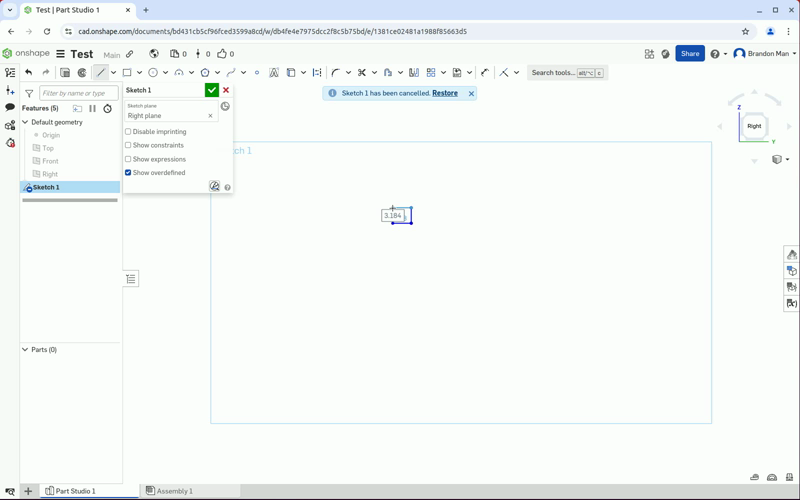
mouse_move(422, 207)
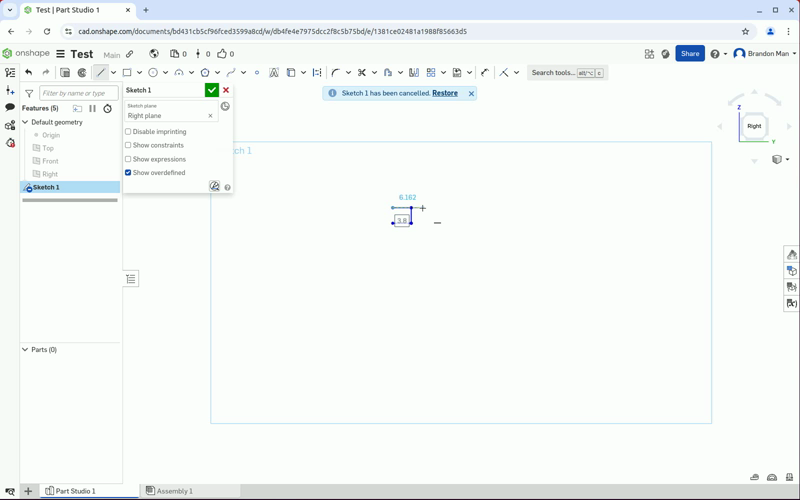
key_down(shift)
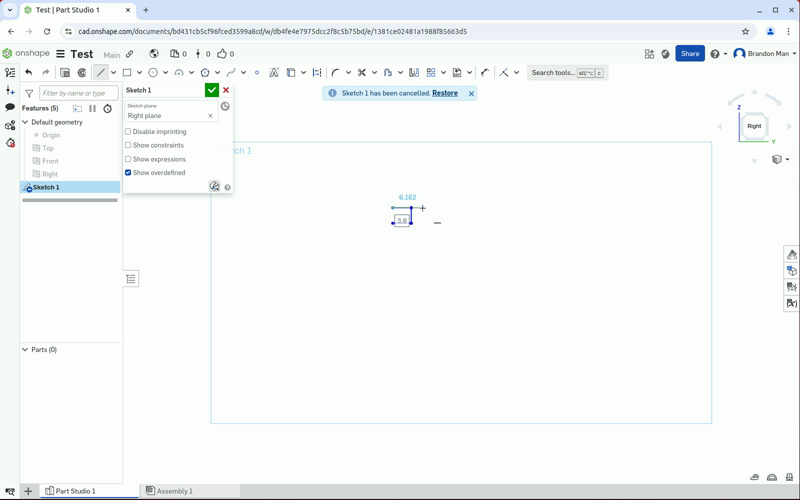
mouse_move(392, 223)
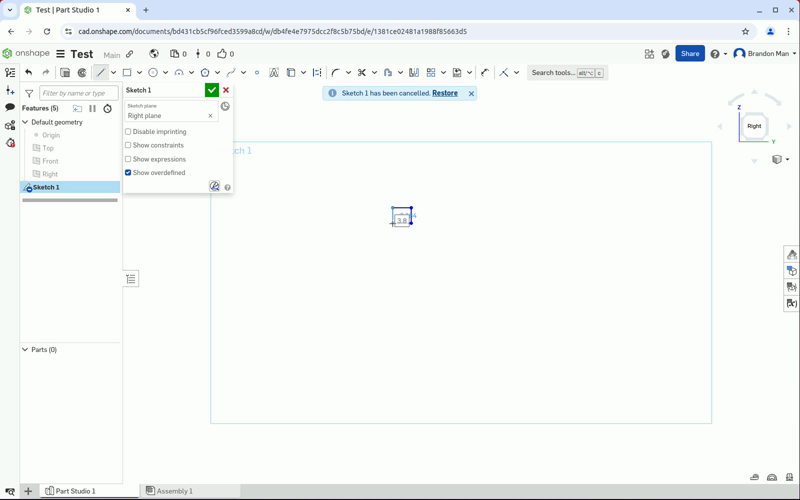
key_up(shift)
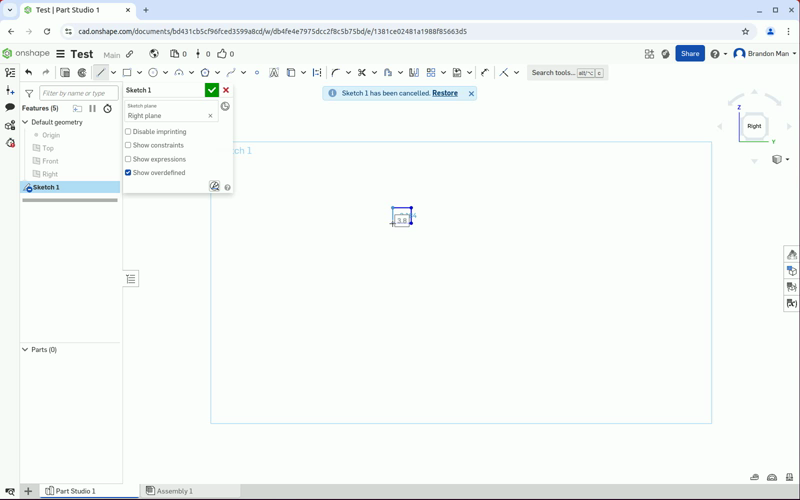
click(392, 223)
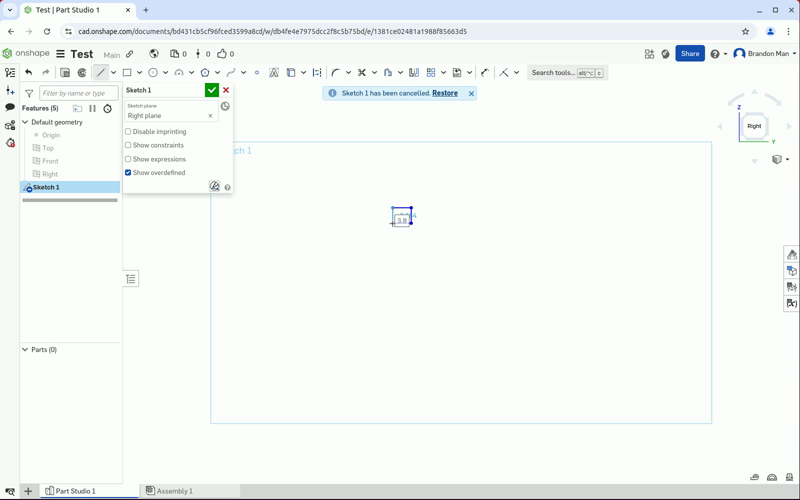
key(esc)
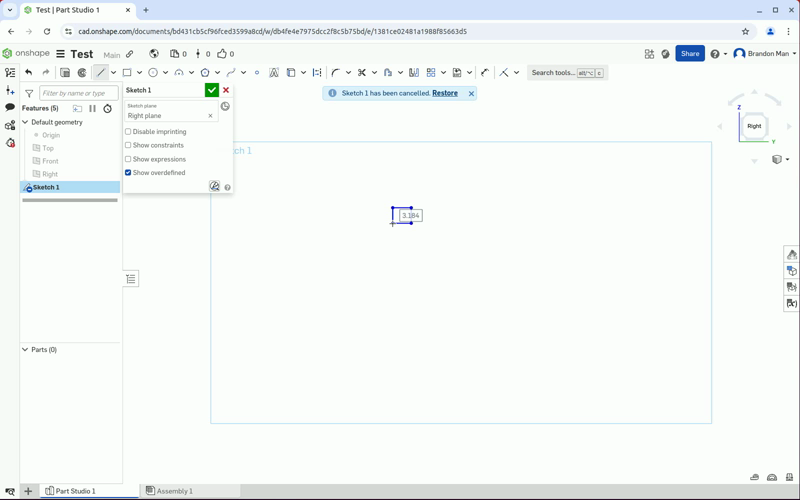
mouse_move(396, 217)
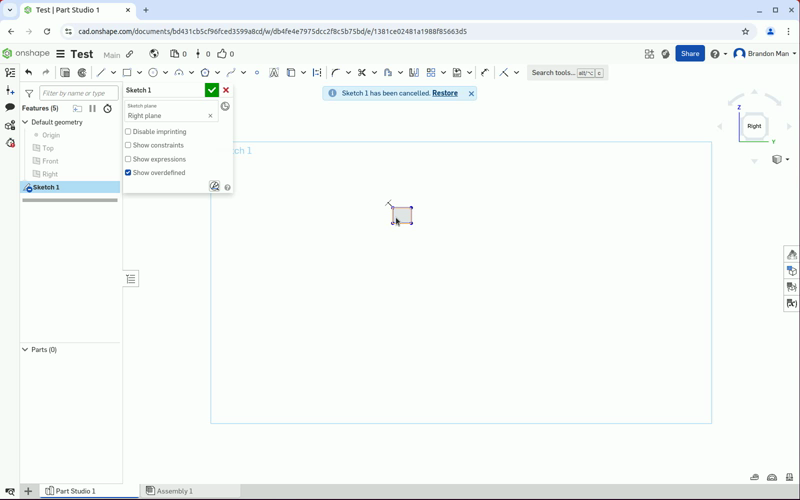
scroll(6)
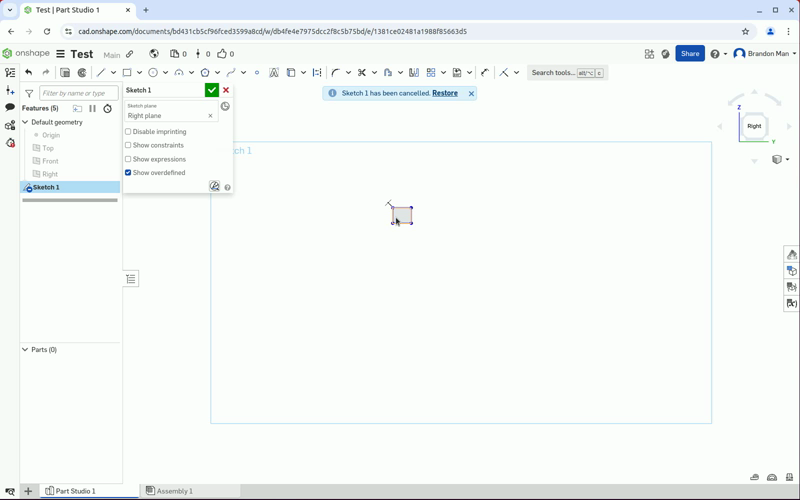
scroll(6)
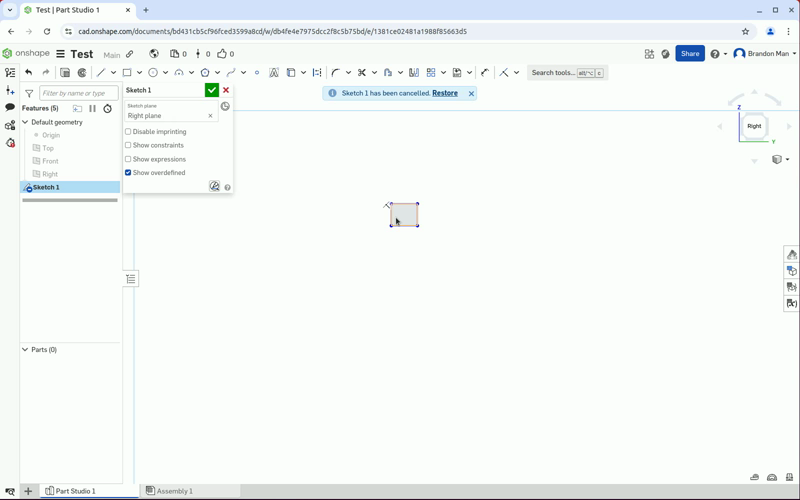
scroll(6)
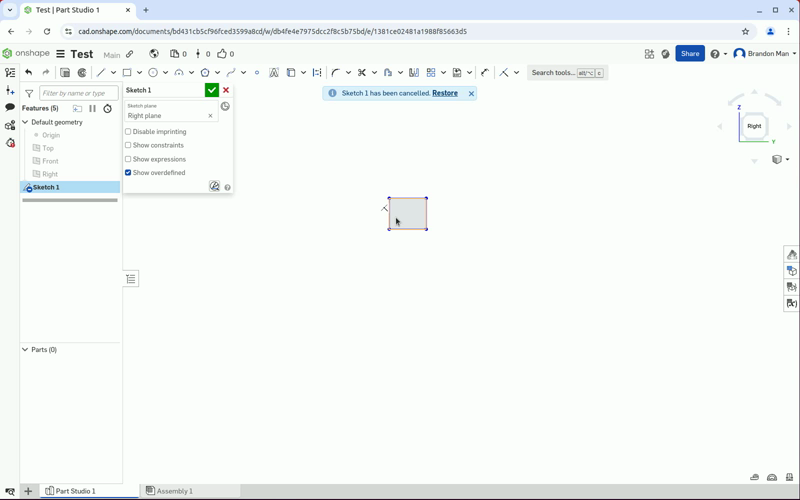
scroll(6)
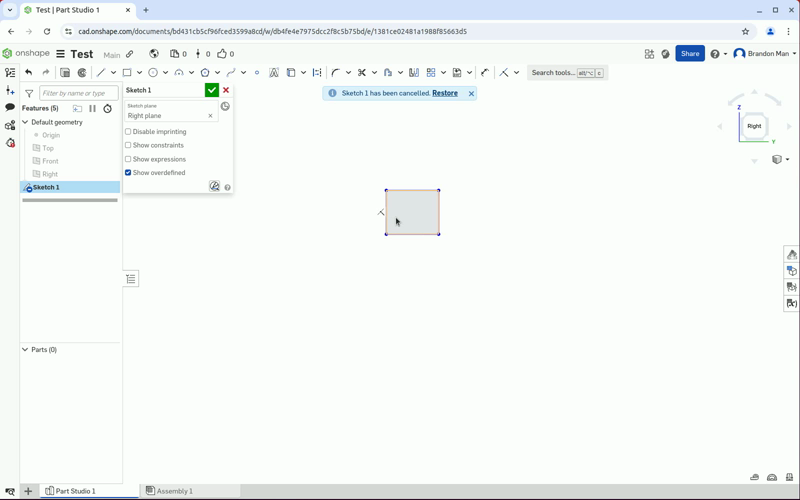
scroll(6)
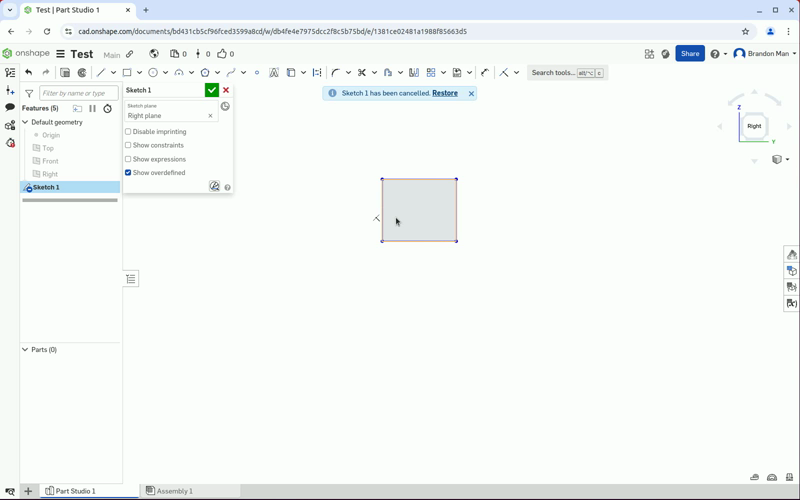
scroll(6)
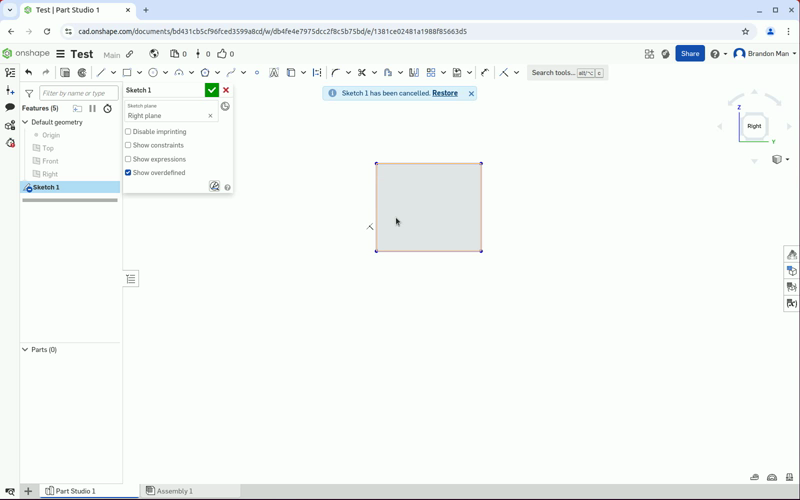
scroll(6)
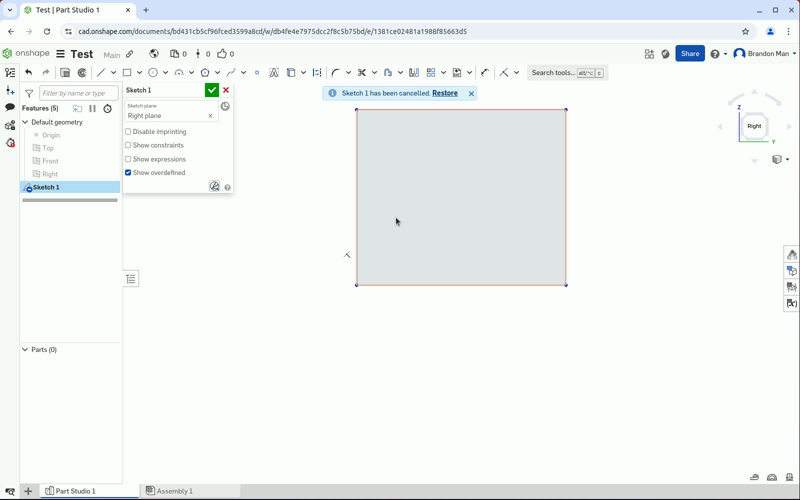
click(396, 217)
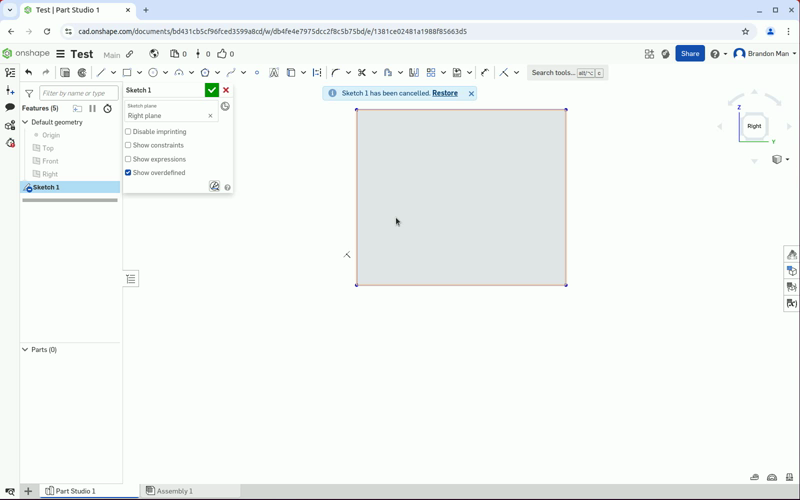
scroll(-6)
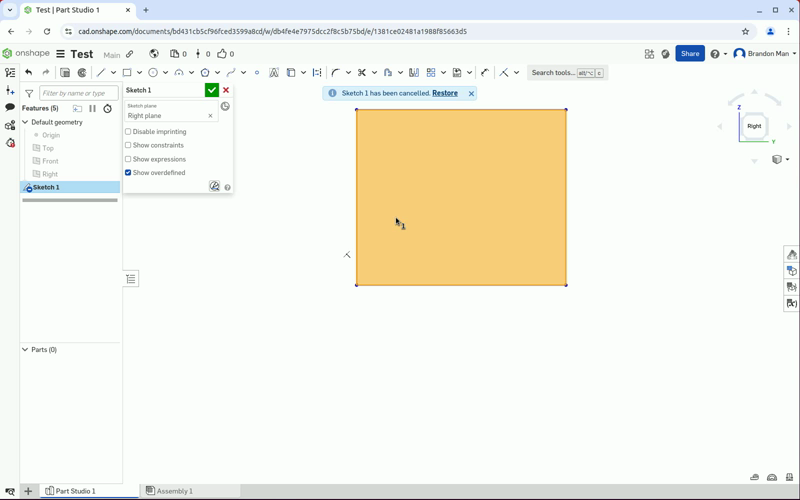
scroll(-6)
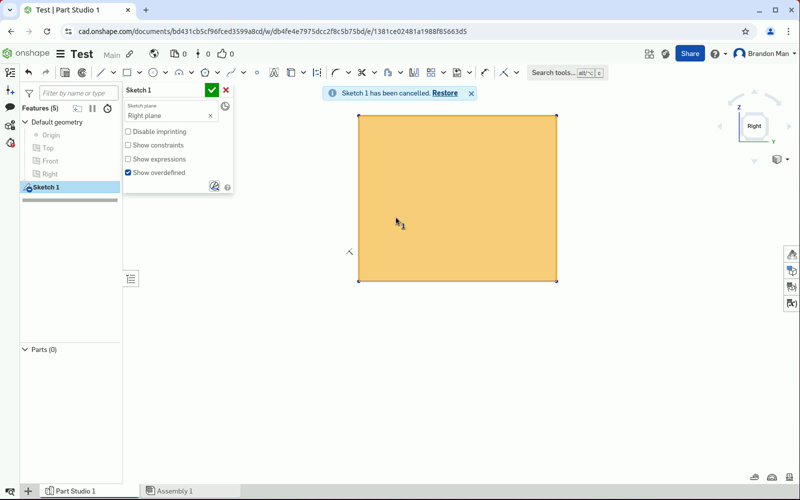
scroll(-6)
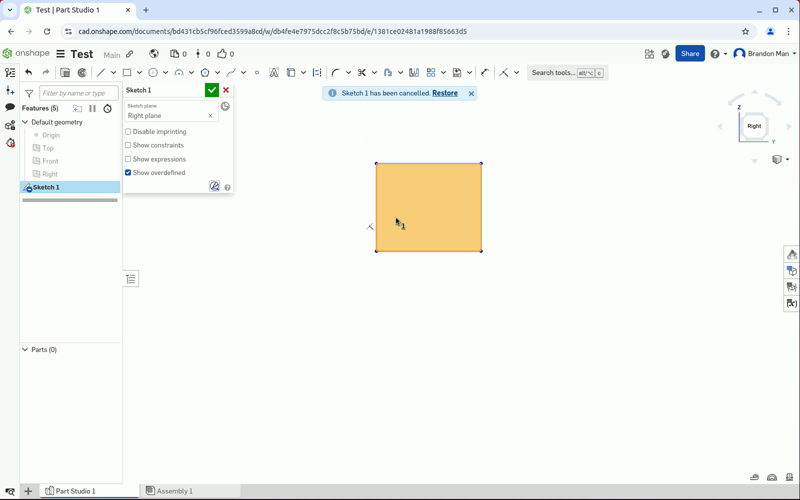
scroll(-6)
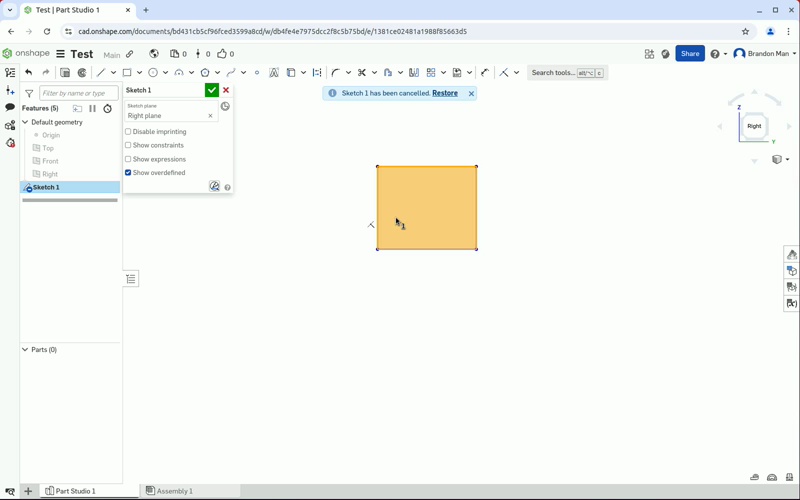
scroll(-6)
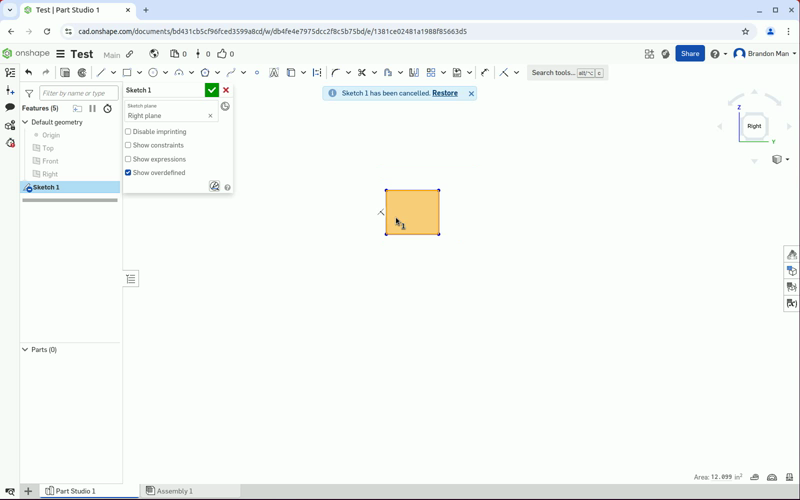
scroll(-6)
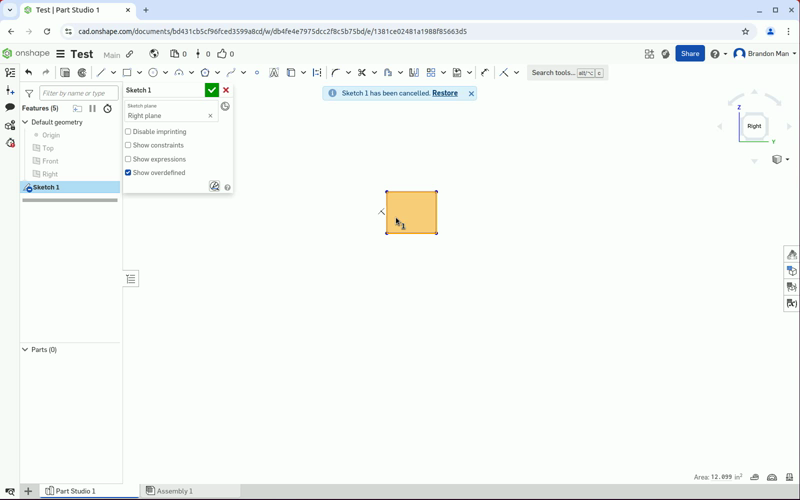
scroll(-6)
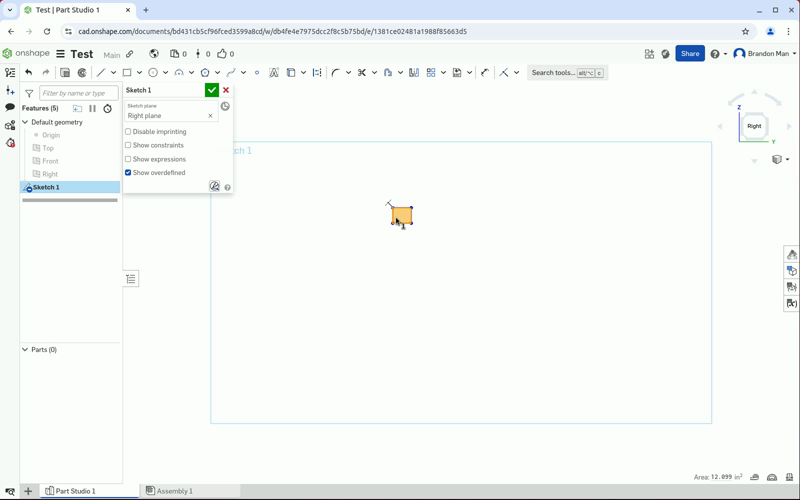
mouse_move(73, 352)
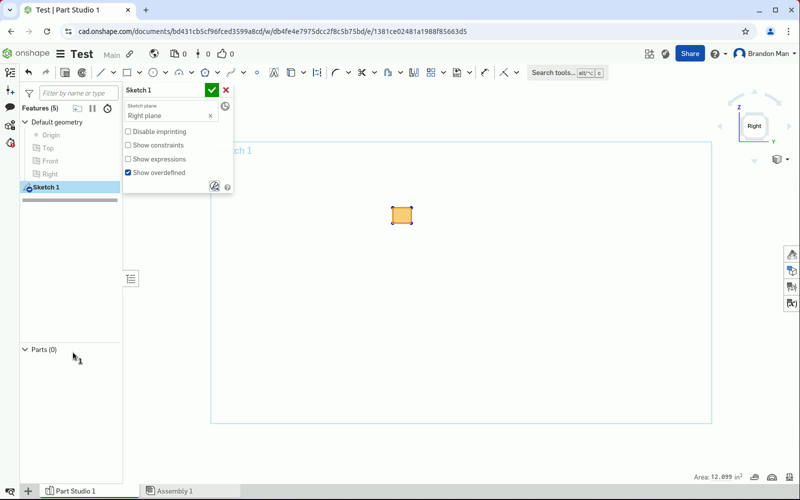
key(shift+y)
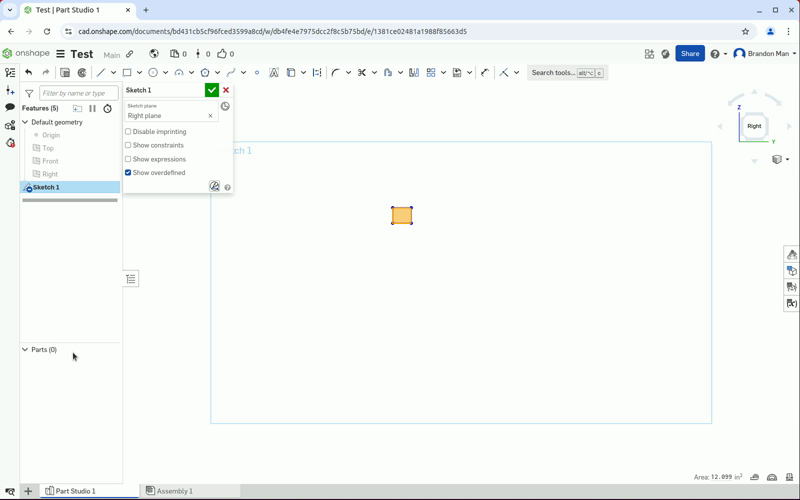
key(shift+e)
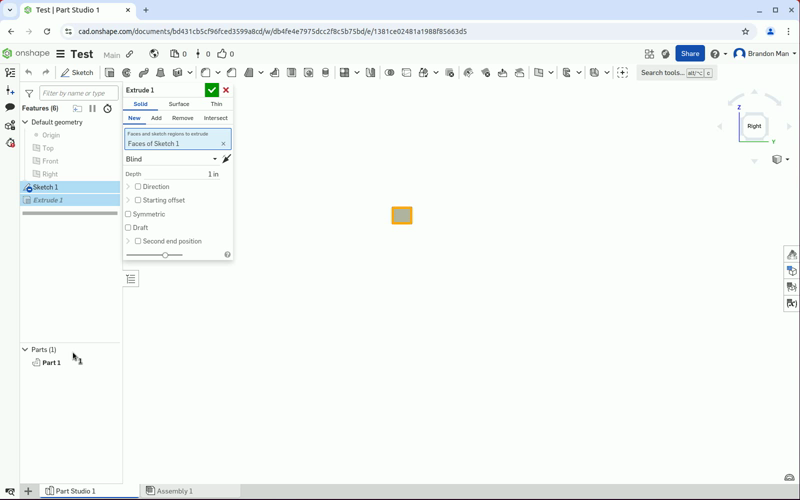
mouse_move(143, 106)
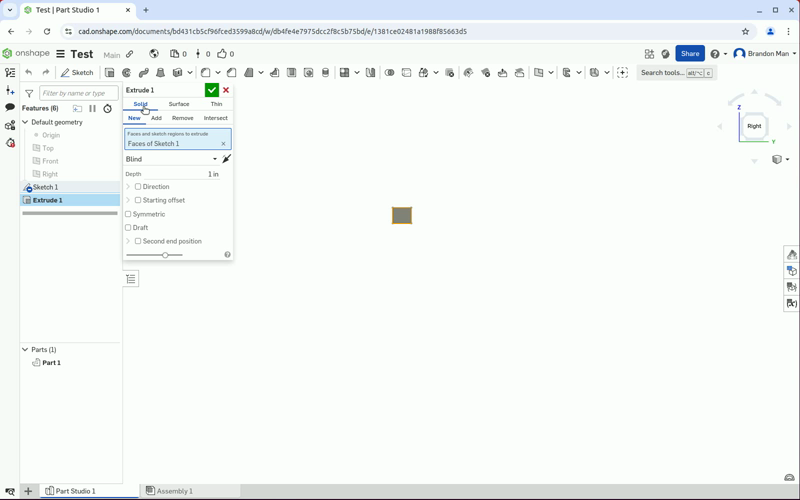
click(143, 106)
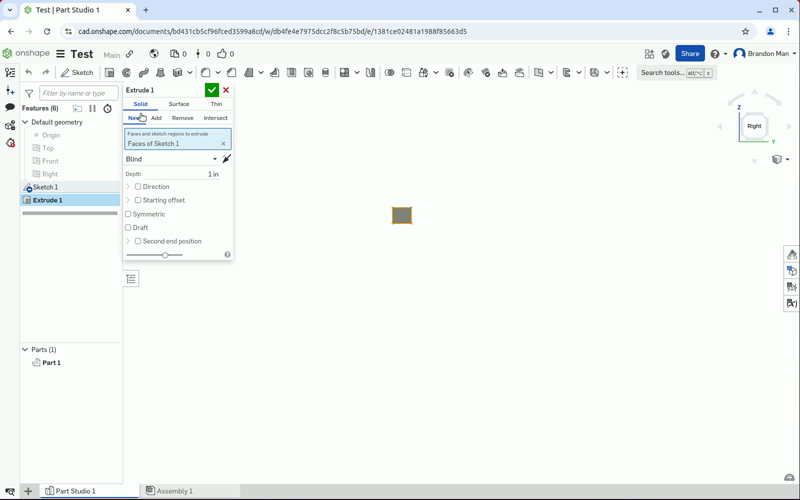
mouse_move(137, 120)
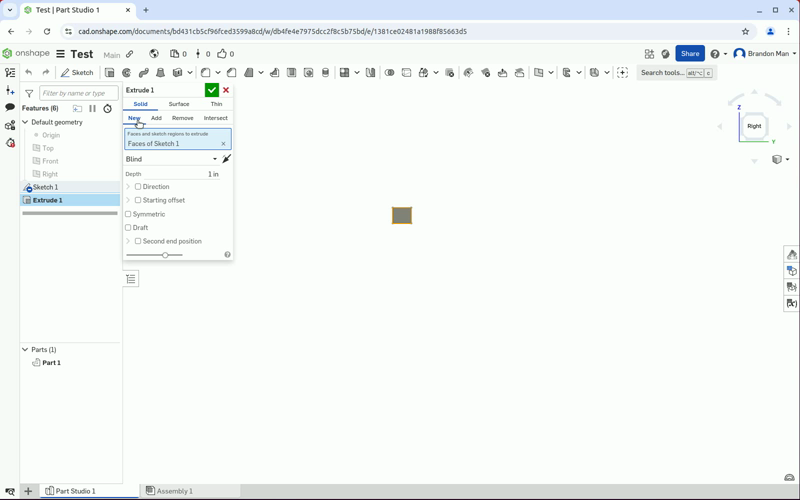
click(137, 120)
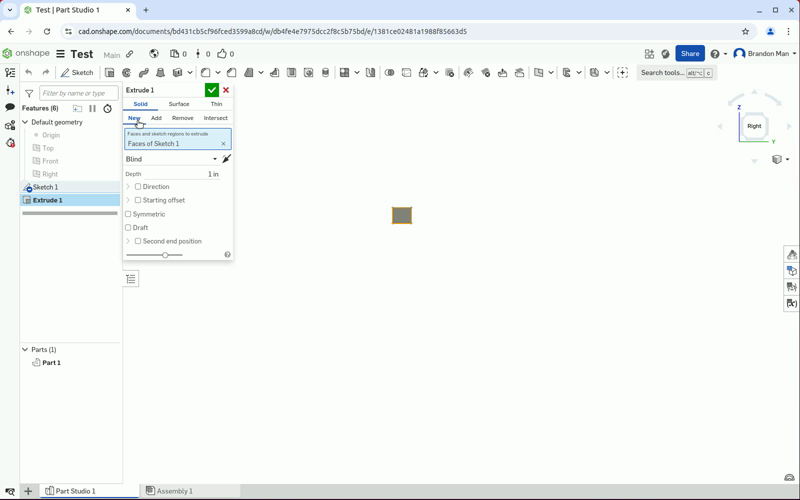
key(tab, 4)
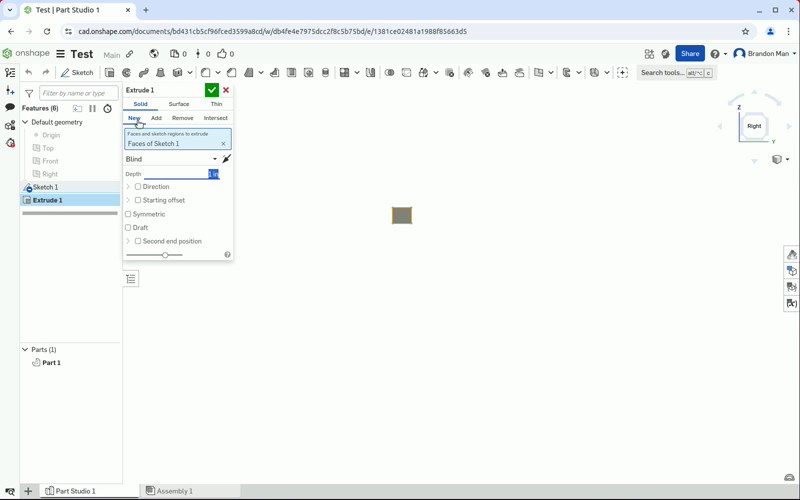
text(3.129)
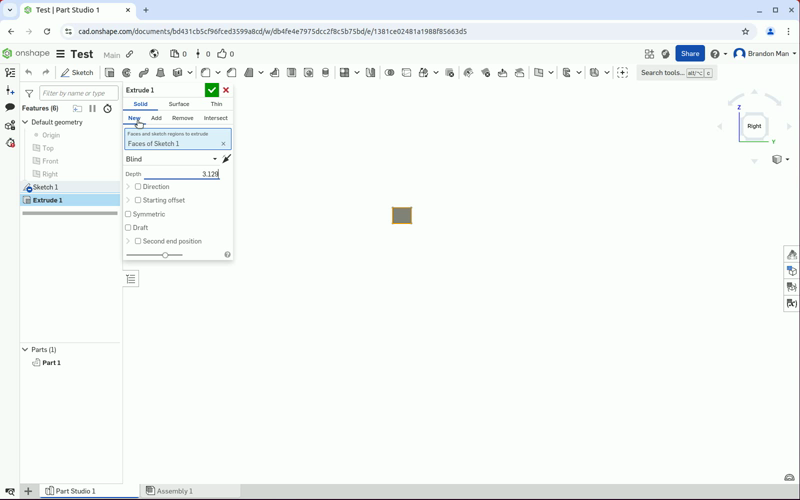
key(enter)
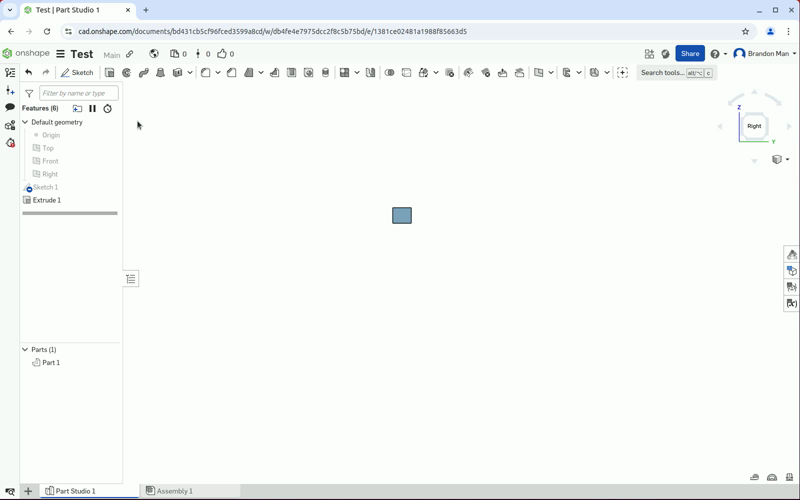
key(shift+h)
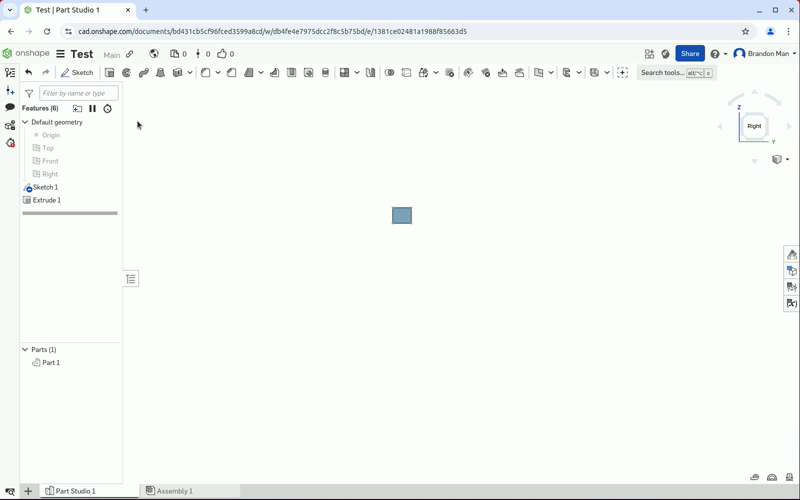
key(shift+h)
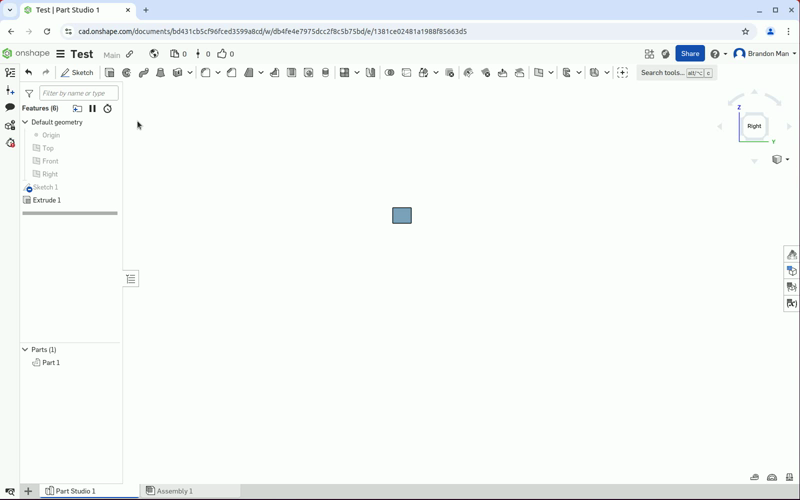
mouse_move(73, 189)
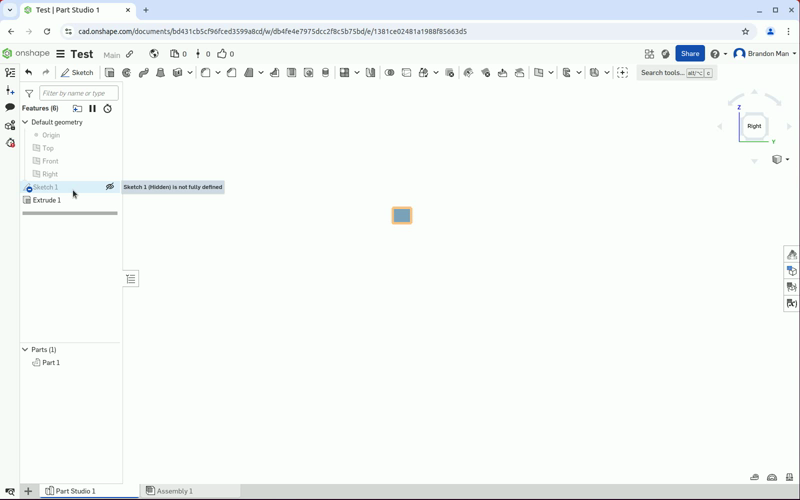
click(73, 189)
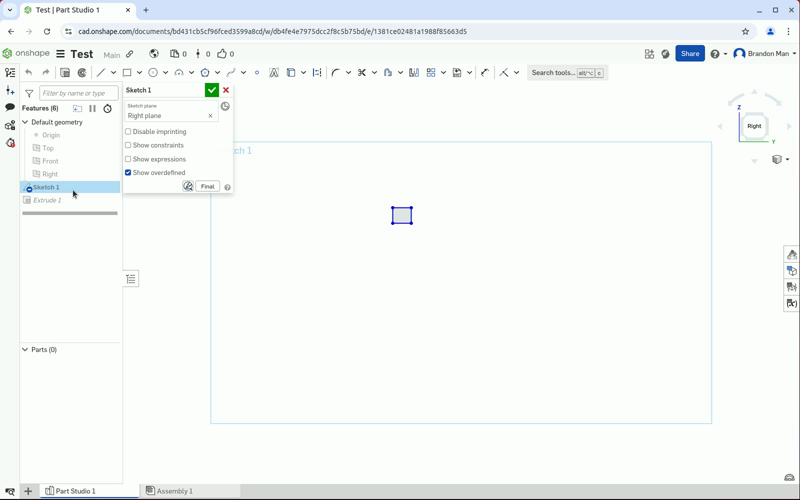
mouse_move(229, 92)
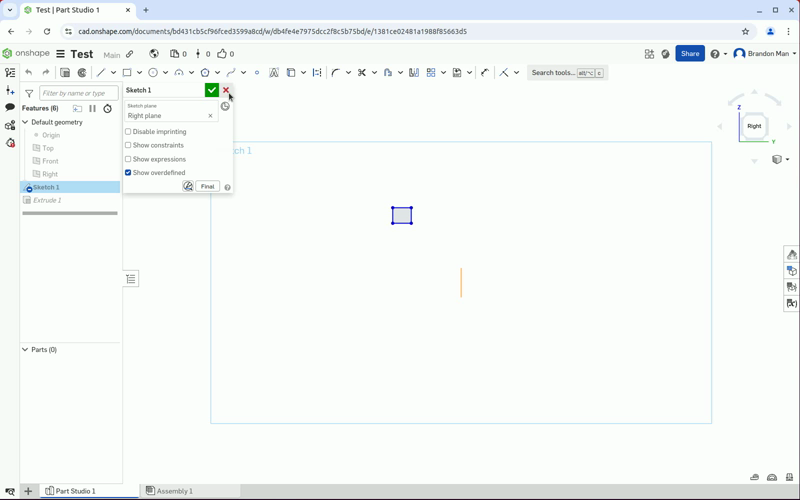
click(229, 92)
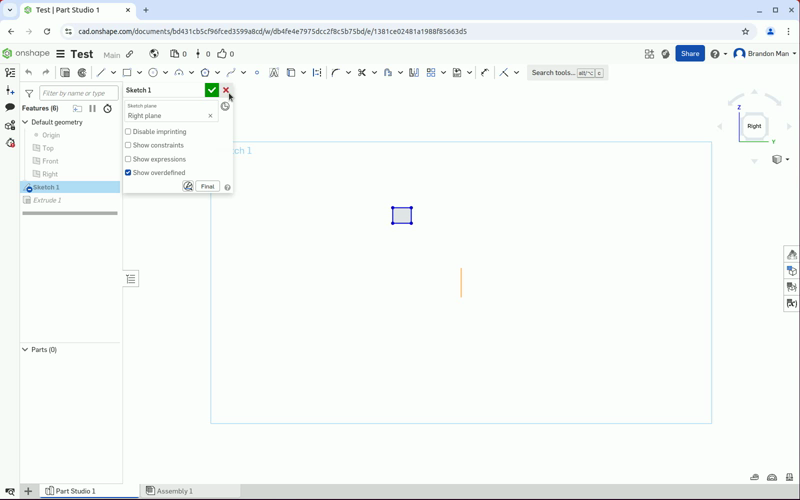
key(shift+s)
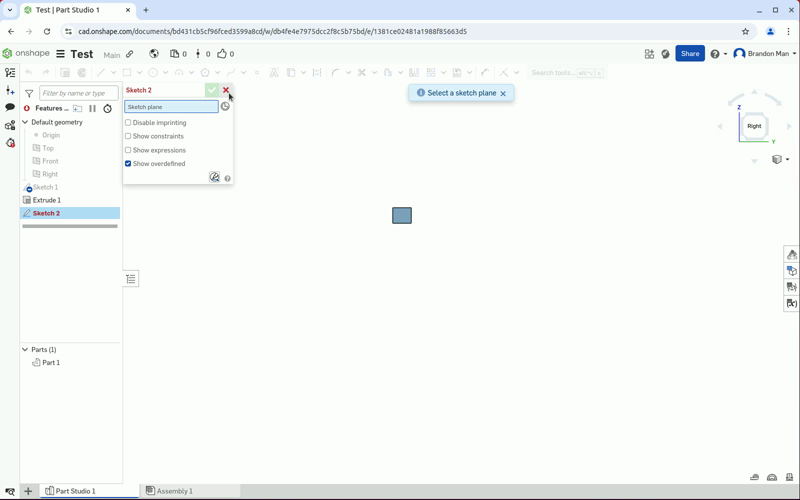
mouse_move(73, 176)
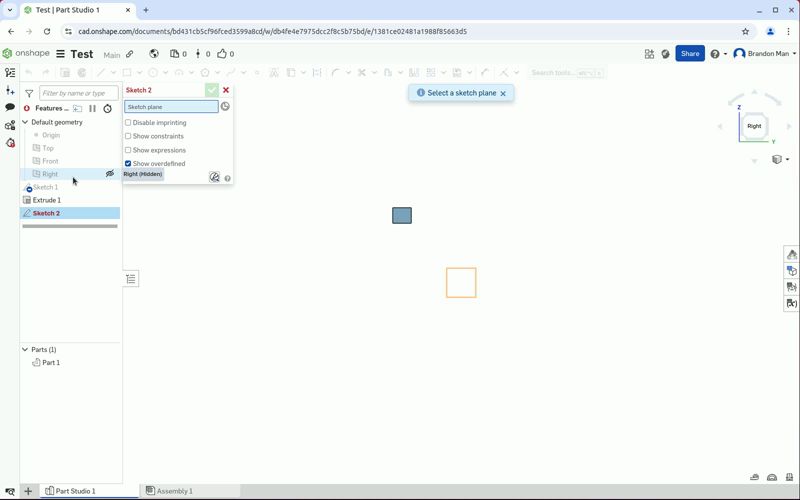
click(73, 176)
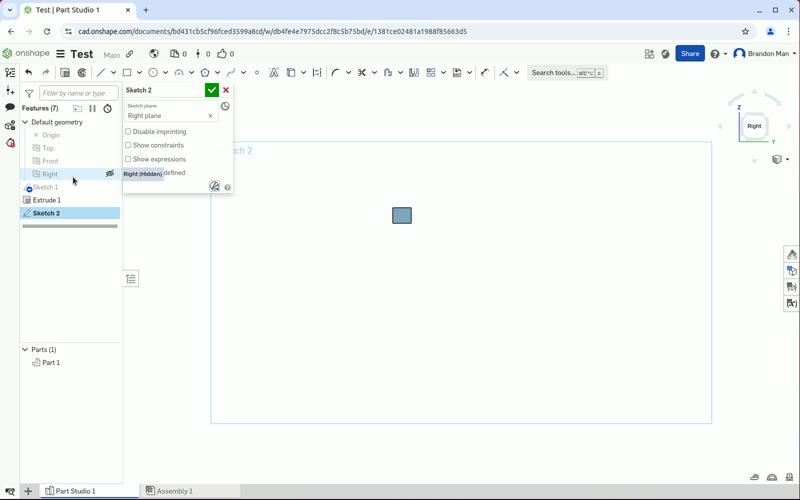
mouse_move(73, 352)
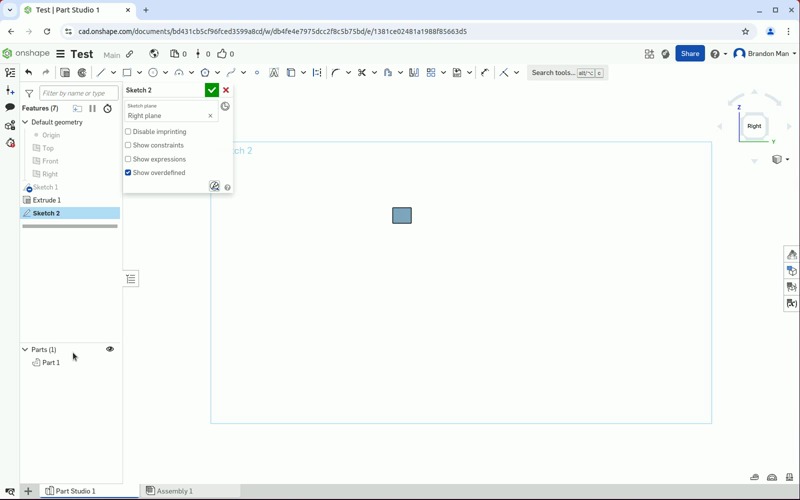
key(y)
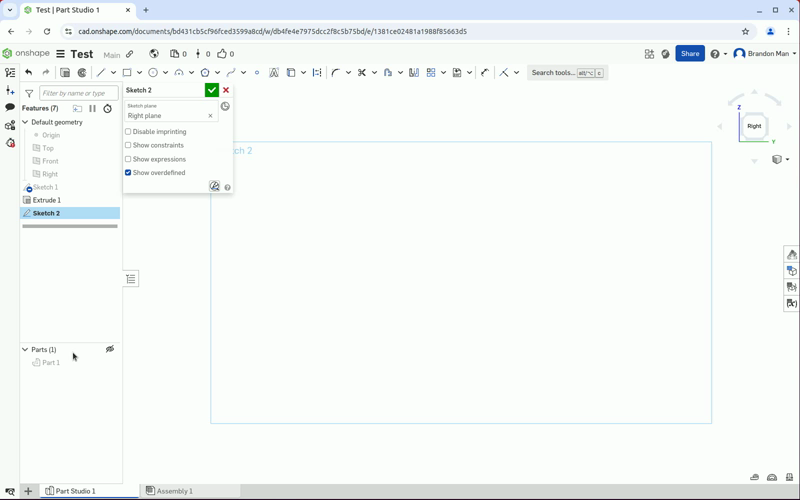
key(l)
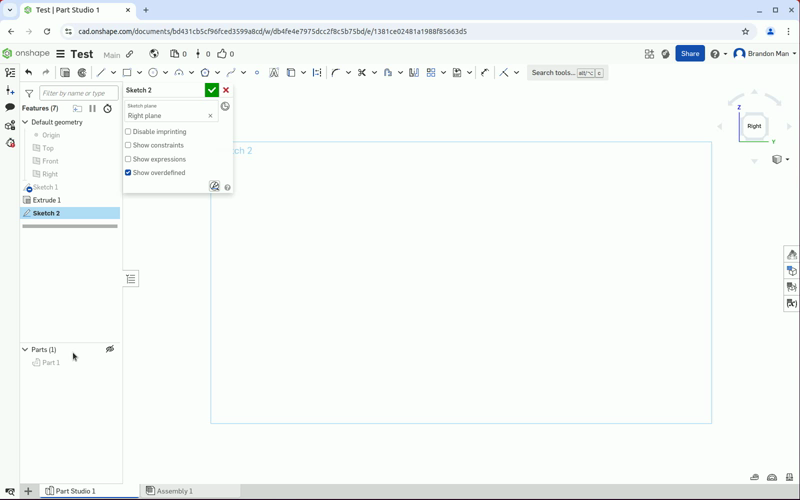
key_down(shift)
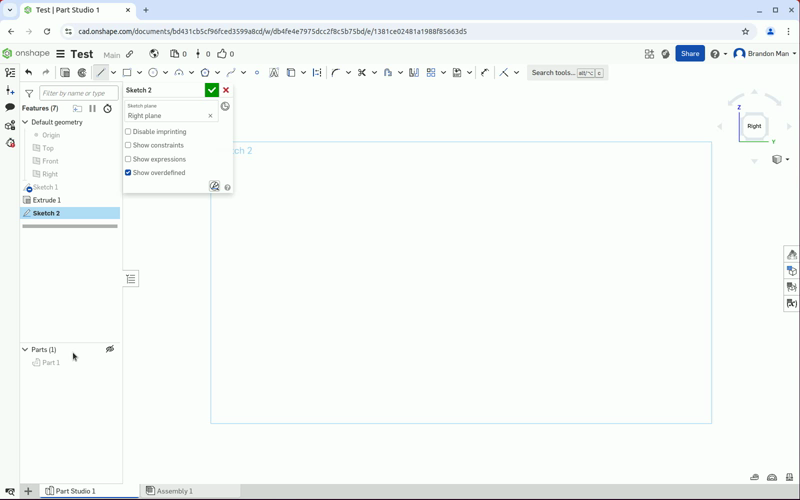
mouse_move(513, 223)
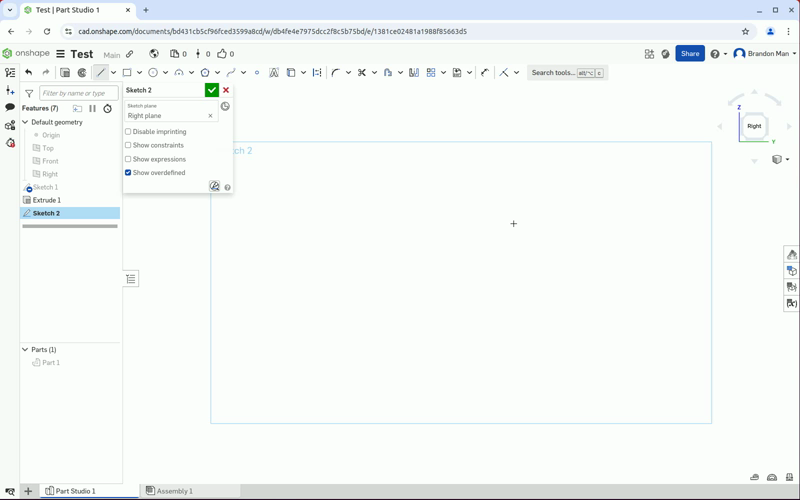
click(513, 223)
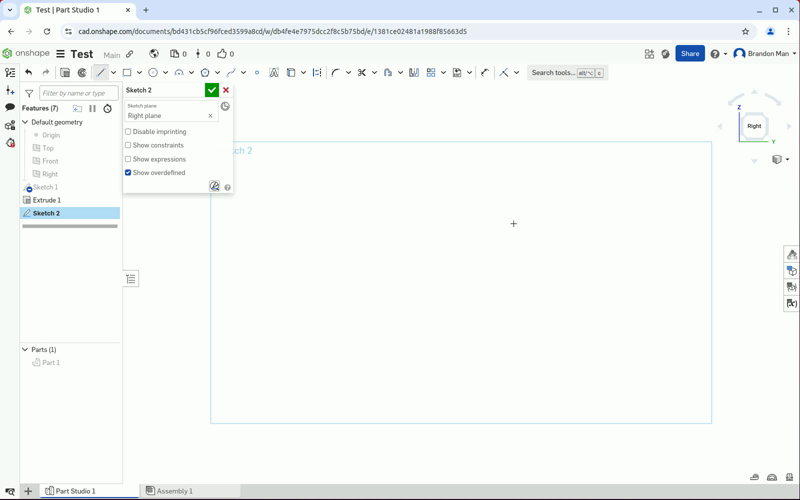
key_up(shift)
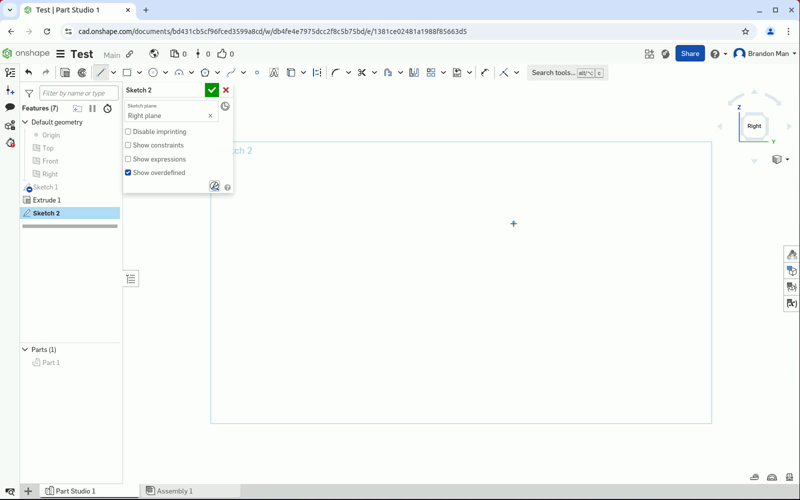
key_down(shift)
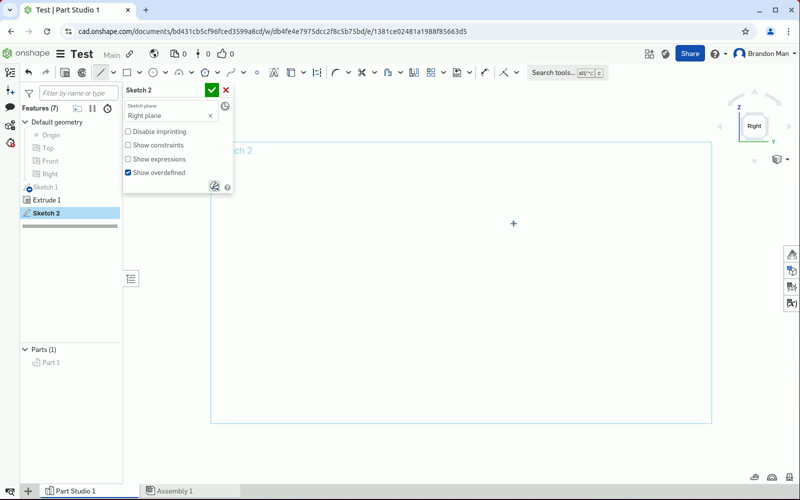
mouse_move(543, 223)
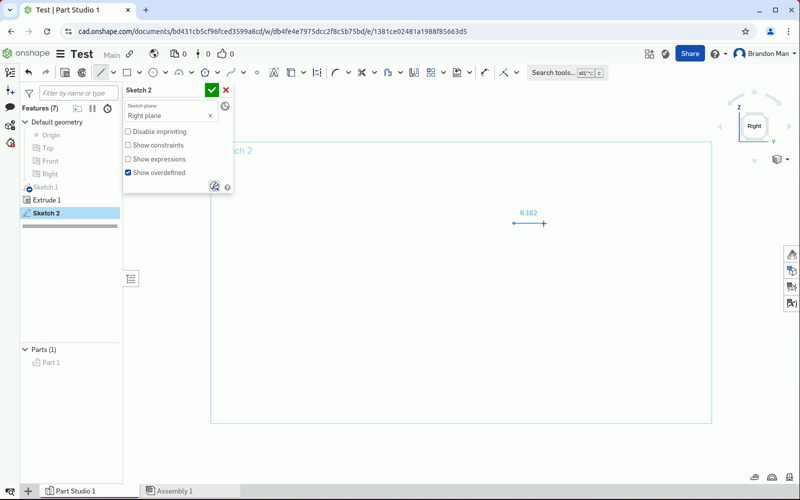
mouse_move(532, 223)
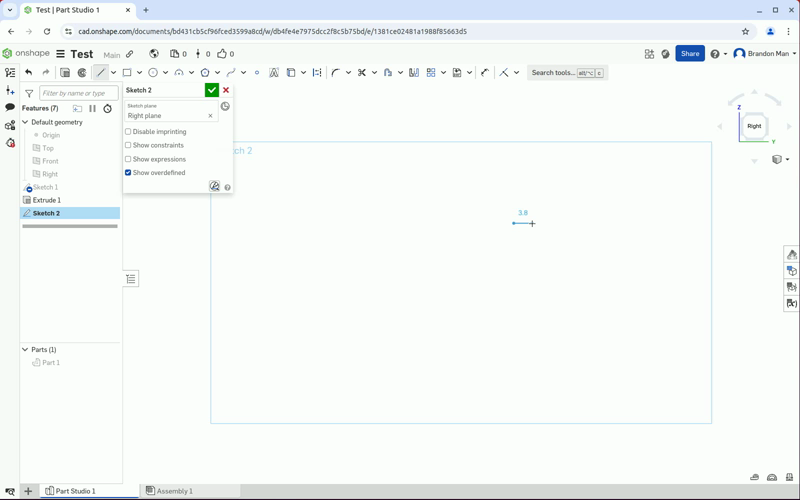
click(532, 223)
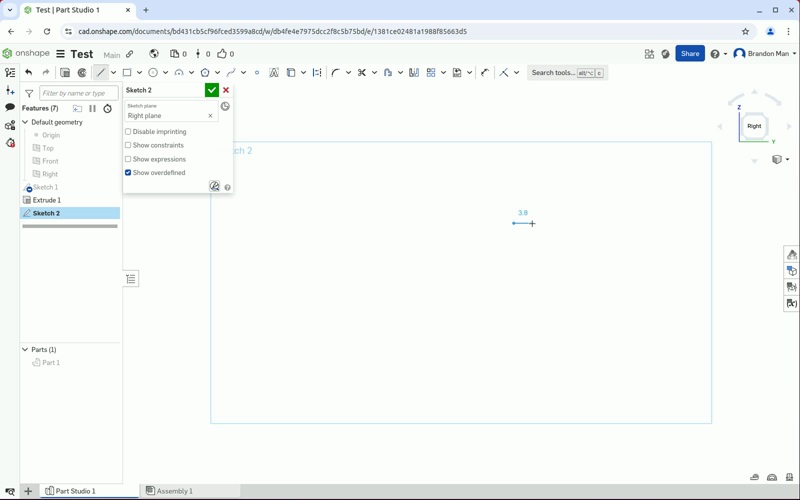
key_up(shift)
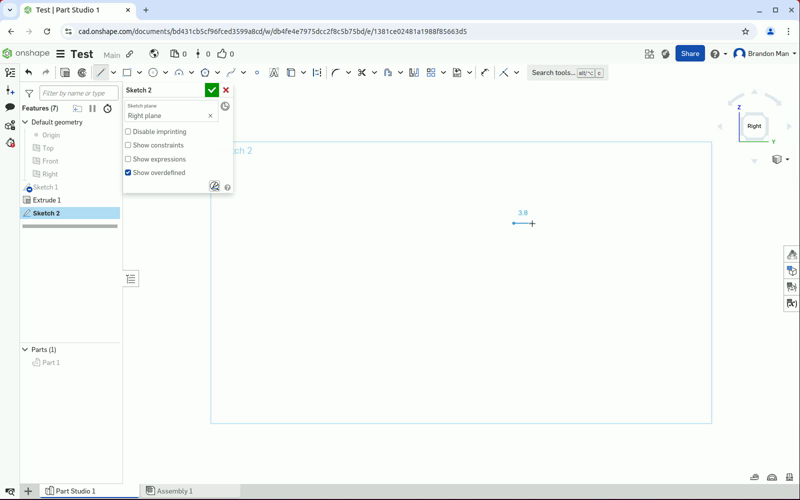
key_down(shift)
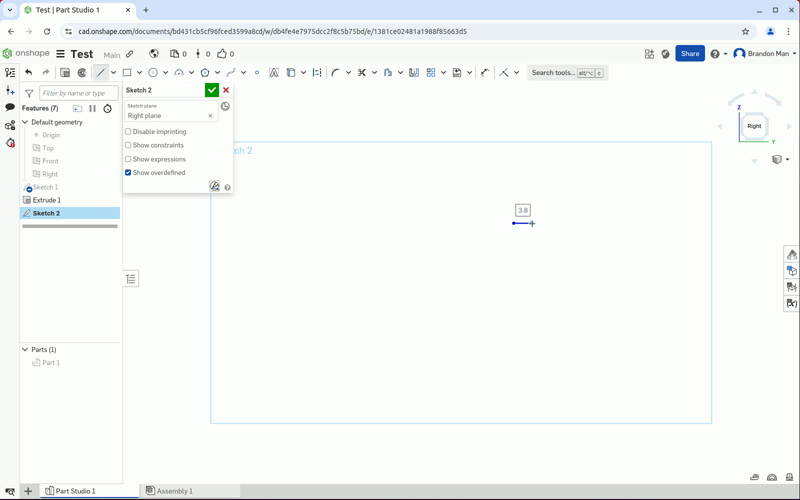
mouse_move(562, 223)
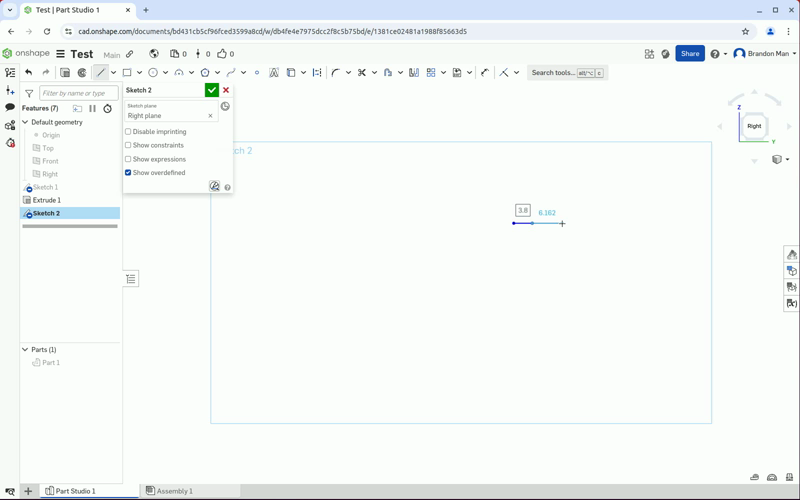
mouse_move(532, 207)
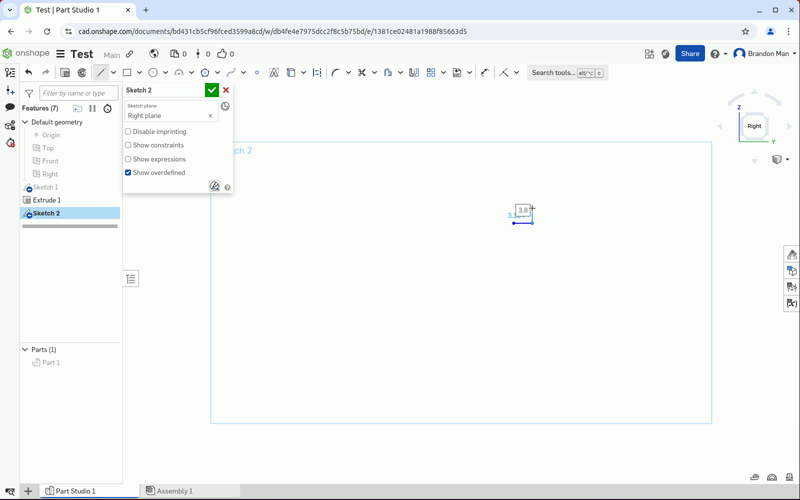
click(532, 207)
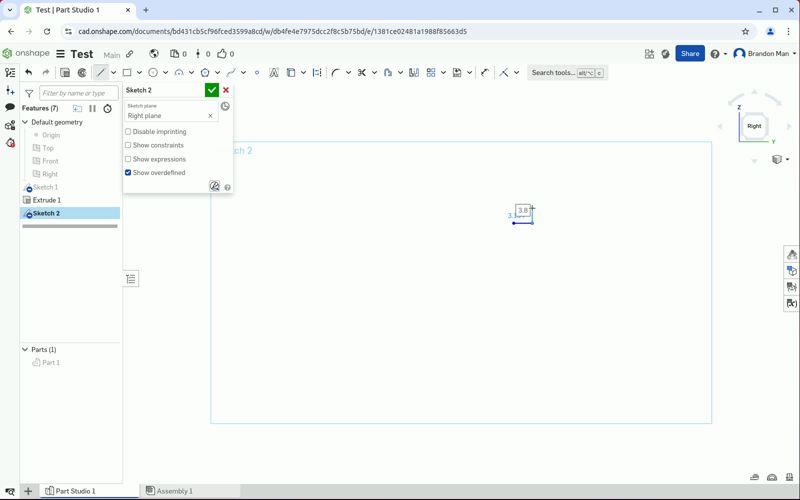
key_up(shift)
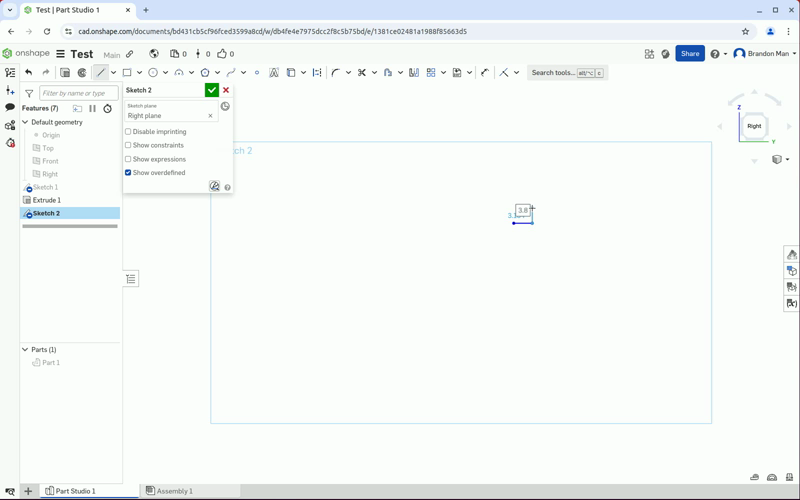
key_down(shift)
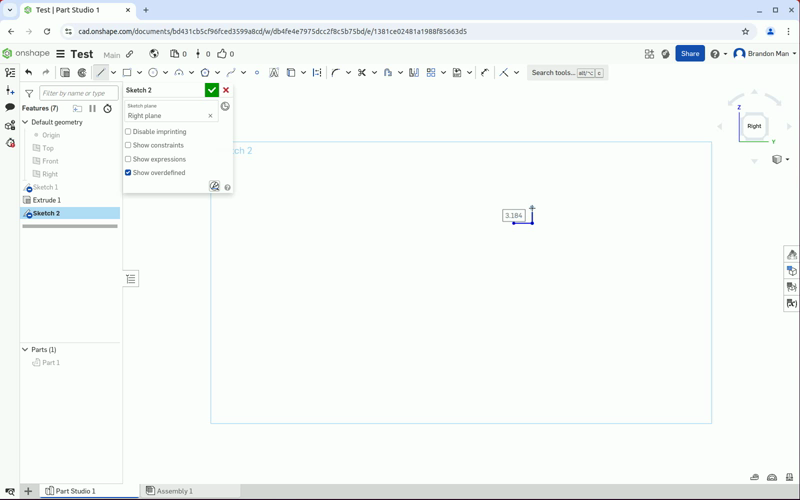
mouse_move(562, 207)
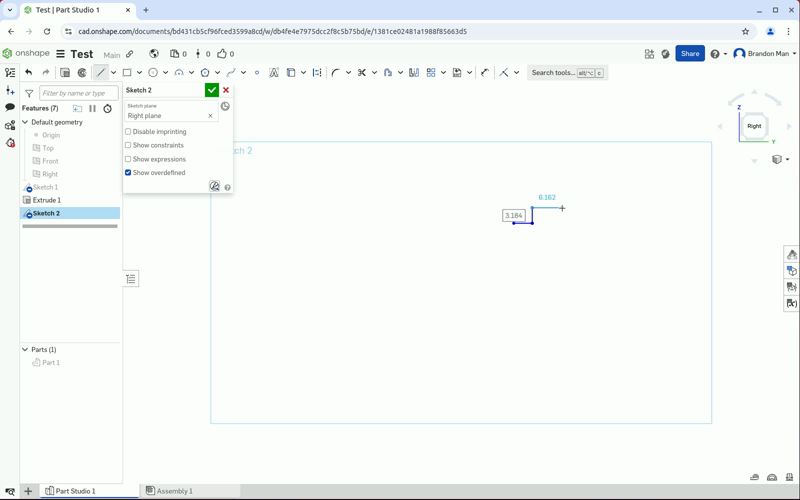
mouse_move(513, 207)
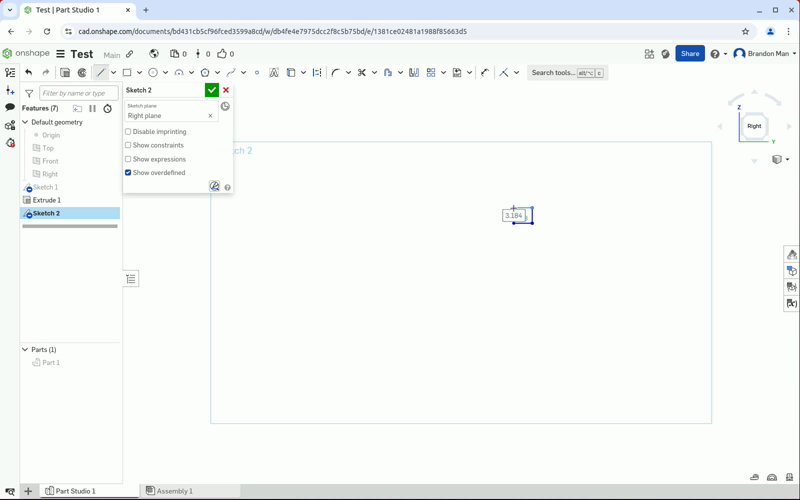
click(513, 207)
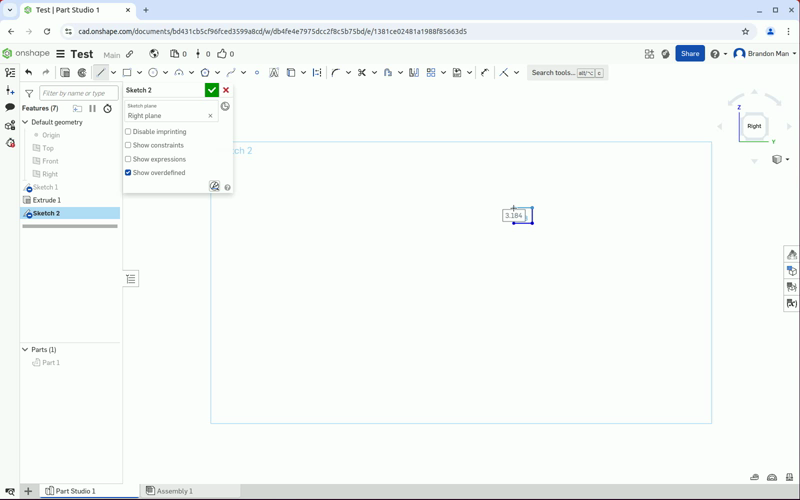
key_up(shift)
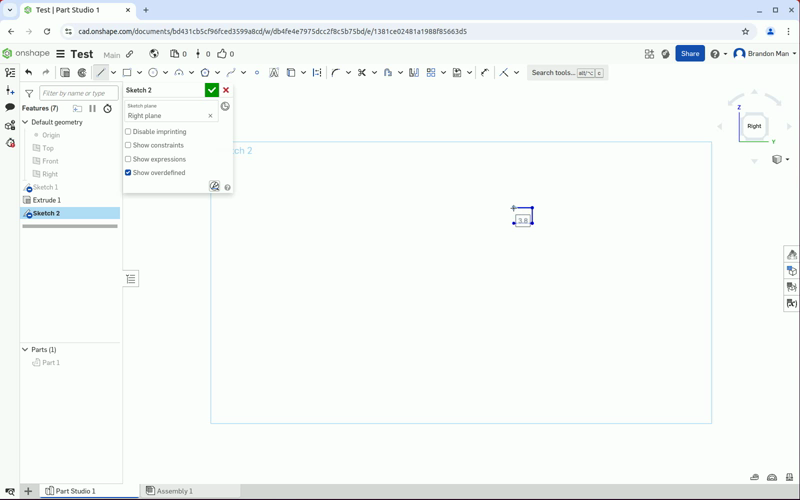
mouse_move(543, 207)
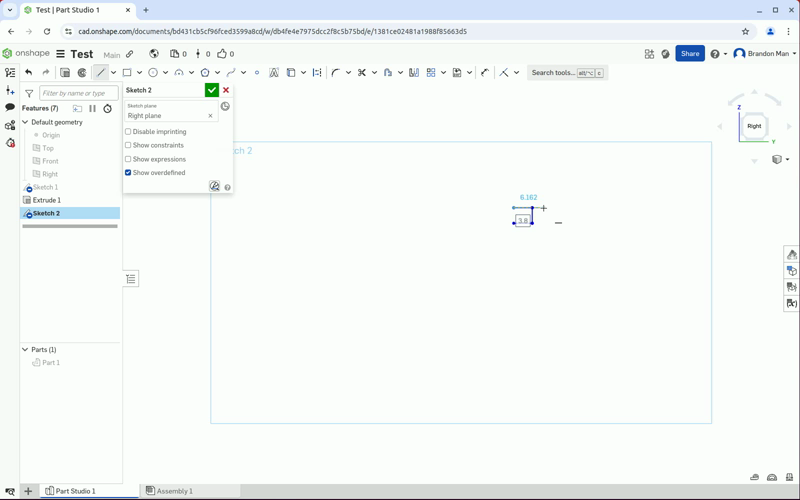
key_down(shift)
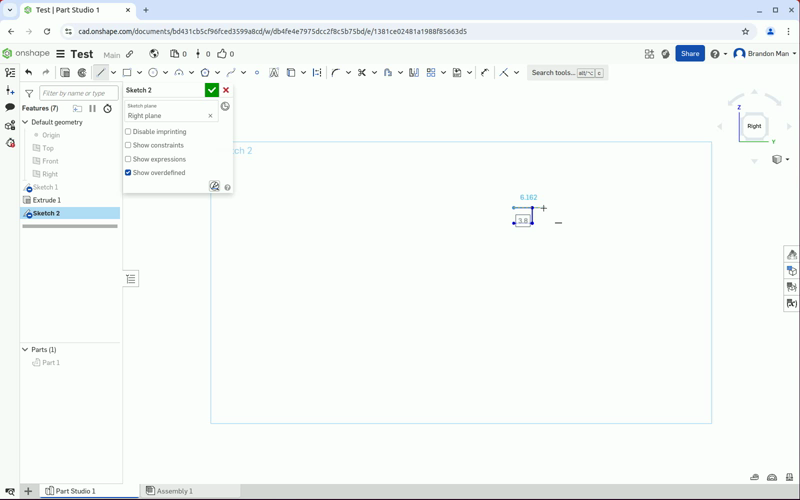
mouse_move(513, 223)
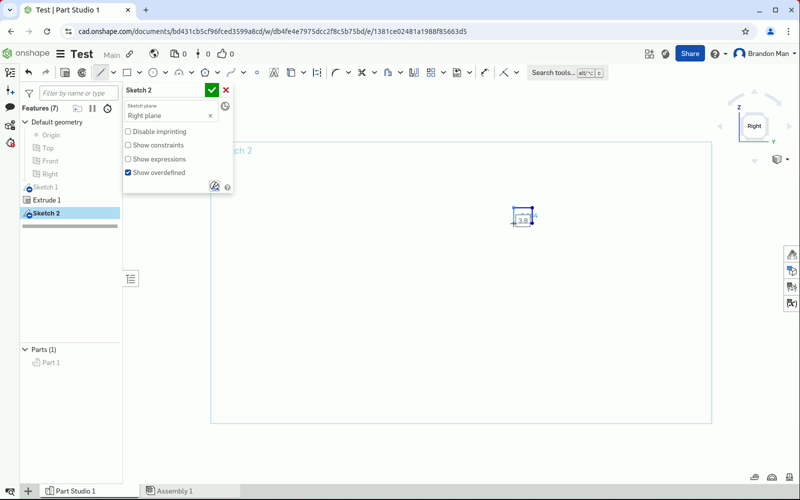
key_up(shift)
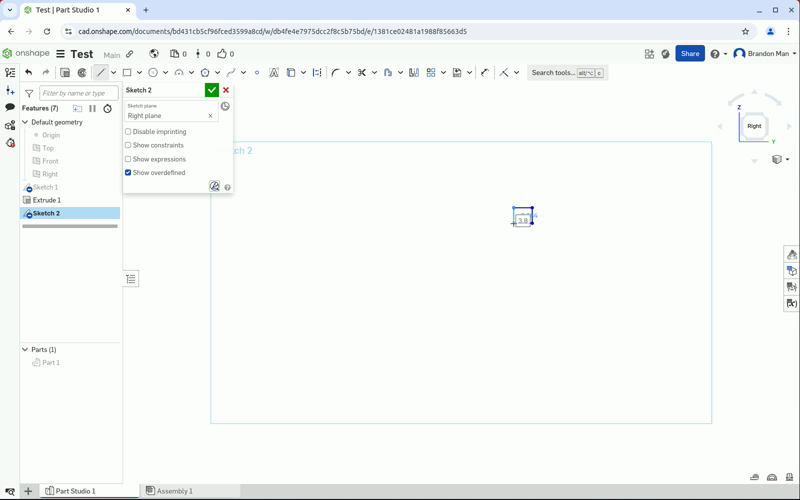
click(513, 223)
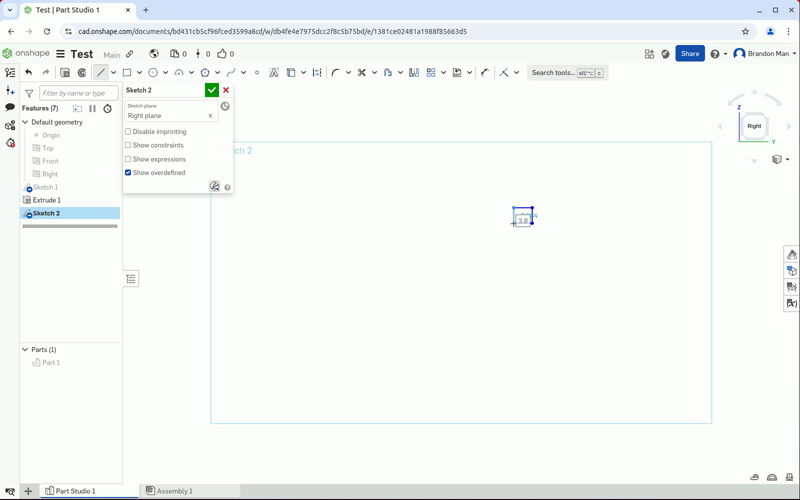
key(esc)
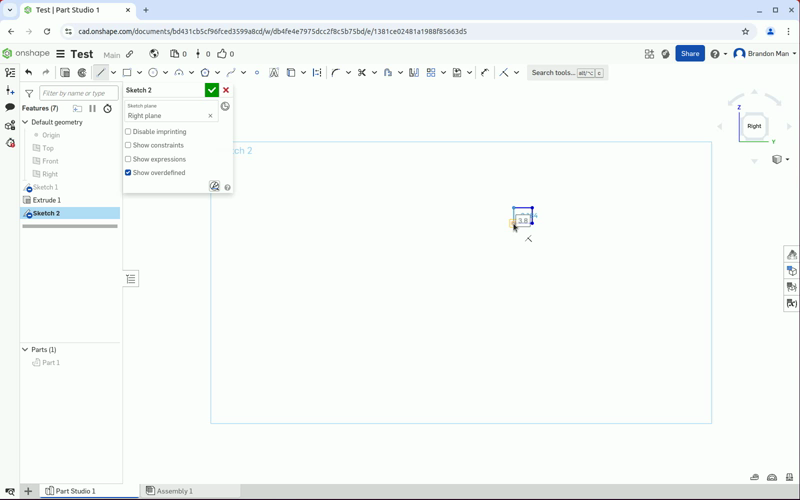
mouse_move(514, 213)
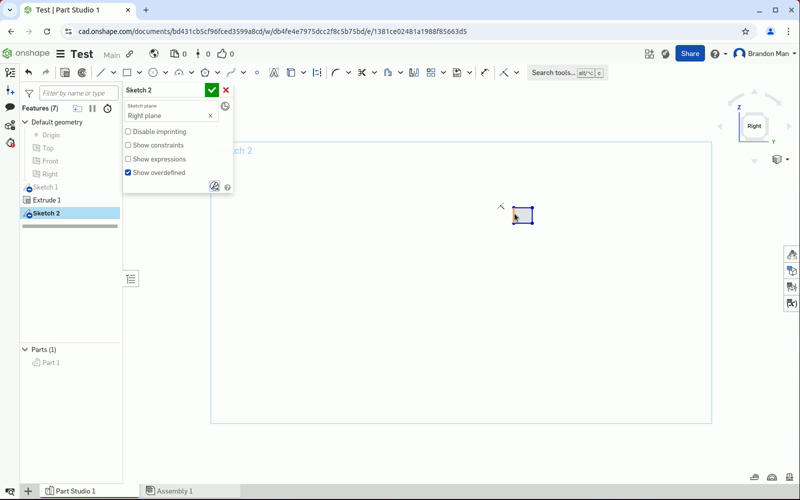
scroll(6)
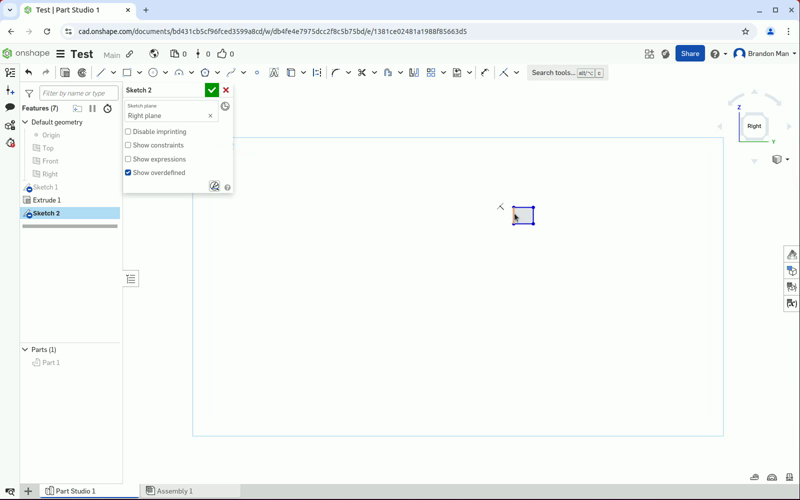
scroll(6)
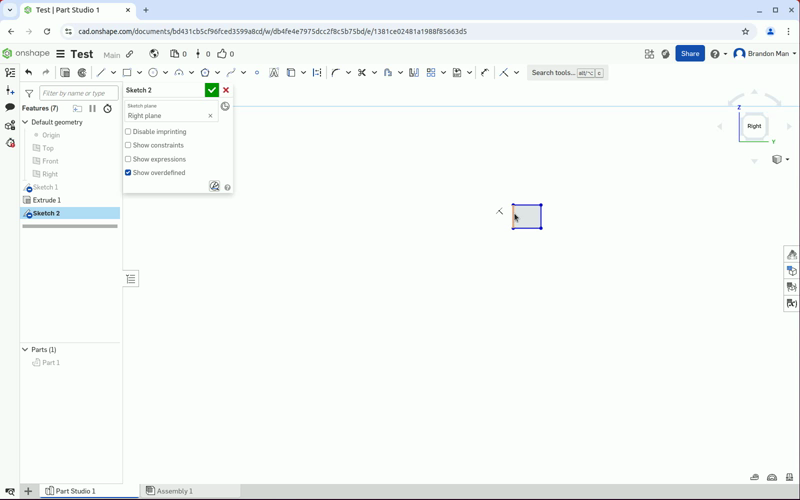
scroll(6)
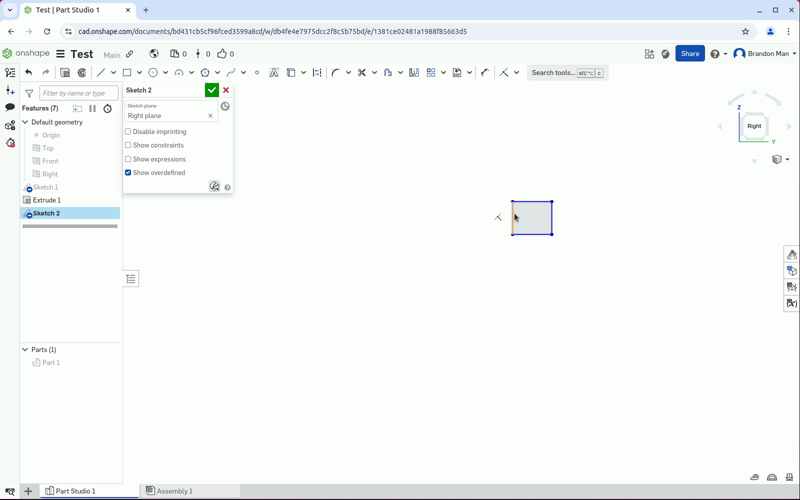
scroll(6)
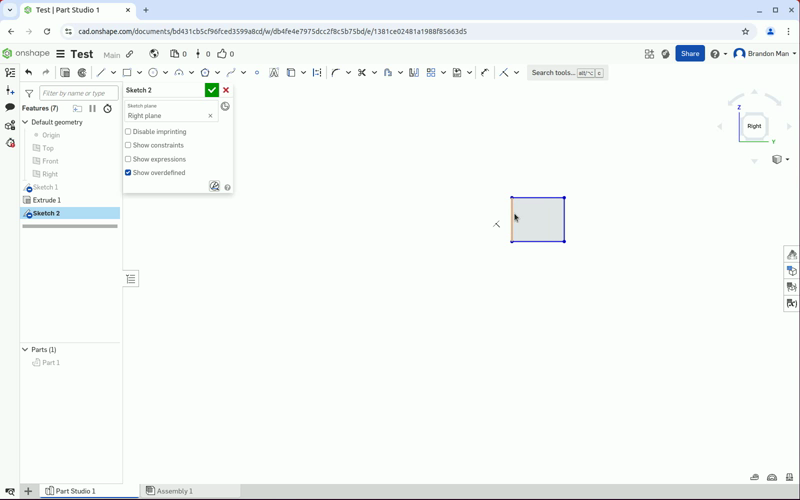
scroll(6)
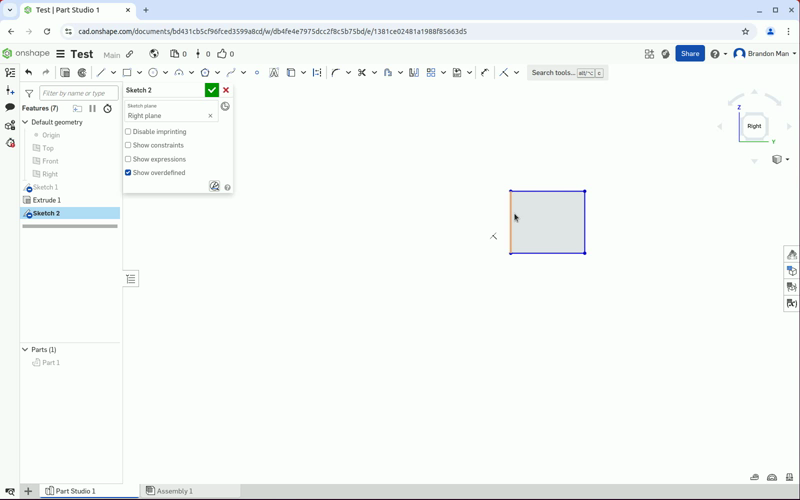
scroll(6)
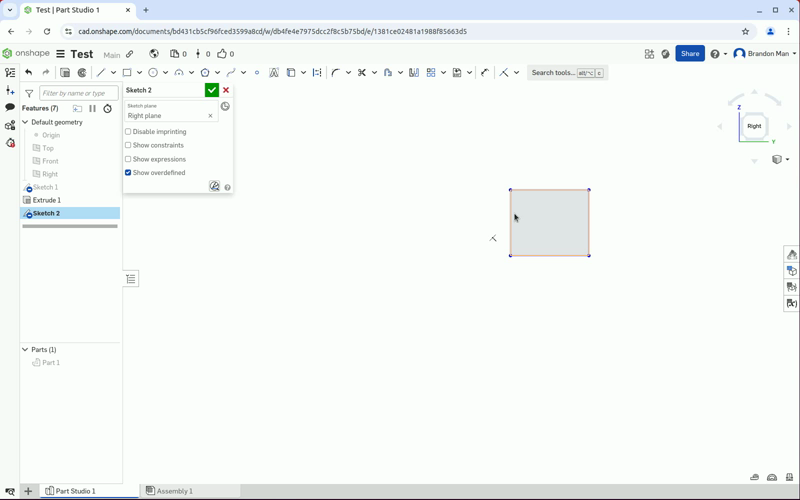
scroll(6)
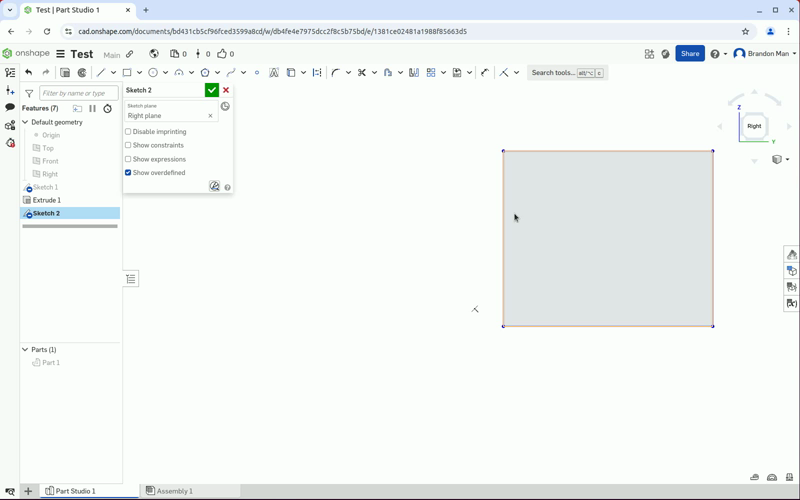
click(514, 213)
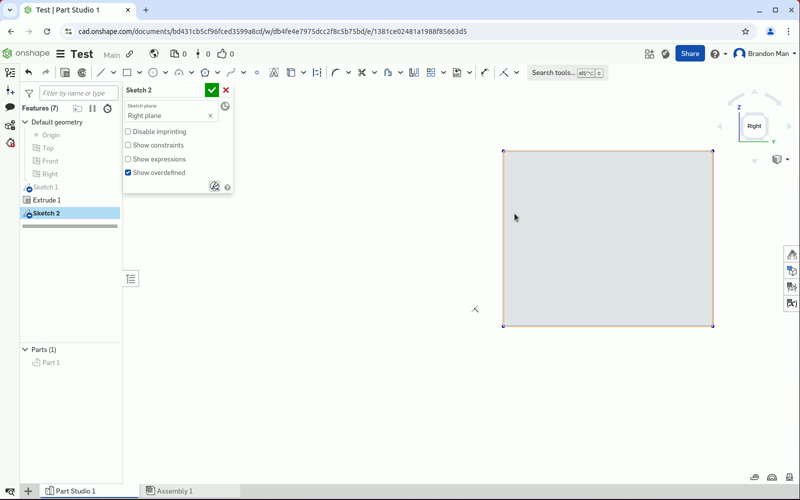
scroll(-6)
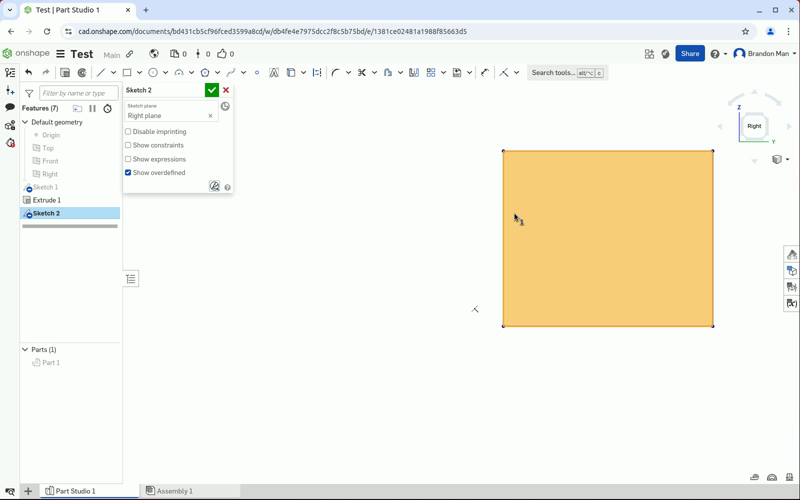
scroll(-6)
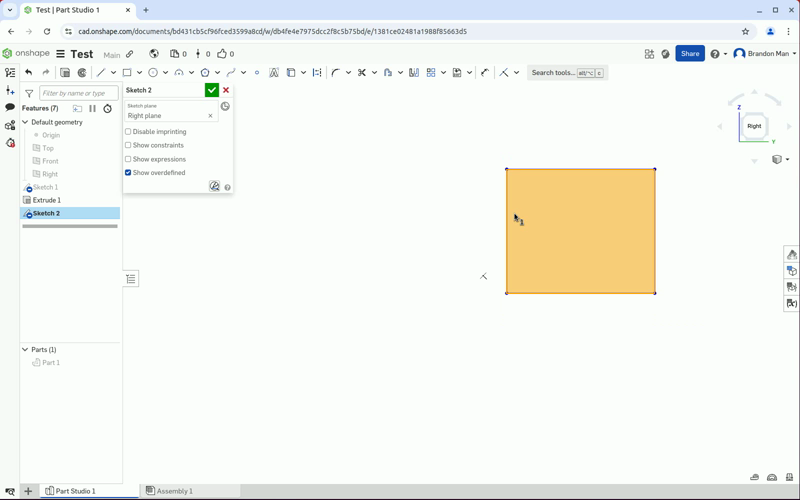
scroll(-6)
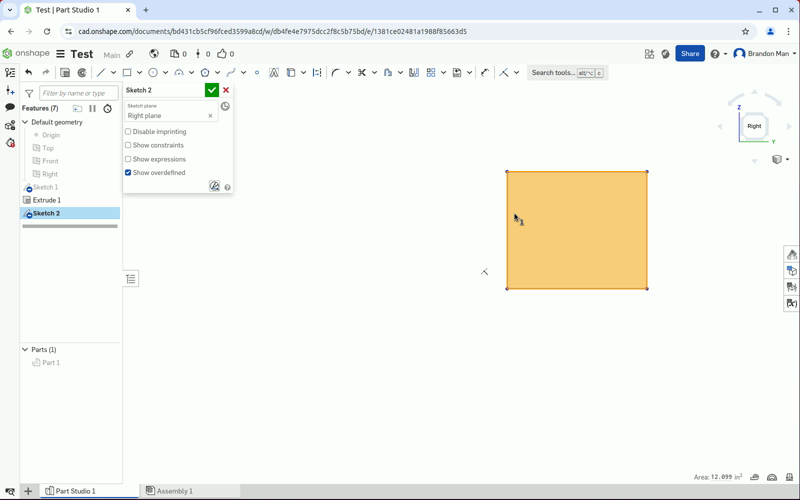
scroll(-6)
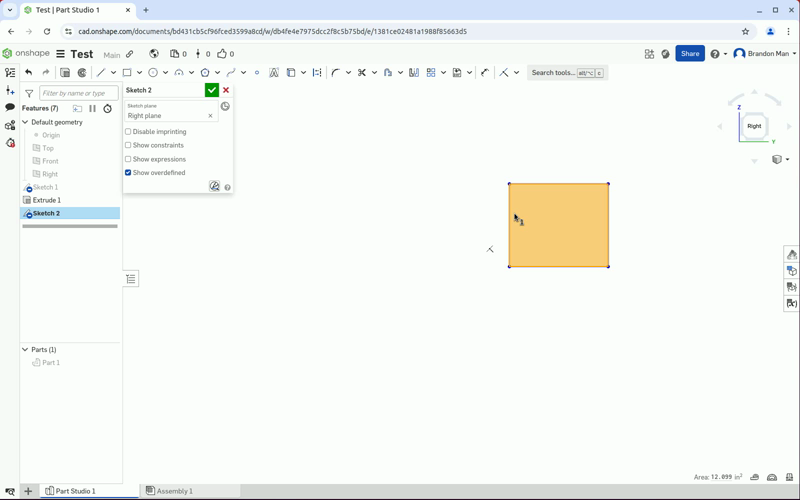
scroll(-6)
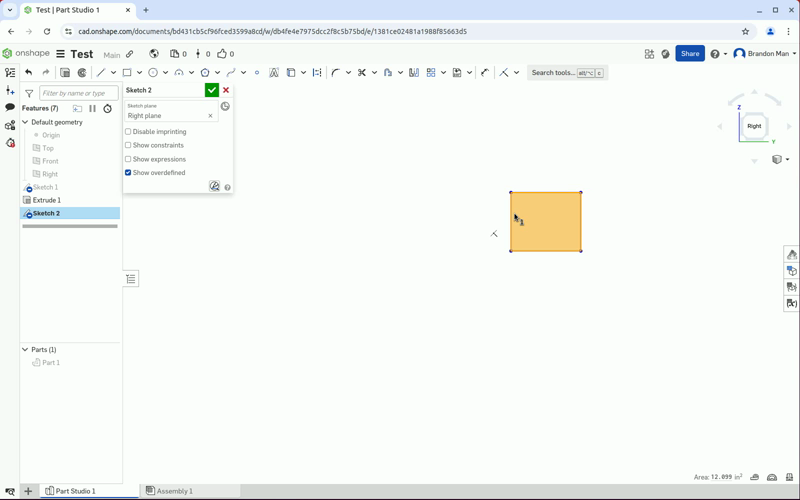
scroll(-6)
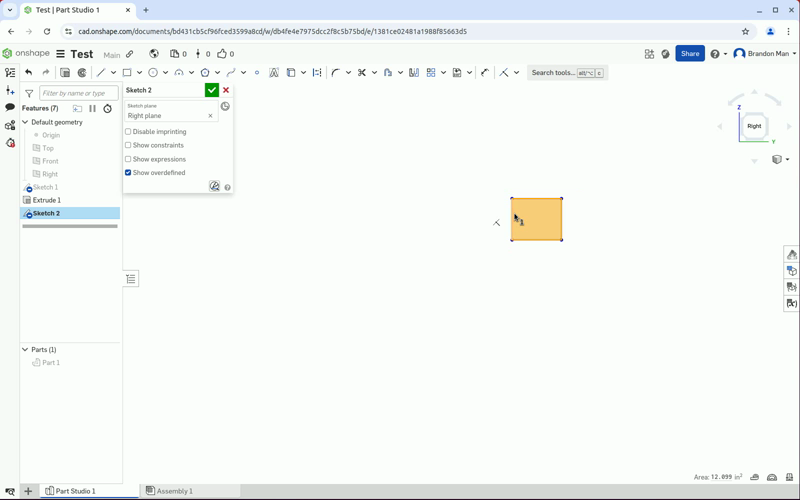
scroll(-6)
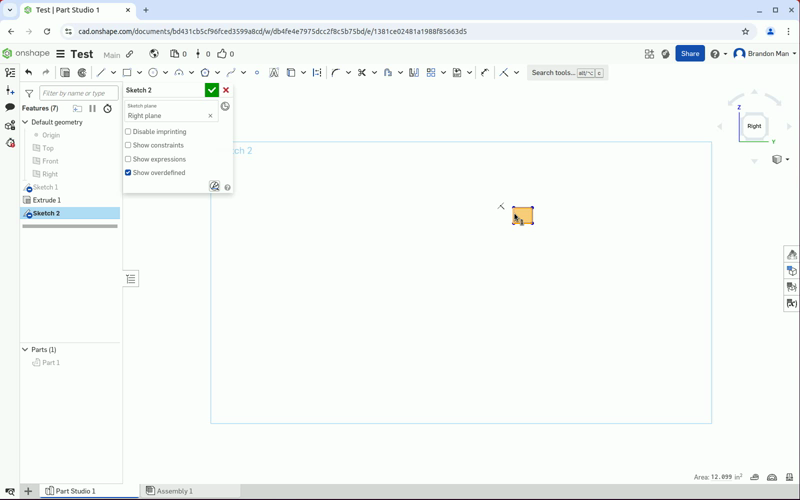
mouse_move(73, 352)
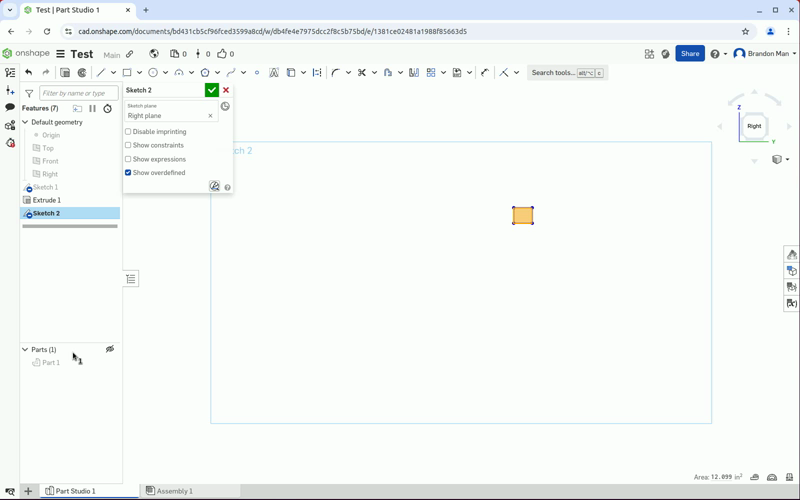
key(shift+y)
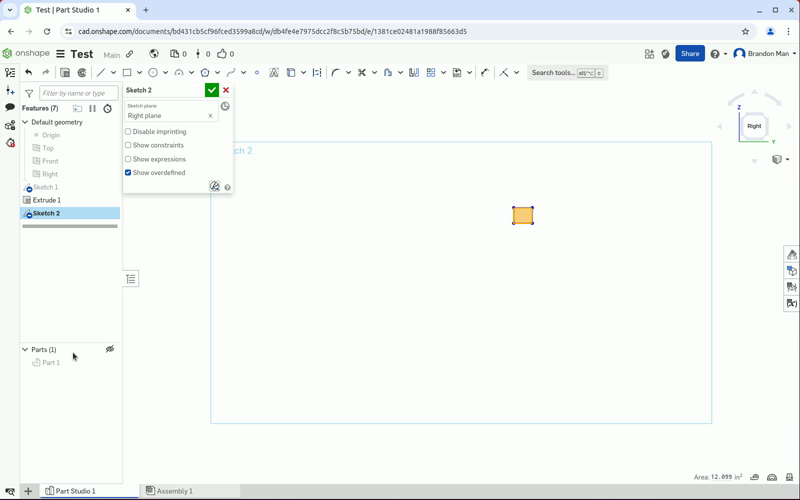
key(shift+e)
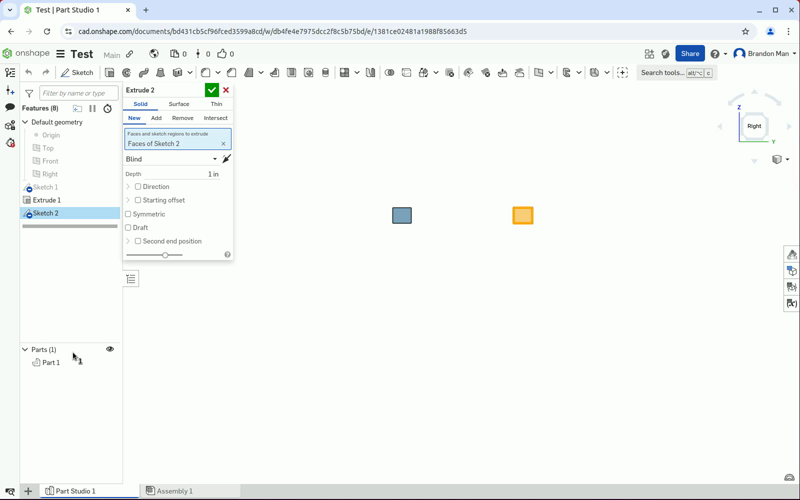
mouse_move(143, 106)
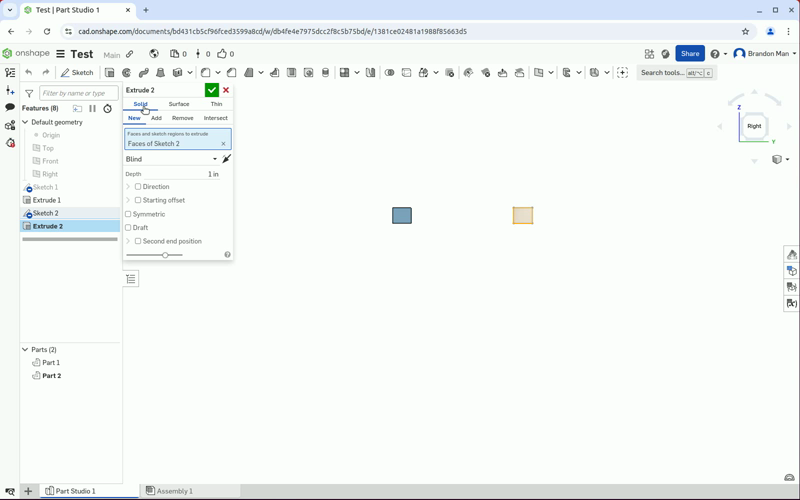
click(143, 106)
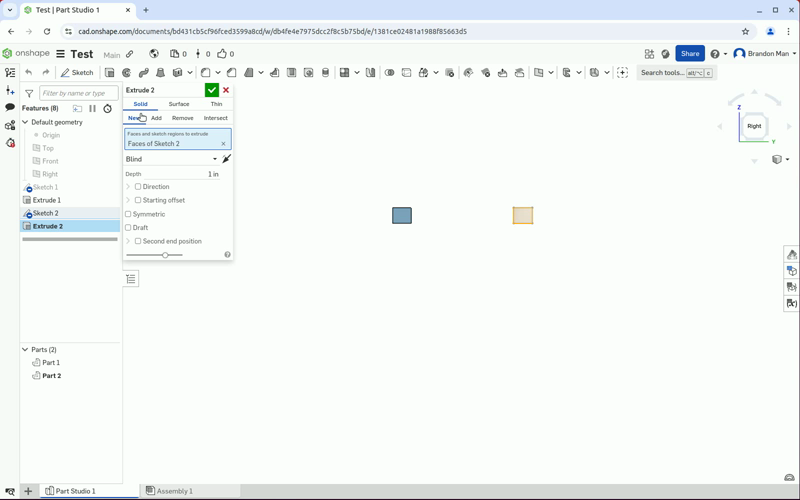
mouse_move(137, 120)
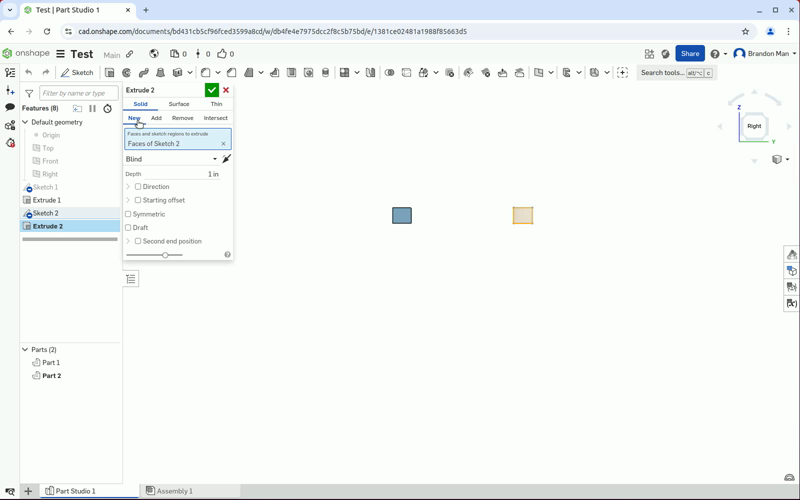
click(137, 120)
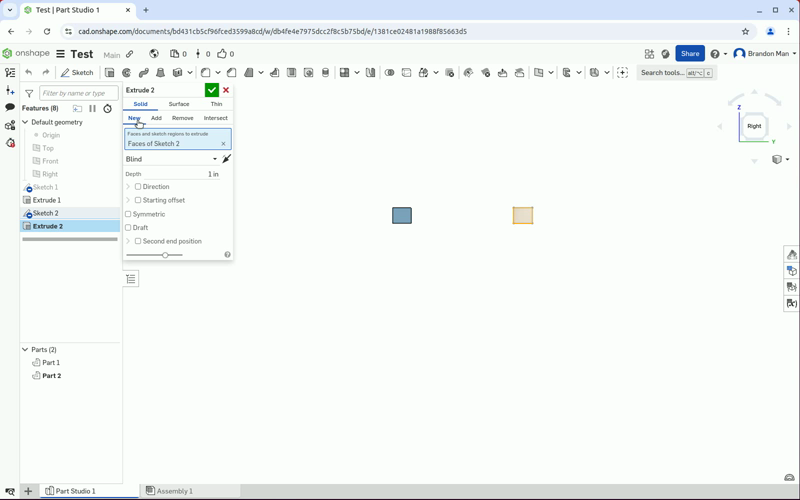
key(tab, 4)
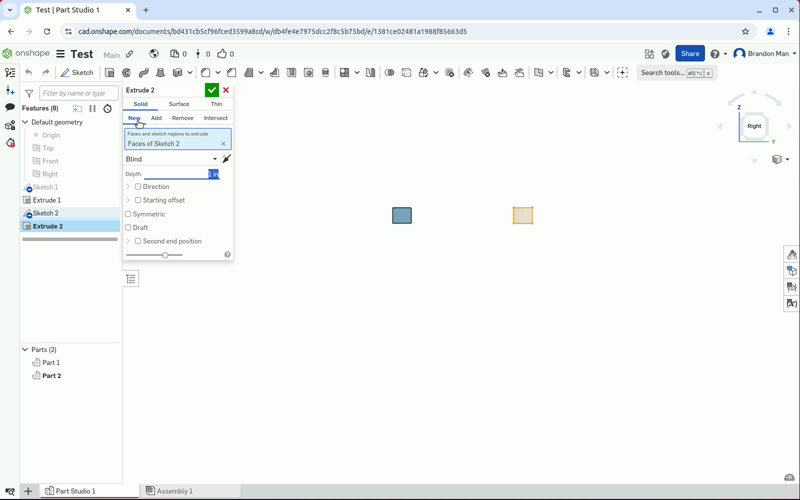
text(3.129)
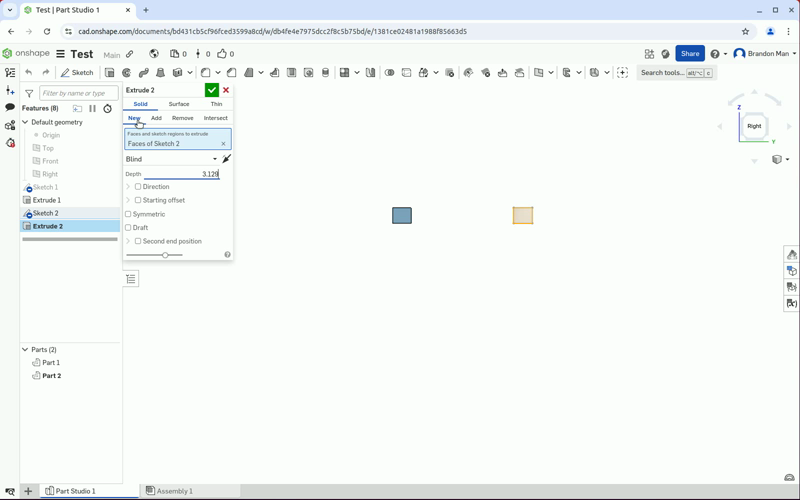
key(enter)
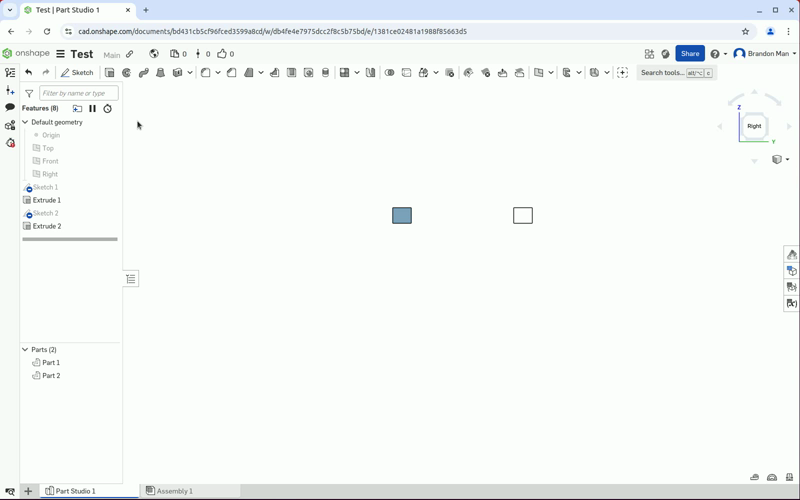
key(shift+h)
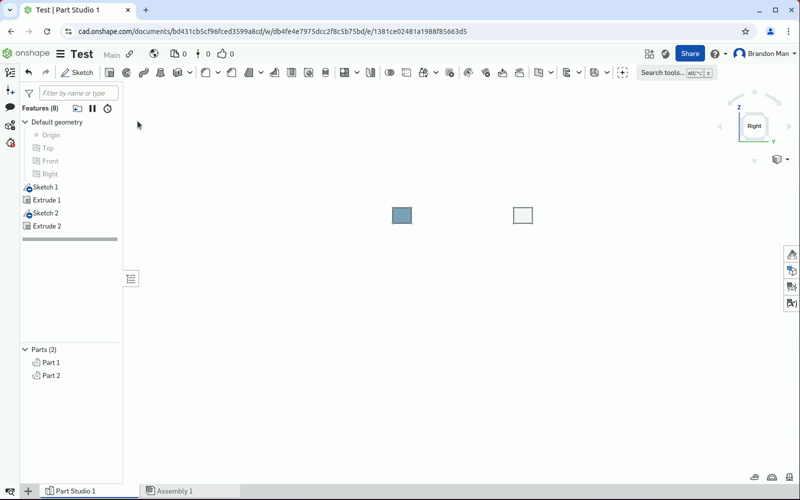
key(shift+h)
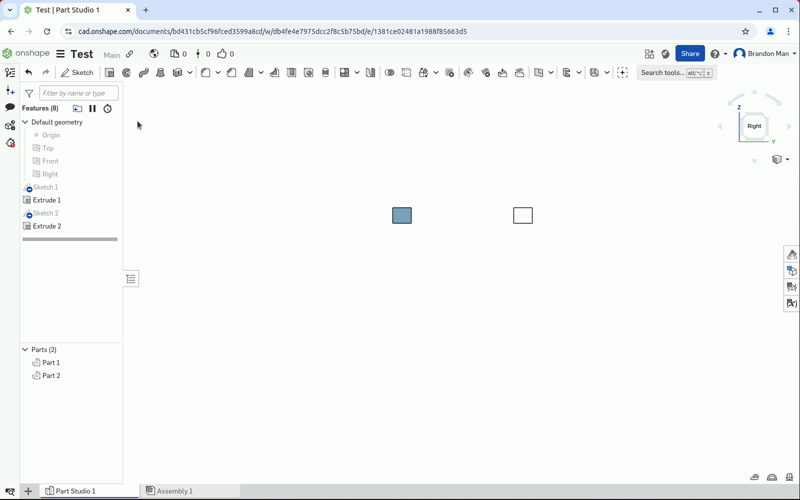
mouse_move(73, 189)
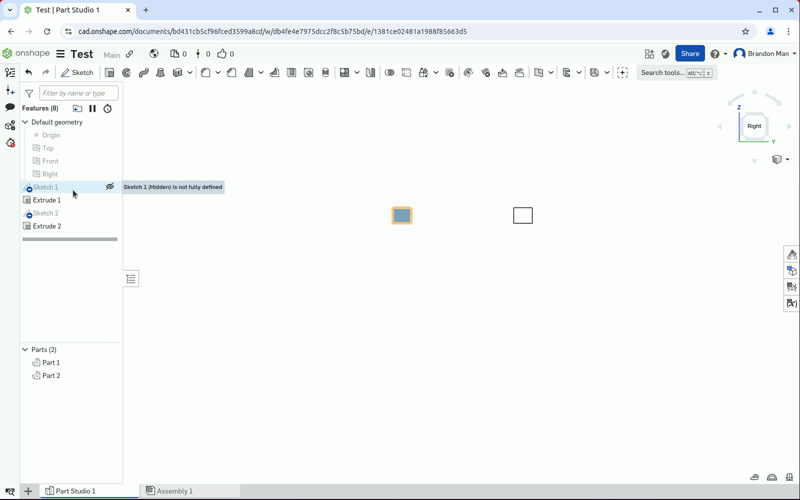
click(73, 189)
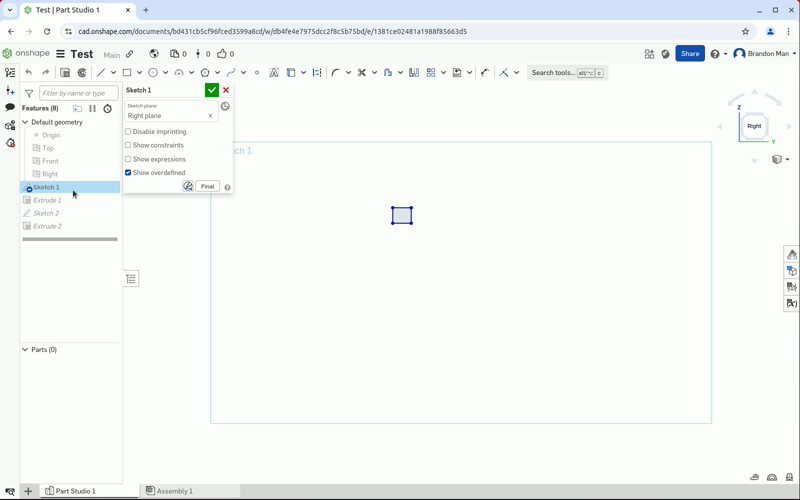
mouse_move(229, 92)
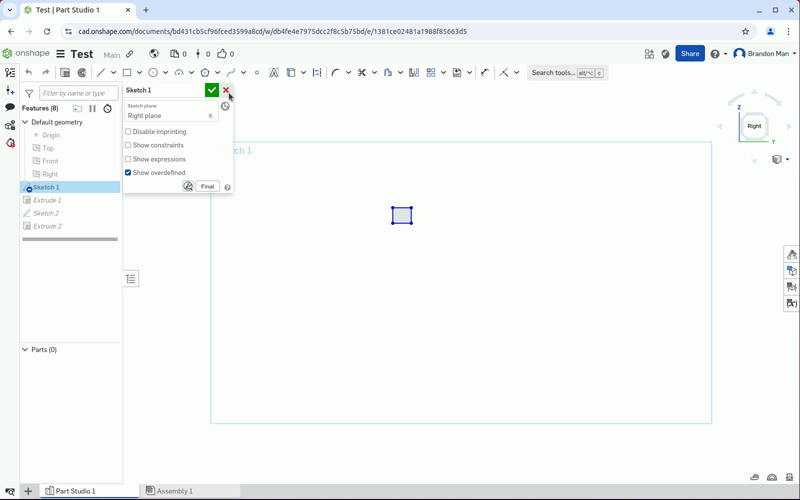
click(229, 92)
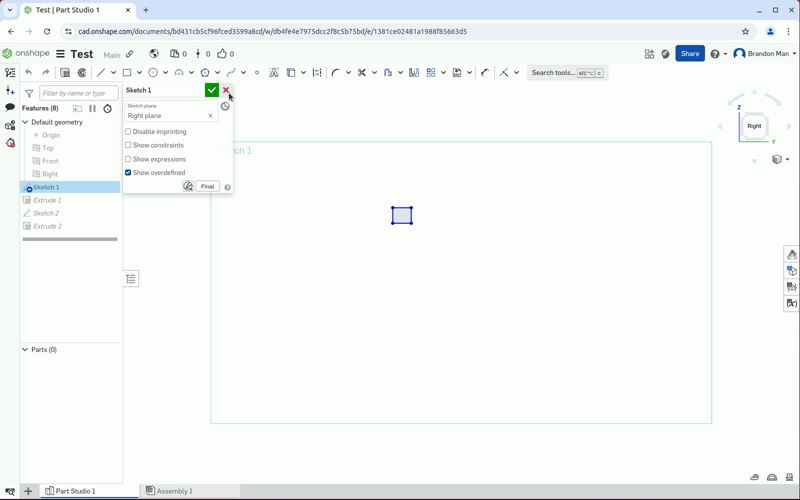
key(shift+s)
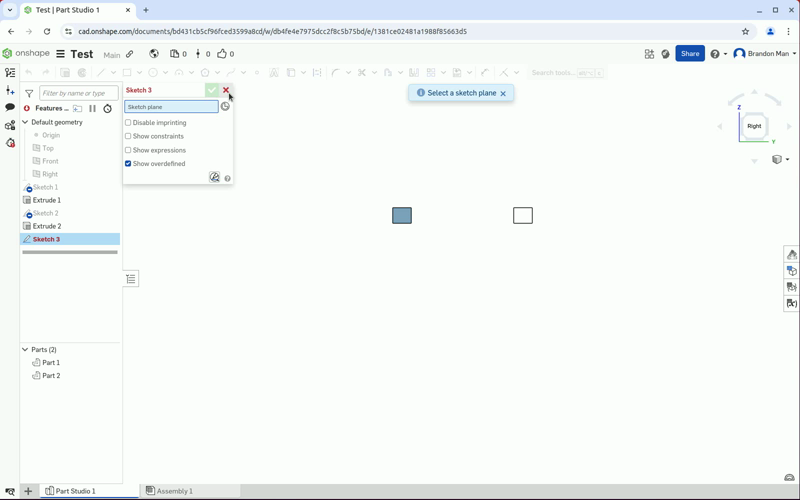
mouse_move(73, 176)
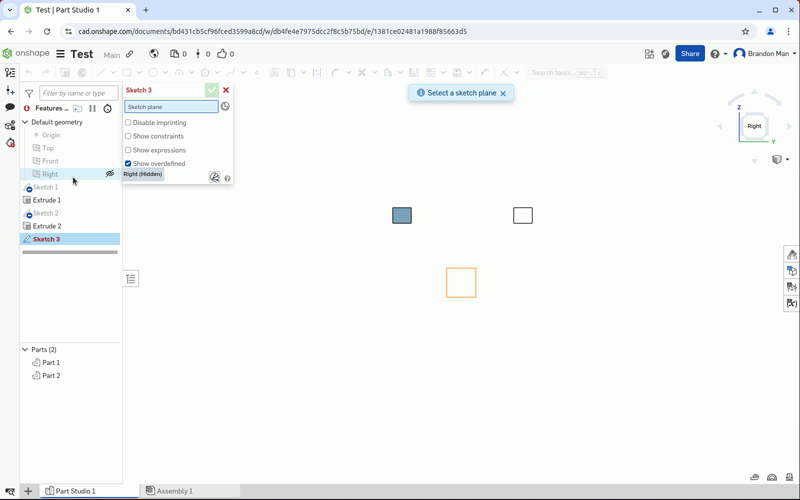
click(73, 176)
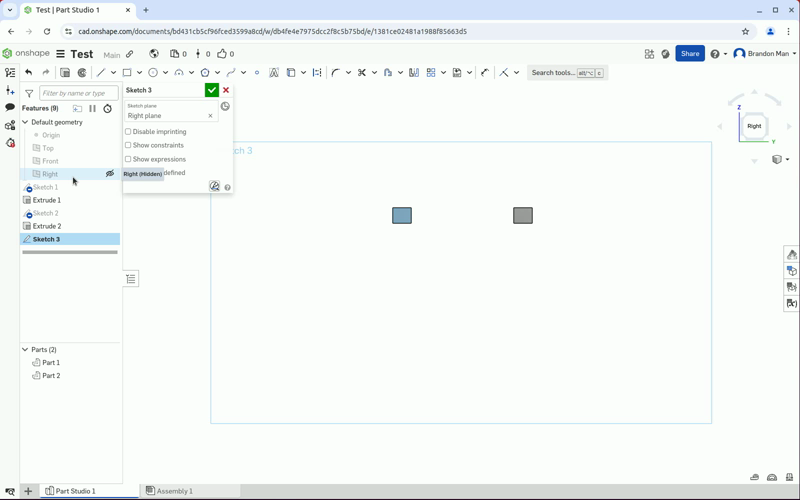
mouse_move(73, 352)
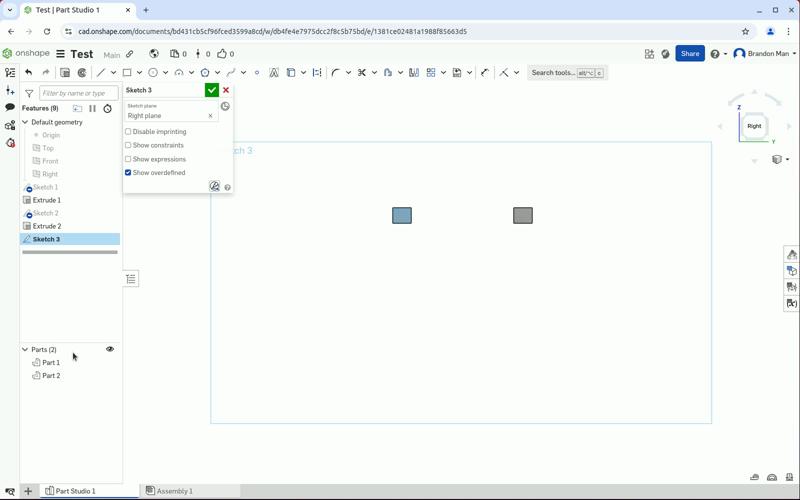
key(y)
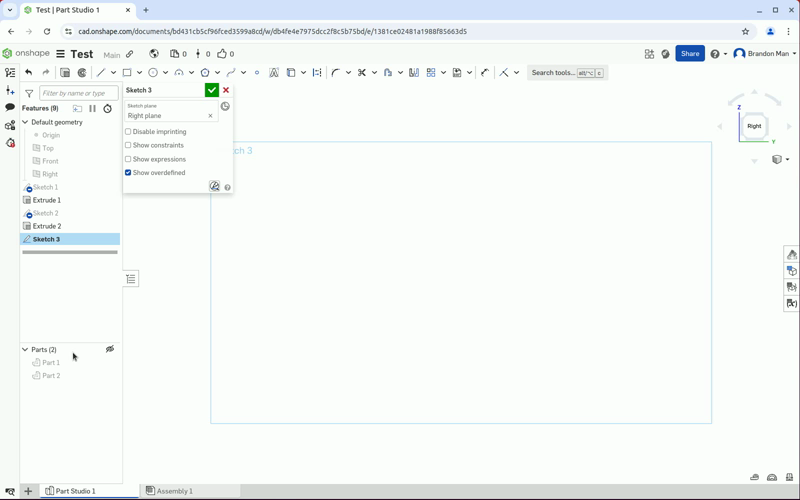
key(l)
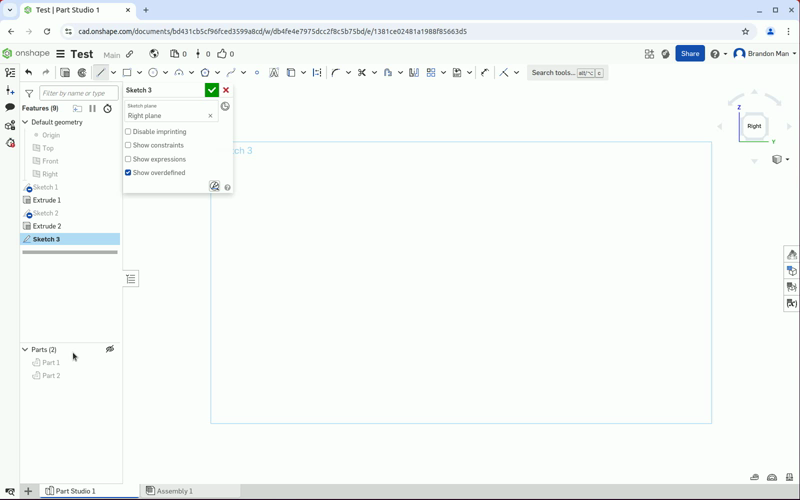
key_down(shift)
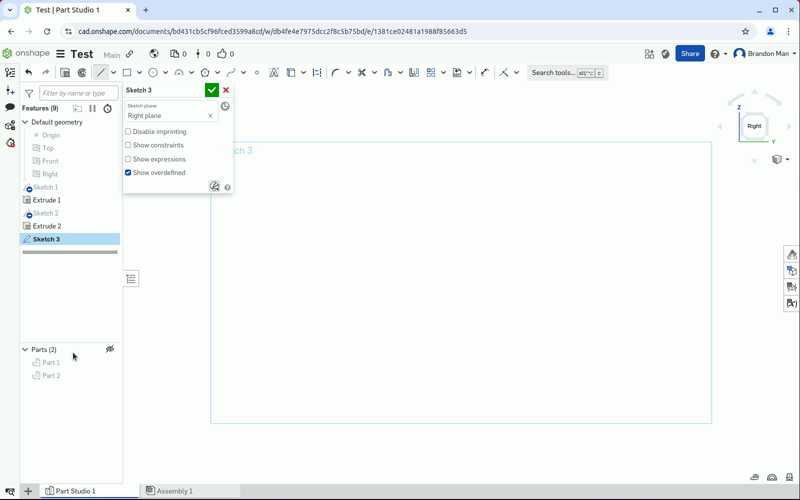
mouse_move(452, 223)
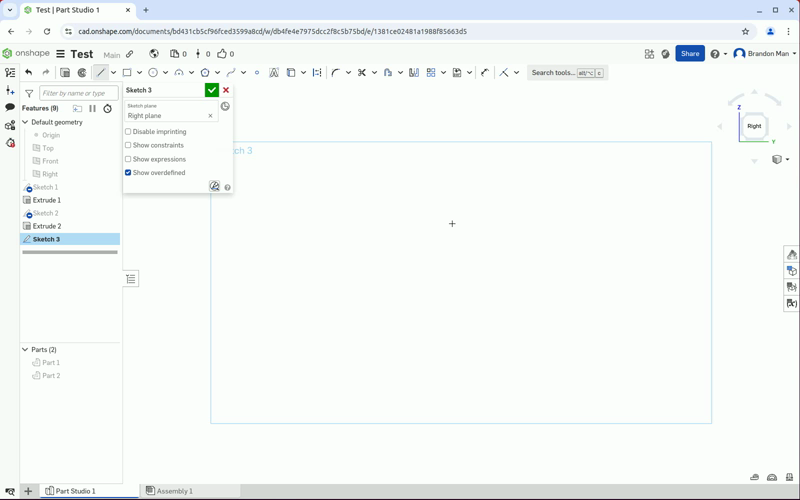
click(452, 223)
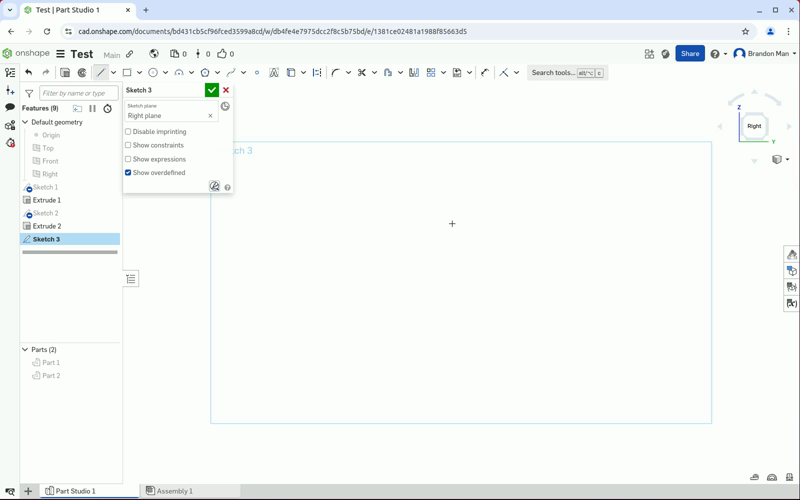
key_up(shift)
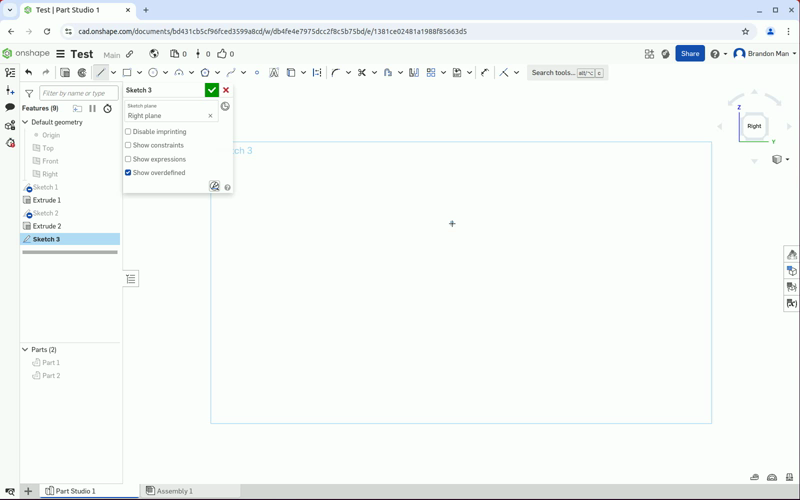
key_down(shift)
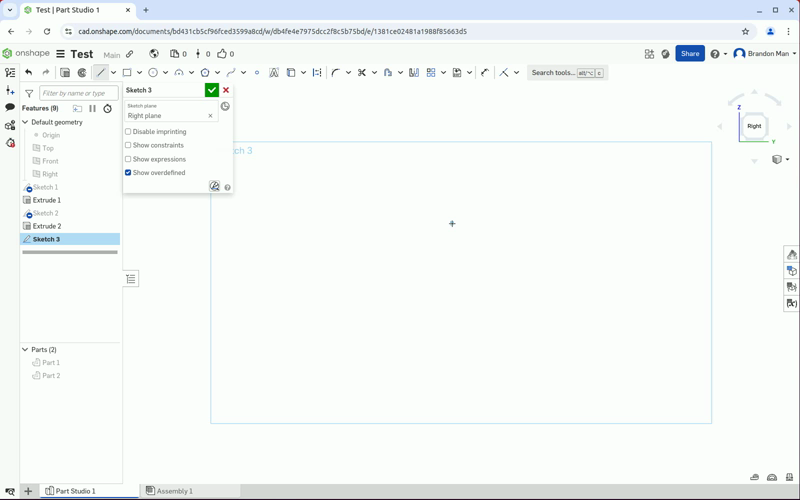
mouse_move(482, 223)
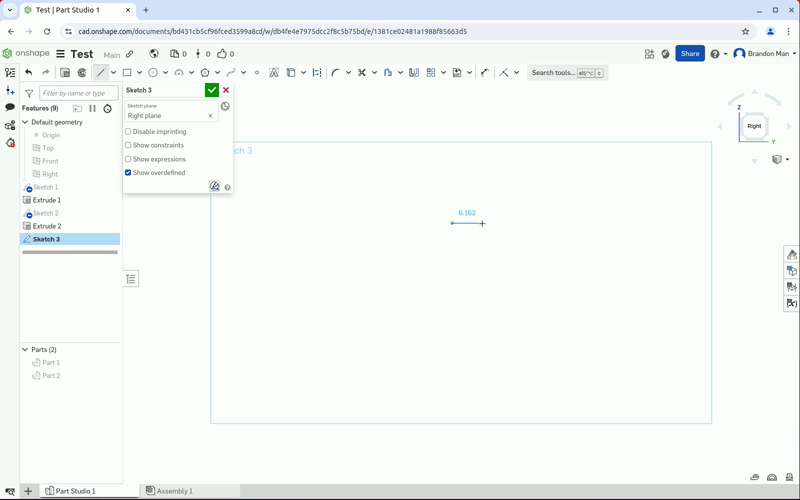
mouse_move(470, 223)
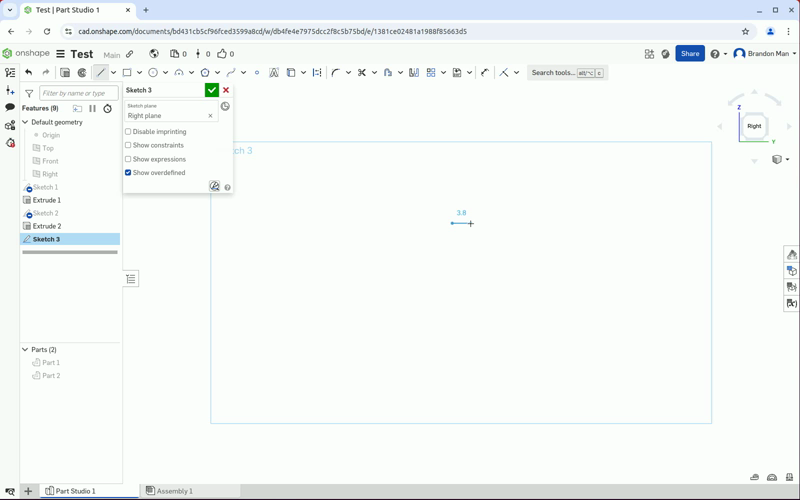
click(470, 223)
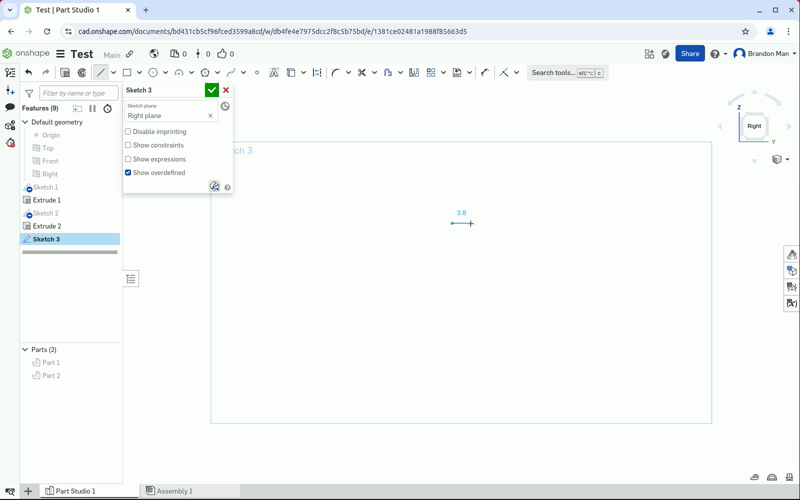
key_up(shift)
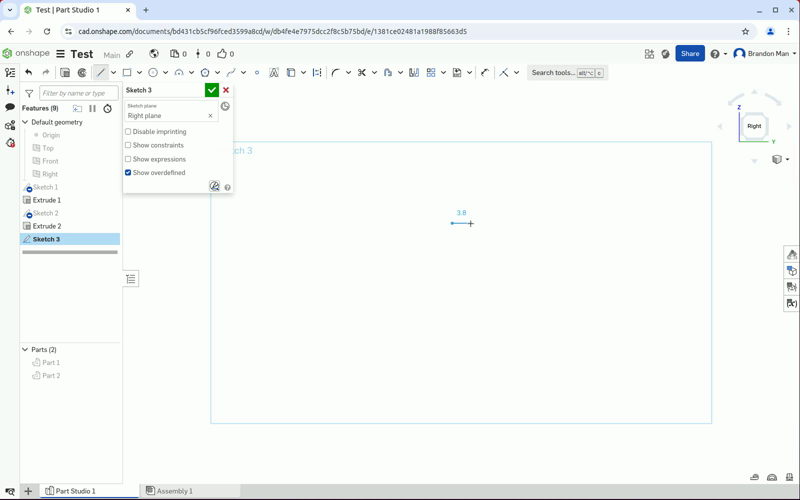
key_down(shift)
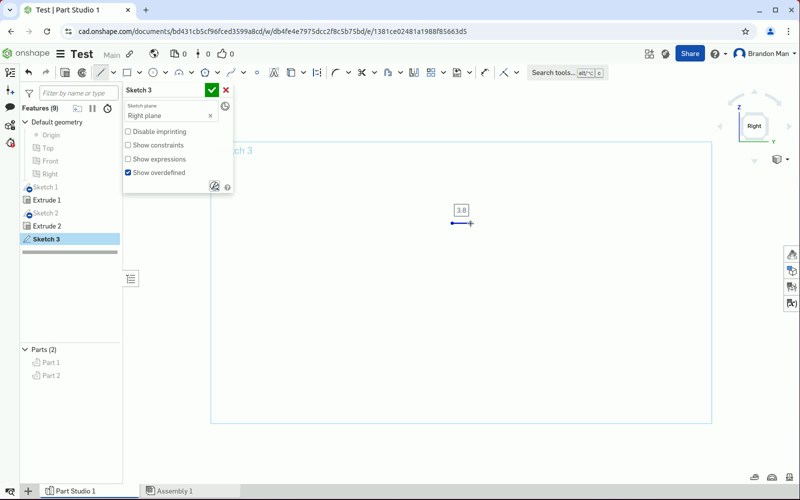
mouse_move(501, 223)
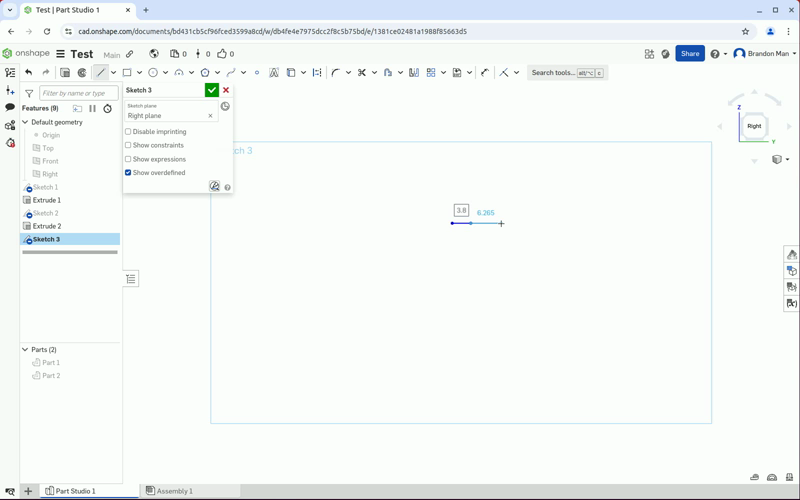
mouse_move(470, 207)
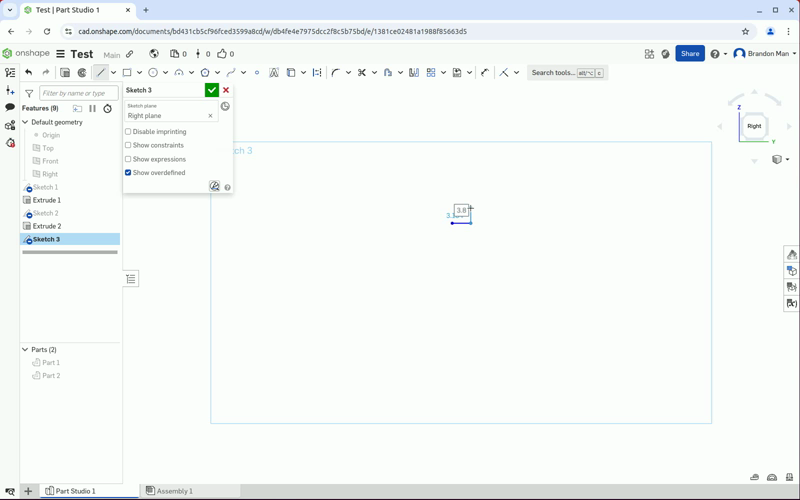
click(470, 207)
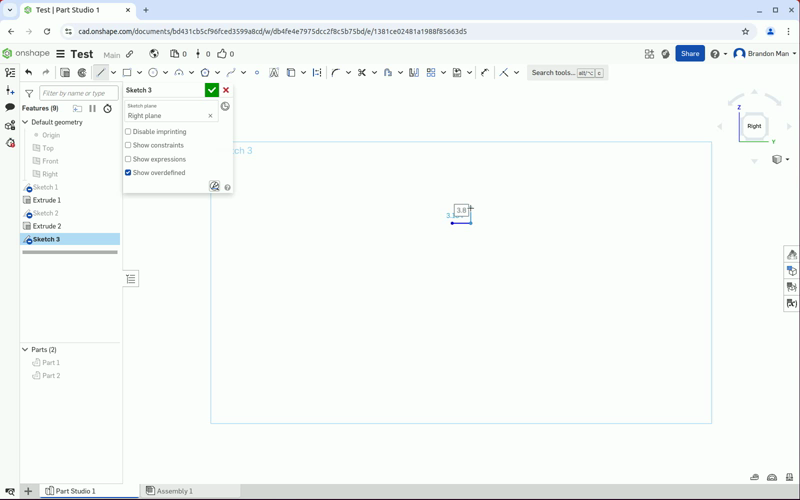
key_up(shift)
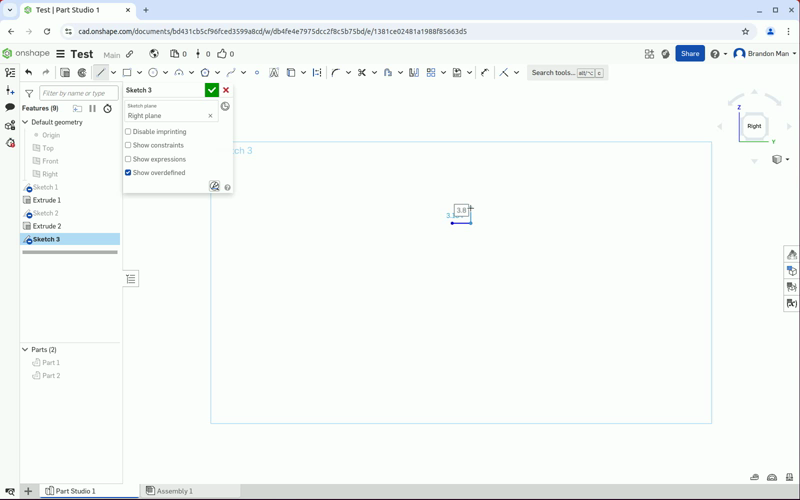
key_down(shift)
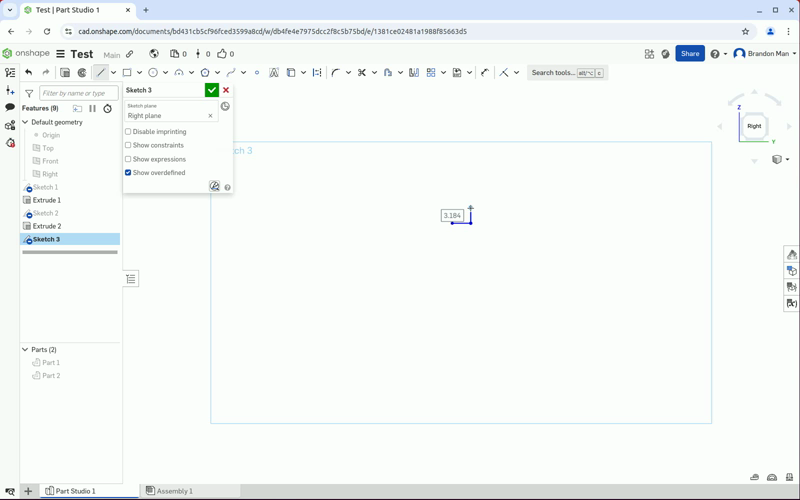
mouse_move(501, 207)
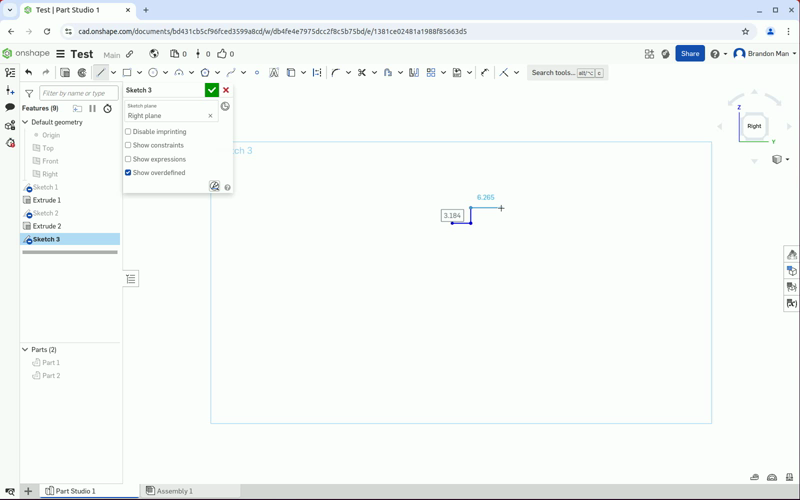
mouse_move(452, 207)
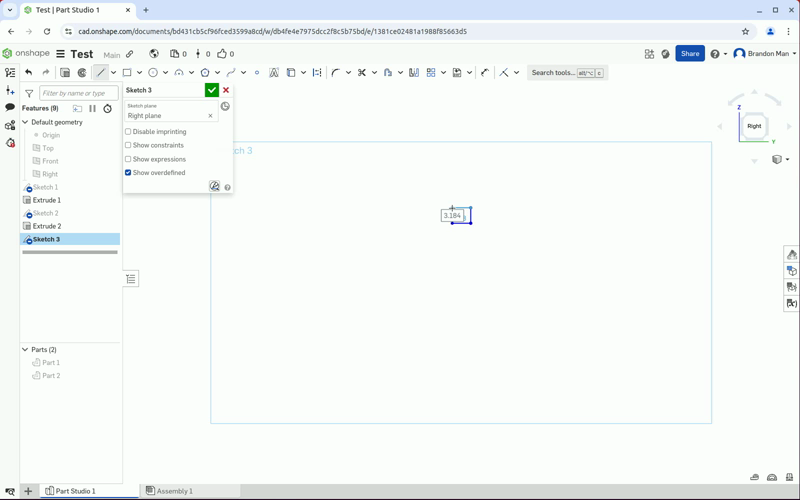
click(452, 207)
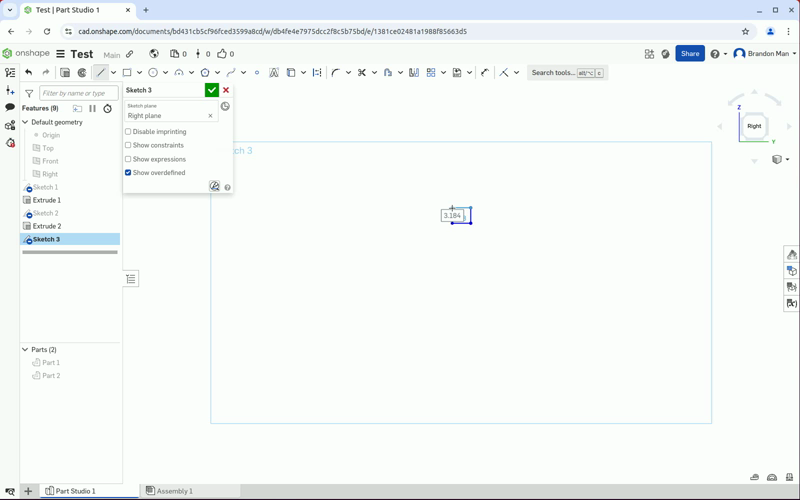
key_up(shift)
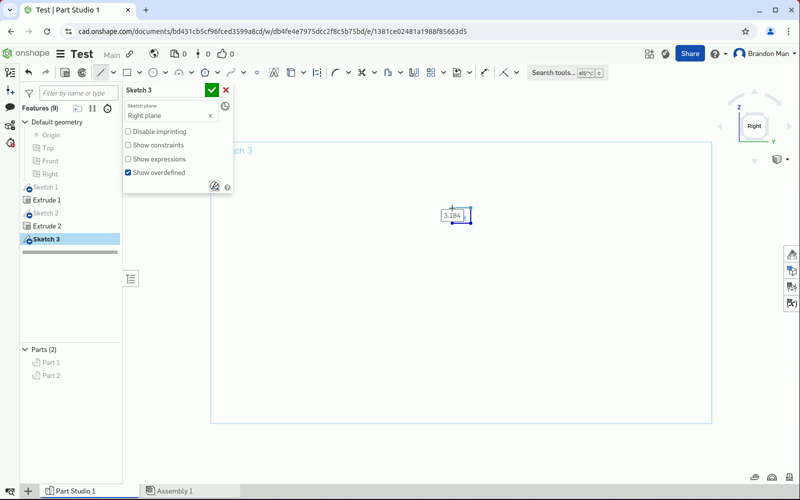
mouse_move(482, 207)
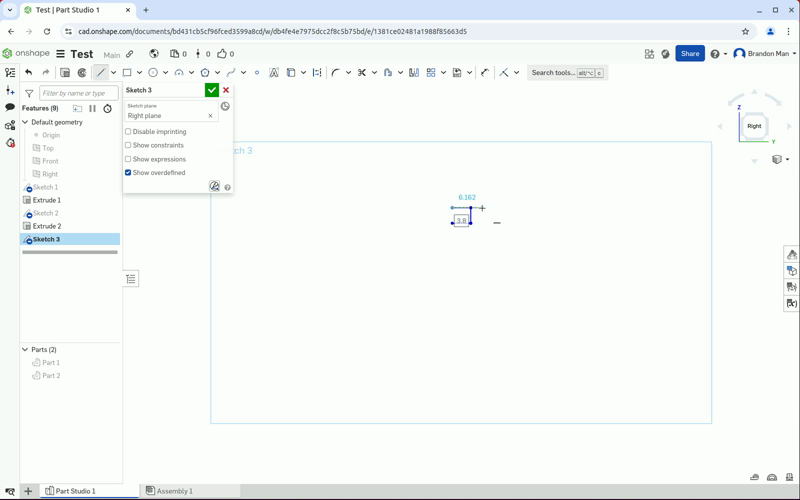
key_down(shift)
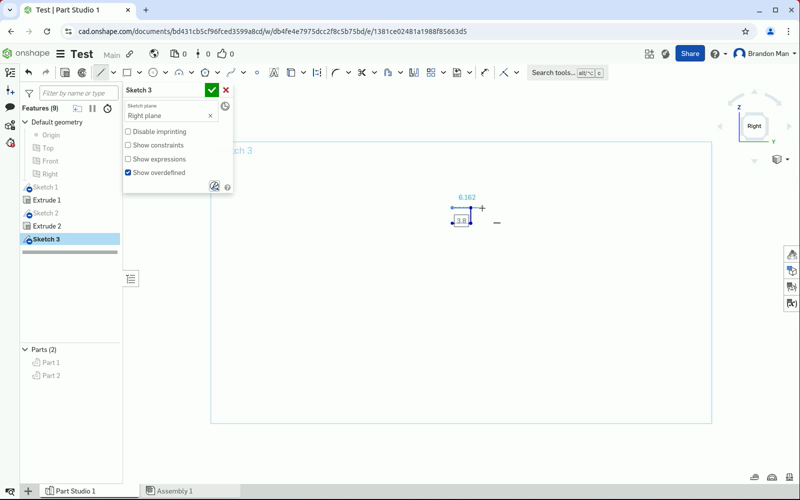
mouse_move(452, 223)
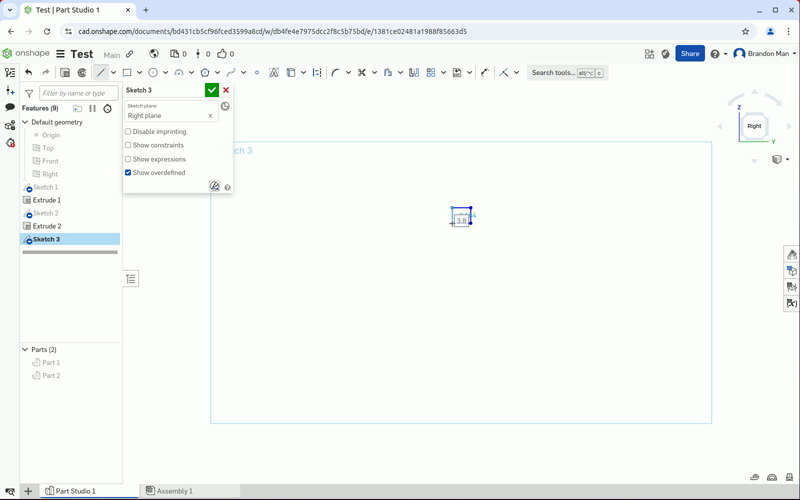
key_up(shift)
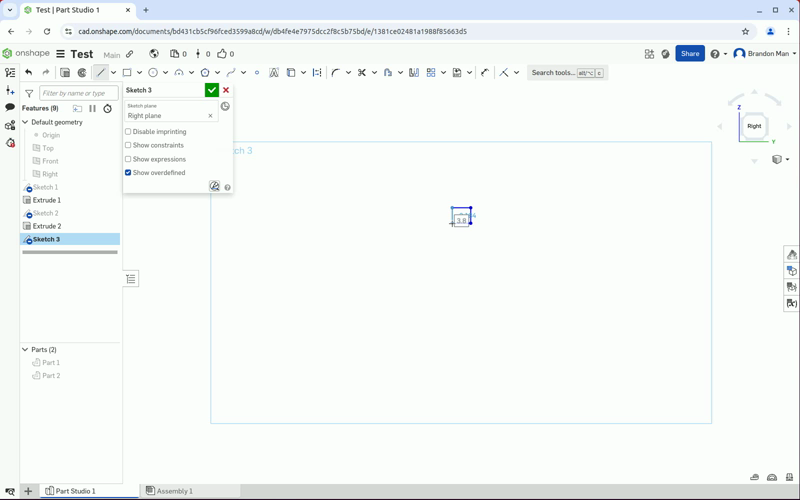
click(452, 223)
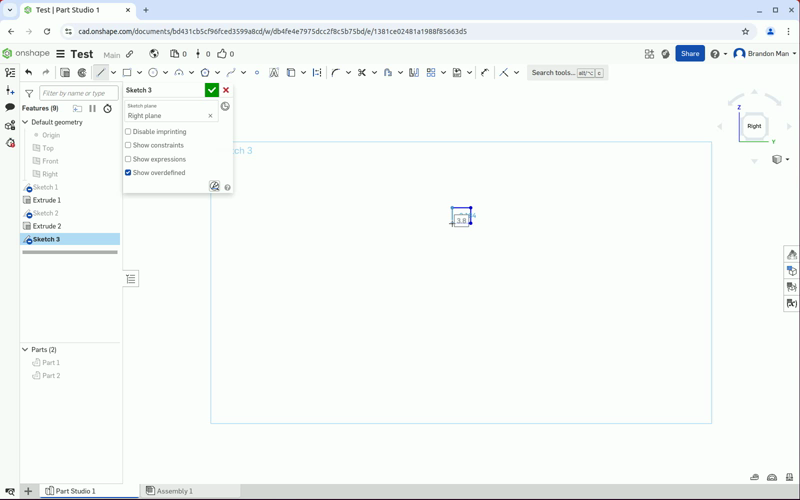
key(esc)
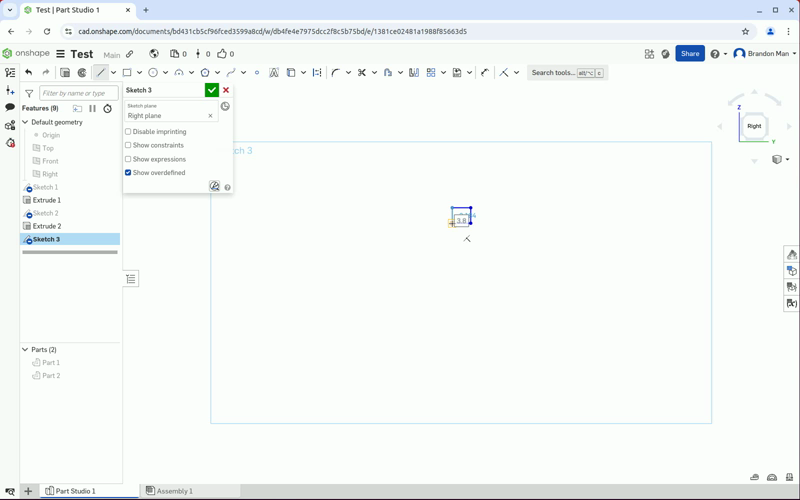
mouse_move(456, 219)
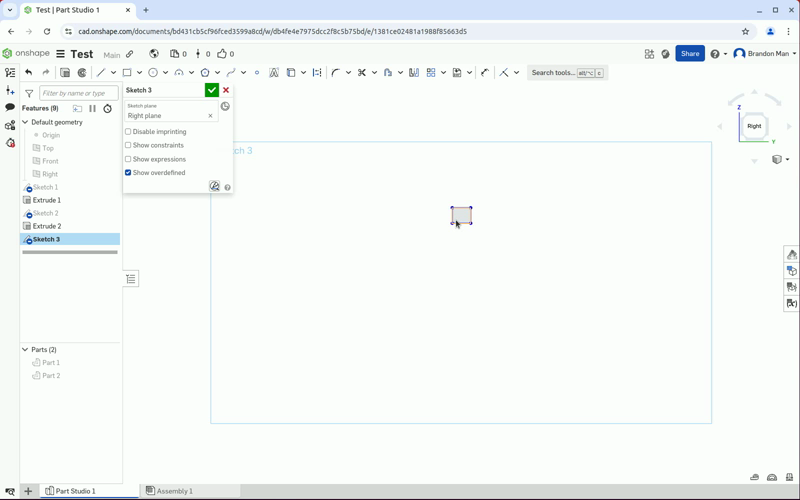
scroll(6)
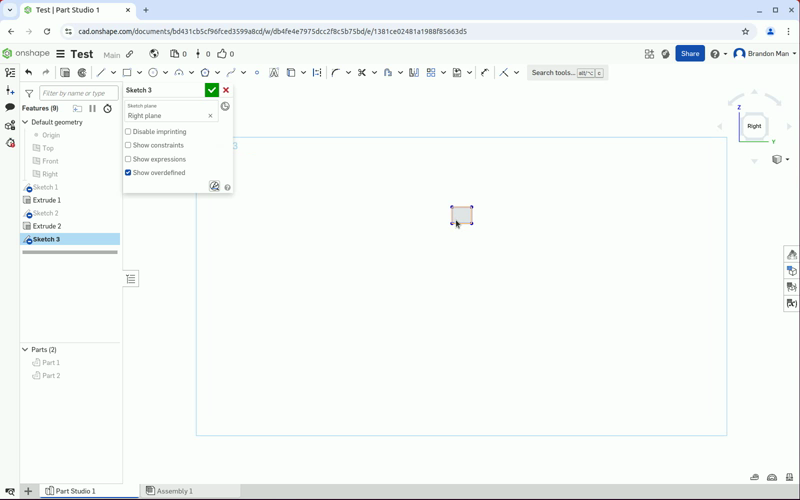
scroll(6)
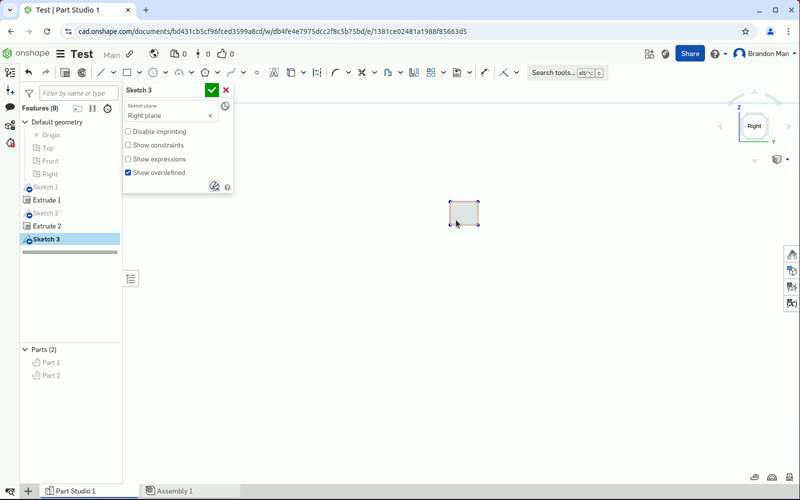
scroll(6)
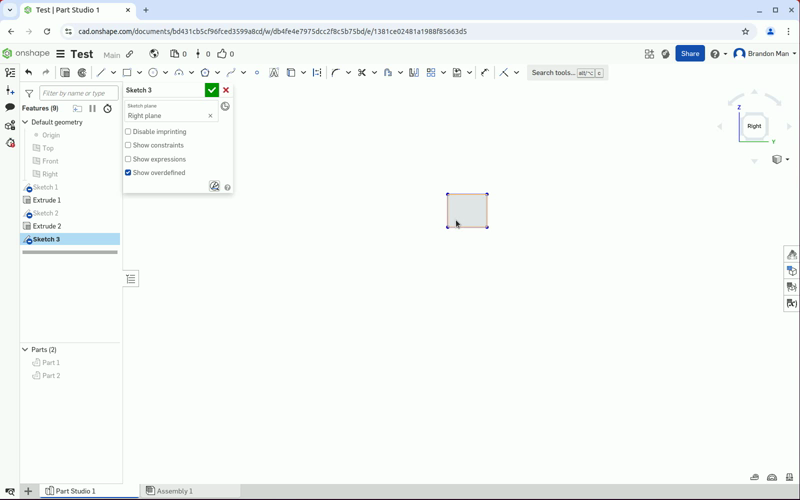
scroll(6)
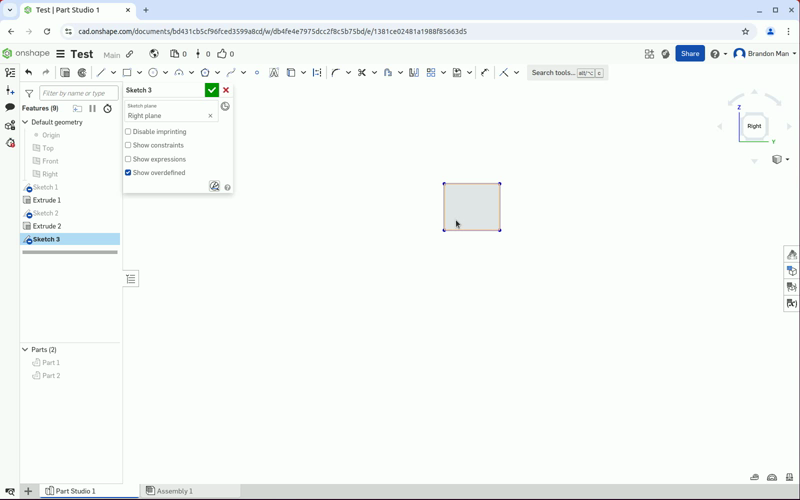
scroll(6)
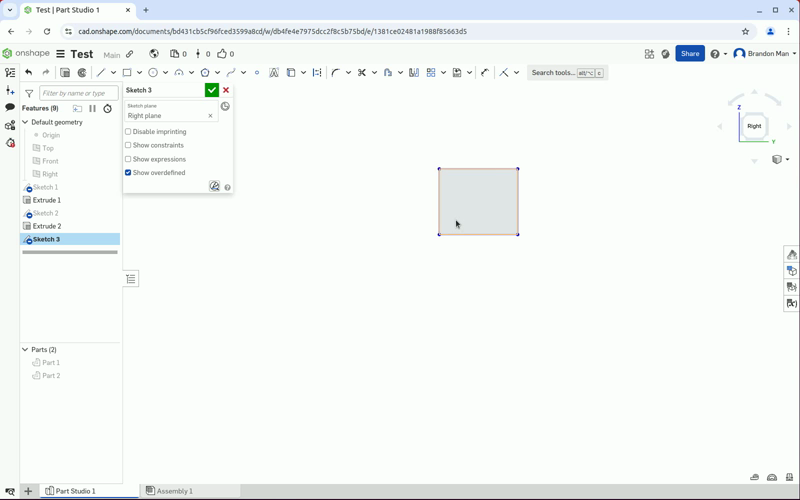
scroll(6)
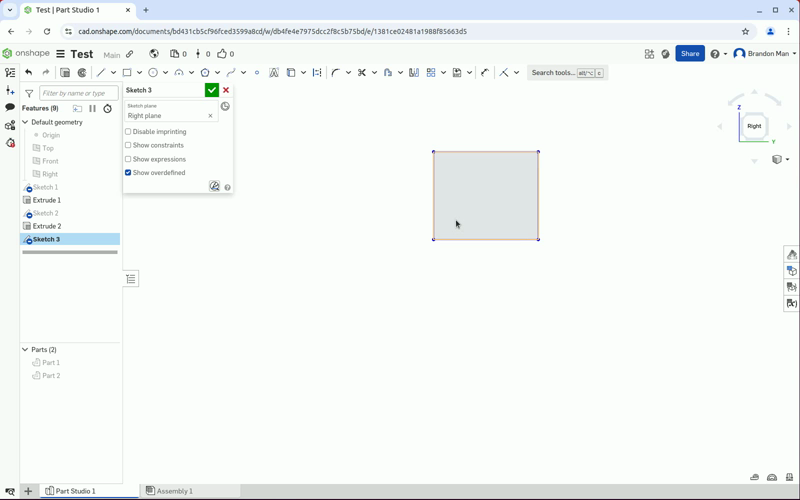
scroll(6)
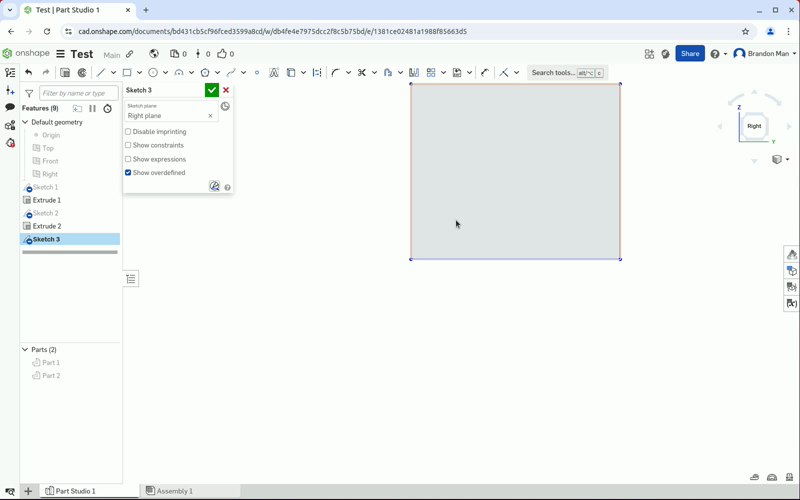
click(456, 219)
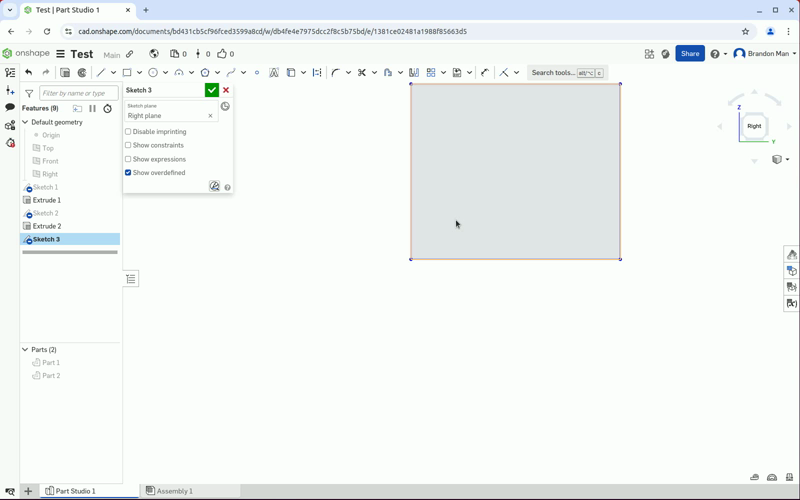
scroll(-6)
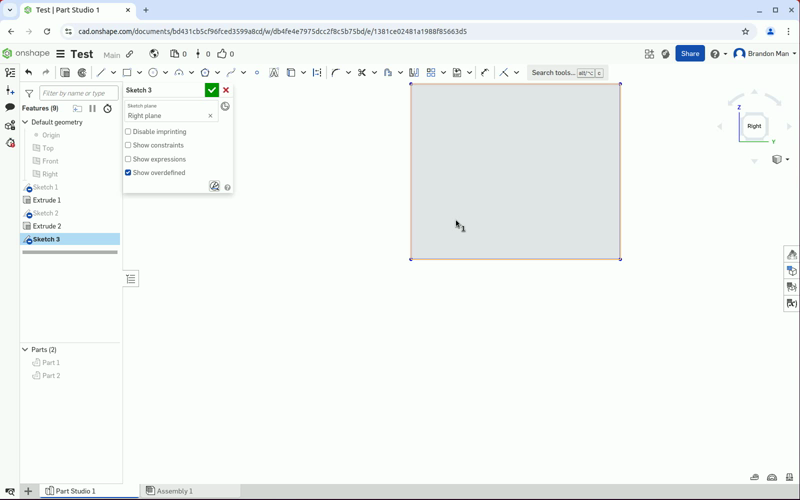
scroll(-6)
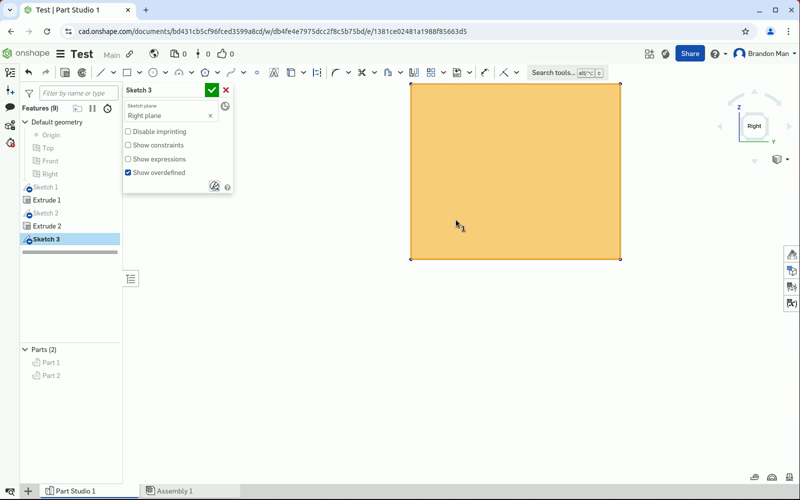
scroll(-6)
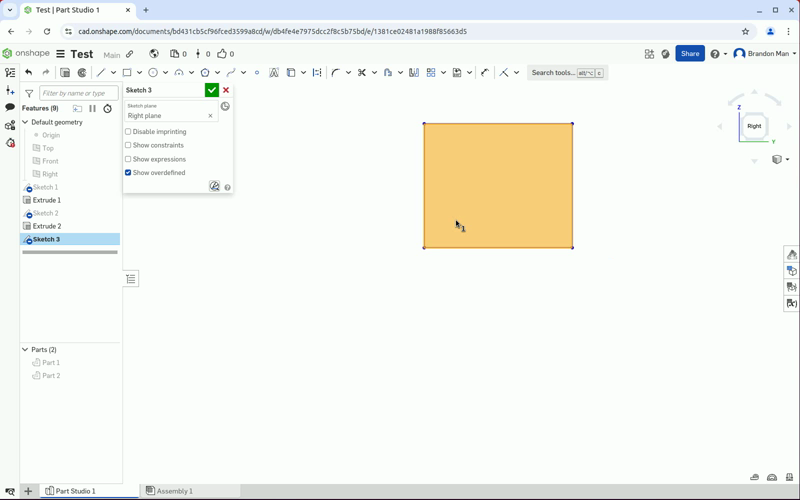
scroll(-6)
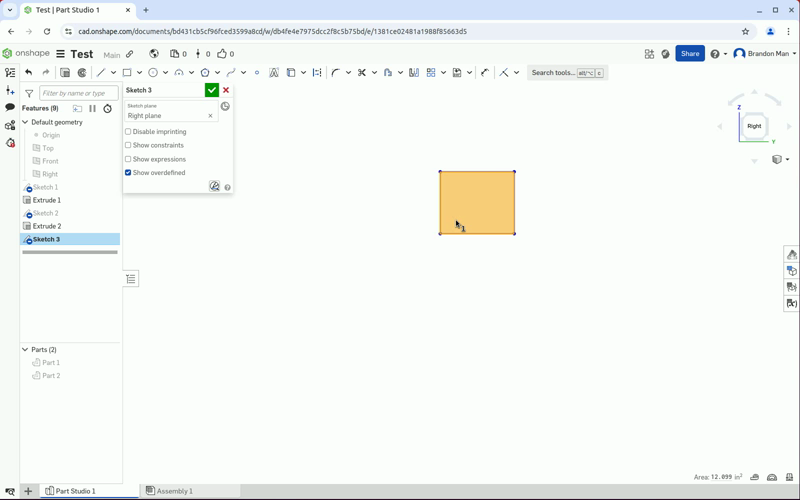
scroll(-6)
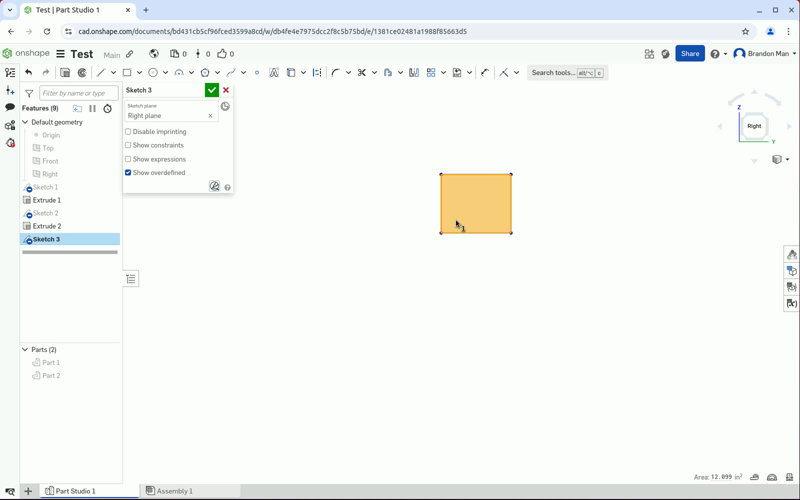
scroll(-6)
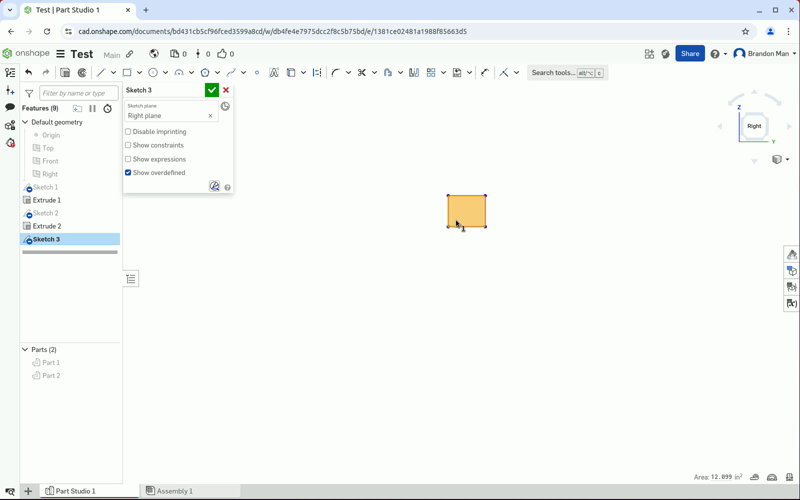
scroll(-6)
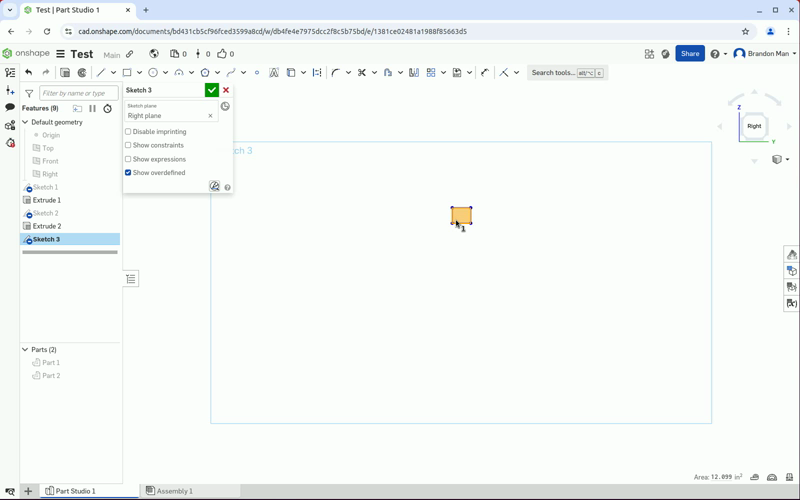
mouse_move(73, 352)
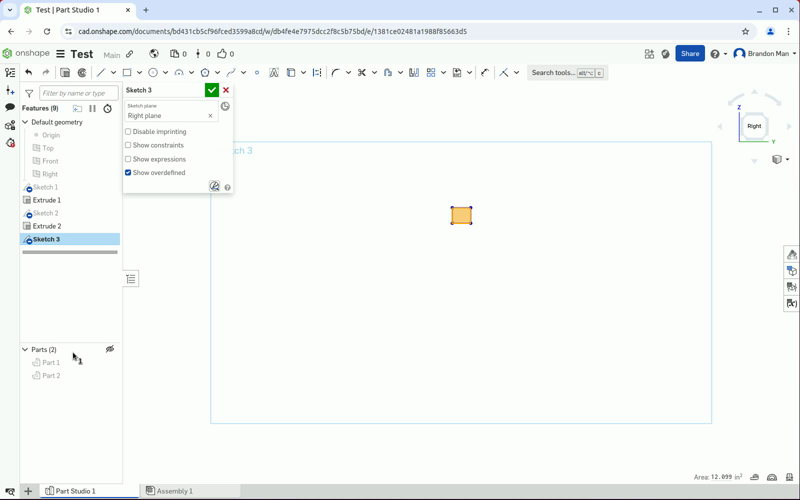
key(shift+y)
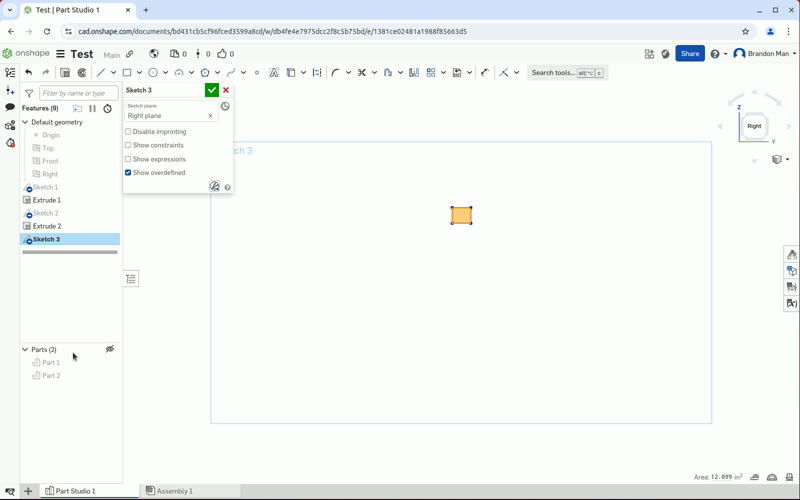
key(shift+e)
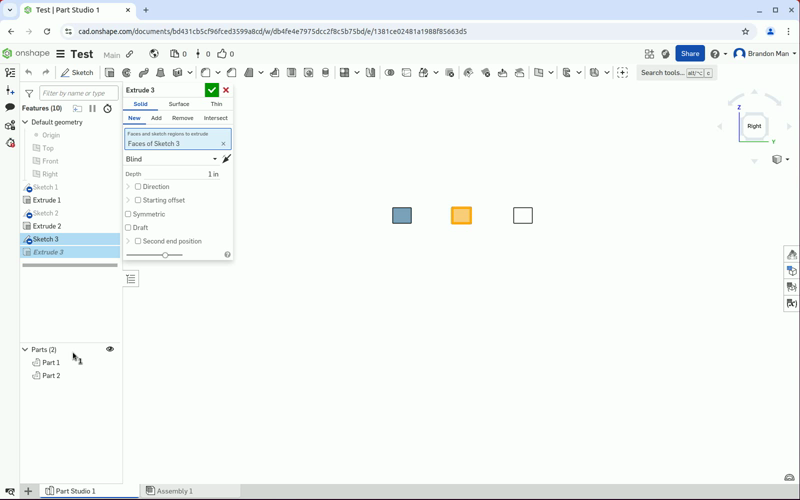
mouse_move(143, 106)
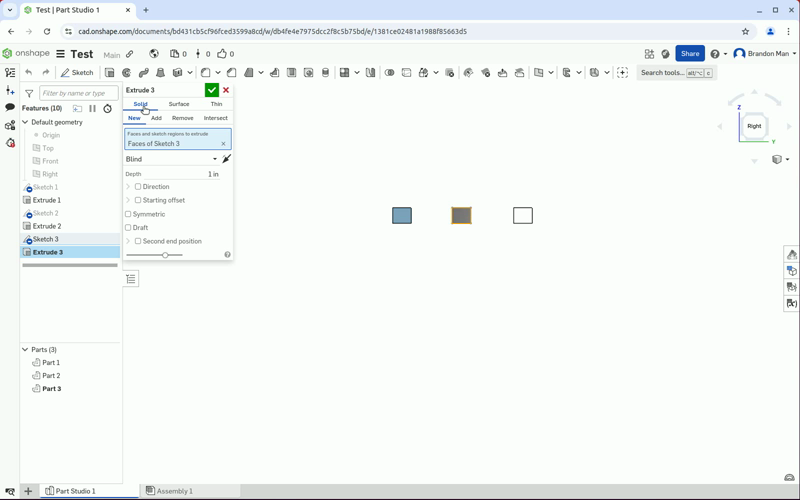
click(143, 106)
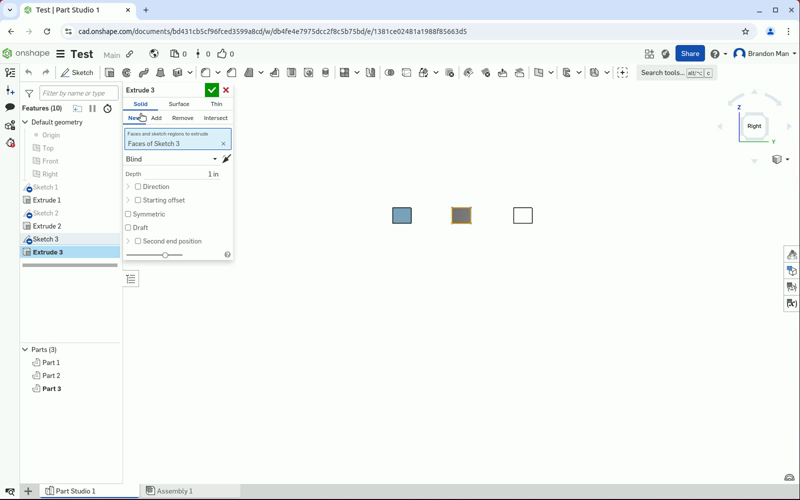
mouse_move(137, 120)
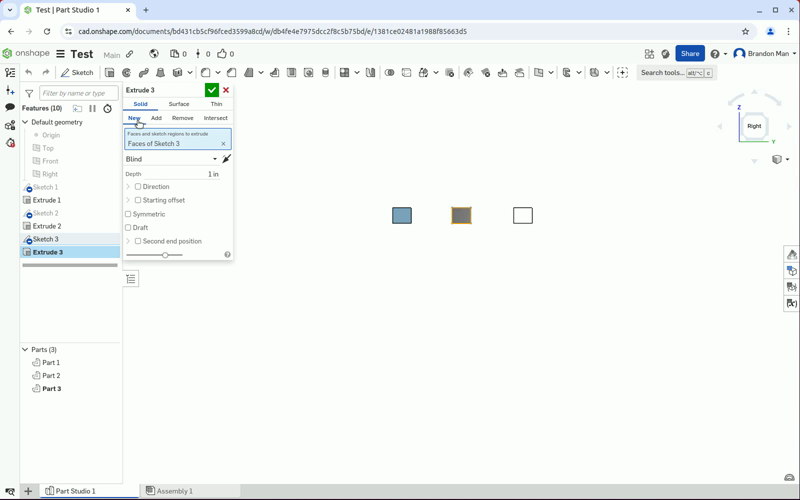
click(137, 120)
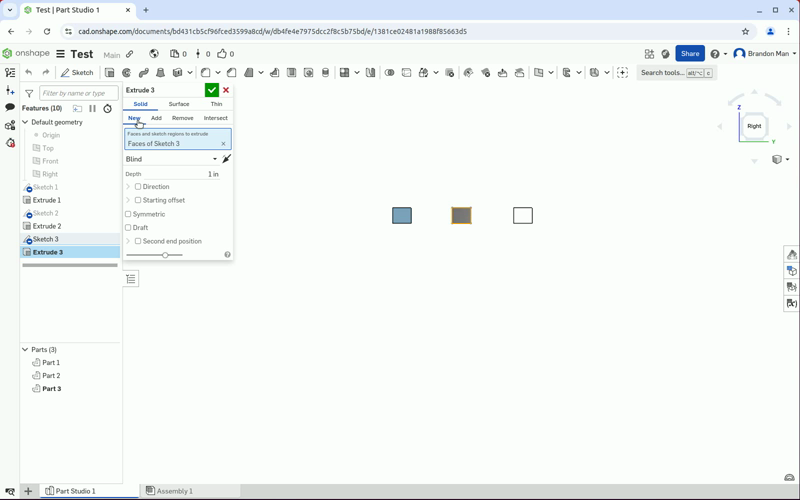
key(tab, 4)
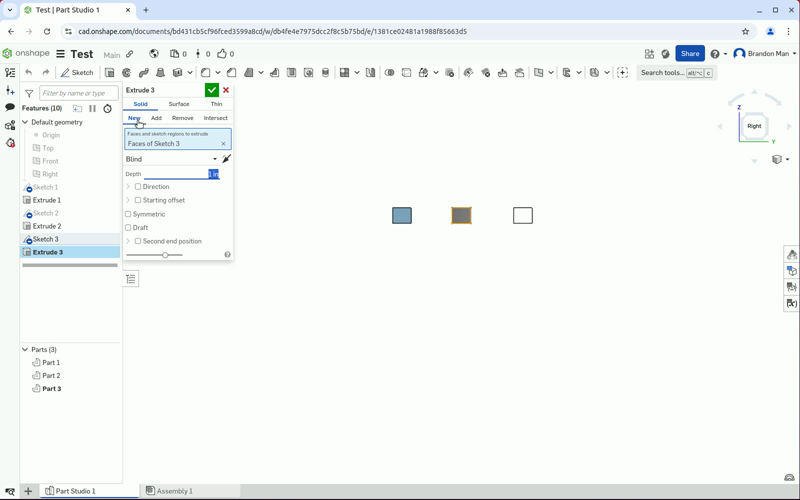
text(3.129)
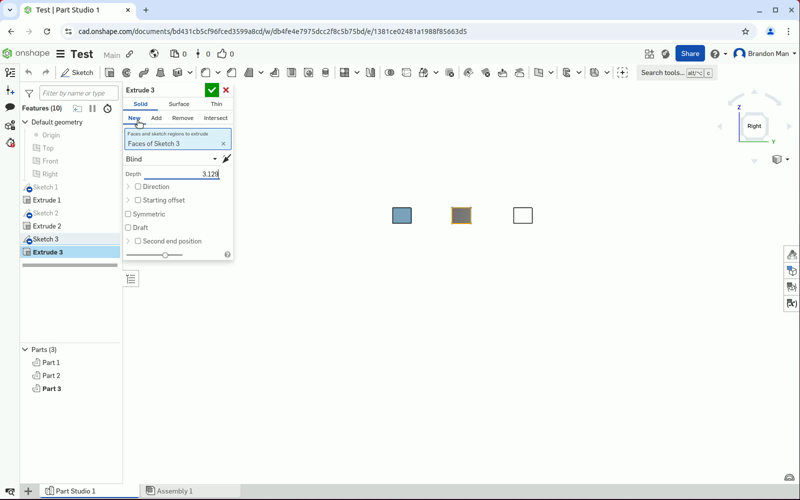
key(enter)
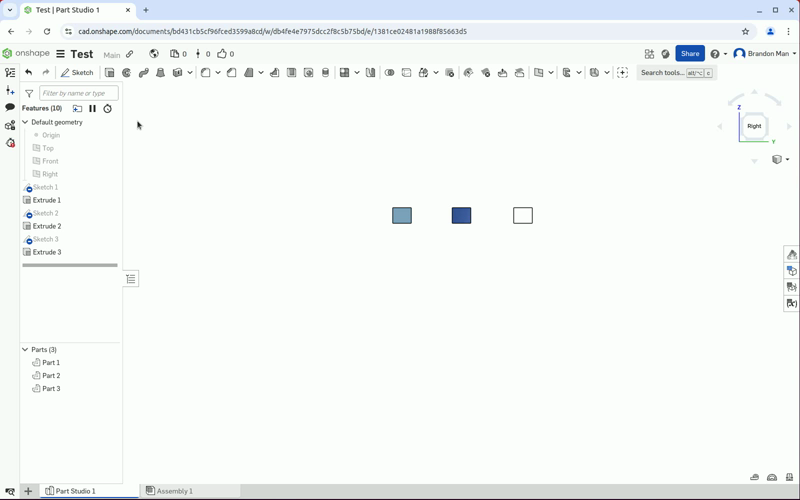
key(shift+h)
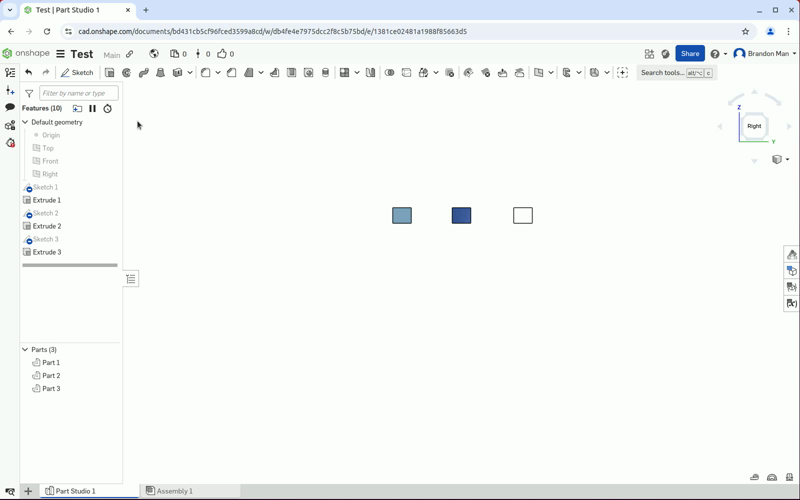
key(shift+h)
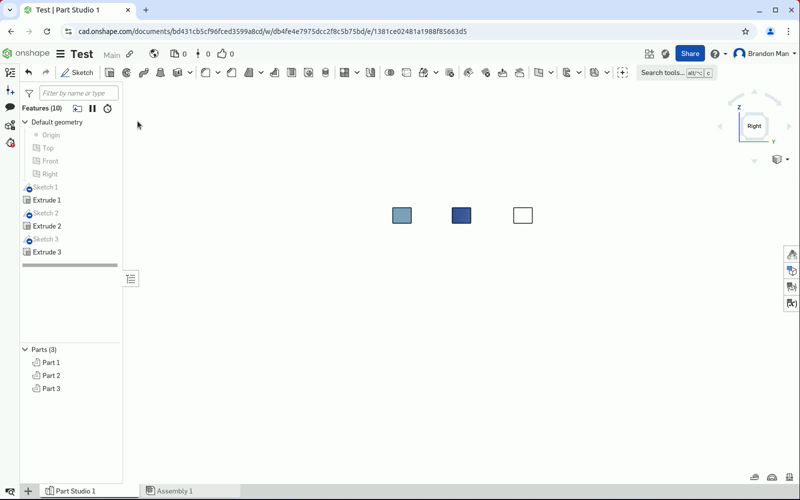
mouse_move(73, 189)
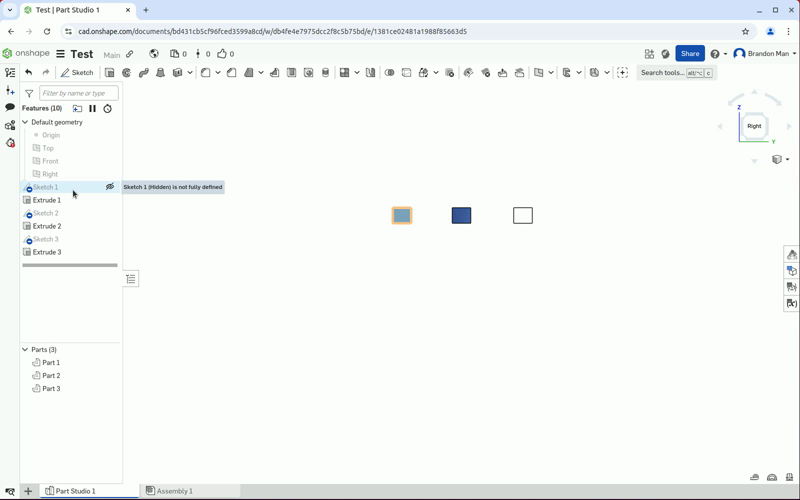
click(73, 189)
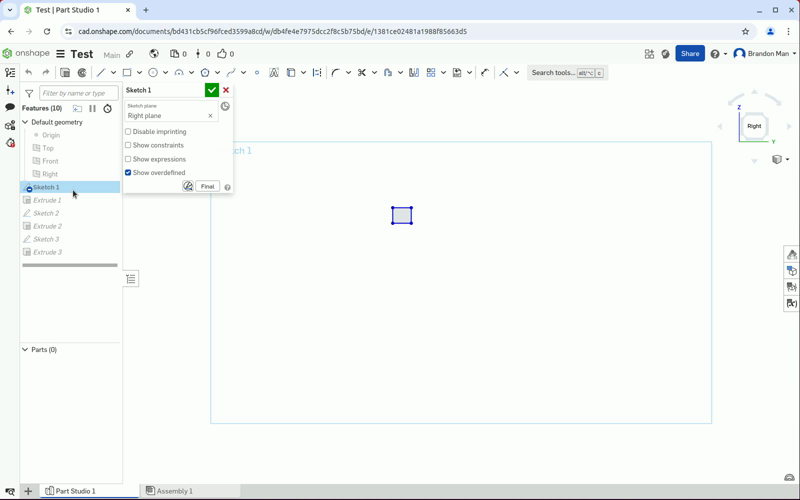
mouse_move(229, 92)
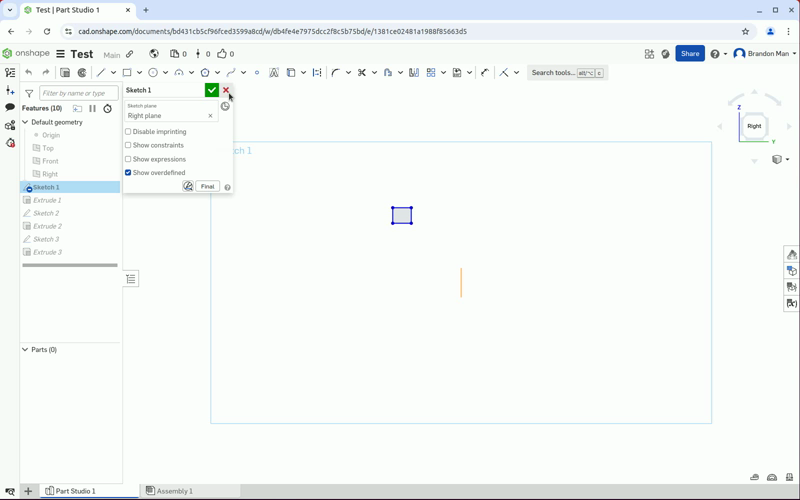
click(229, 92)
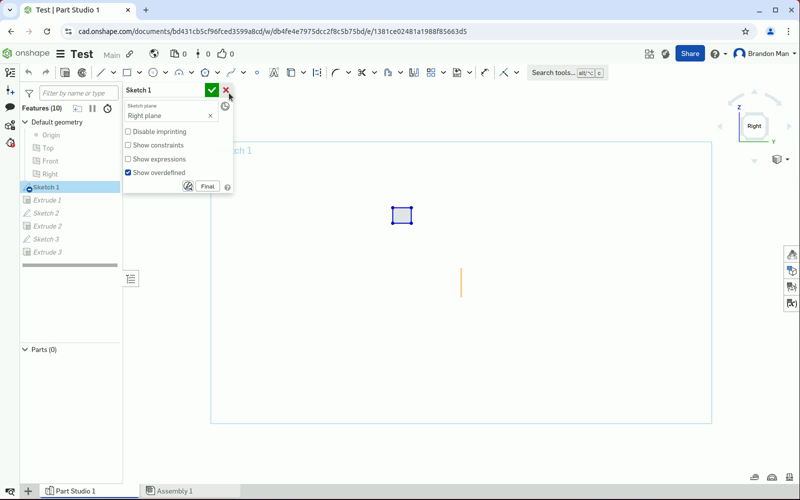
key(shift+s)
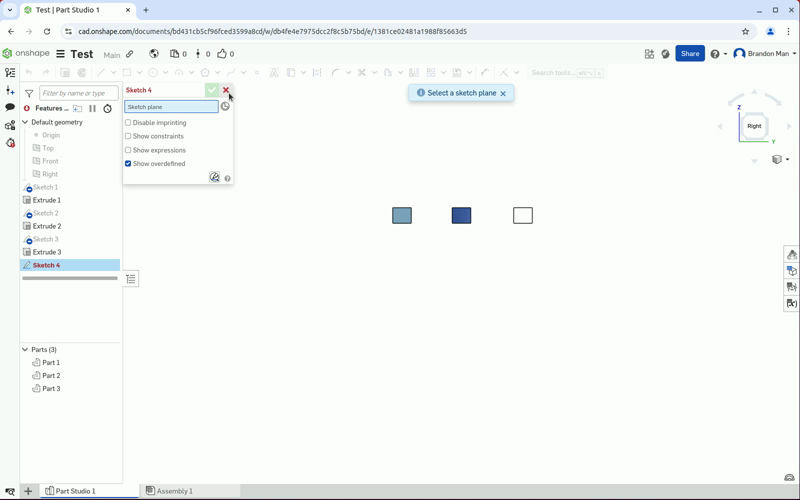
mouse_move(73, 176)
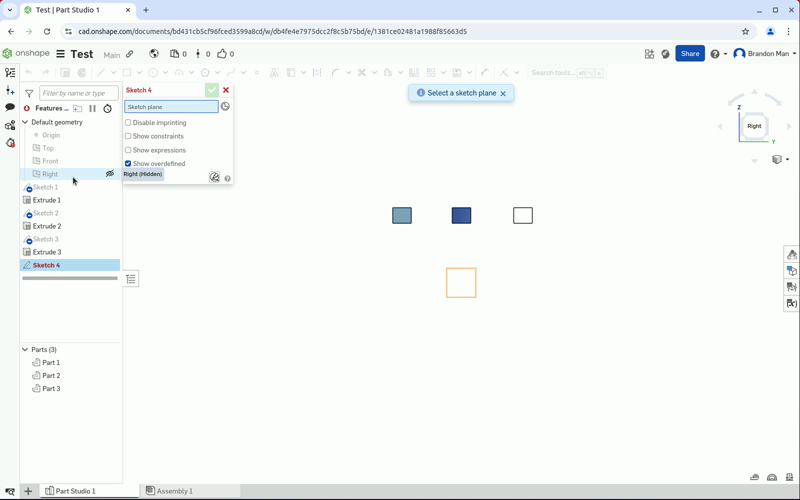
click(73, 176)
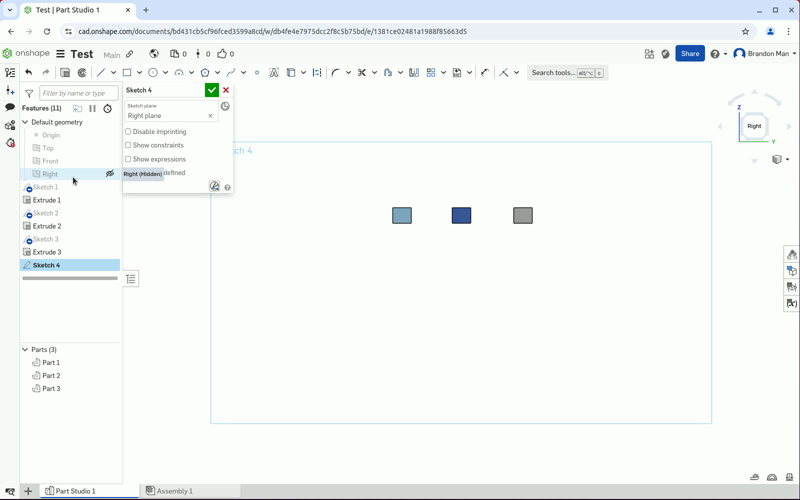
mouse_move(73, 352)
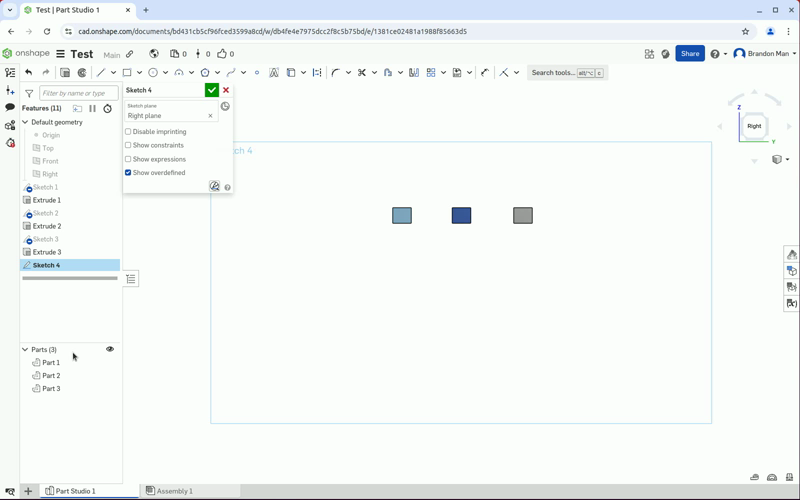
key(y)
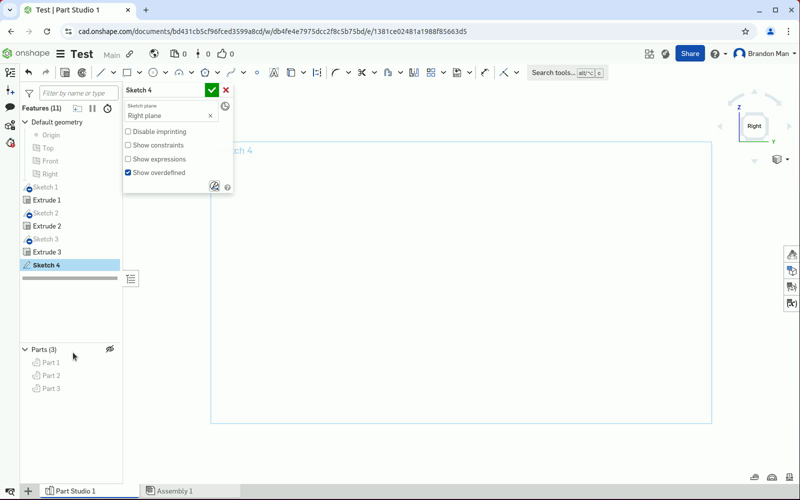
key(l)
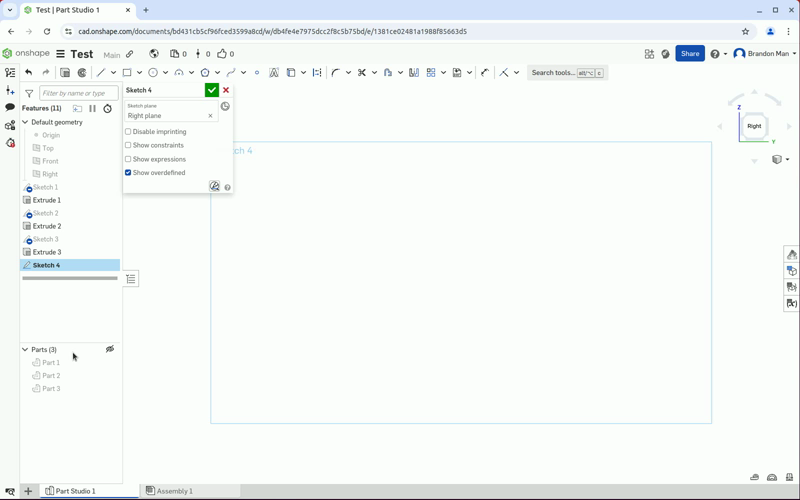
key_down(shift)
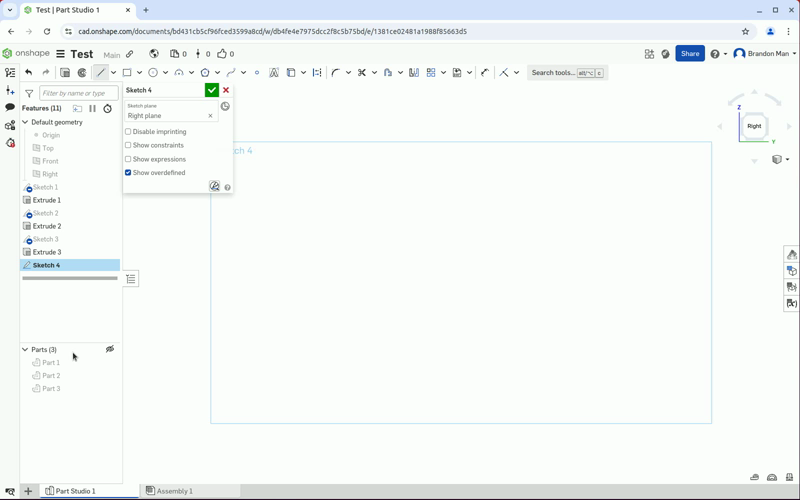
mouse_move(350, 373)
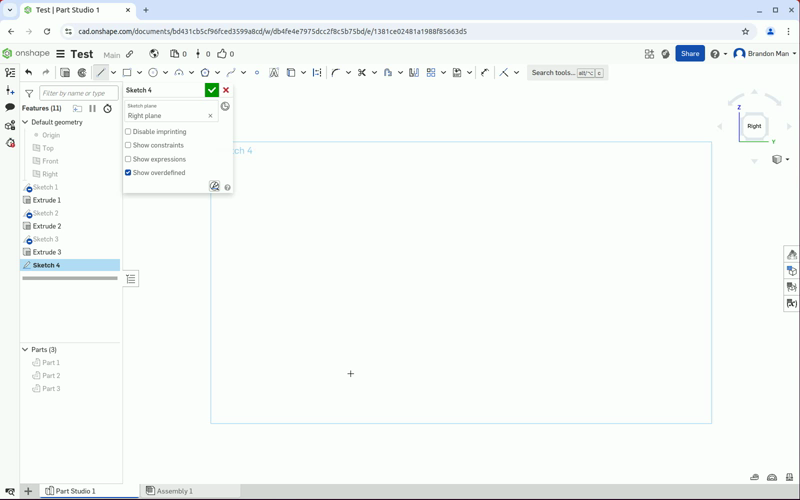
click(350, 373)
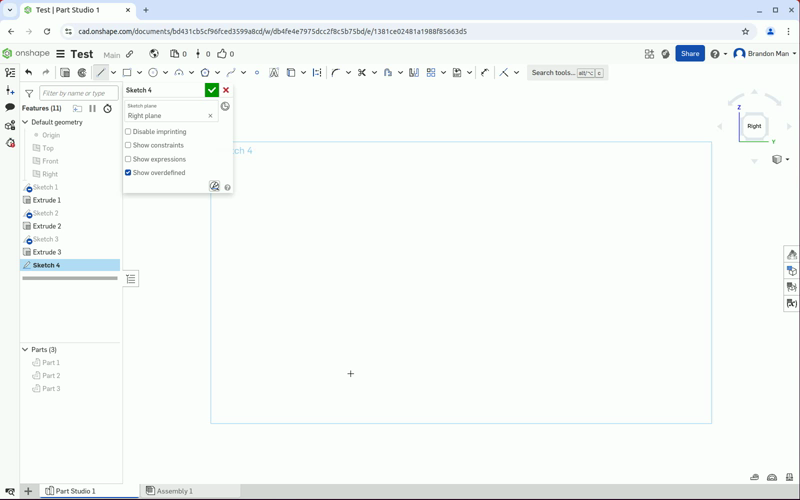
key_up(shift)
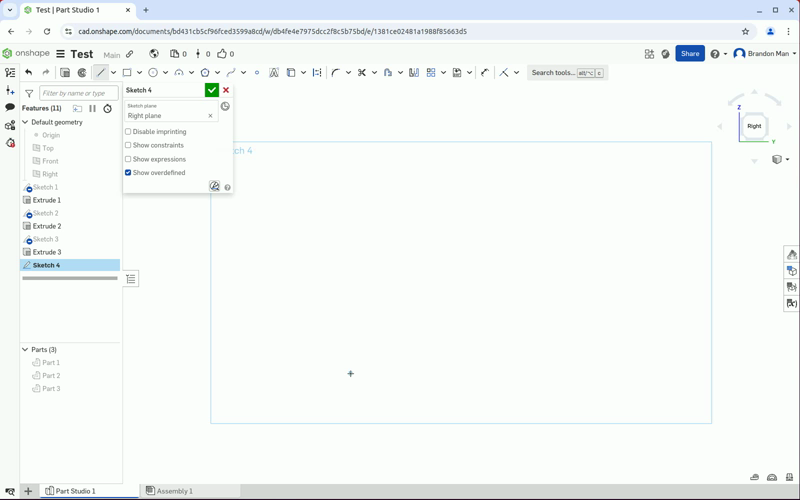
key_down(shift)
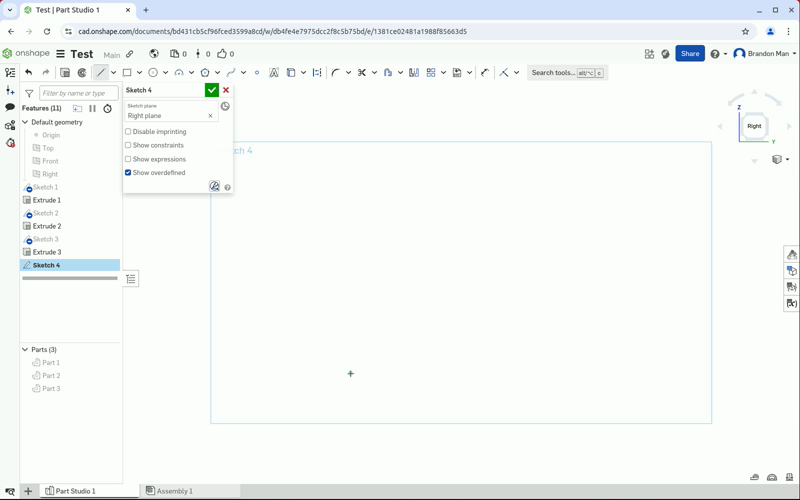
mouse_move(572, 373)
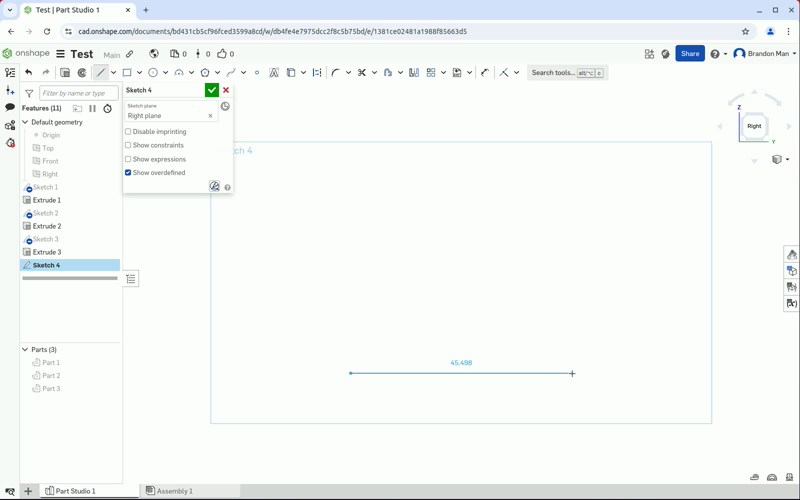
click(572, 373)
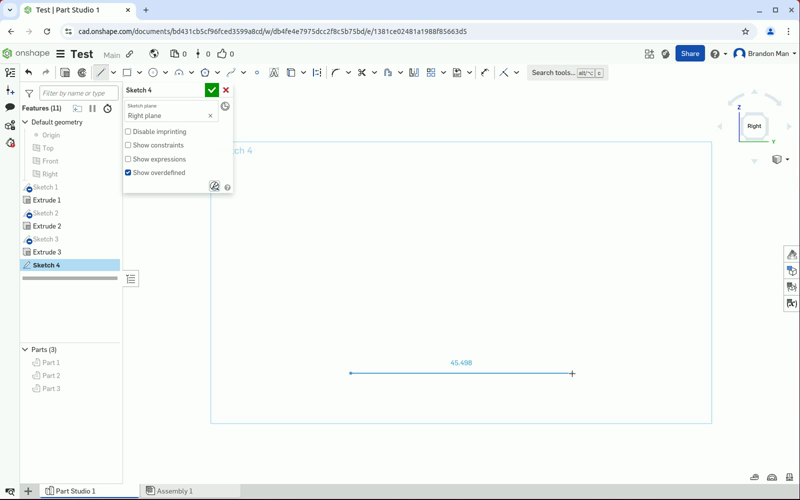
key_up(shift)
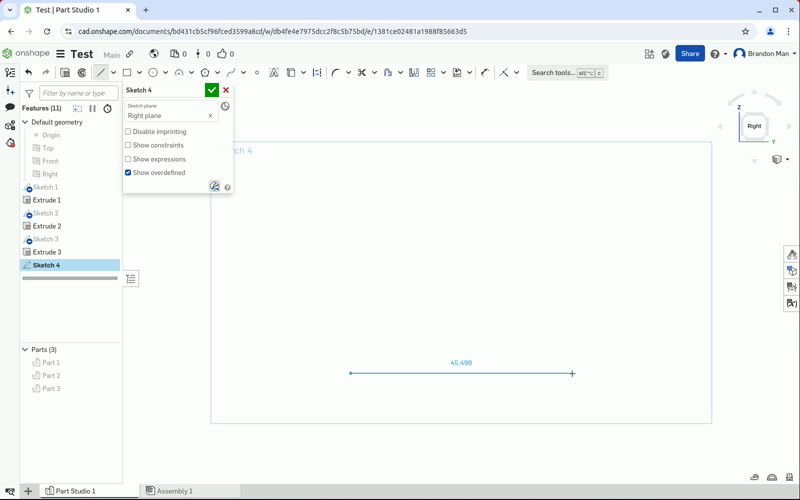
key_down(shift)
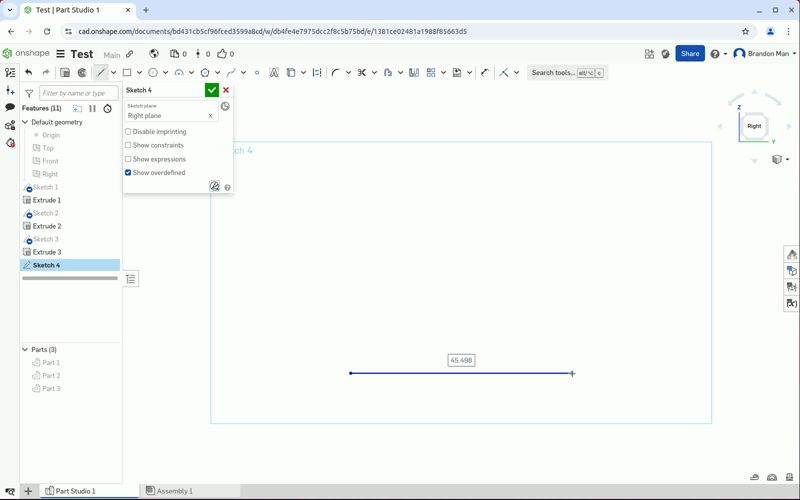
mouse_move(572, 224)
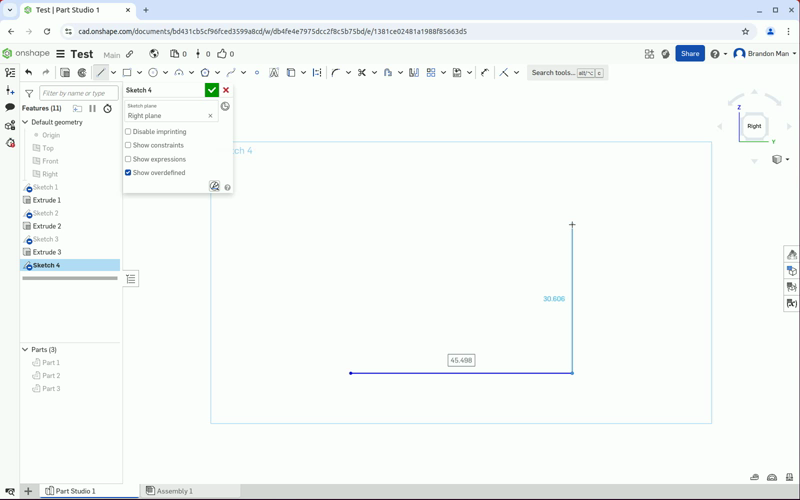
click(572, 224)
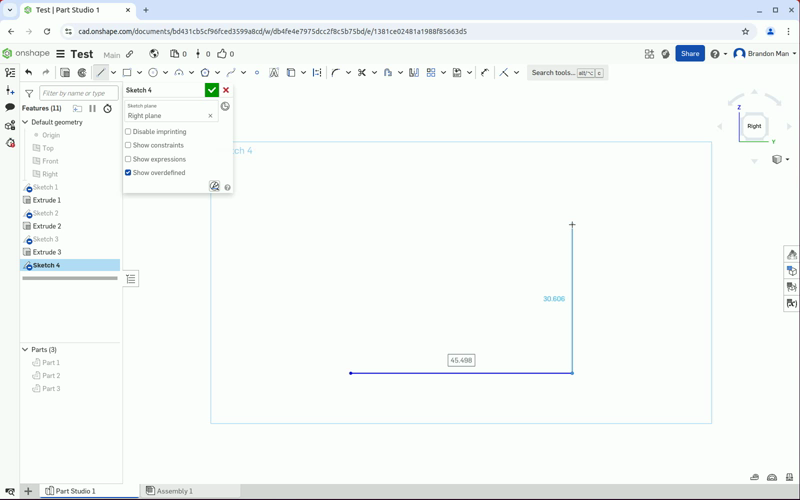
key_up(shift)
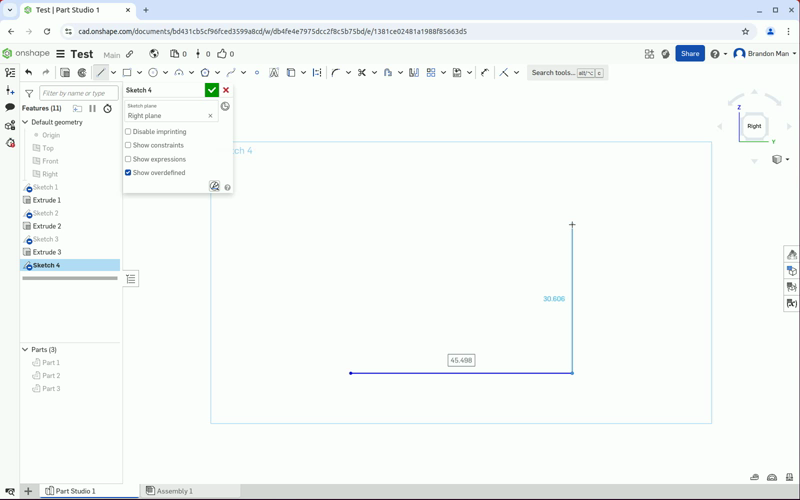
key_down(shift)
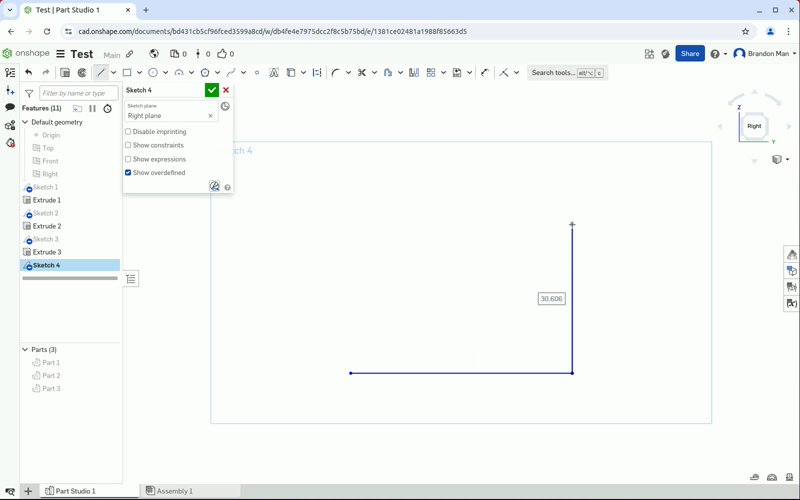
mouse_move(589, 224)
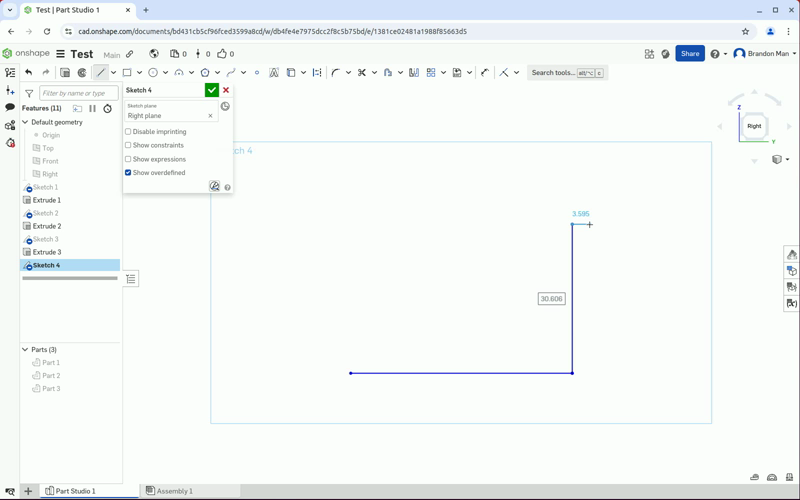
mouse_move(530, 224)
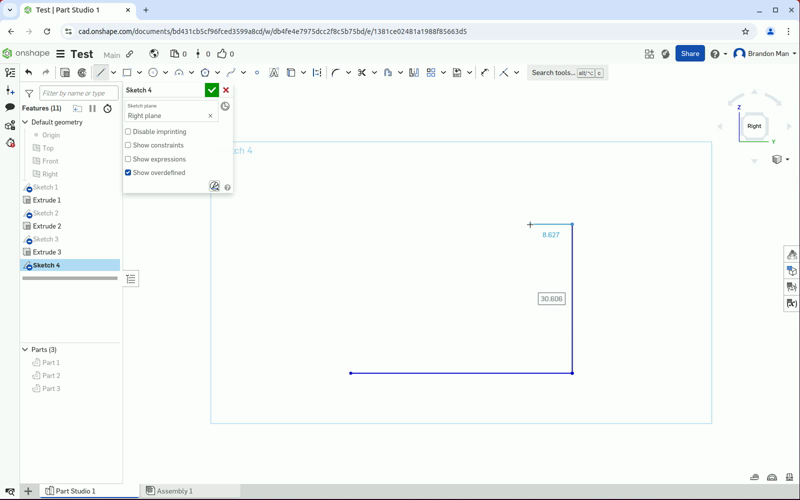
click(530, 224)
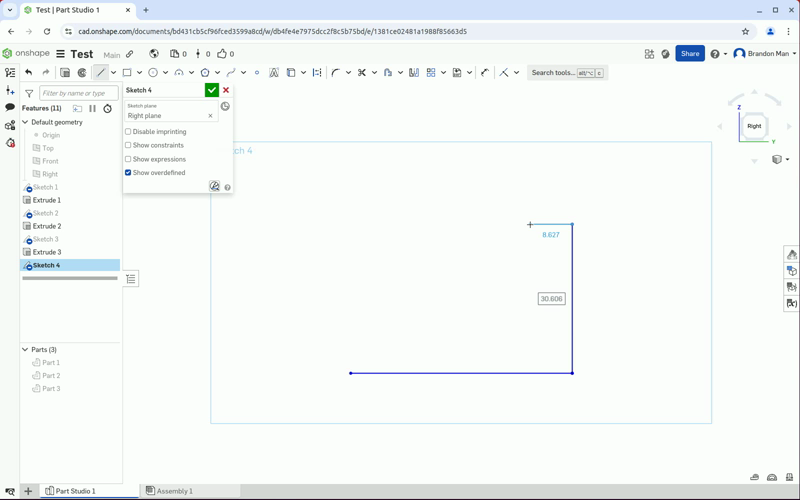
key_up(shift)
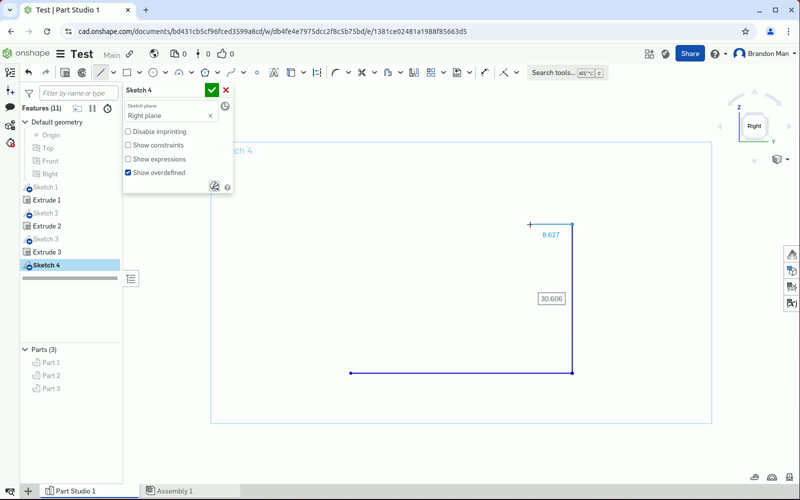
key_down(shift)
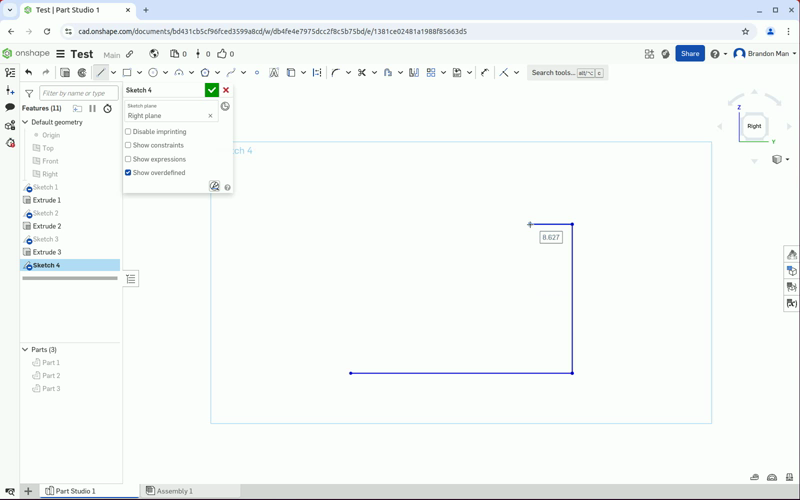
mouse_move(560, 224)
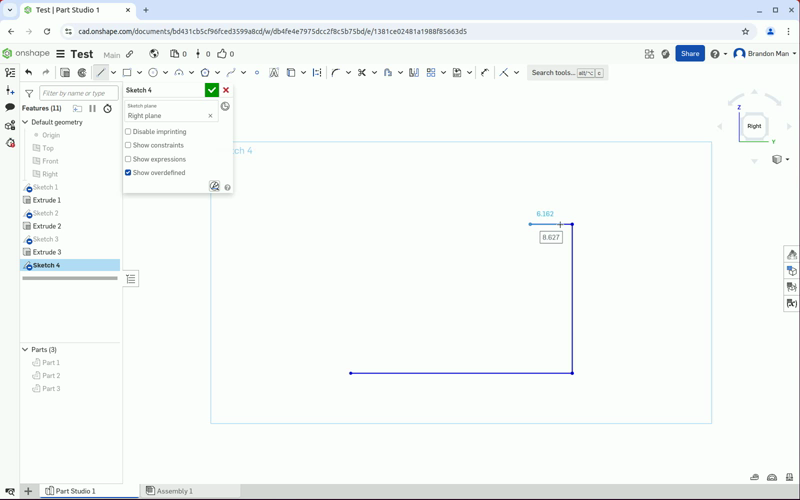
mouse_move(511, 224)
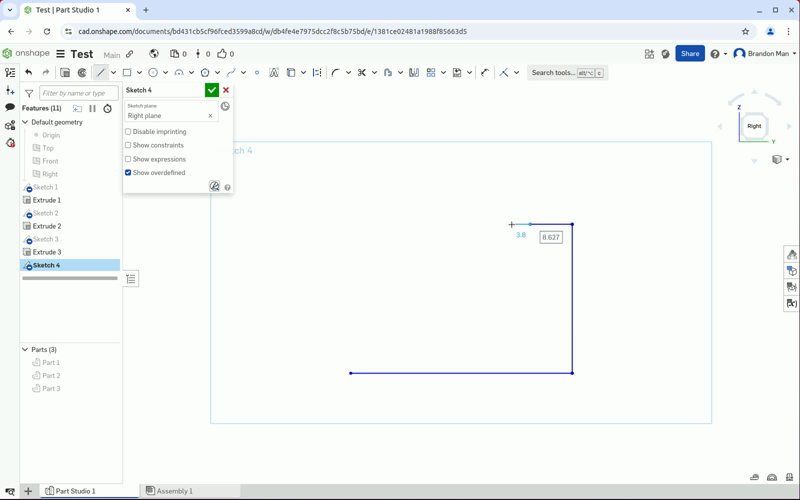
click(511, 224)
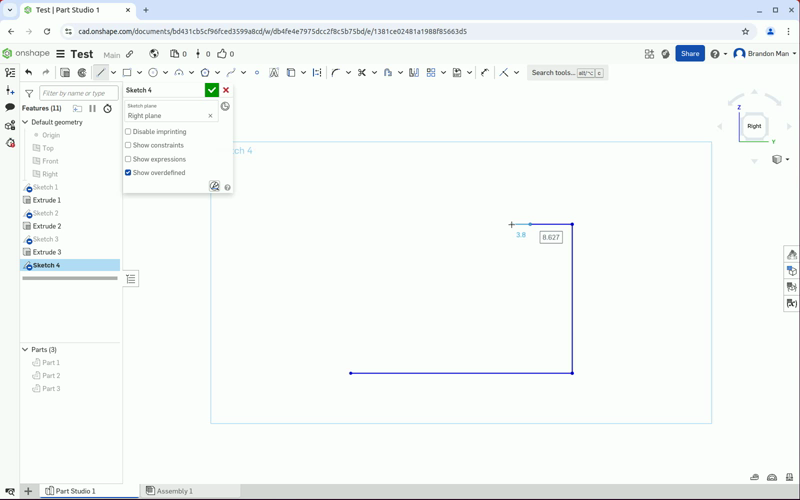
key_up(shift)
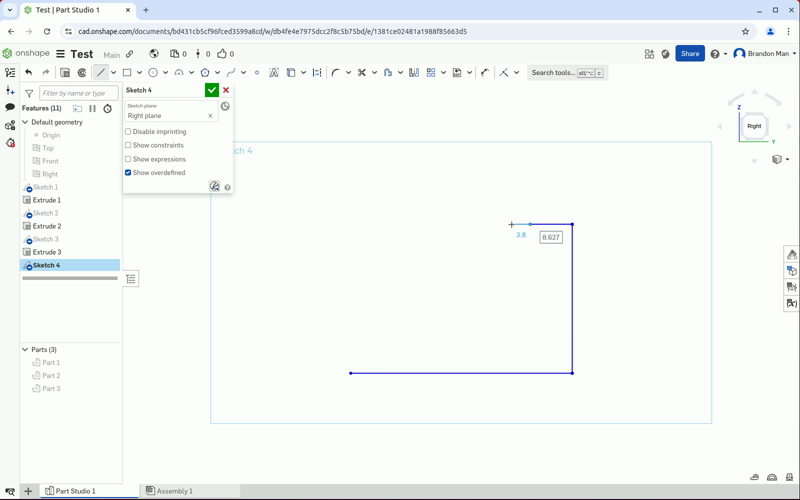
key_down(shift)
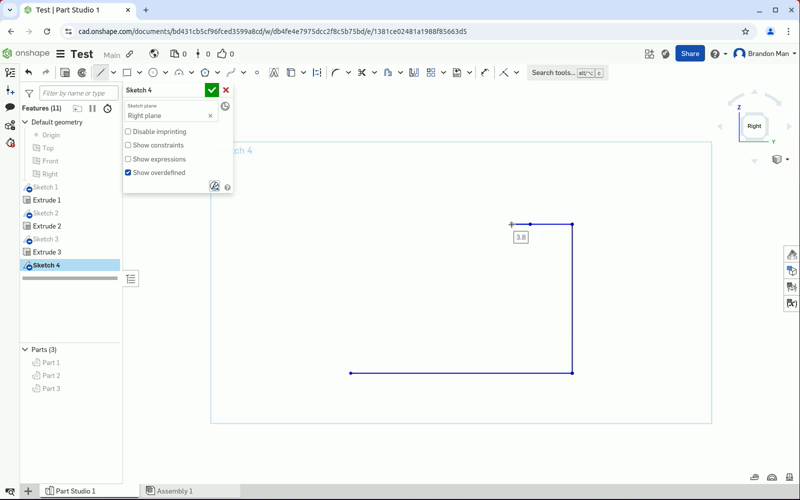
mouse_move(541, 224)
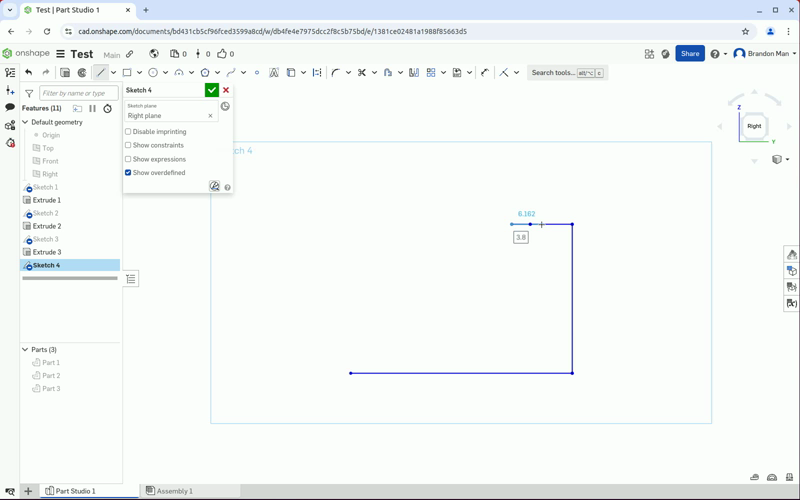
mouse_move(469, 224)
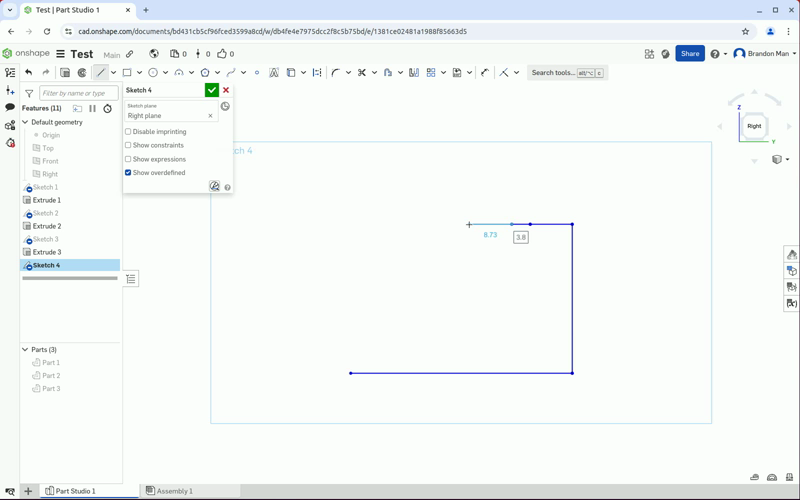
click(469, 224)
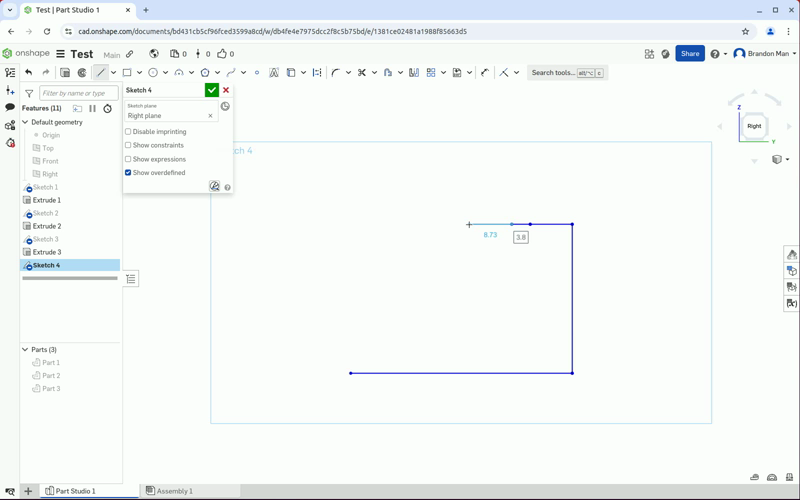
key_up(shift)
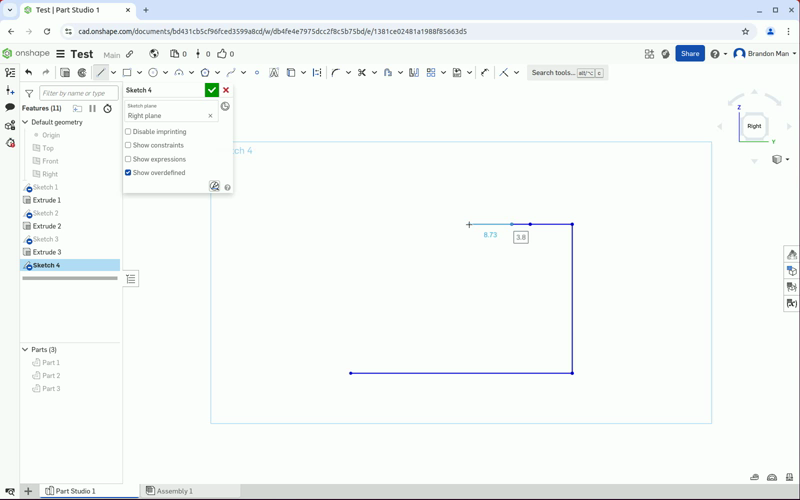
key_down(shift)
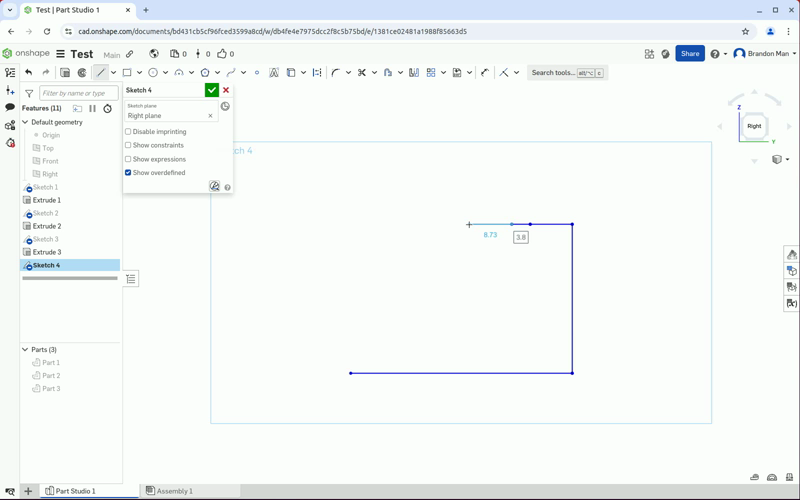
mouse_move(499, 224)
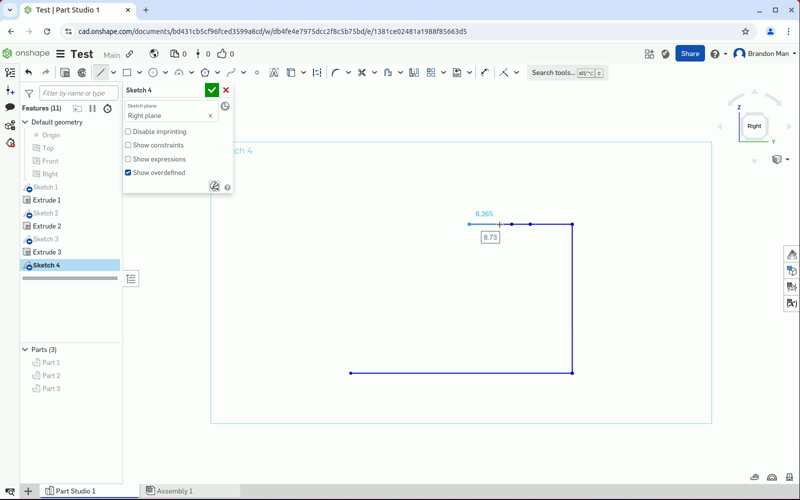
mouse_move(453, 224)
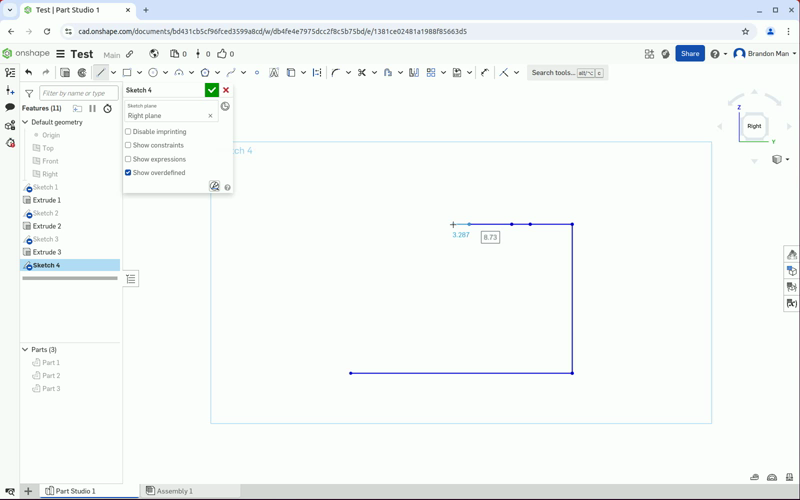
click(453, 224)
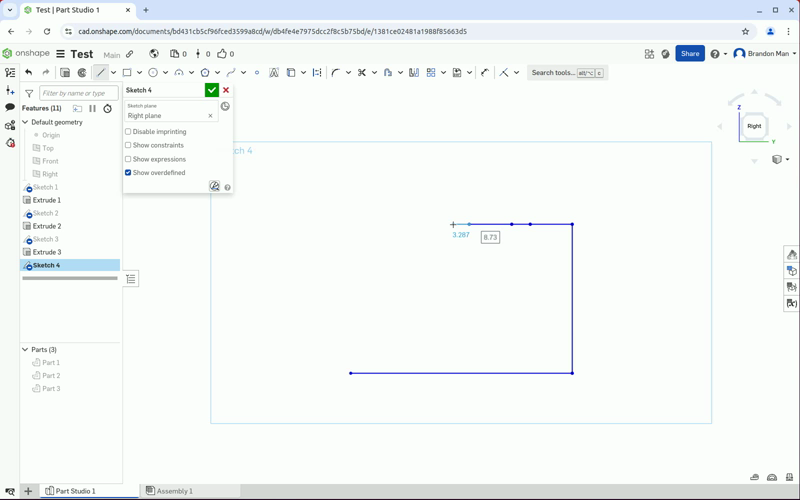
key_up(shift)
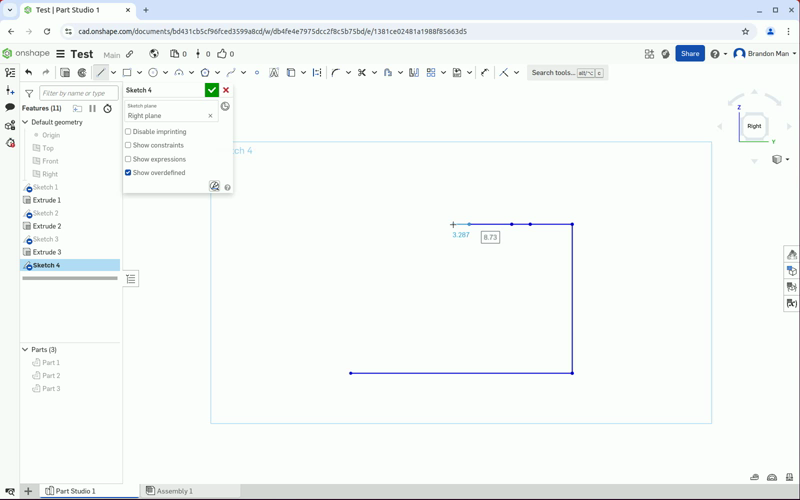
key_down(shift)
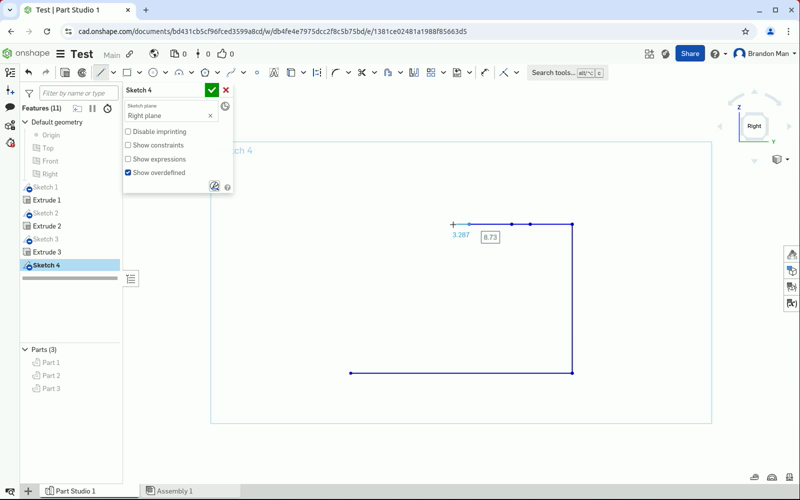
mouse_move(483, 224)
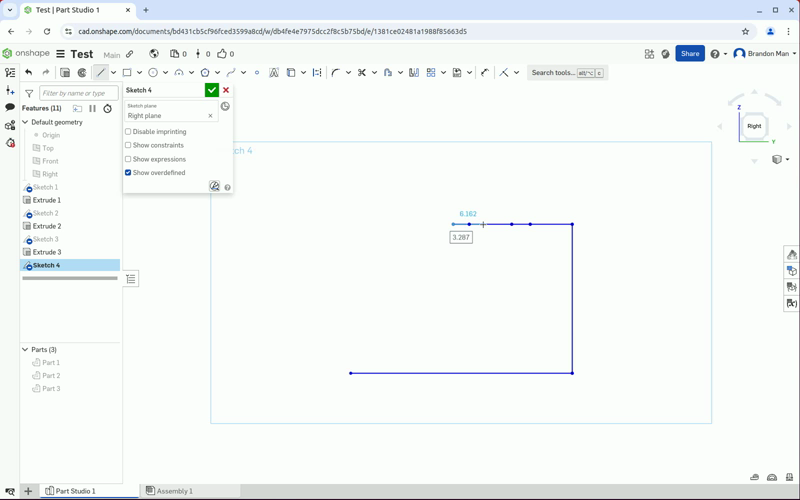
mouse_move(411, 224)
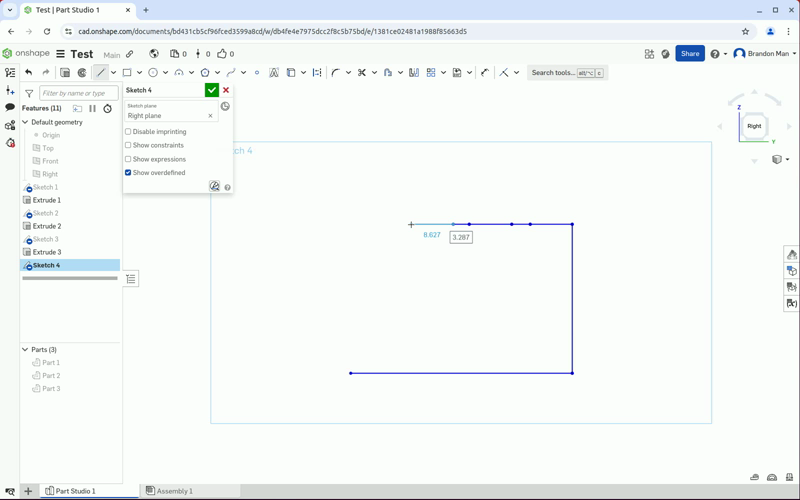
click(411, 224)
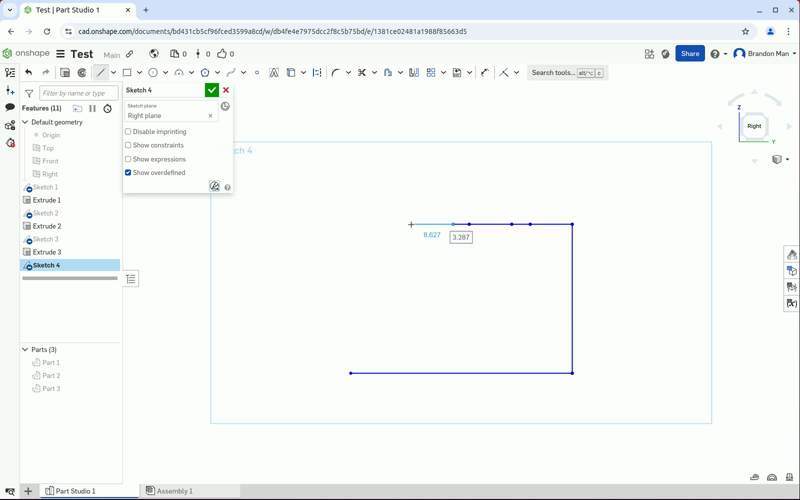
key_up(shift)
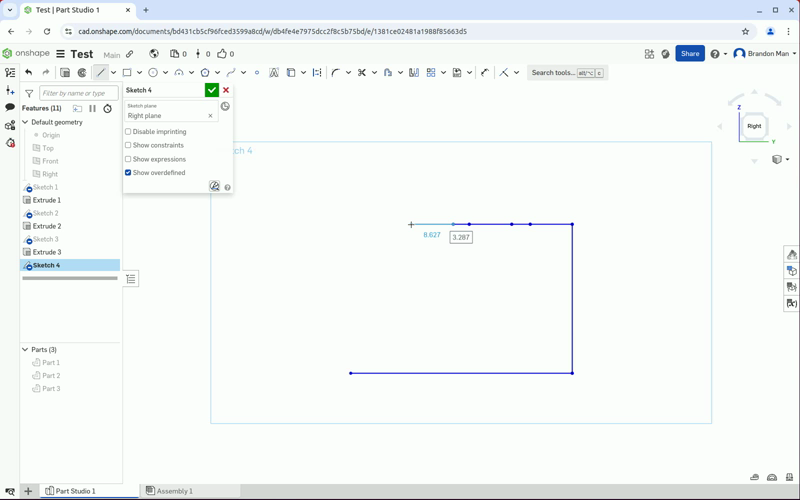
key_down(shift)
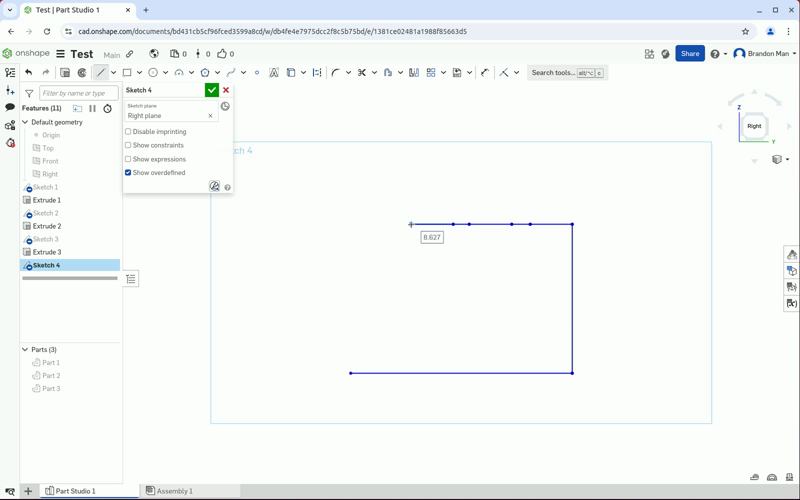
mouse_move(441, 224)
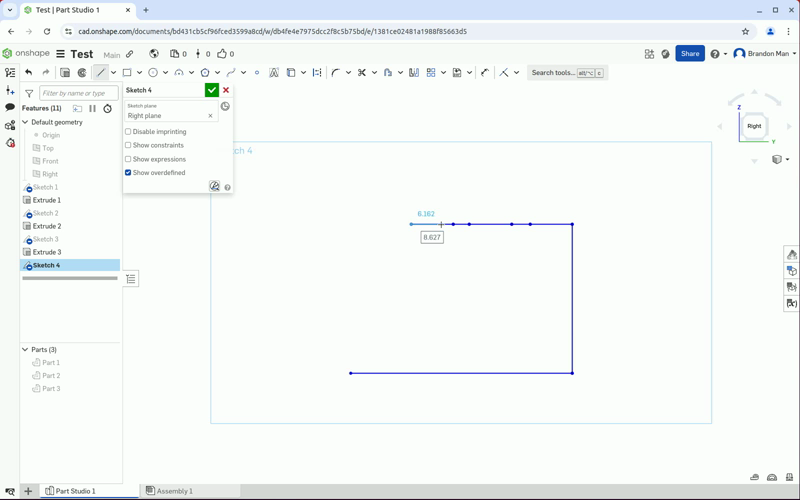
mouse_move(392, 224)
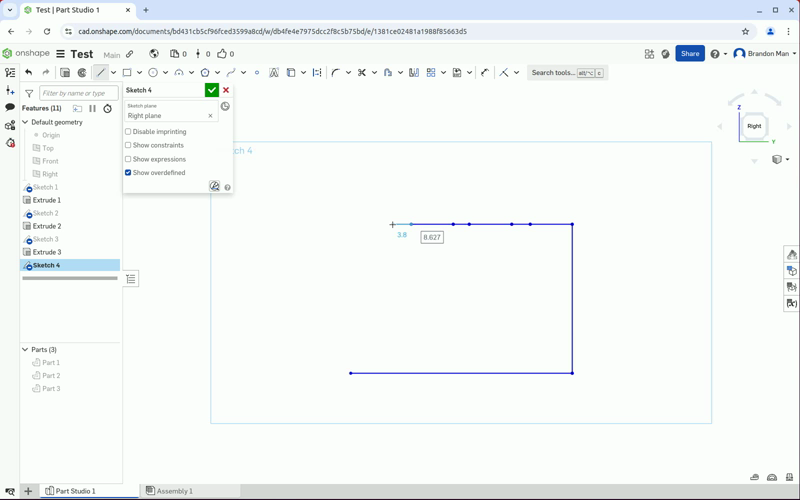
click(392, 224)
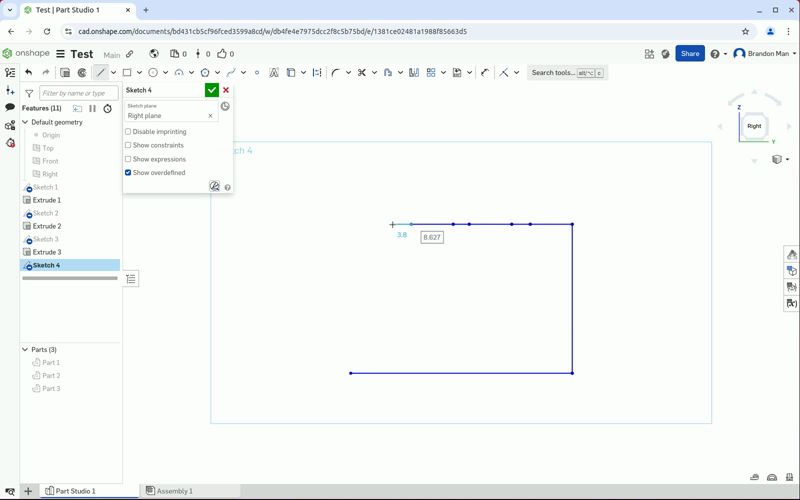
key_up(shift)
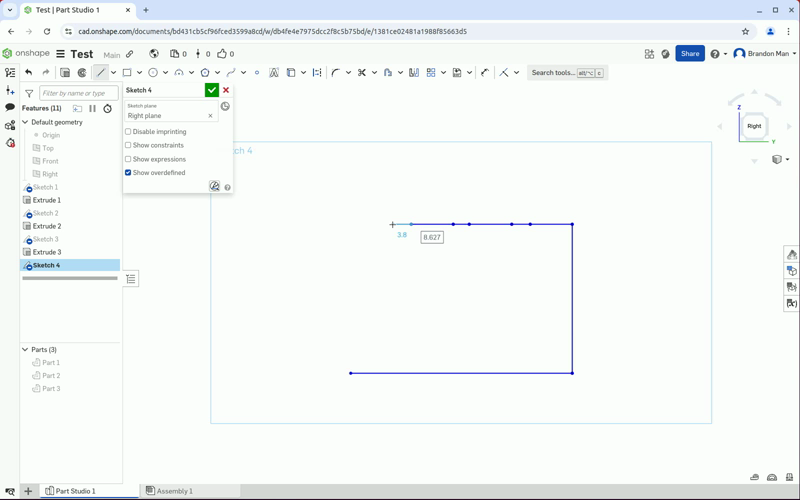
key_down(shift)
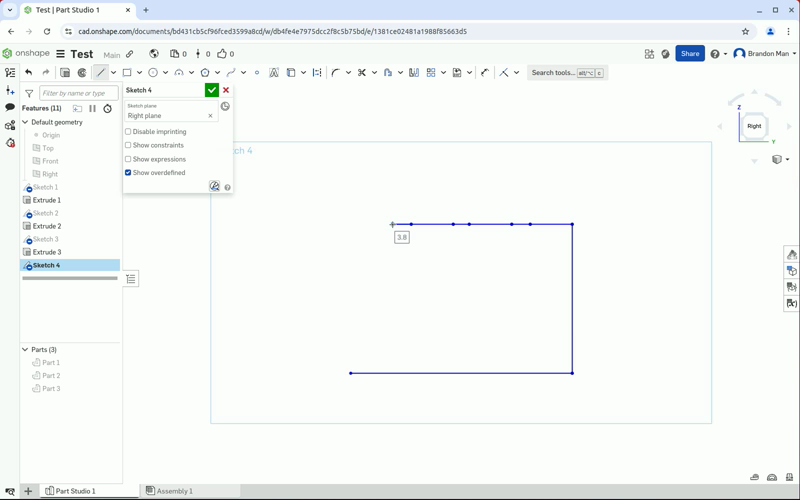
mouse_move(422, 224)
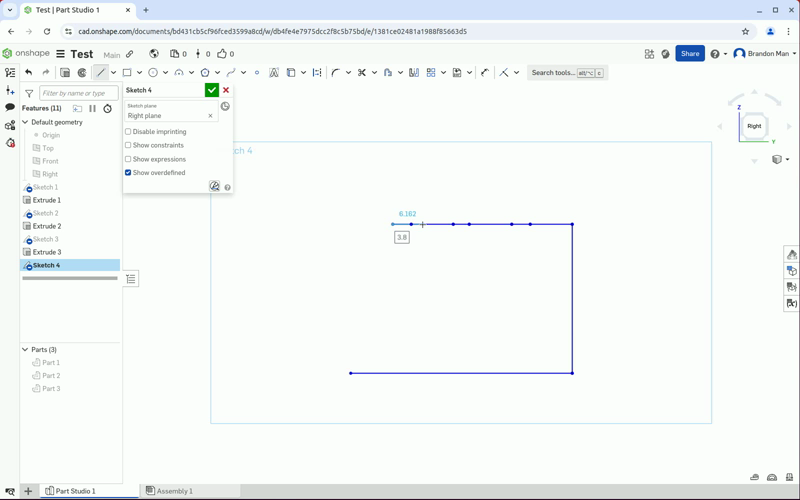
mouse_move(350, 224)
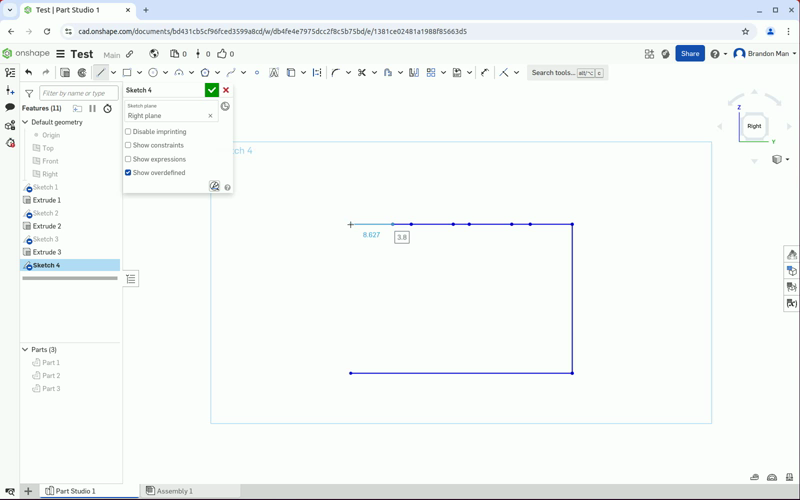
click(350, 224)
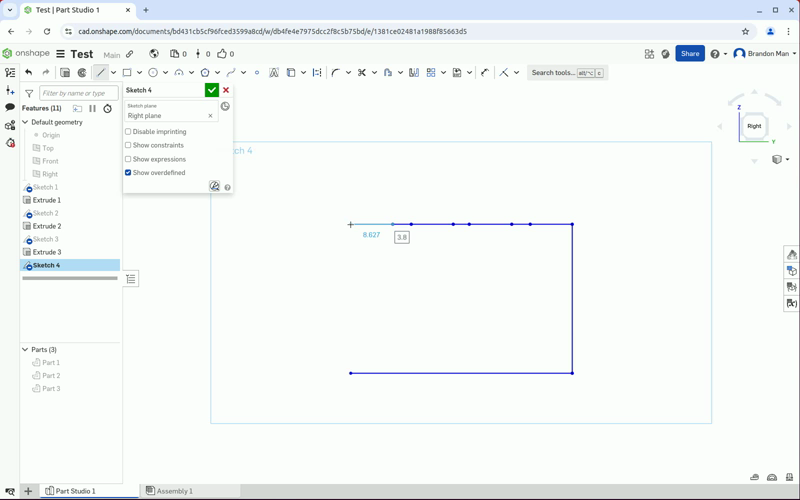
key_up(shift)
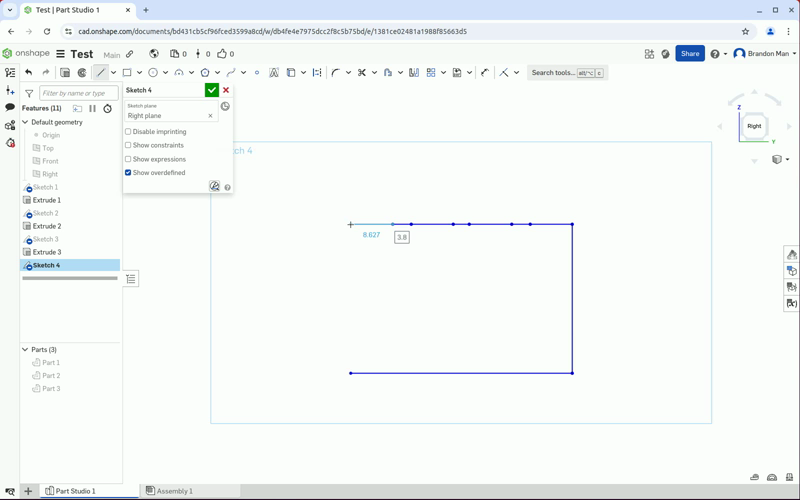
key_down(shift)
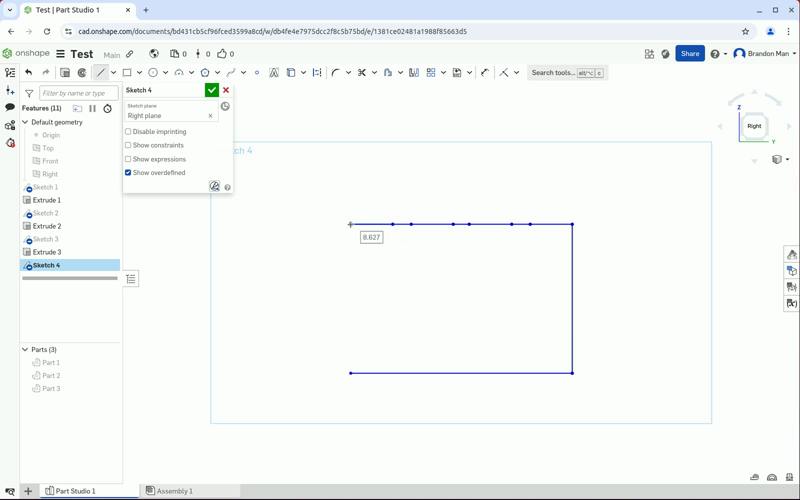
mouse_move(350, 373)
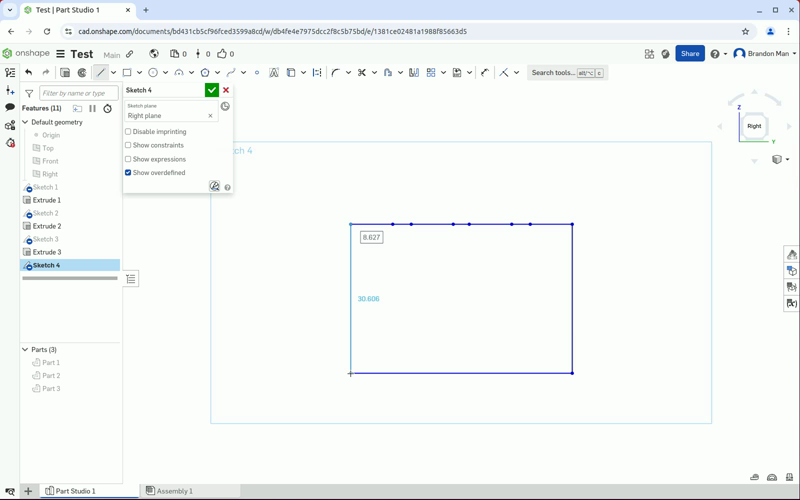
key_up(shift)
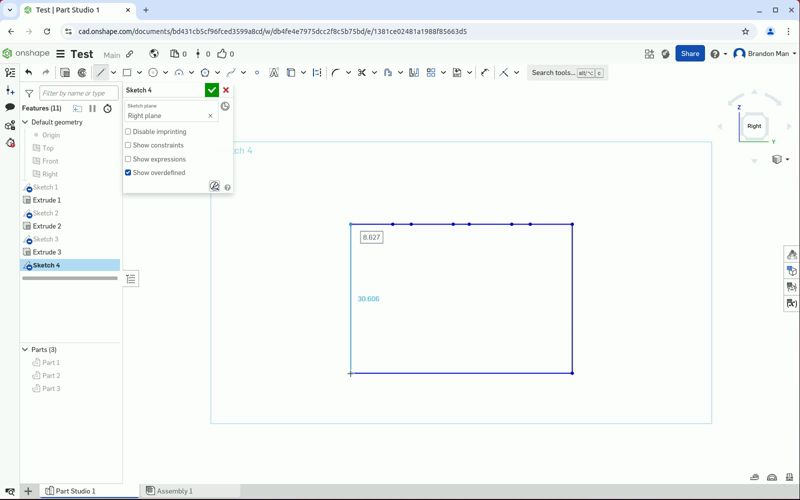
click(350, 373)
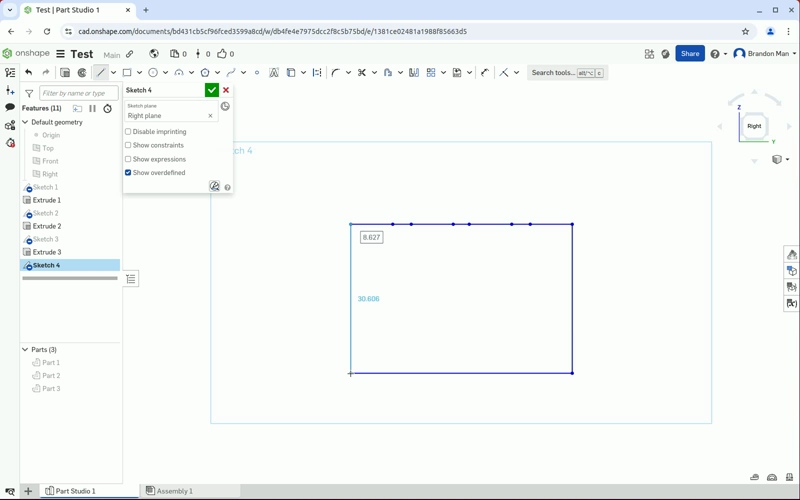
key(esc)
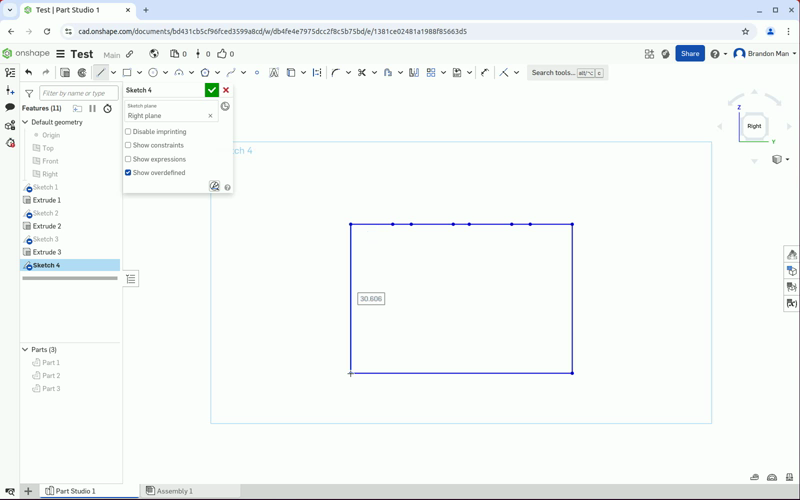
mouse_move(489, 281)
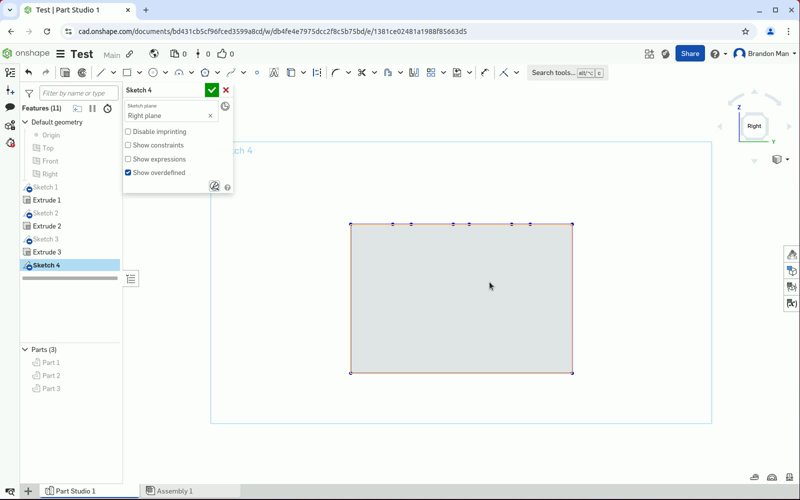
click(489, 281)
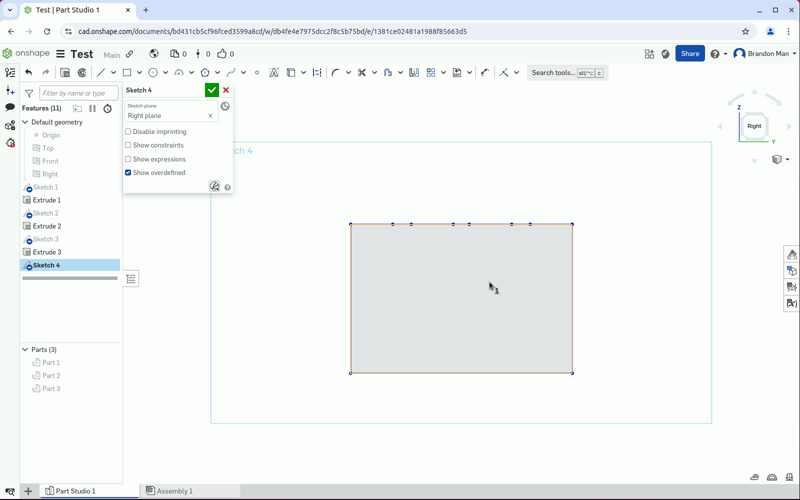
mouse_move(73, 352)
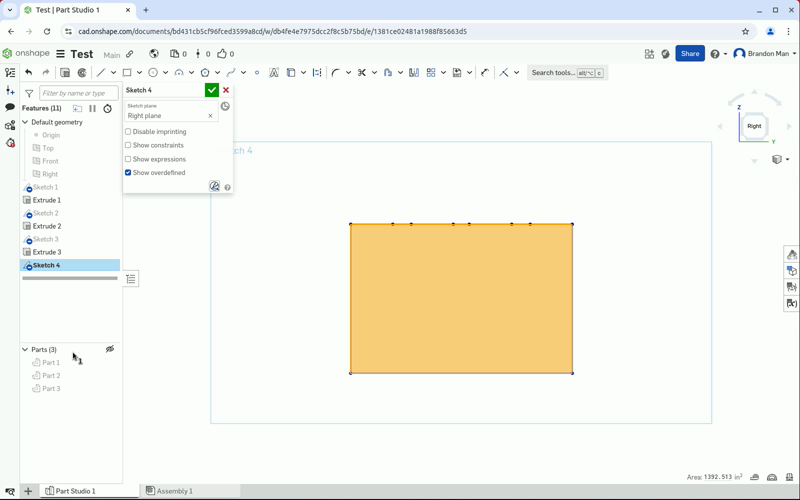
key(shift+y)
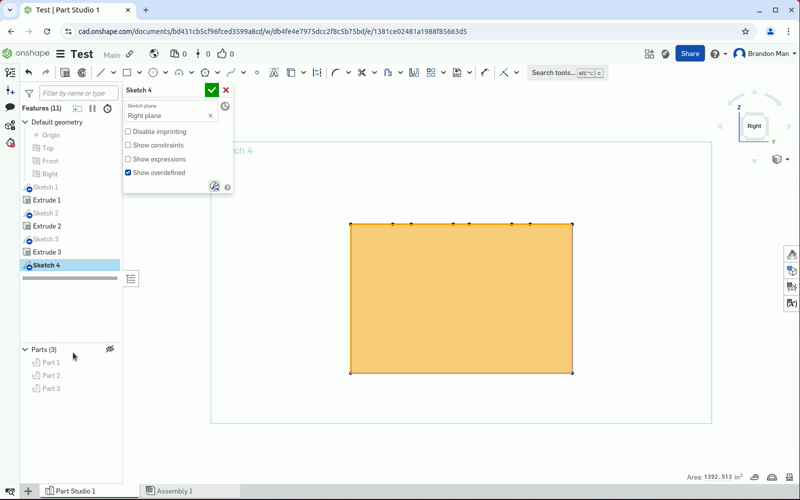
key(shift+e)
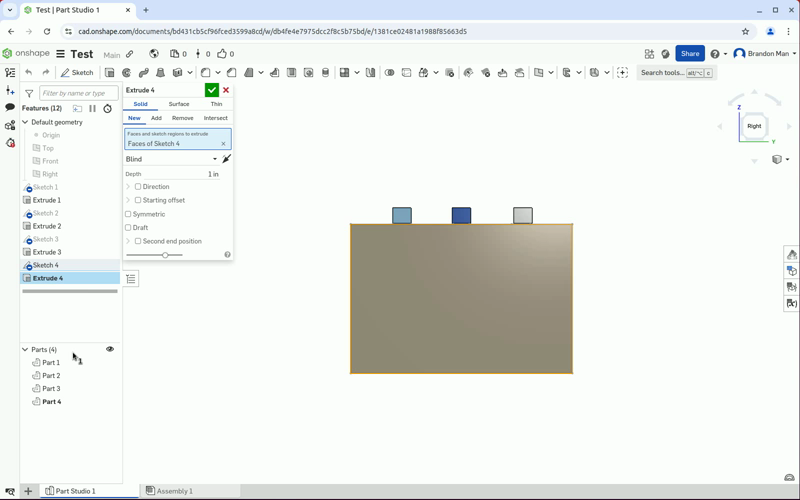
mouse_move(143, 106)
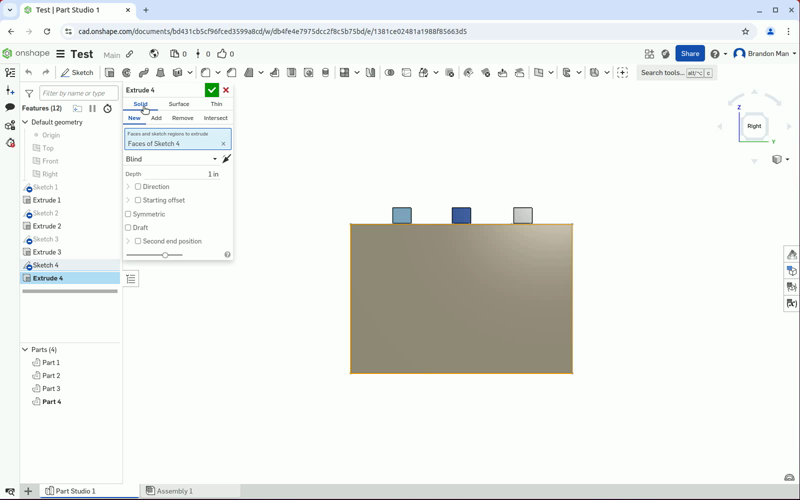
click(143, 106)
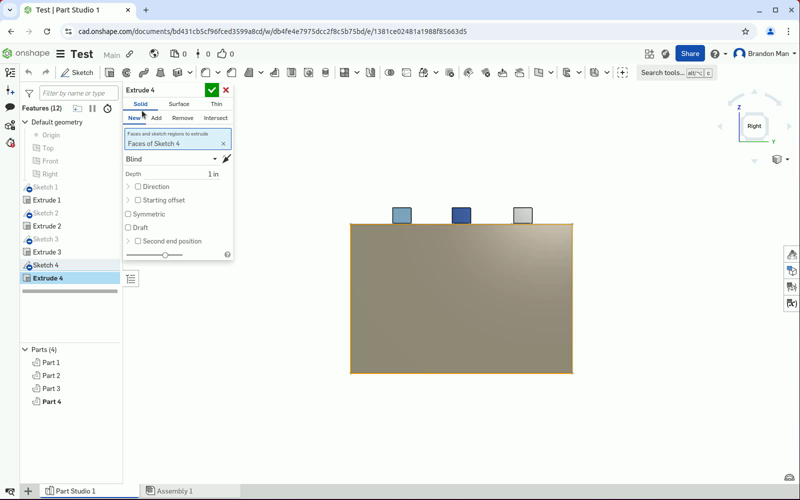
mouse_move(137, 120)
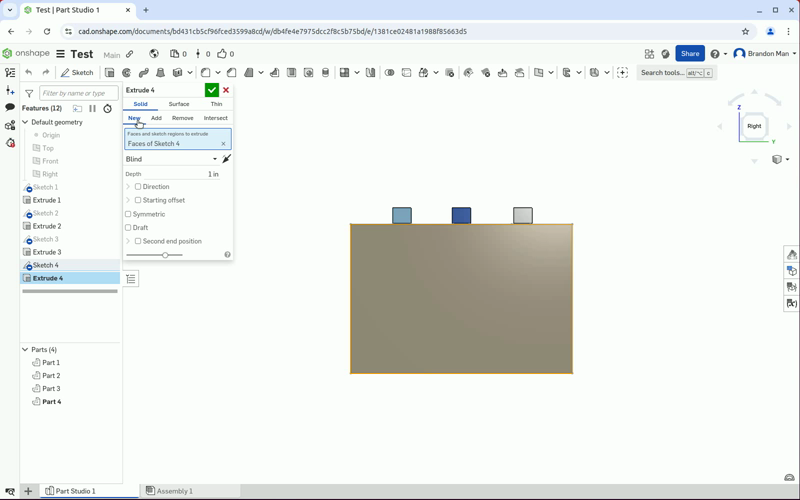
click(137, 120)
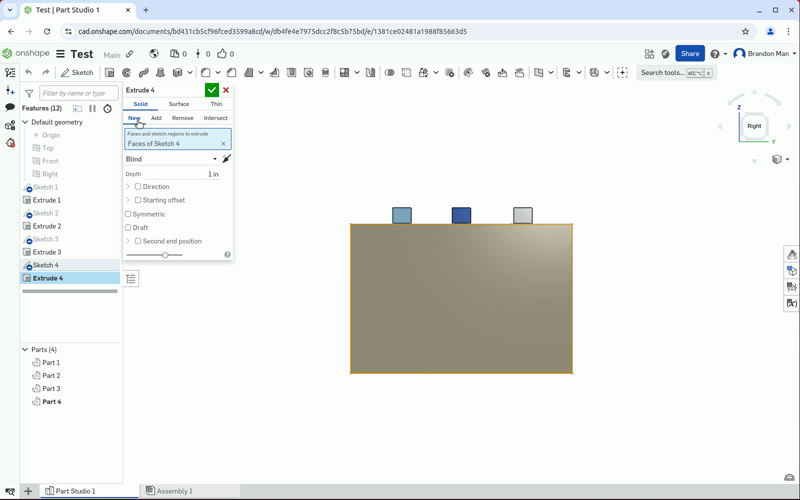
key(tab, 4)
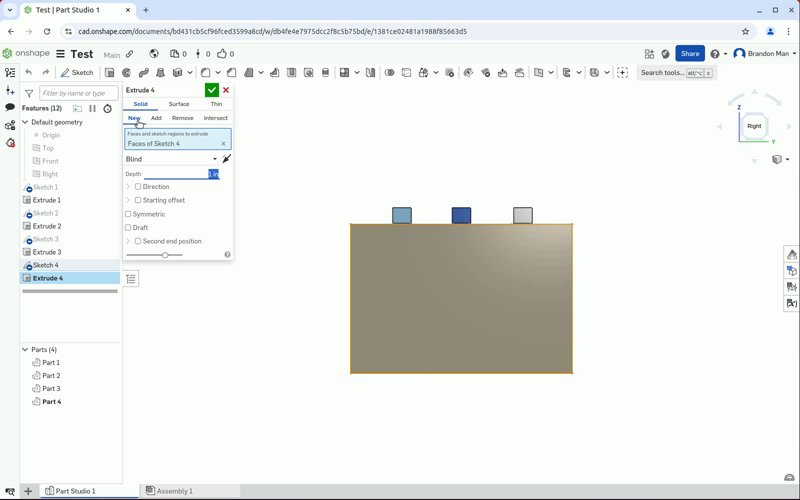
text(3.129)
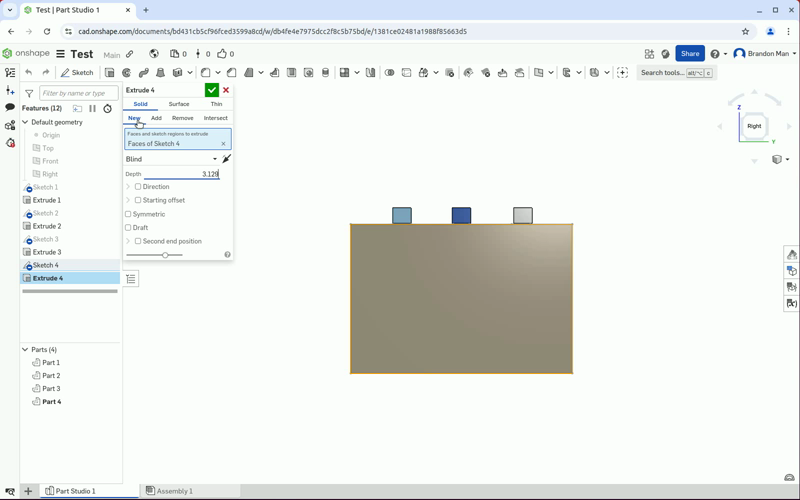
key(enter)
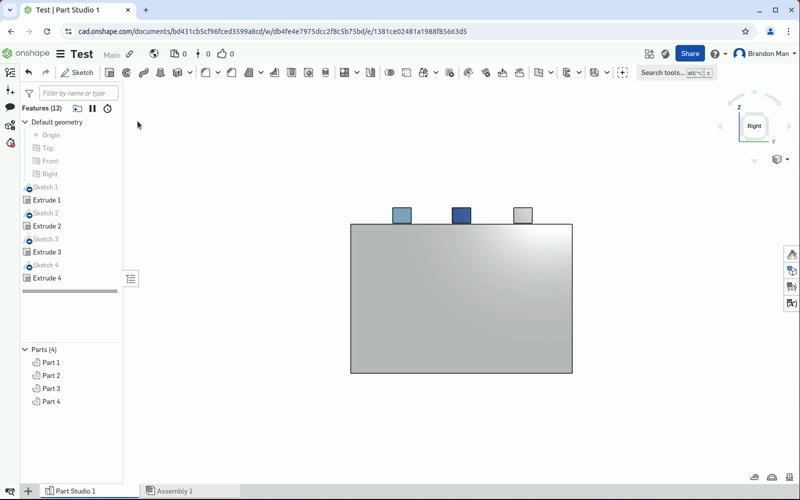
key(shift+h)
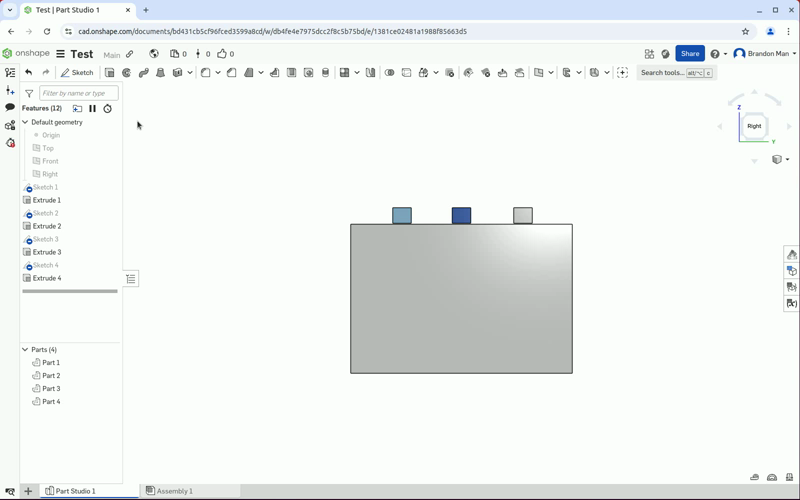
key(shift+h)
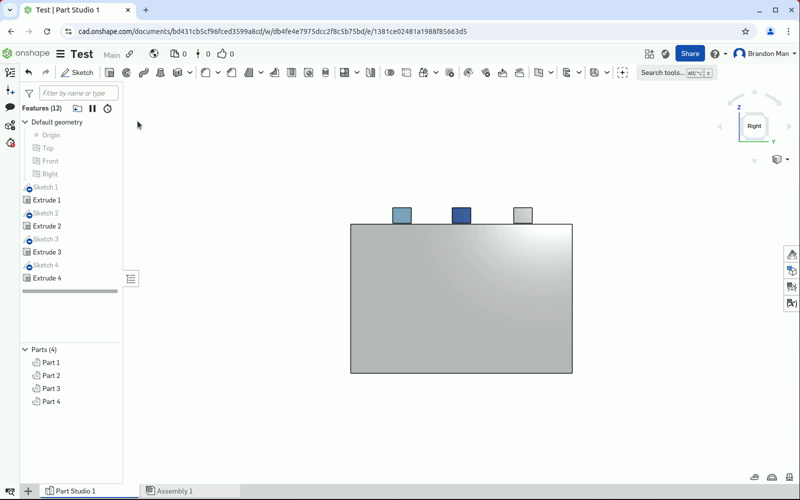
mouse_move(73, 189)
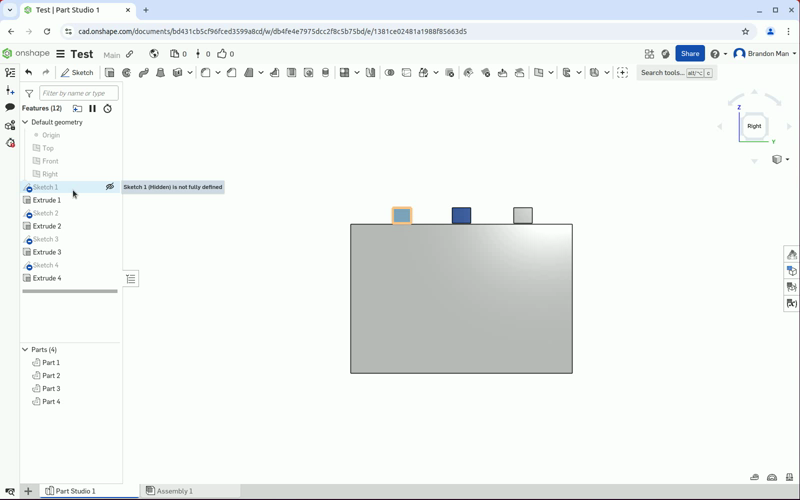
click(73, 189)
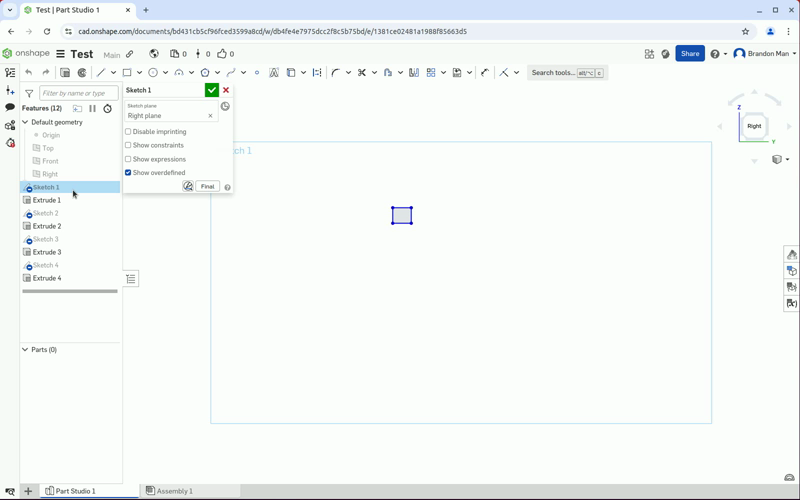
mouse_move(229, 92)
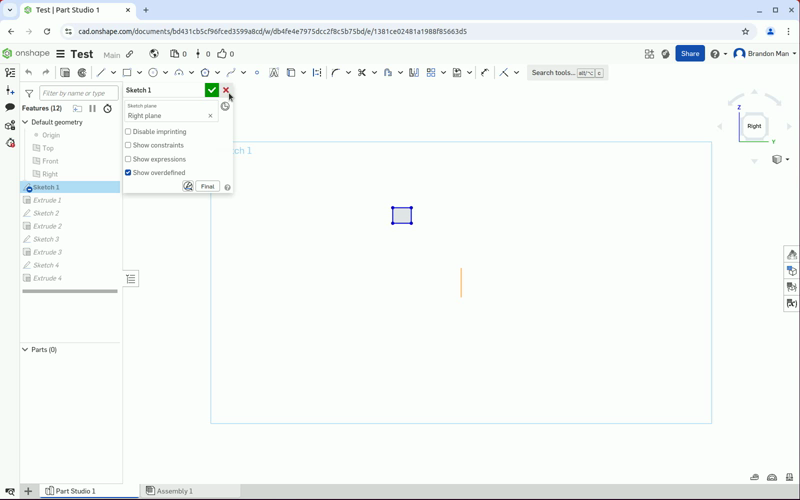
click(229, 92)
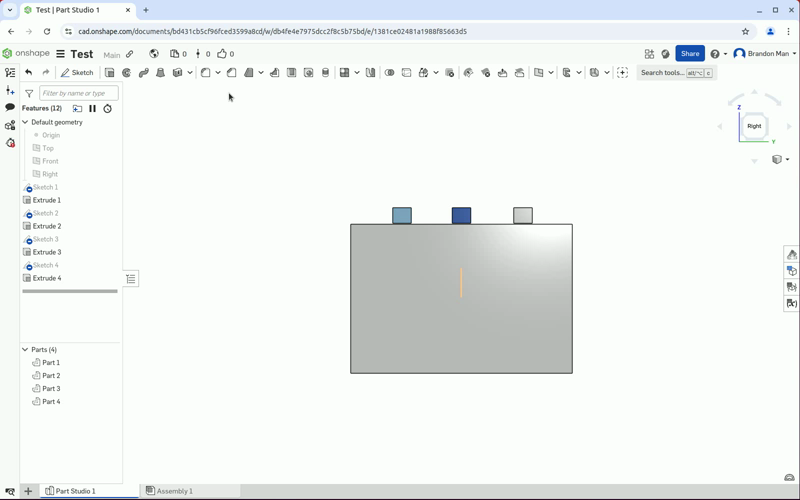
mouse_move(541, 75)
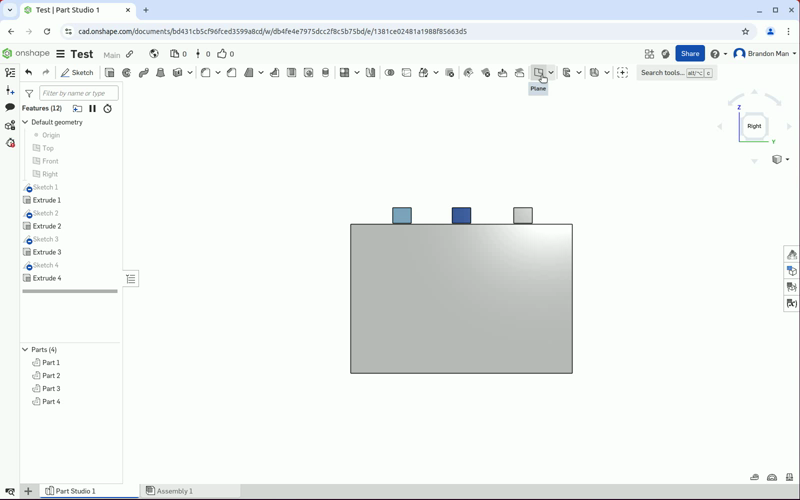
click(541, 75)
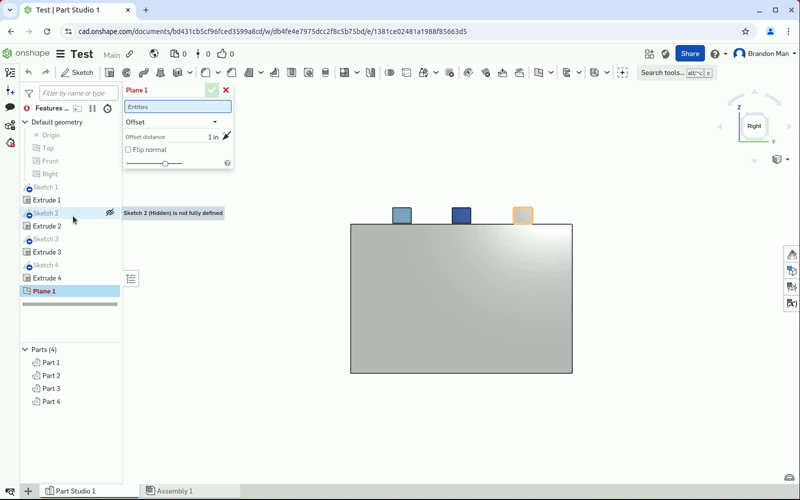
scroll(3)
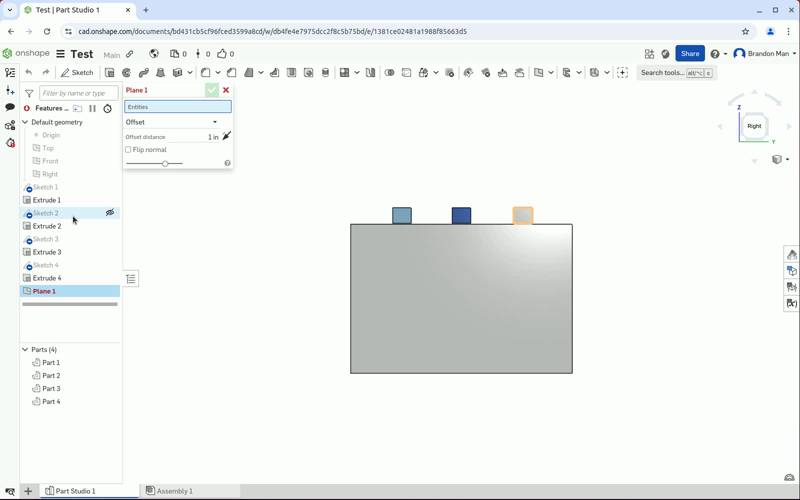
mouse_move(73, 176)
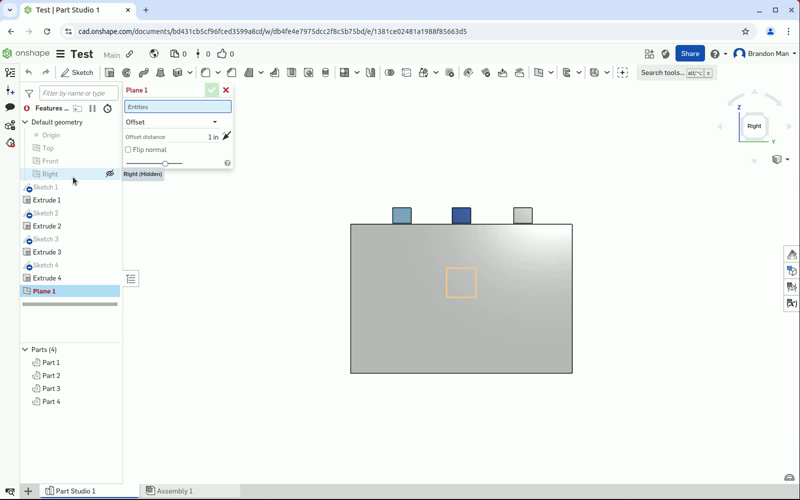
click(73, 176)
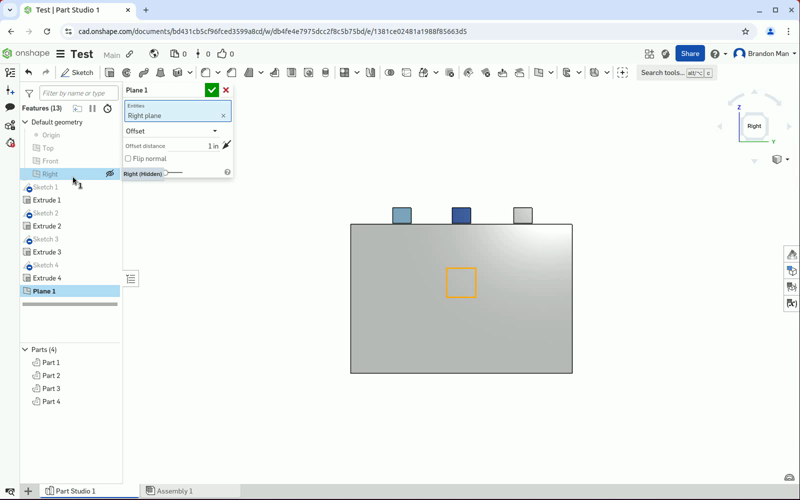
key(tab, 2)
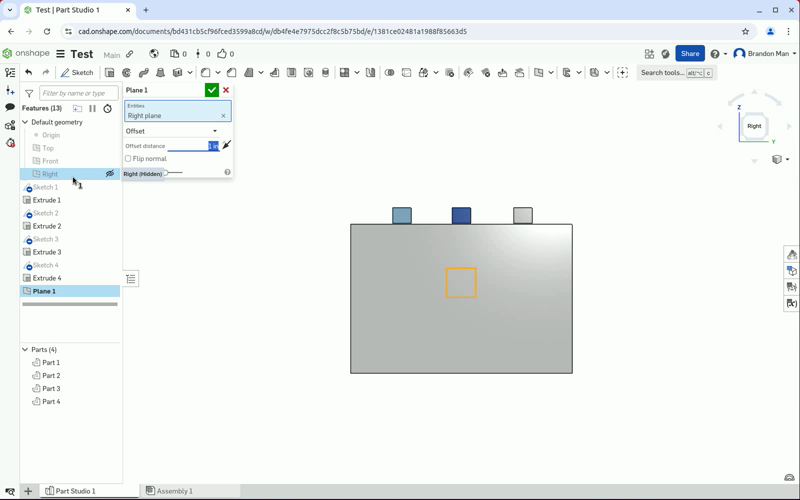
text(3.143)
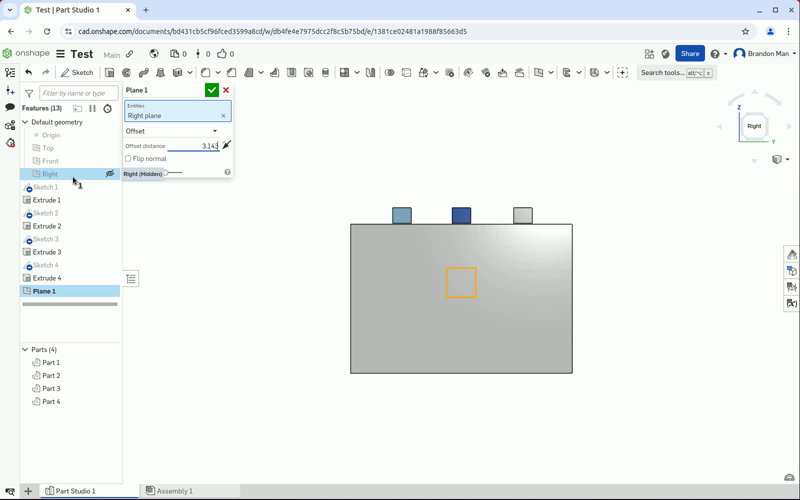
key(enter, 2)
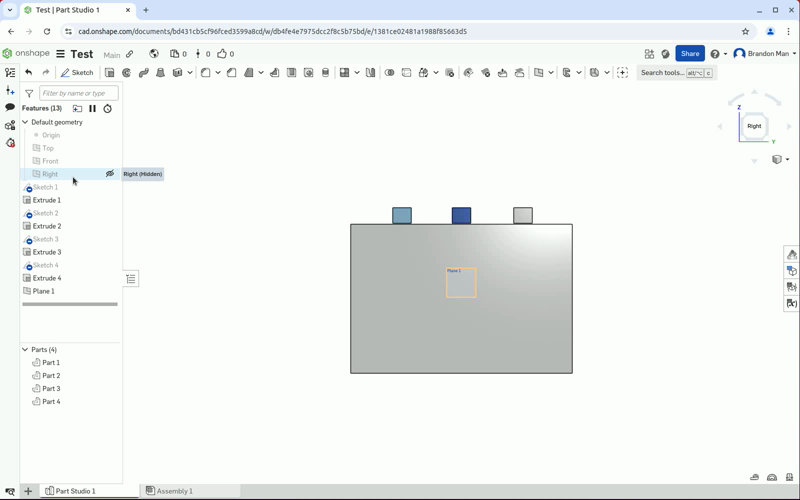
key(shift+s)
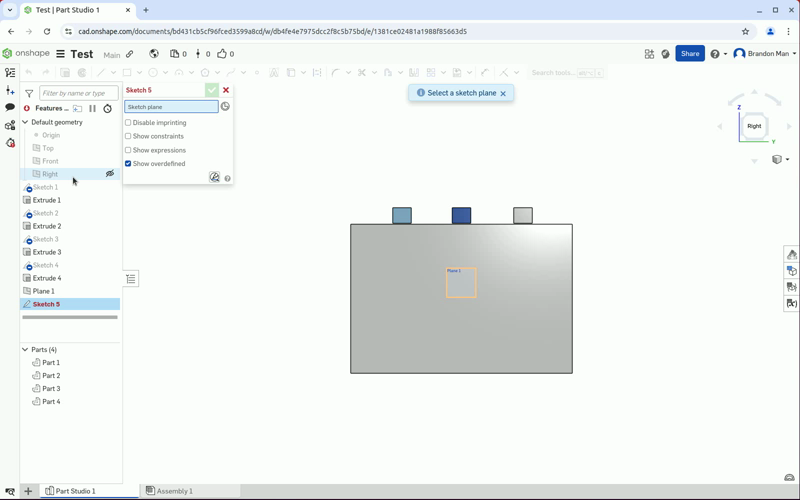
mouse_move(73, 293)
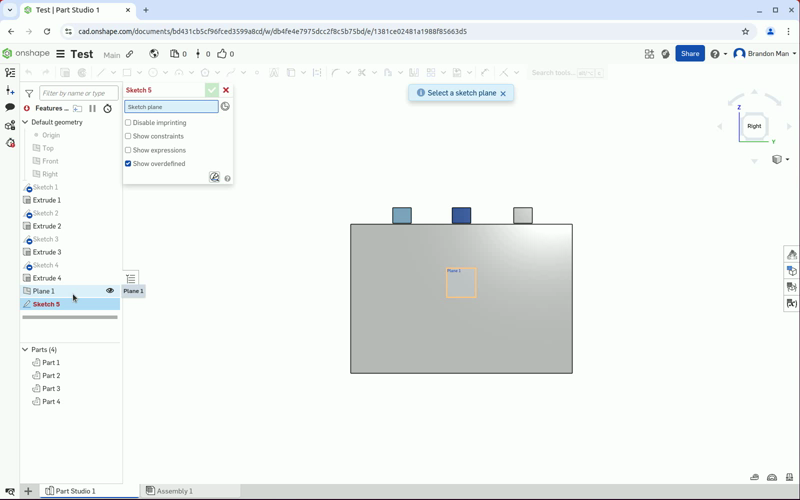
click(73, 293)
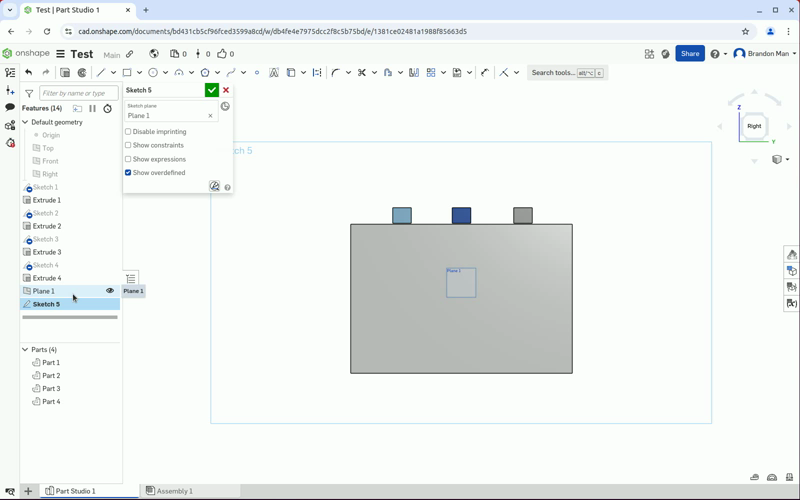
mouse_move(73, 352)
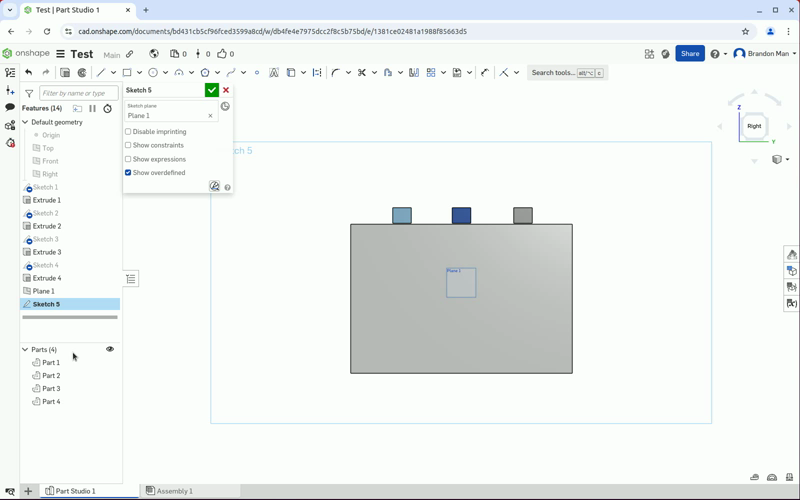
key(y)
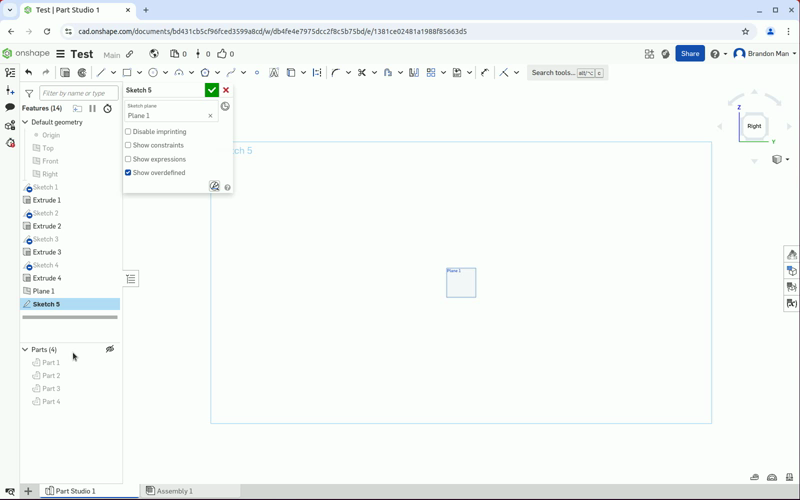
key(l)
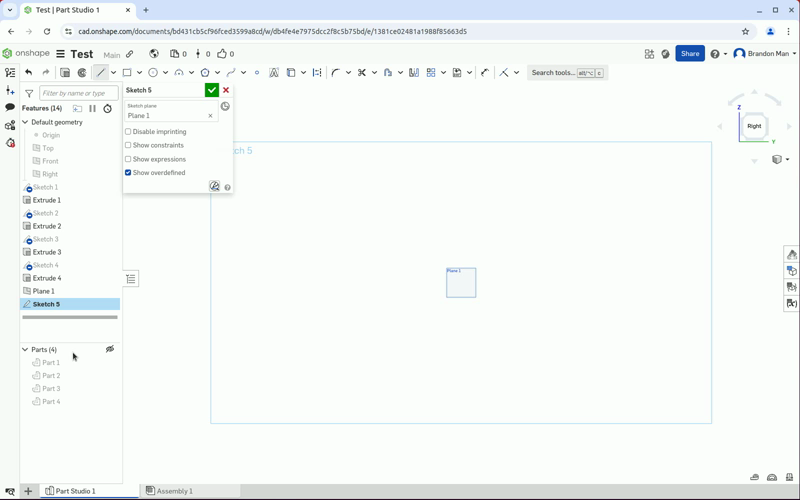
key_down(shift)
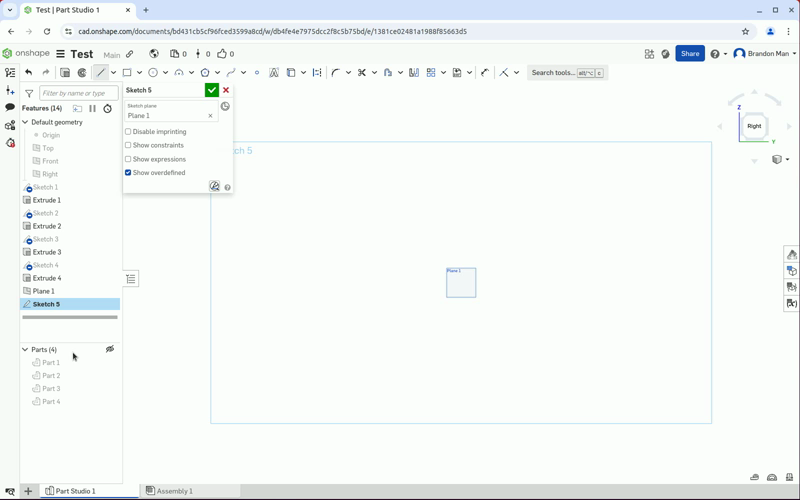
mouse_move(350, 294)
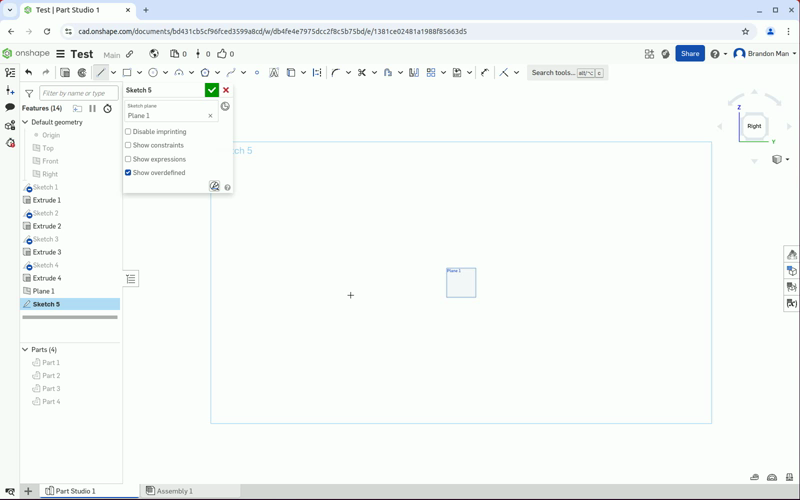
click(350, 294)
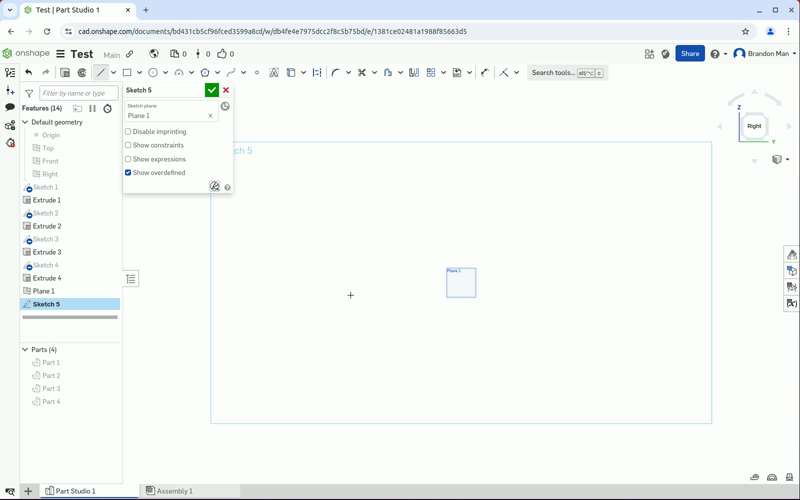
key_up(shift)
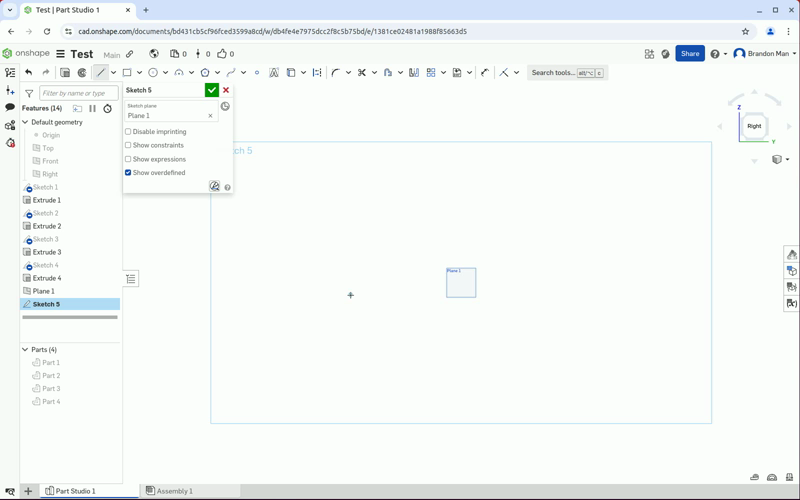
key_down(shift)
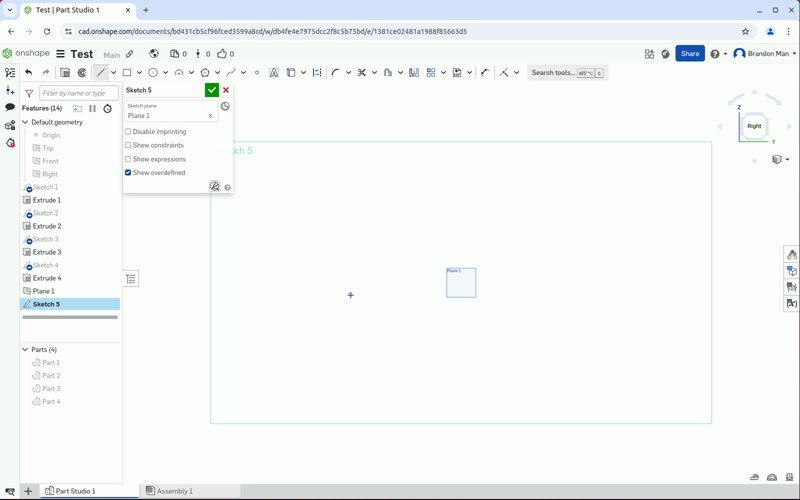
mouse_move(572, 294)
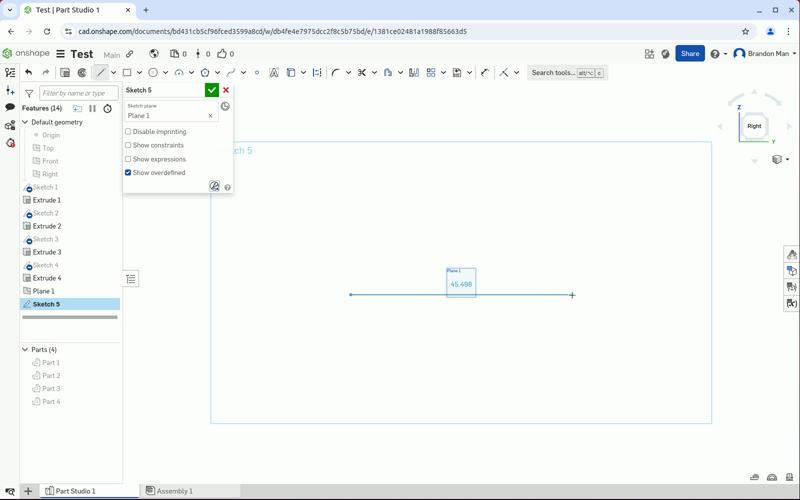
click(572, 294)
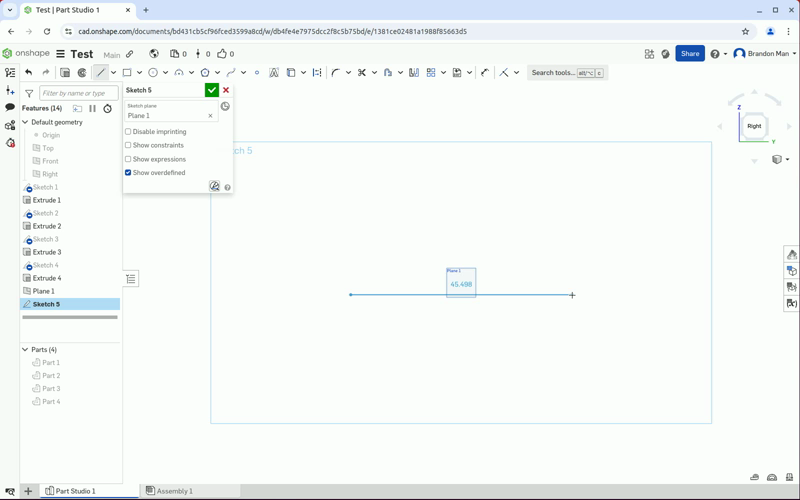
key_up(shift)
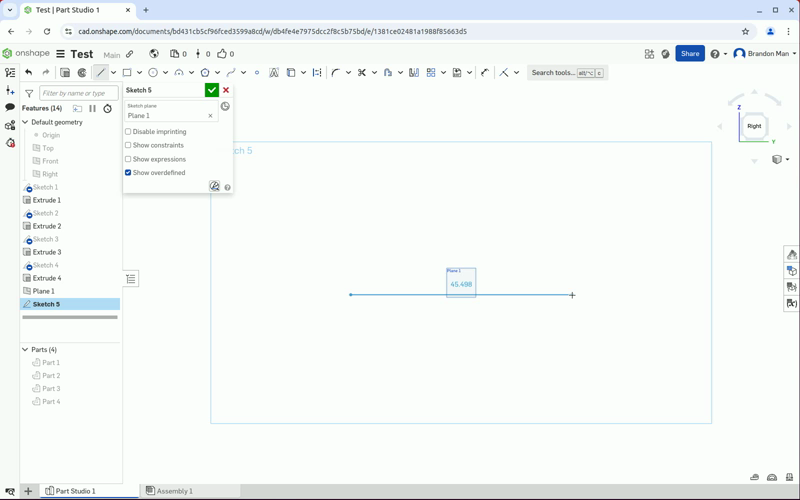
key_down(shift)
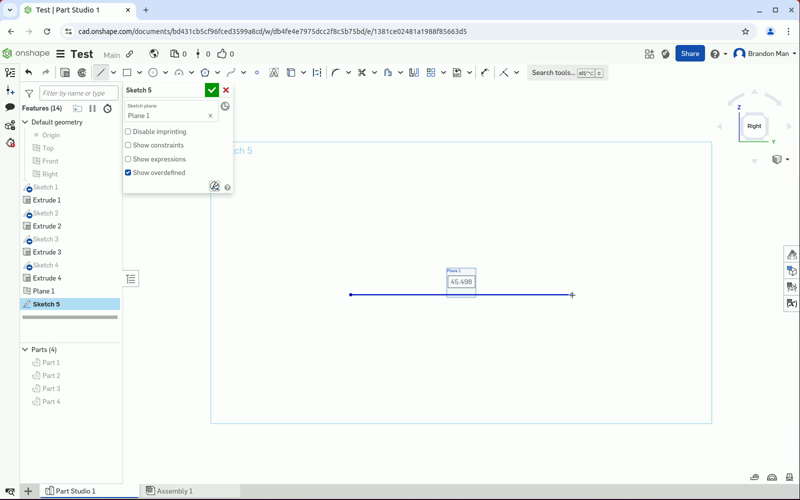
mouse_move(589, 294)
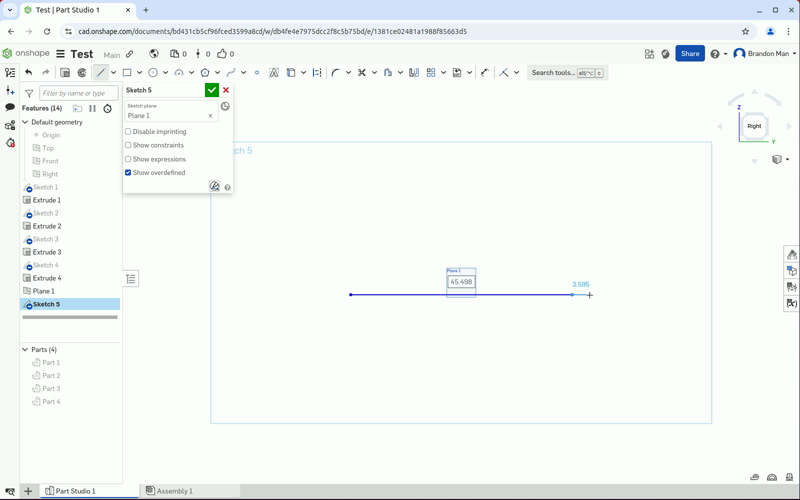
mouse_move(572, 292)
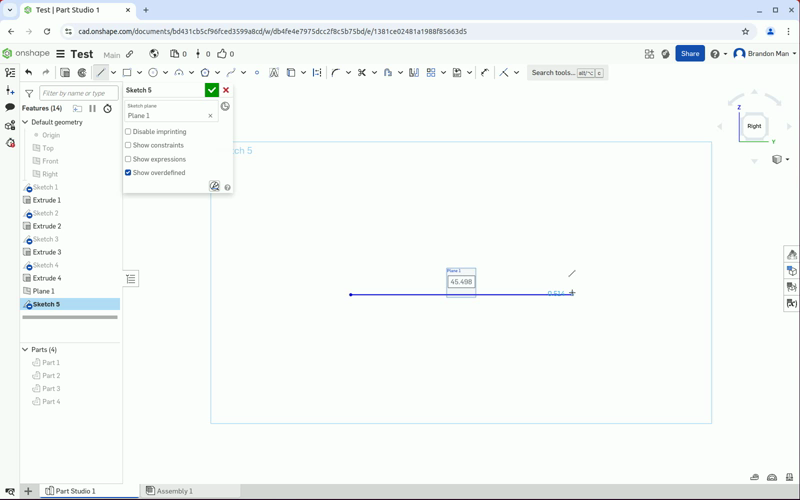
scroll(6)
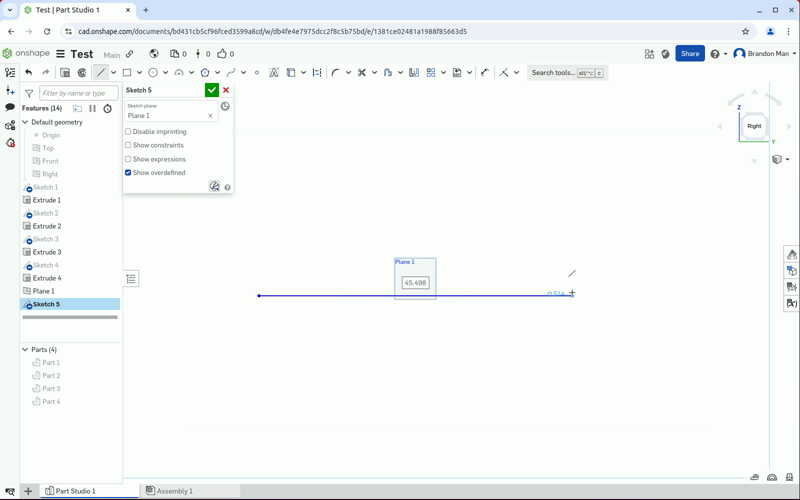
scroll(6)
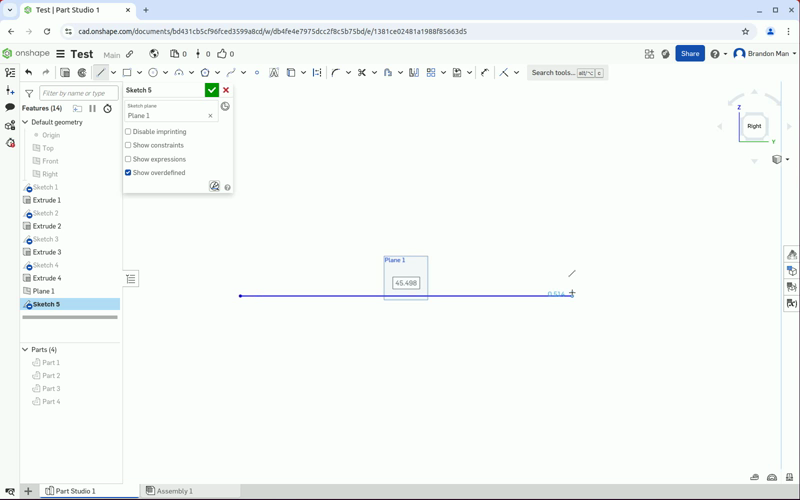
scroll(6)
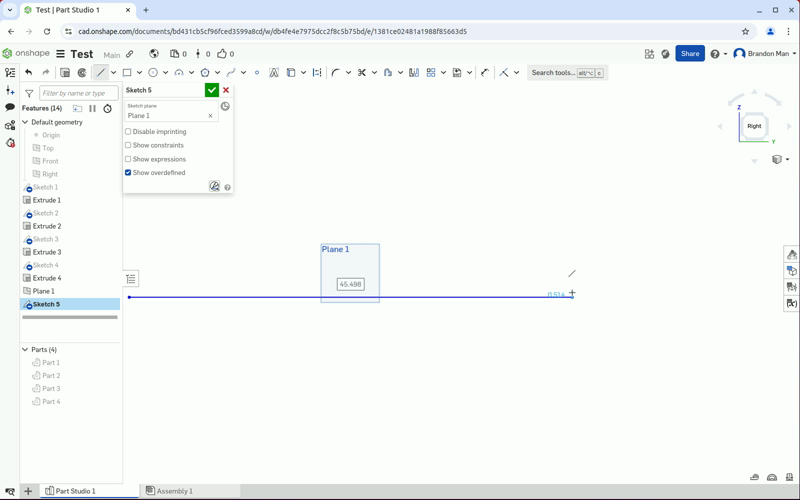
scroll(6)
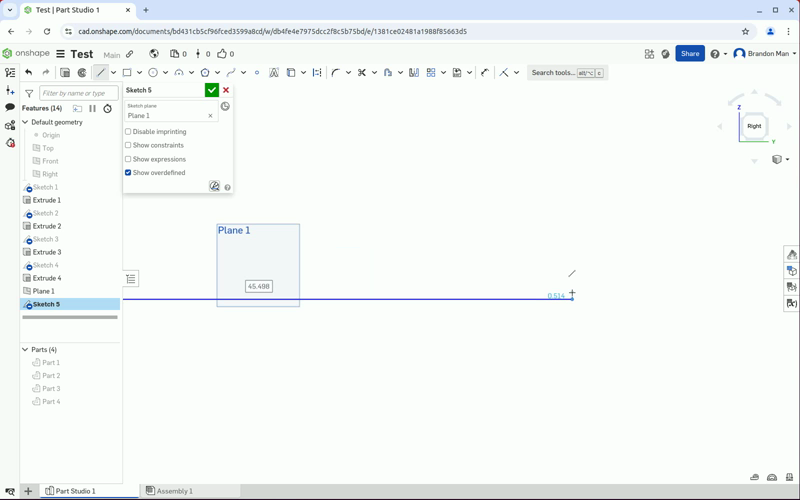
scroll(6)
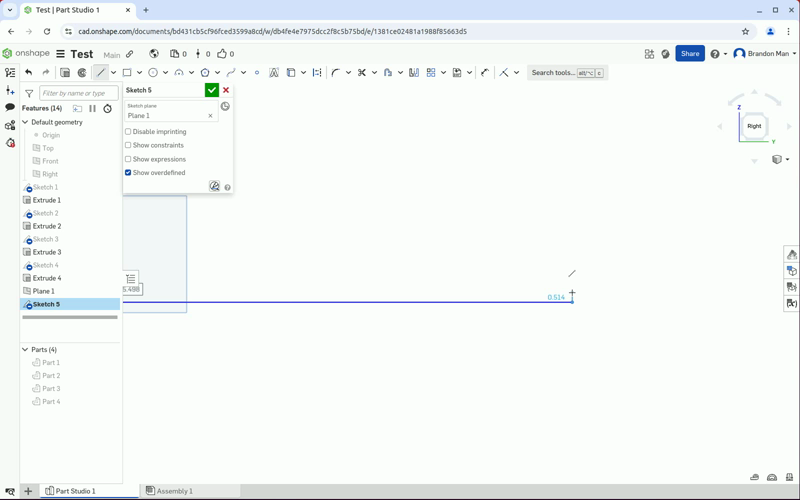
scroll(6)
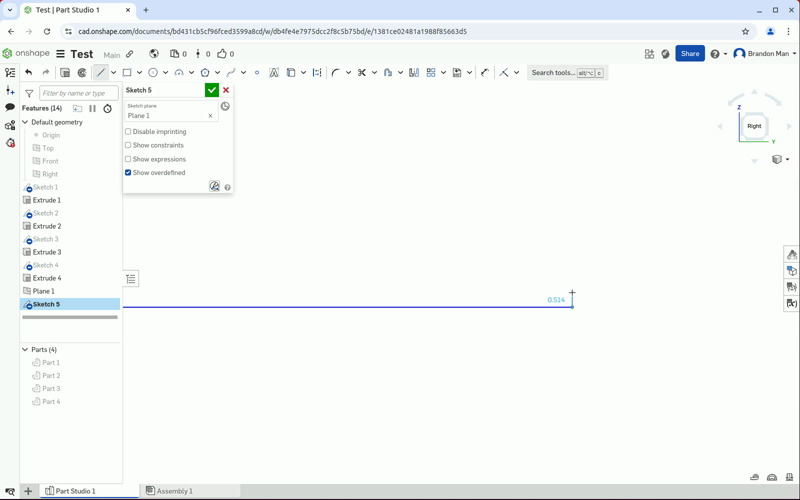
scroll(6)
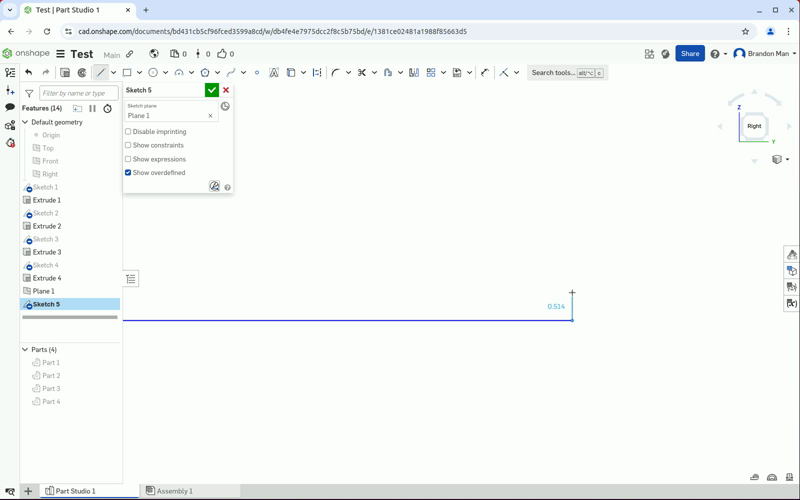
click(572, 292)
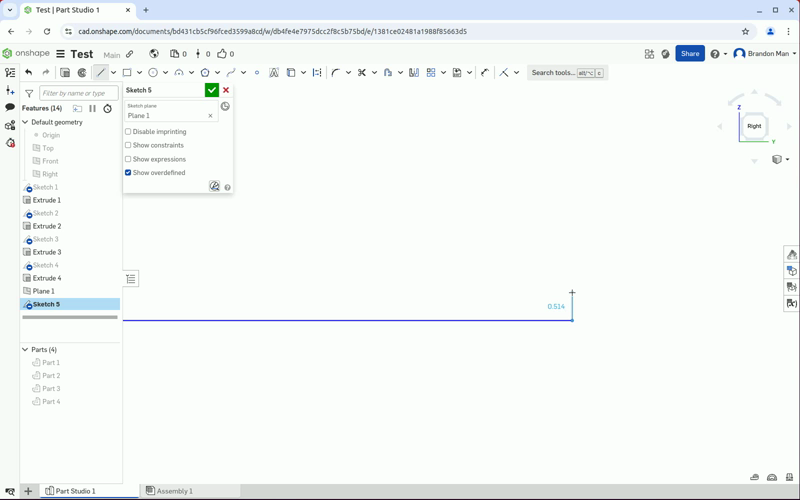
scroll(-6)
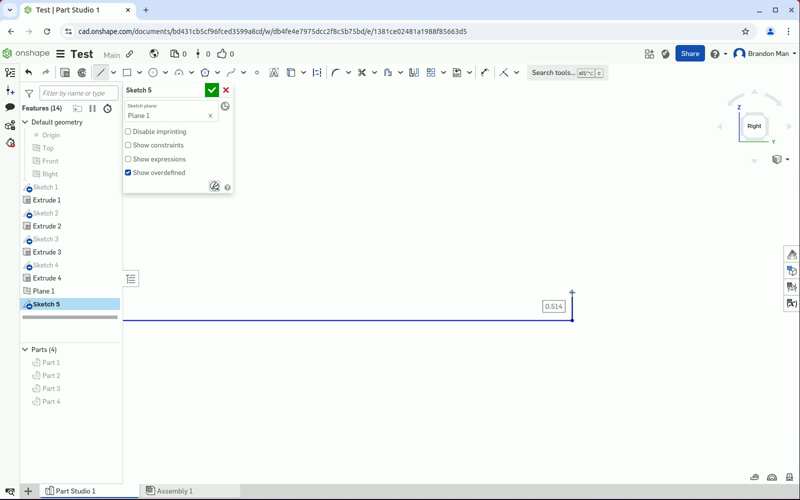
scroll(-6)
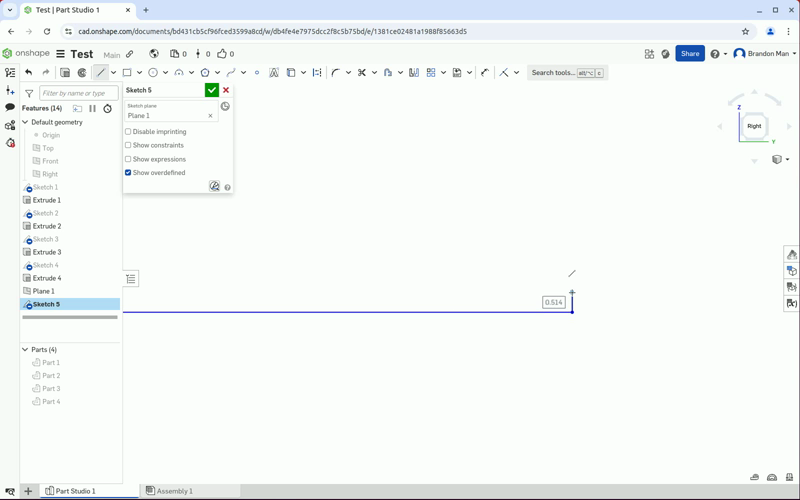
scroll(-6)
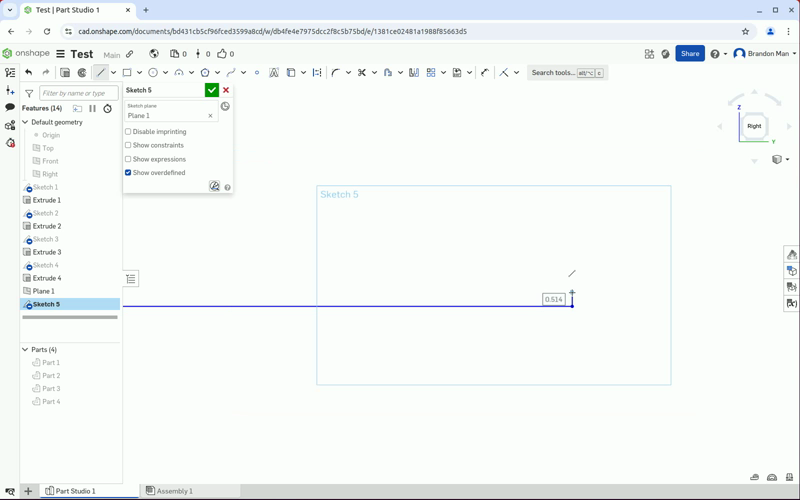
scroll(-6)
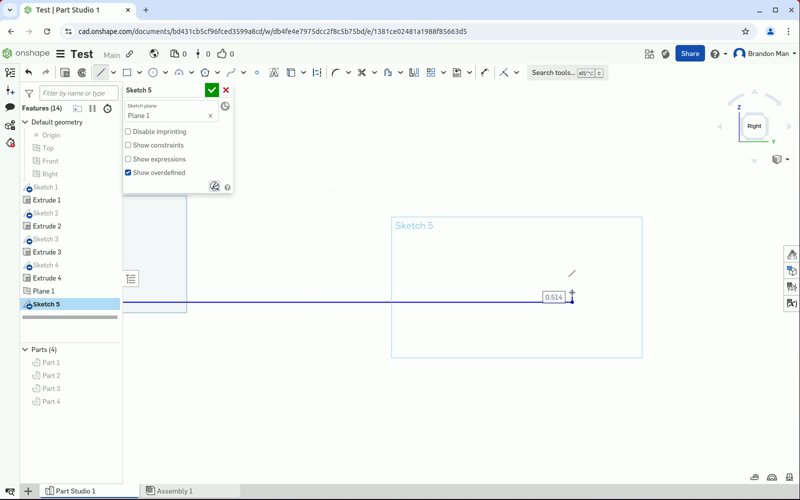
scroll(-6)
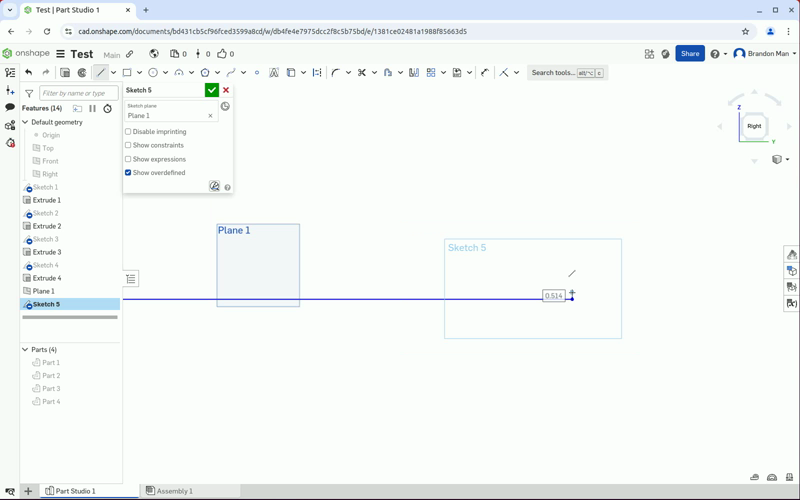
scroll(-6)
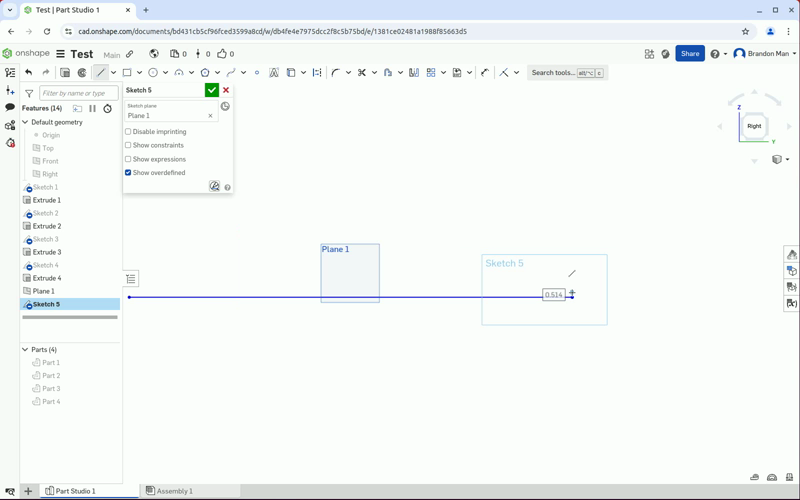
scroll(-6)
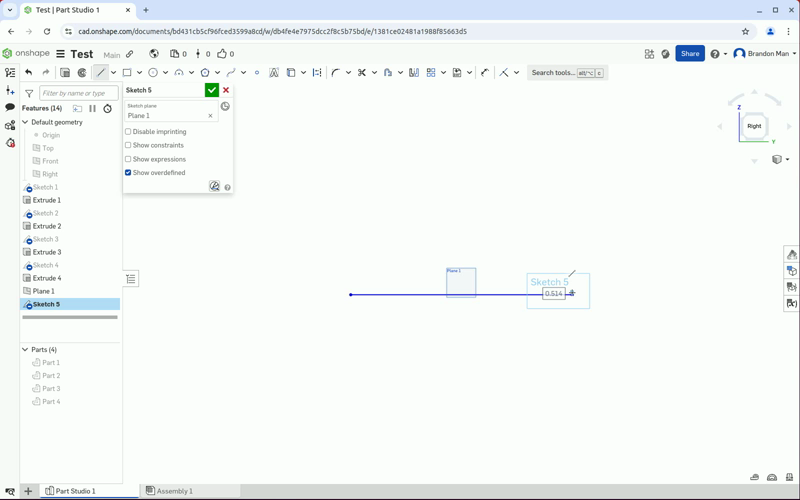
key_up(shift)
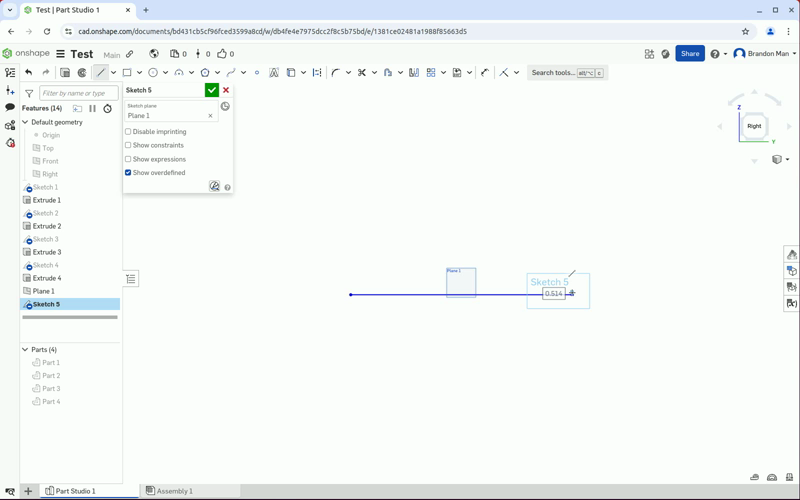
key_down(shift)
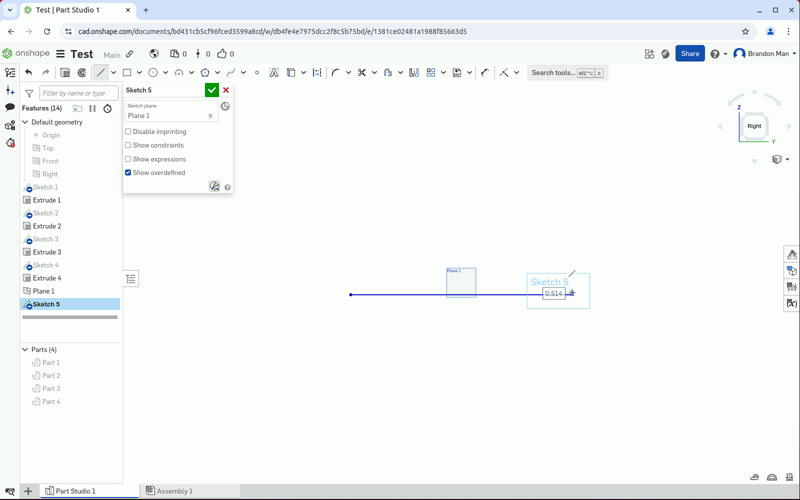
mouse_move(350, 292)
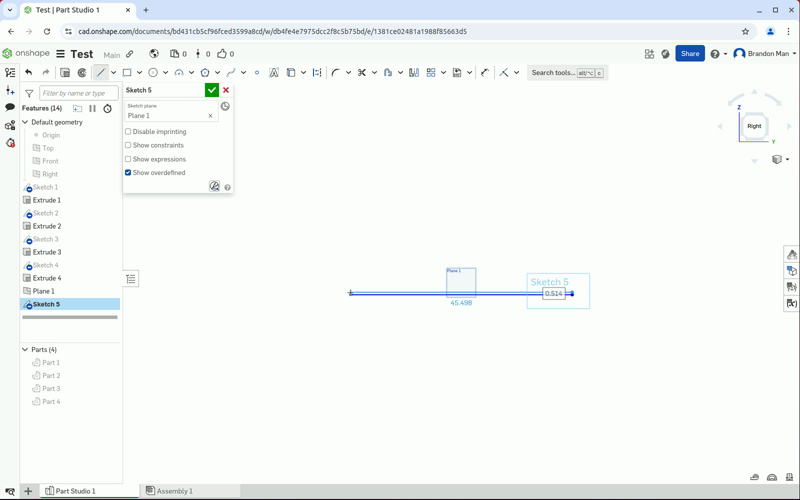
scroll(6)
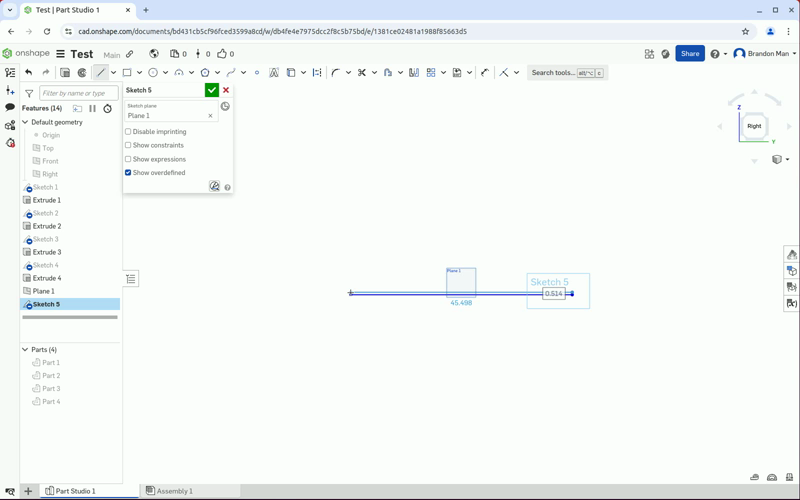
scroll(6)
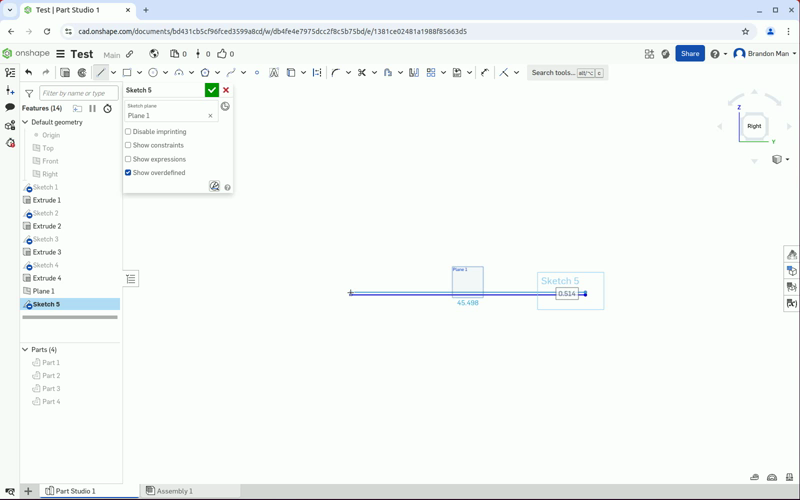
scroll(6)
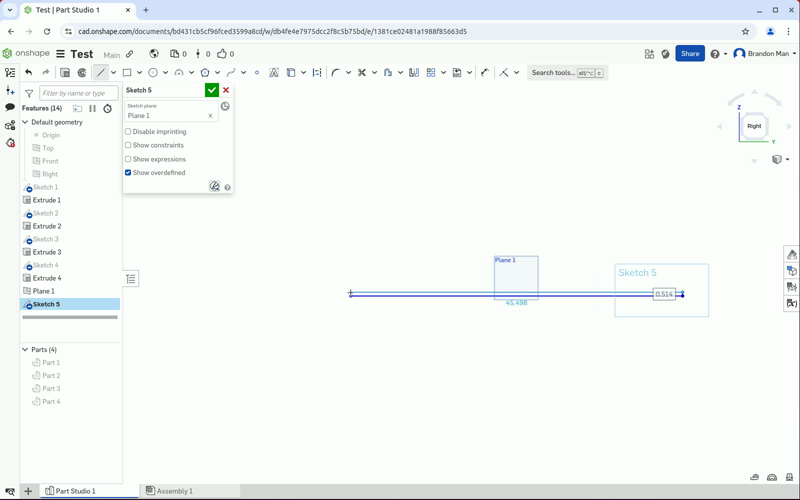
scroll(6)
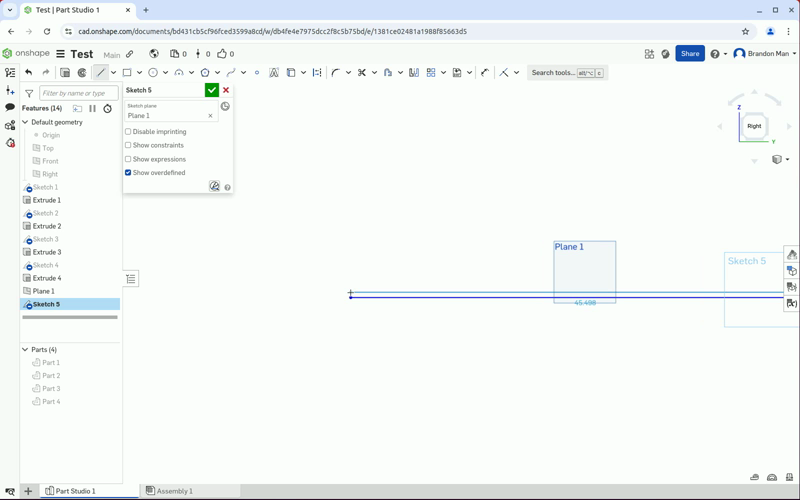
scroll(6)
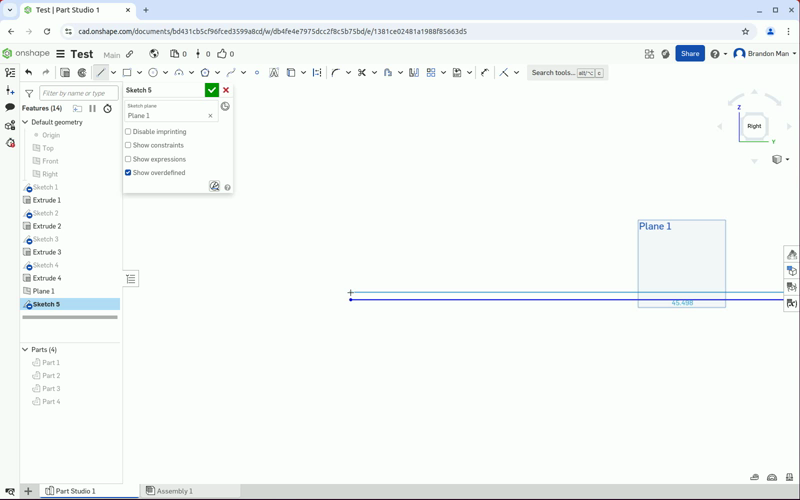
scroll(6)
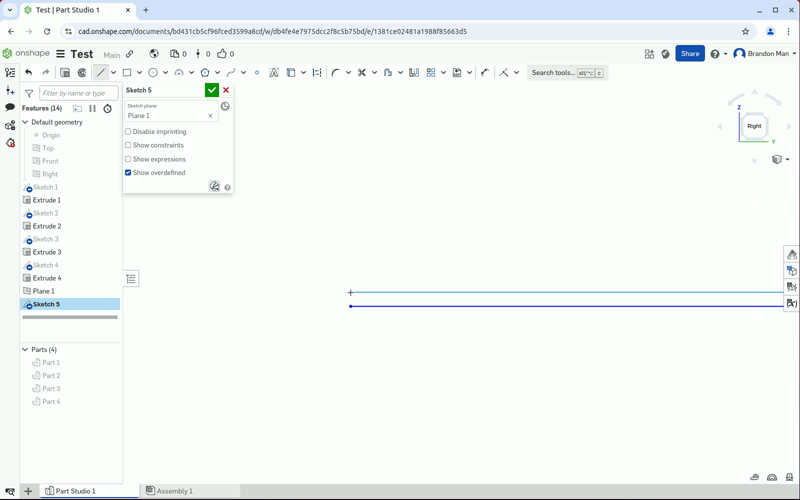
scroll(6)
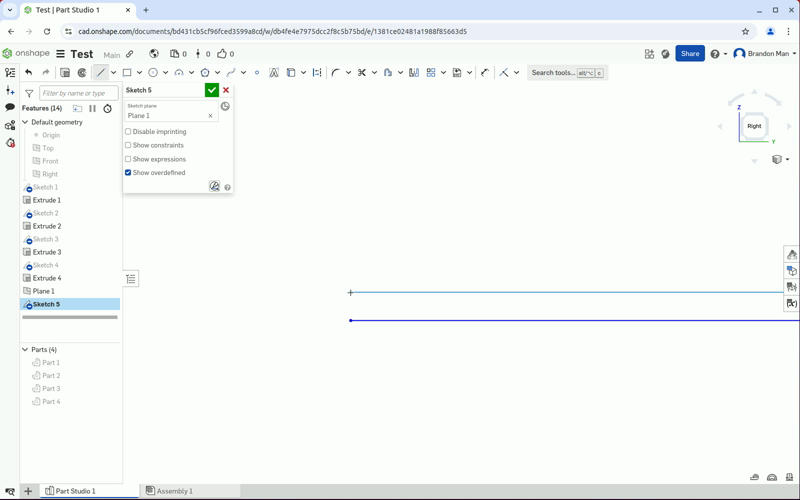
click(350, 292)
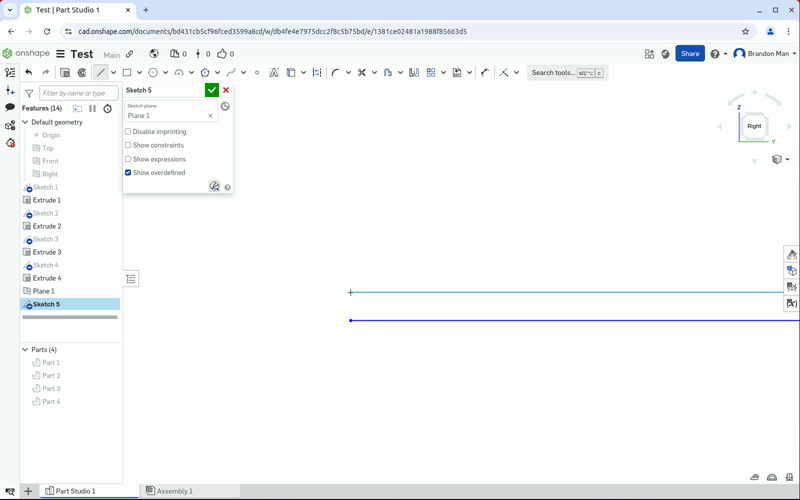
scroll(-6)
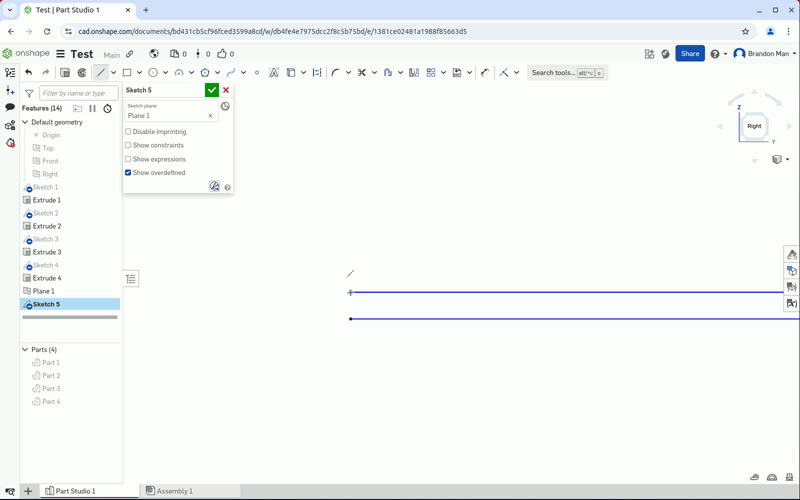
scroll(-6)
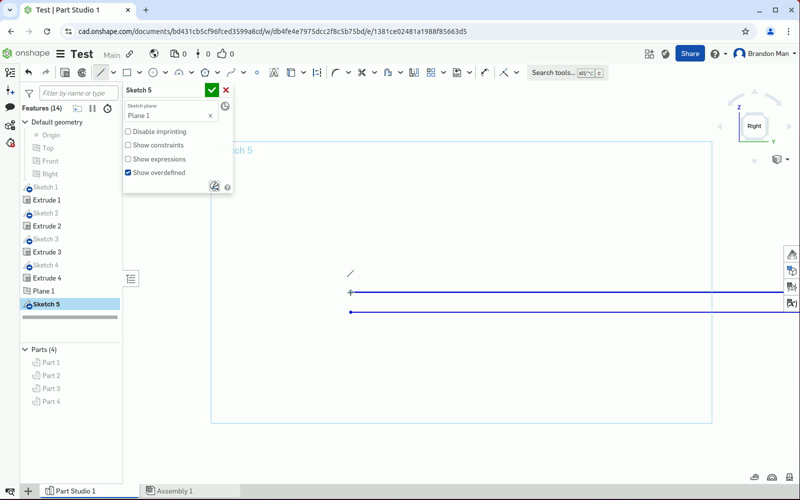
scroll(-6)
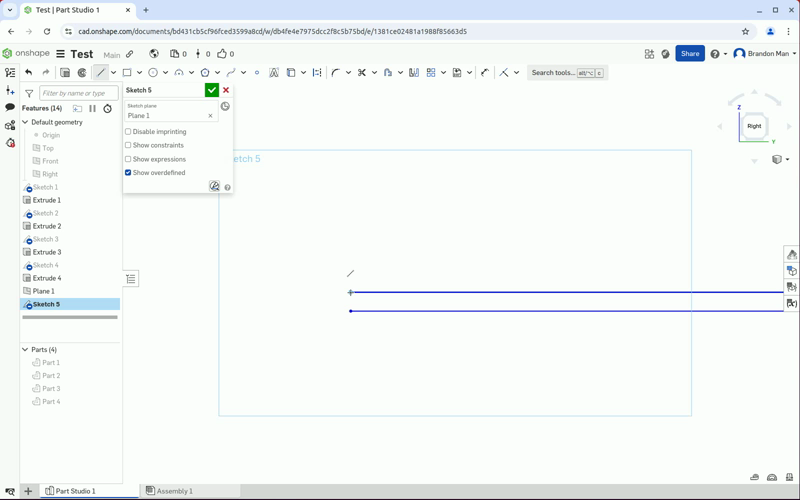
scroll(-6)
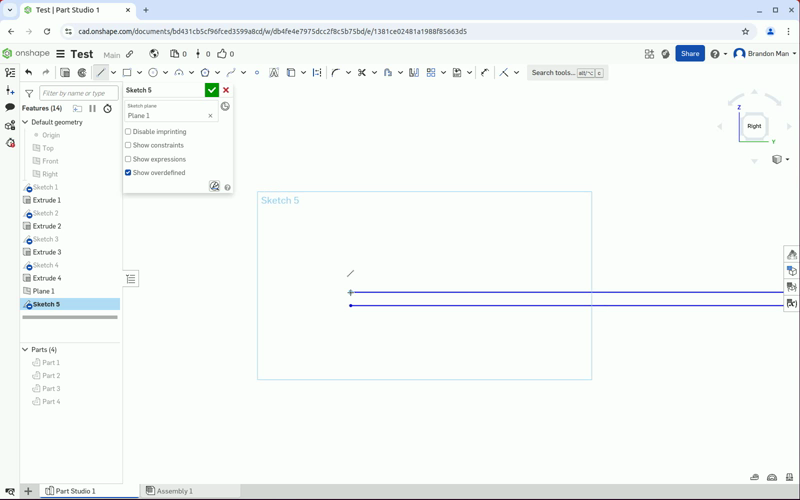
scroll(-6)
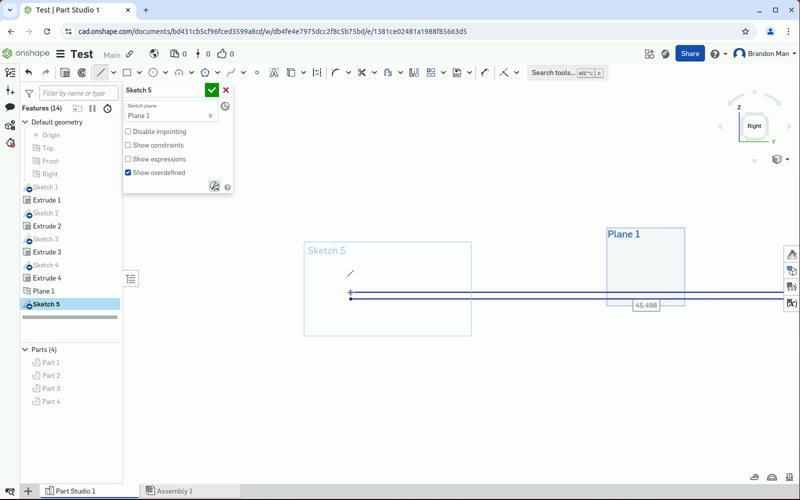
scroll(-6)
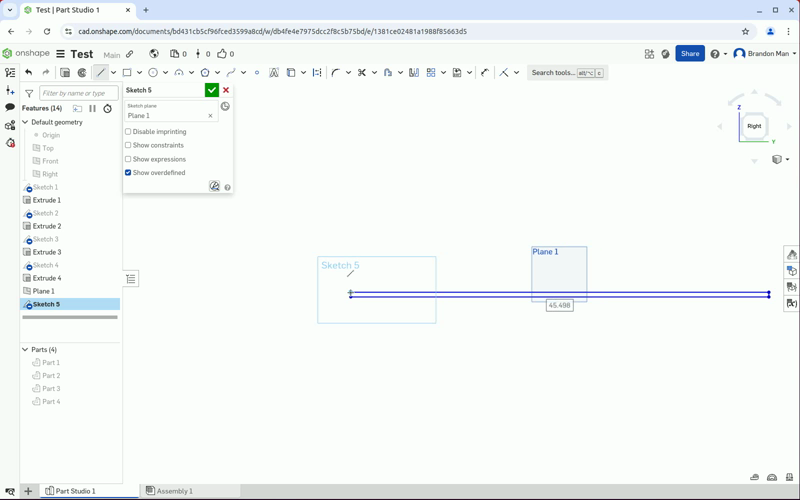
scroll(-6)
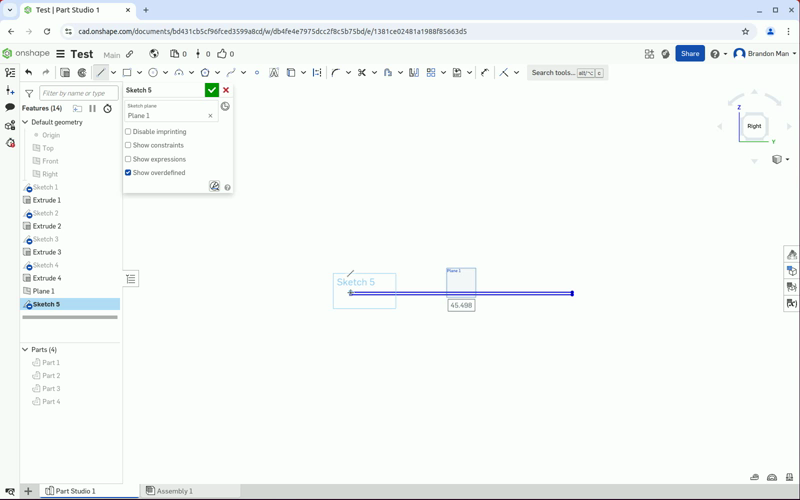
key_up(shift)
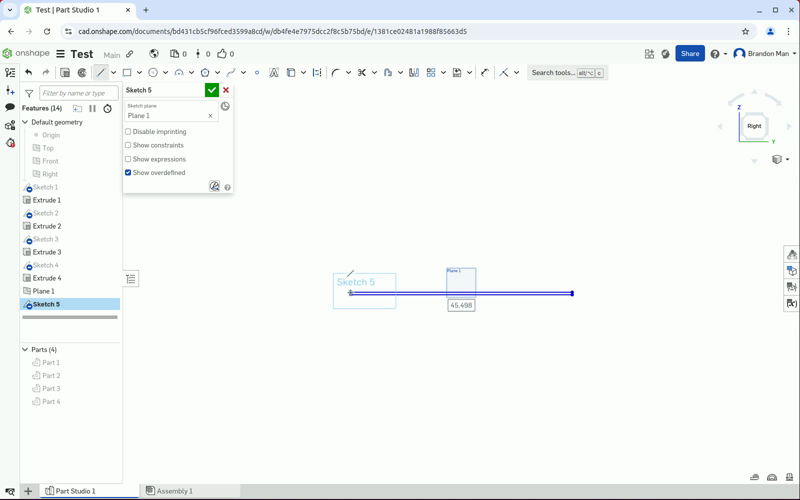
mouse_move(380, 292)
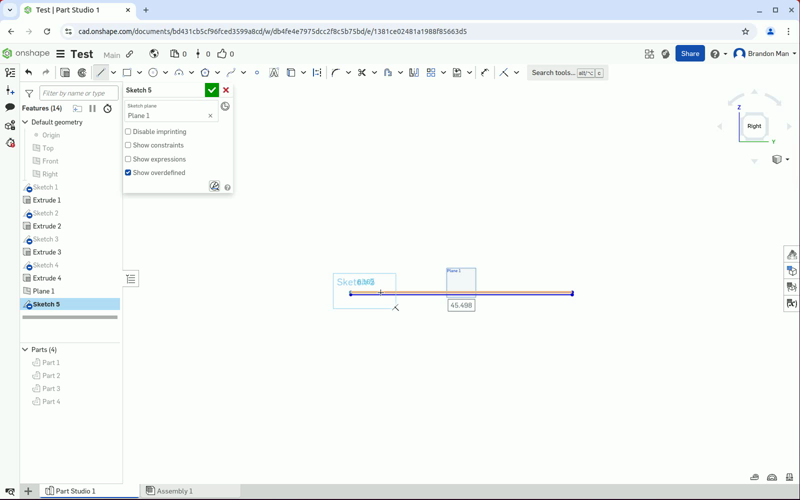
key_down(shift)
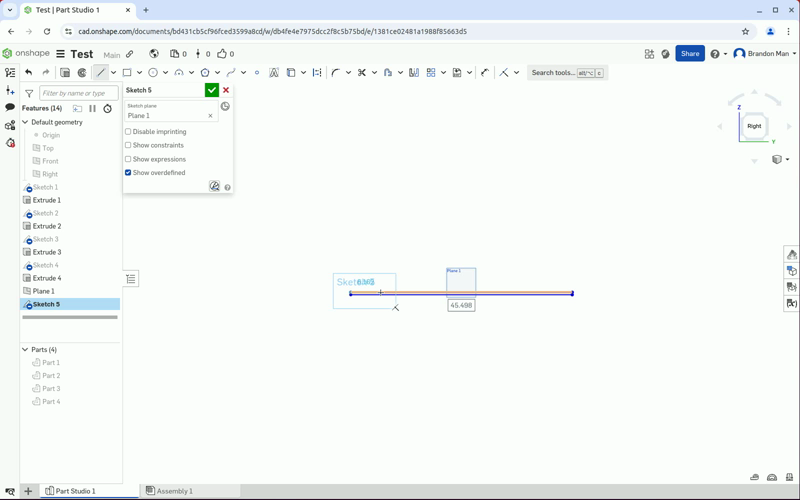
mouse_move(350, 294)
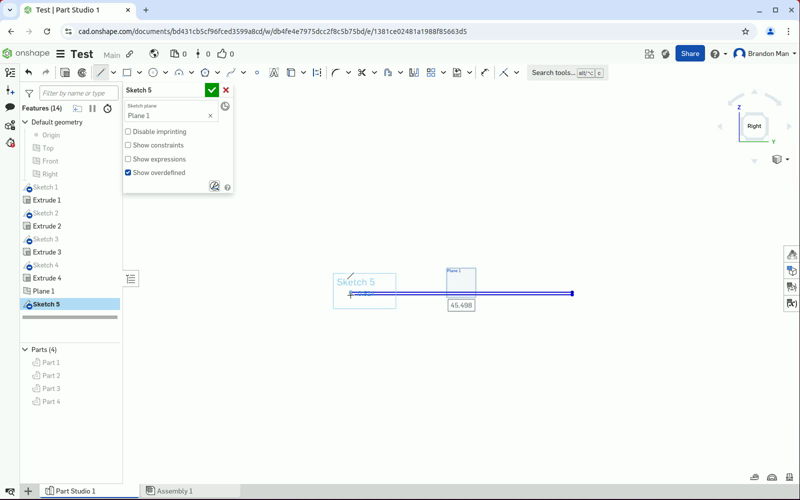
scroll(6)
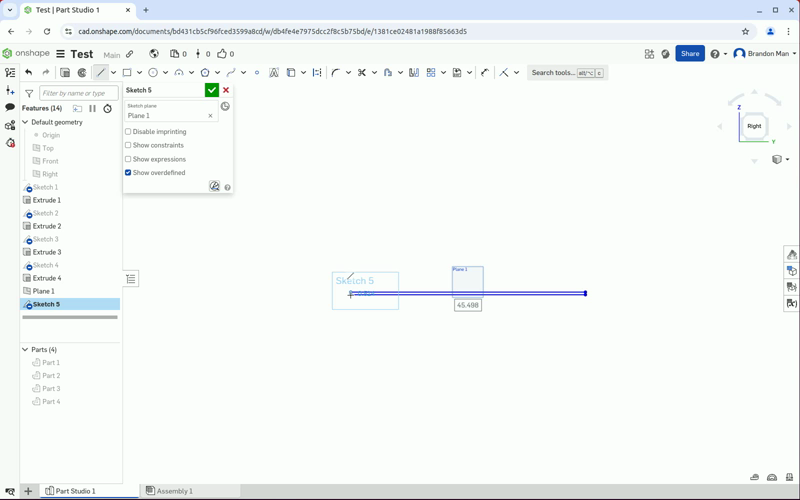
scroll(6)
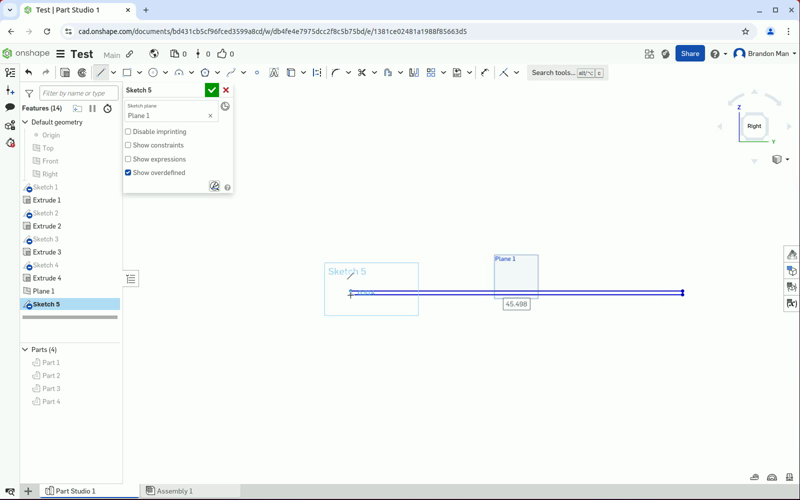
scroll(6)
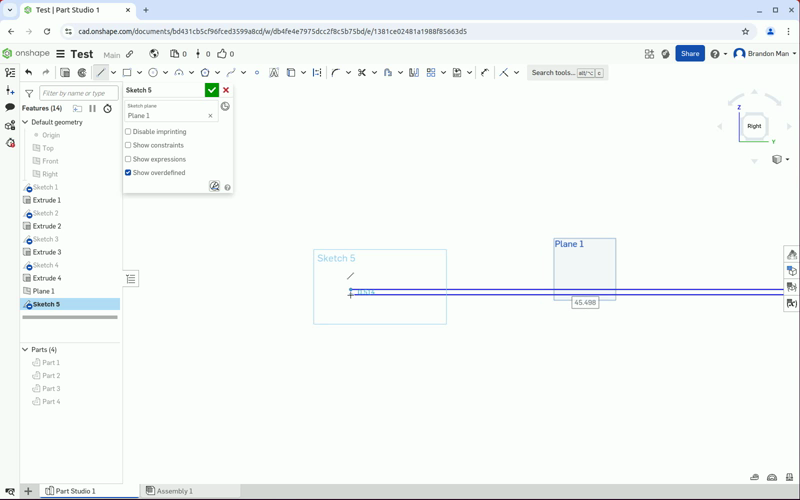
scroll(6)
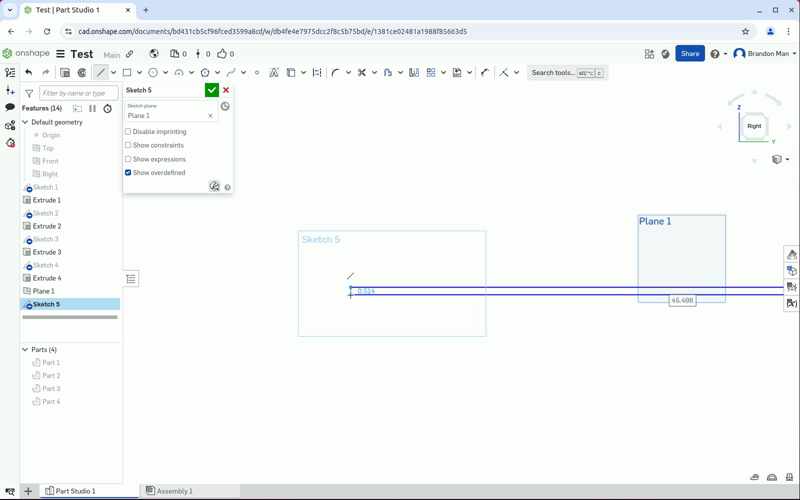
scroll(6)
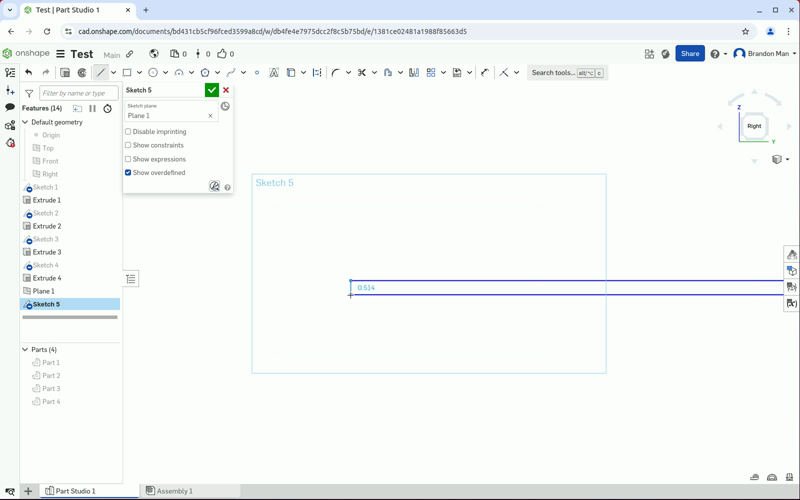
scroll(6)
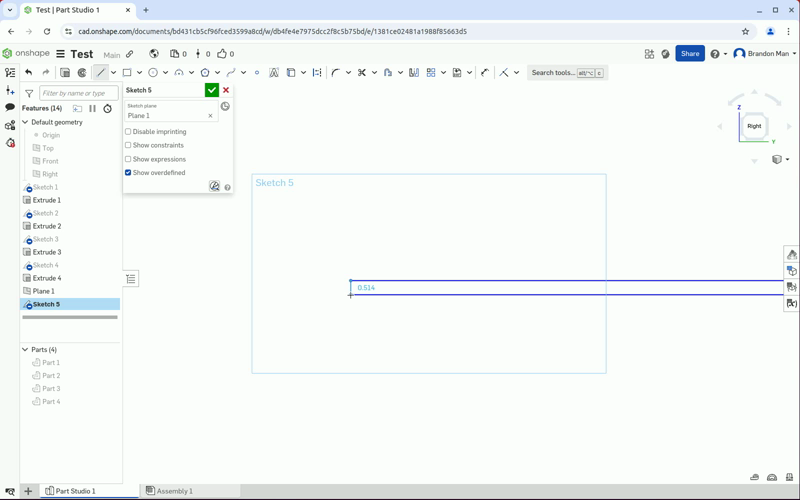
scroll(6)
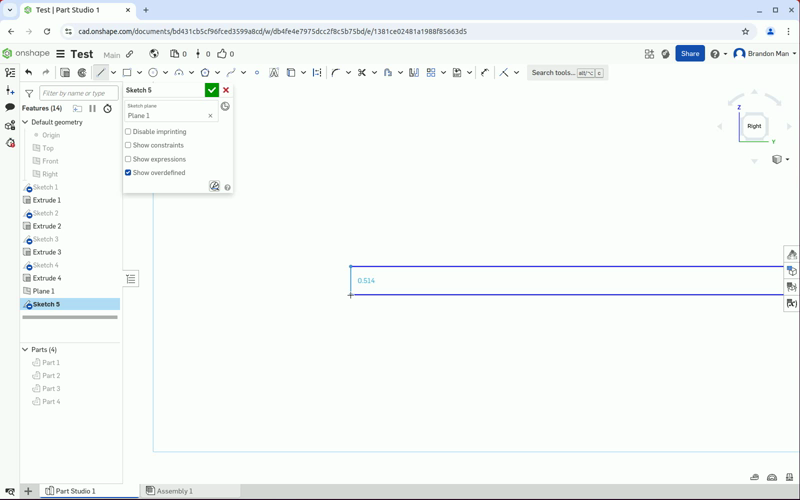
key_up(shift)
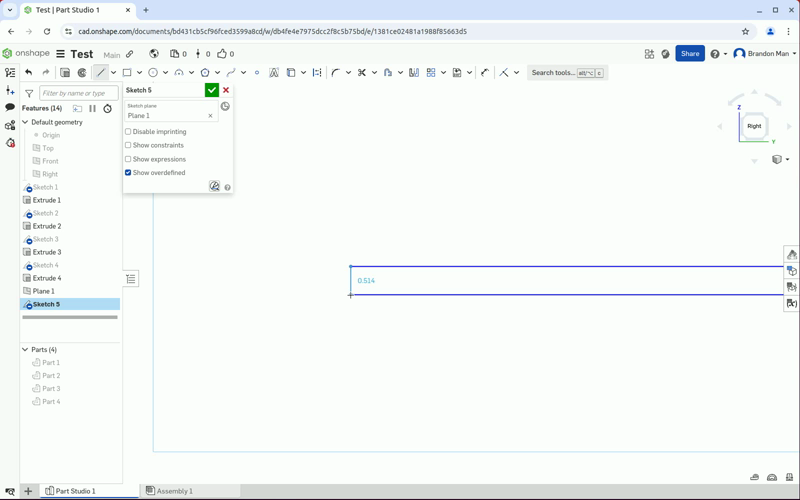
click(350, 294)
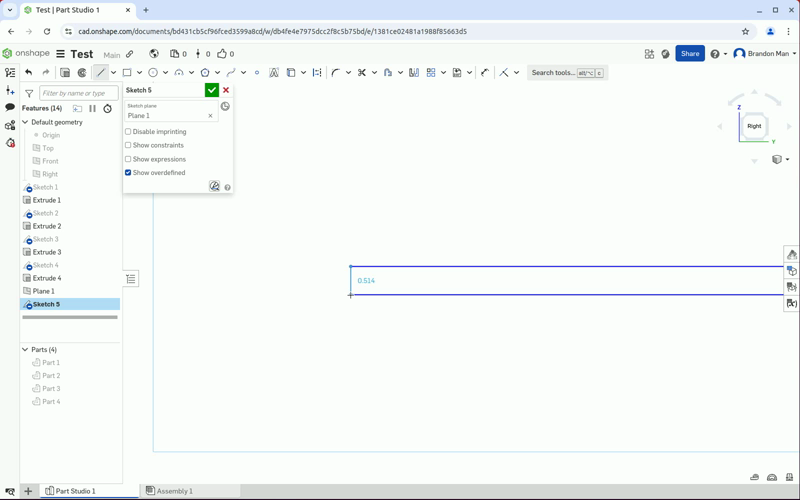
scroll(-6)
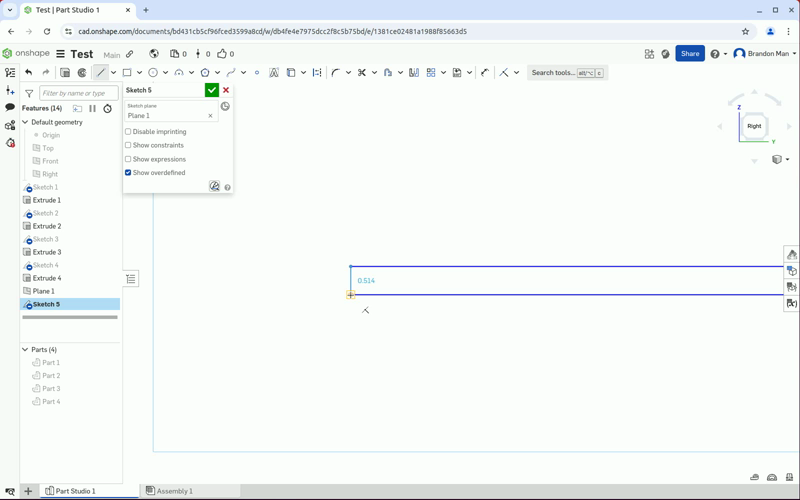
scroll(-6)
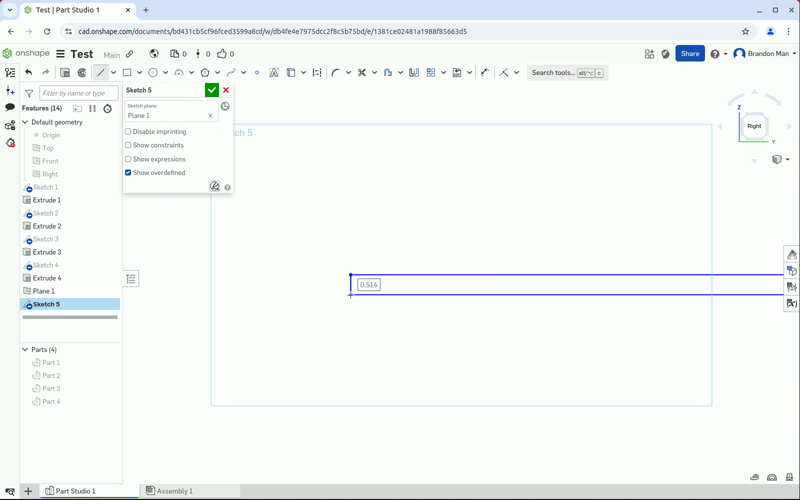
scroll(-6)
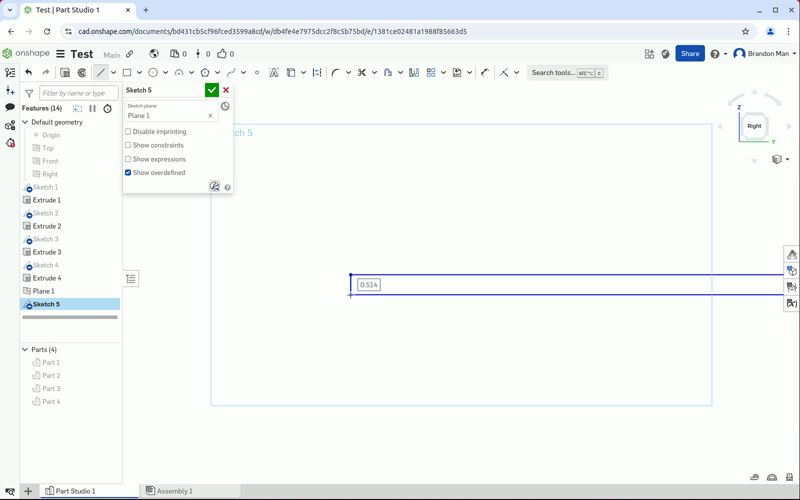
scroll(-6)
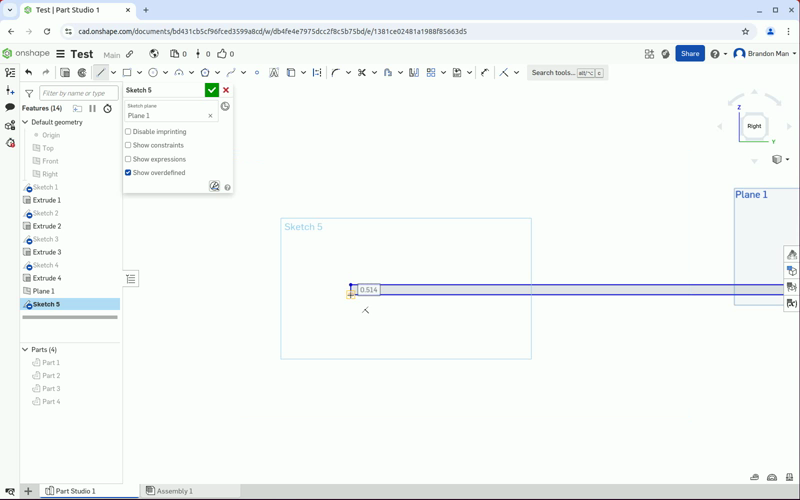
scroll(-6)
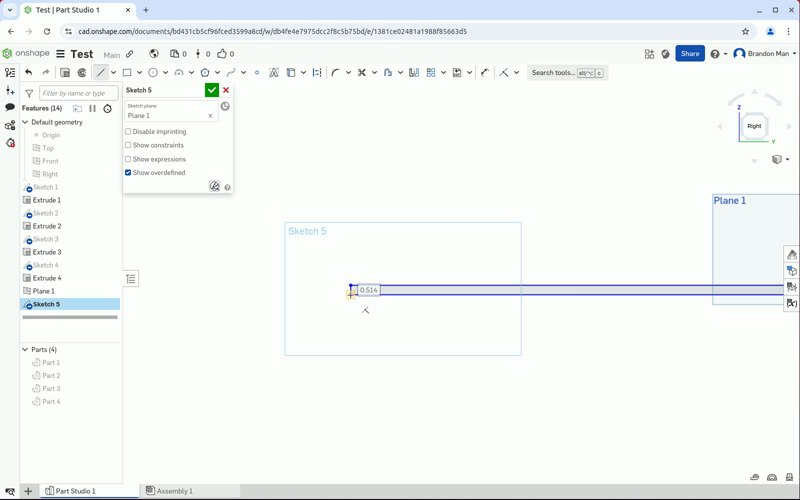
scroll(-6)
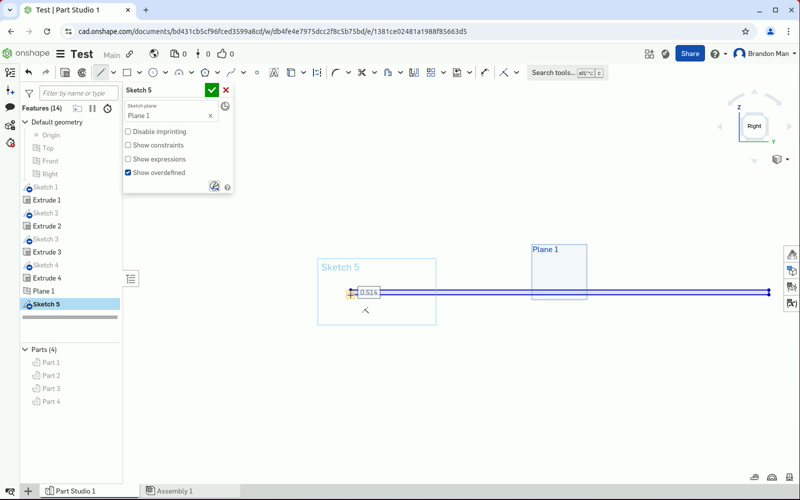
scroll(-6)
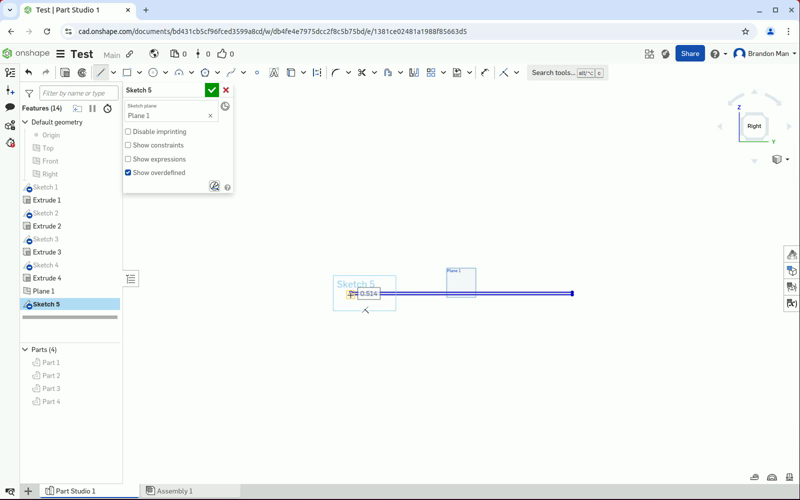
key(esc)
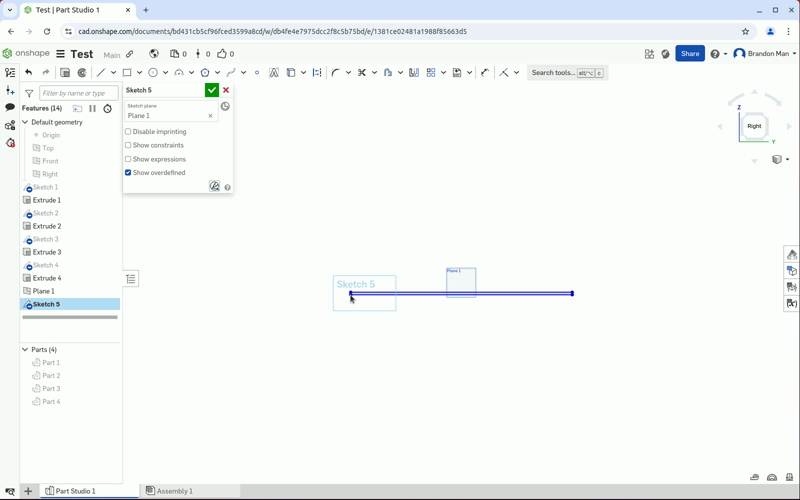
mouse_move(401, 294)
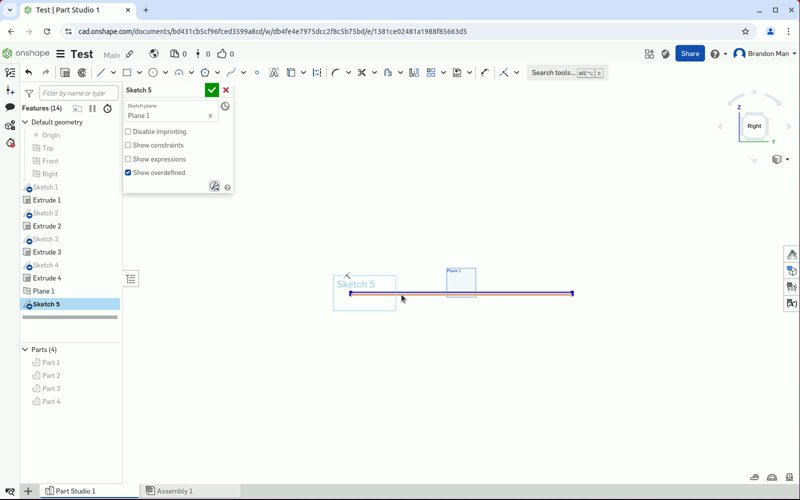
scroll(6)
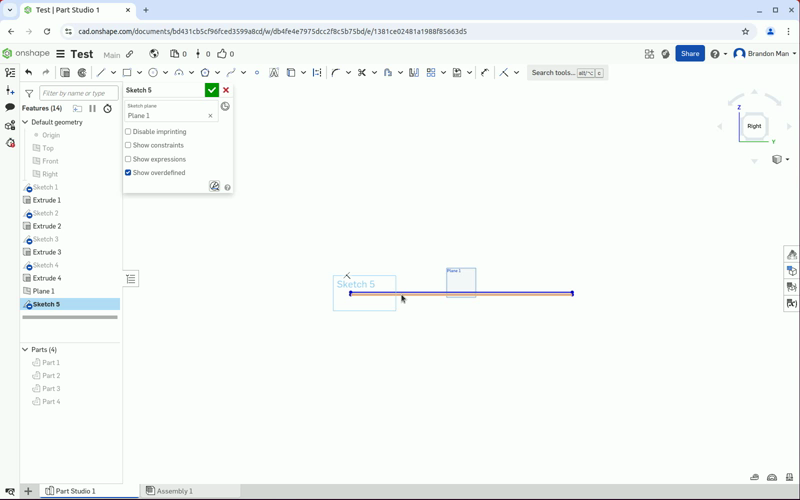
scroll(6)
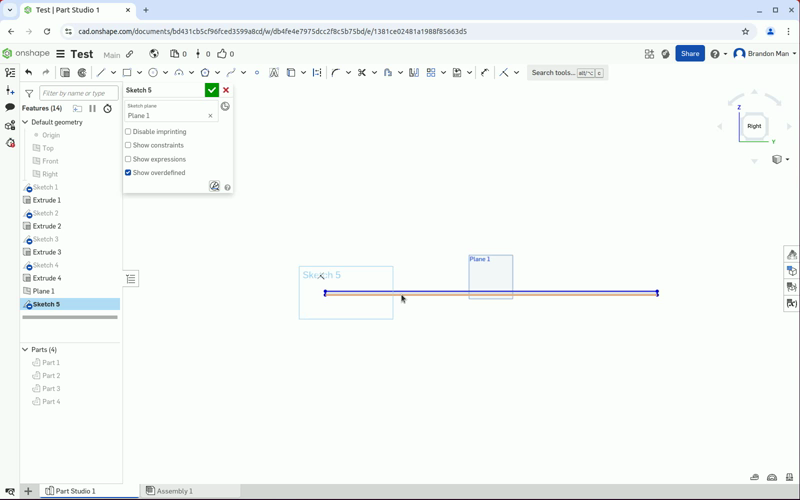
scroll(6)
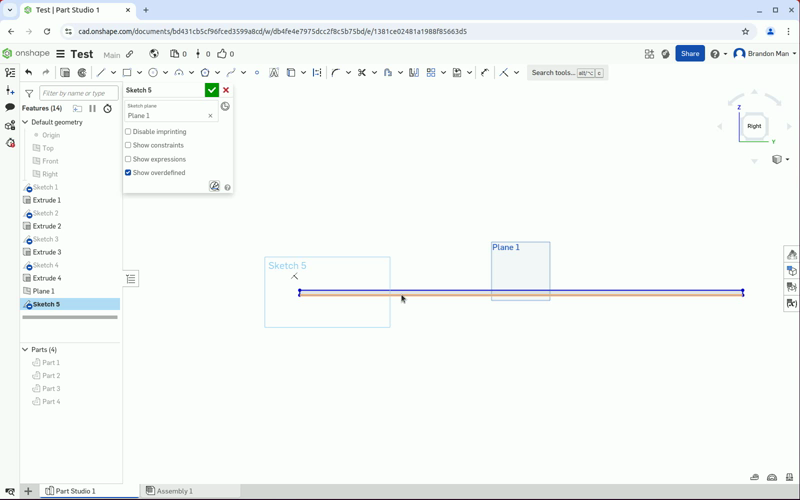
scroll(6)
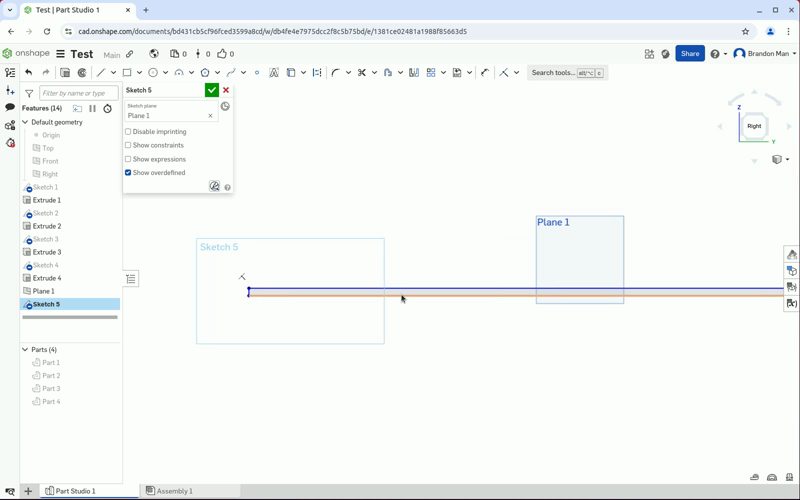
scroll(6)
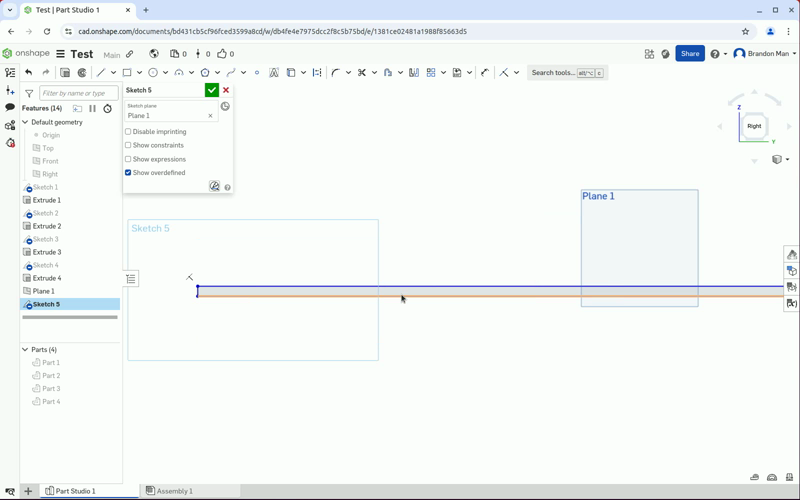
scroll(6)
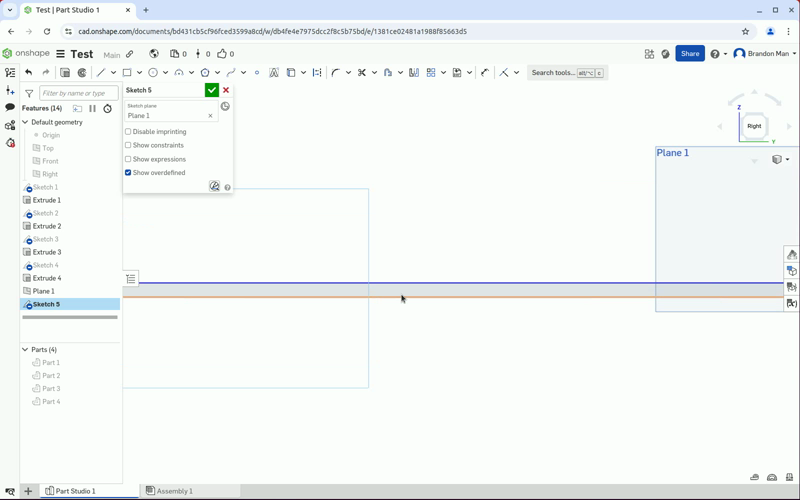
scroll(6)
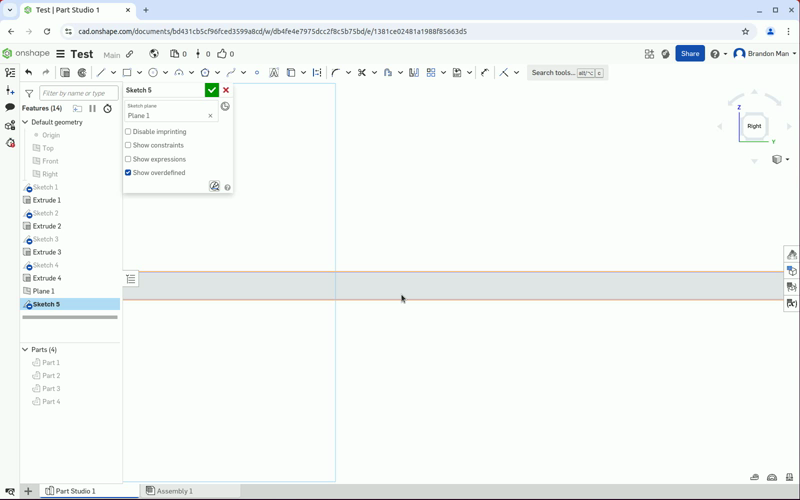
click(401, 294)
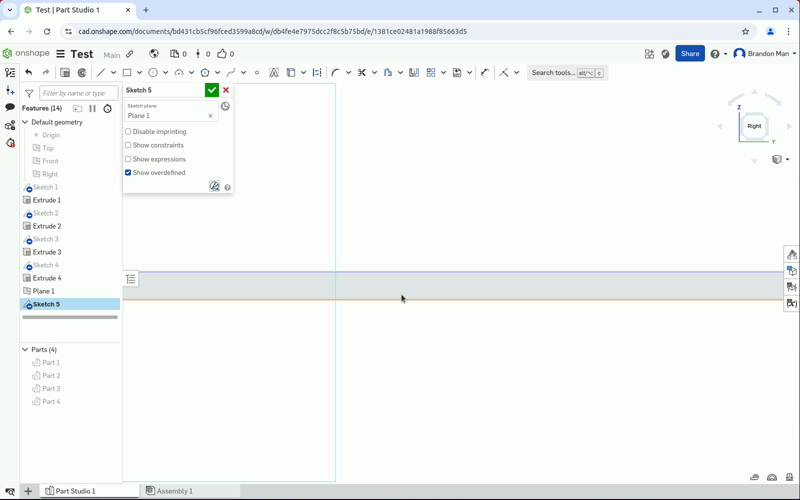
scroll(-6)
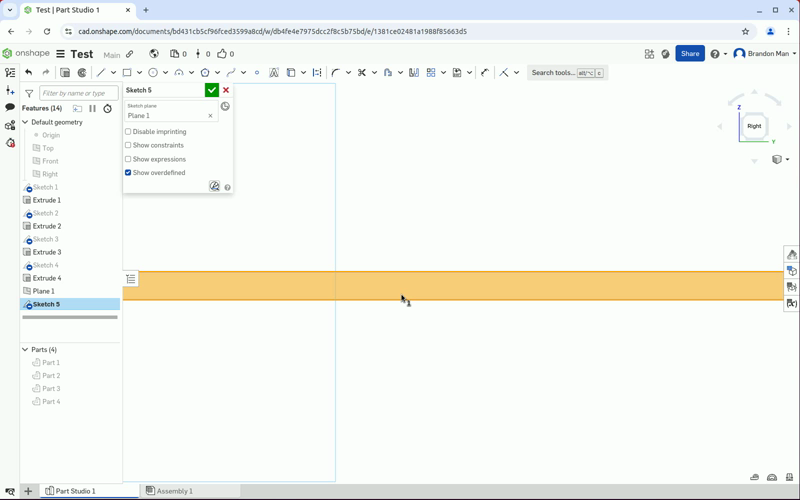
scroll(-6)
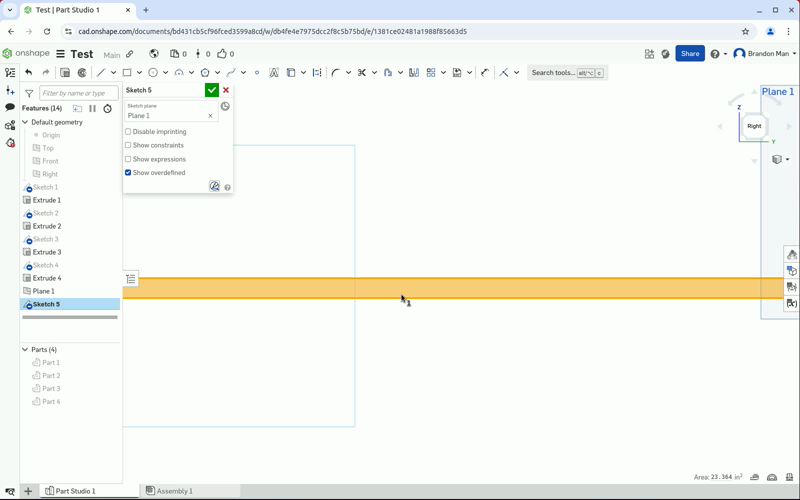
scroll(-6)
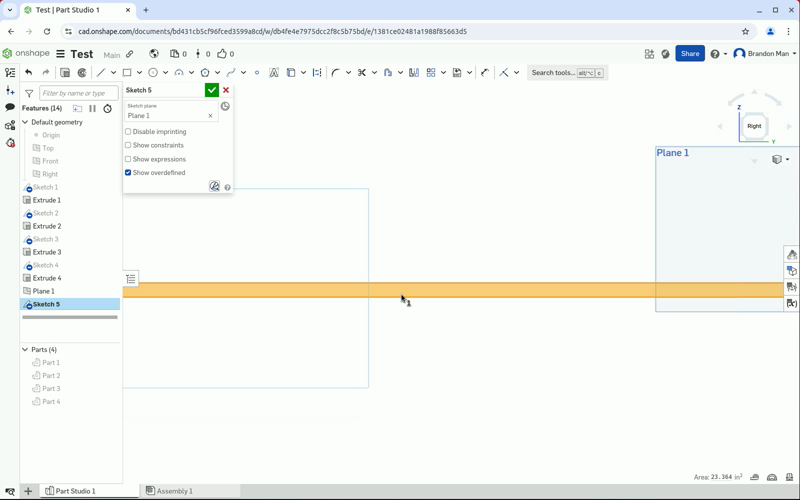
scroll(-6)
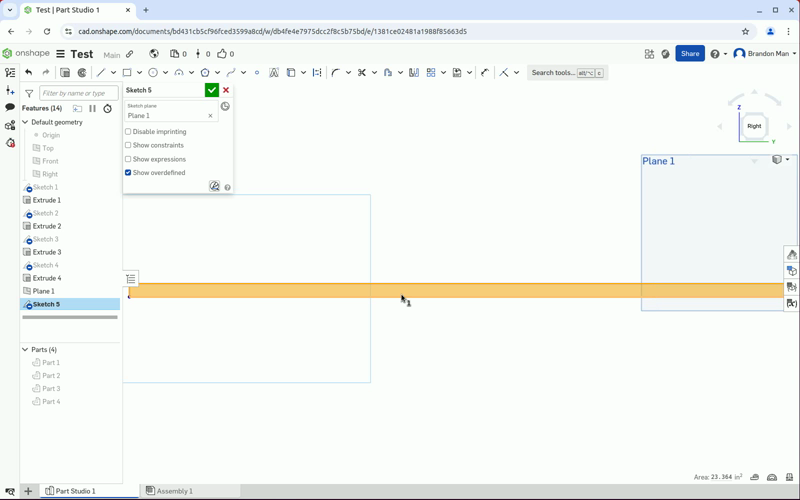
scroll(-6)
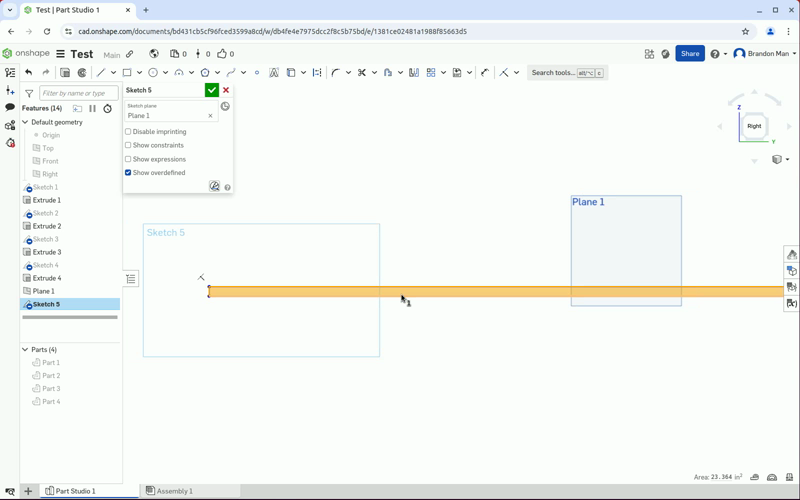
scroll(-6)
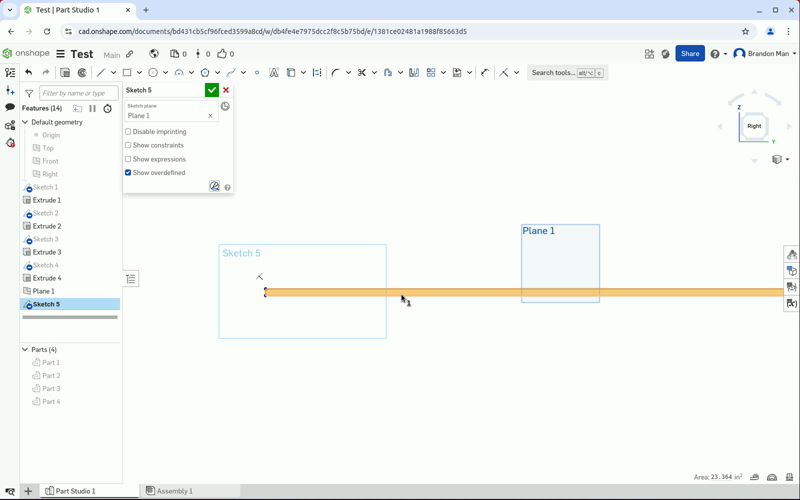
scroll(-6)
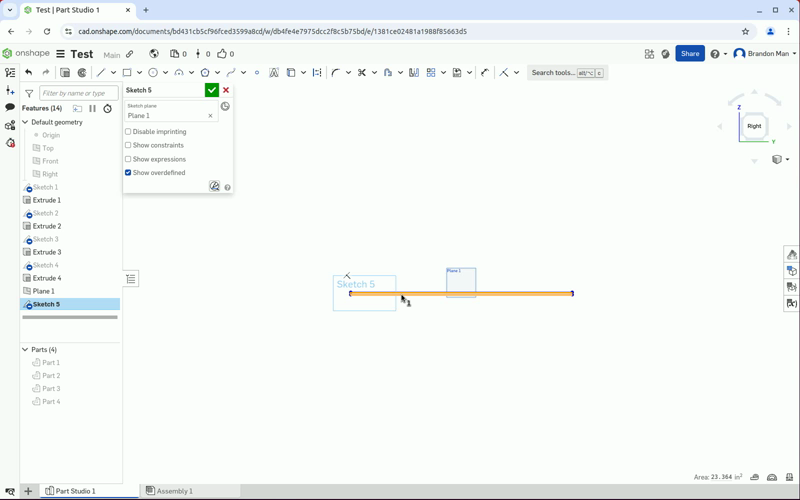
mouse_move(73, 352)
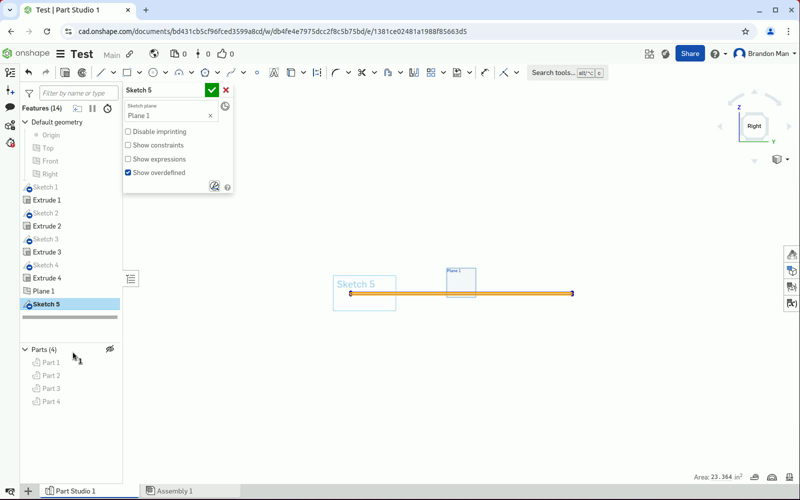
key(shift+y)
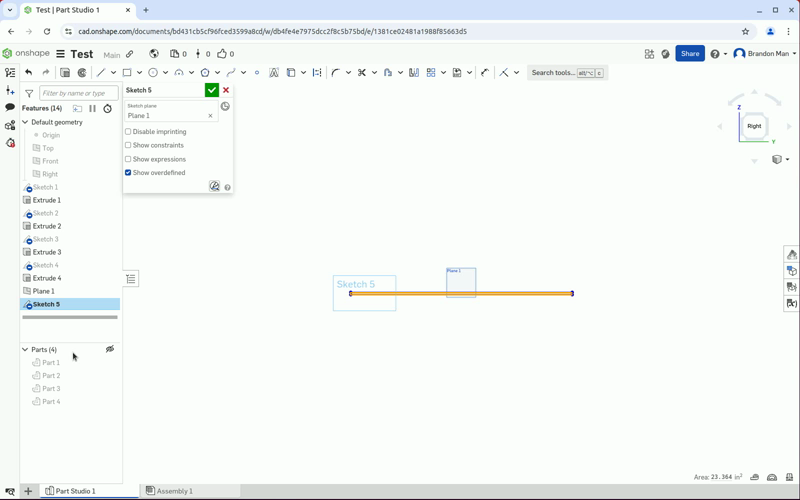
key(shift+e)
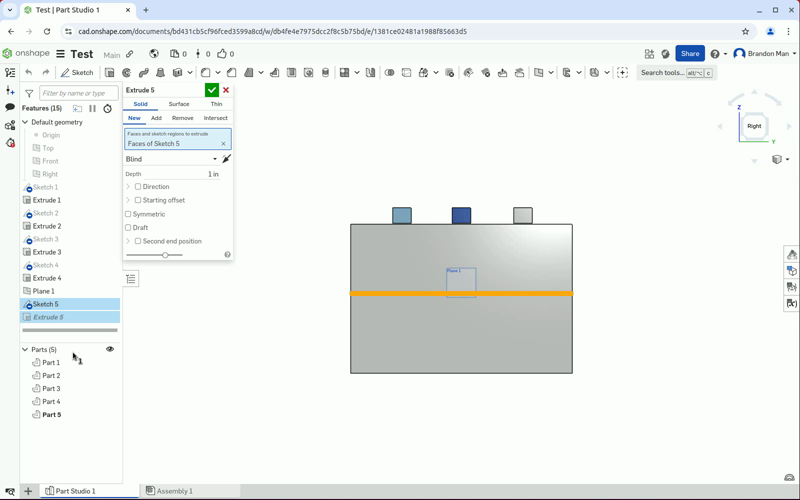
mouse_move(143, 106)
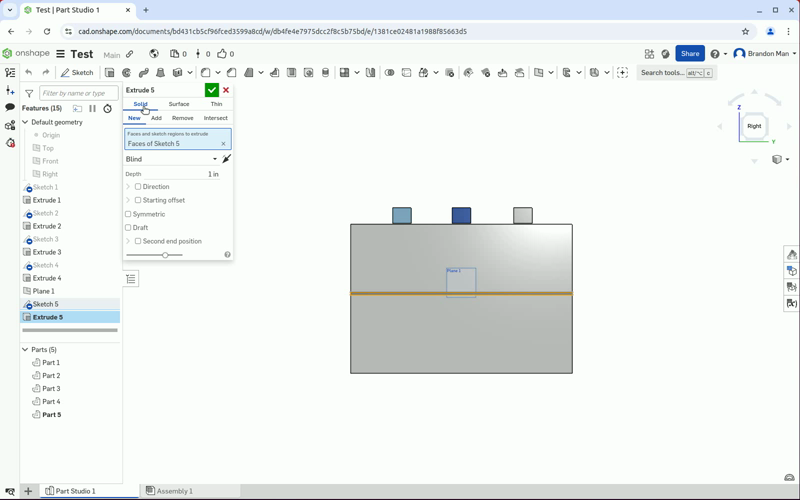
click(143, 106)
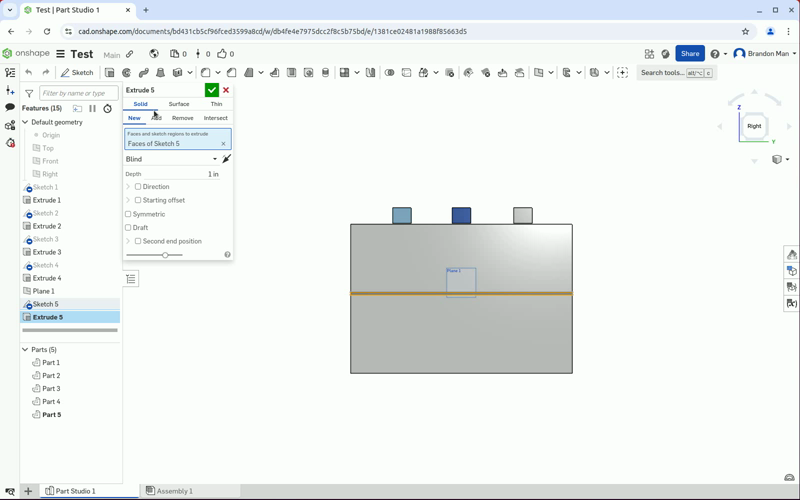
mouse_move(186, 120)
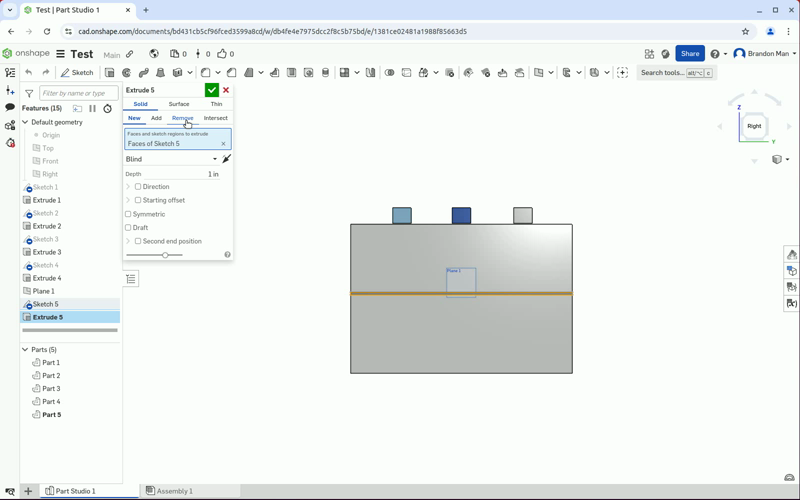
click(186, 120)
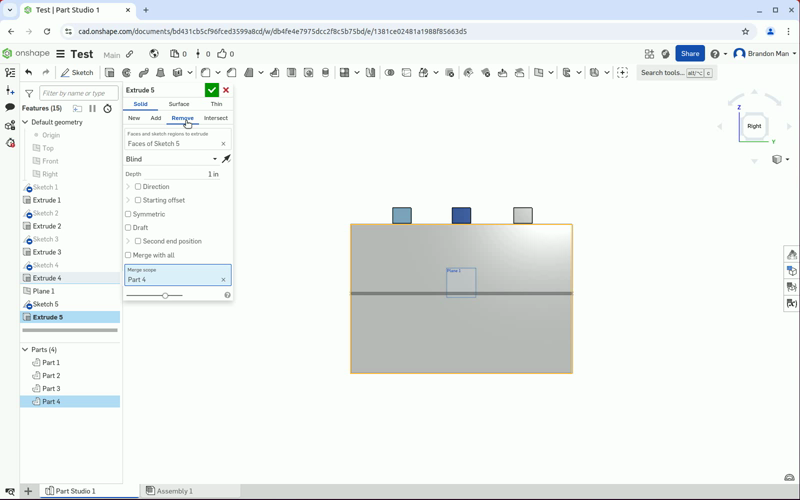
key(tab, 4)
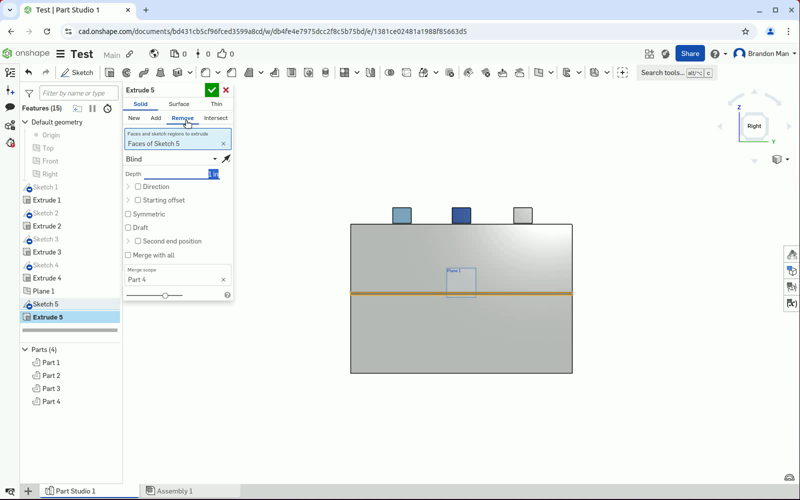
text(0.722)
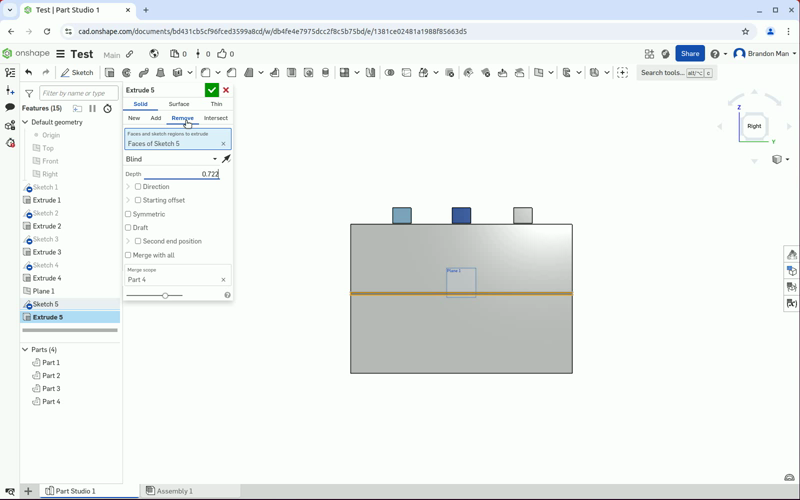
key(tab, 6)
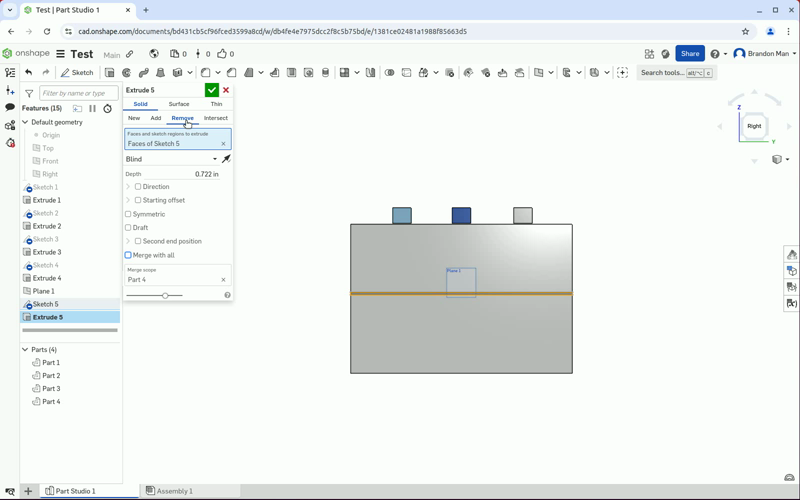
key(space)
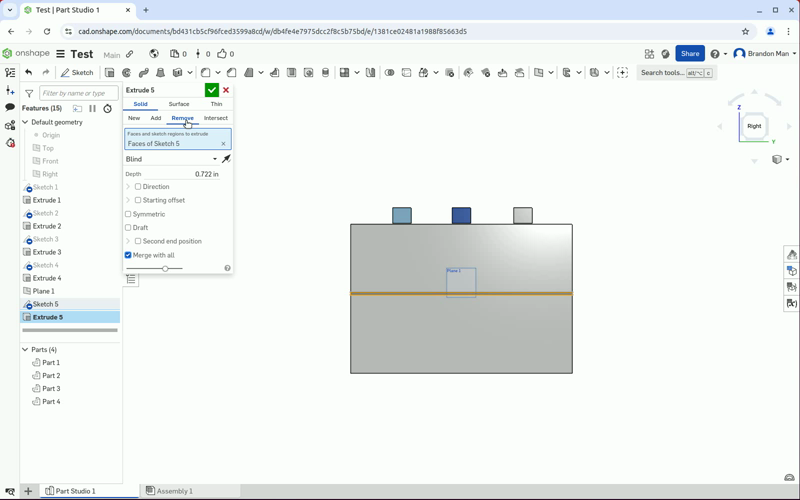
key(enter)
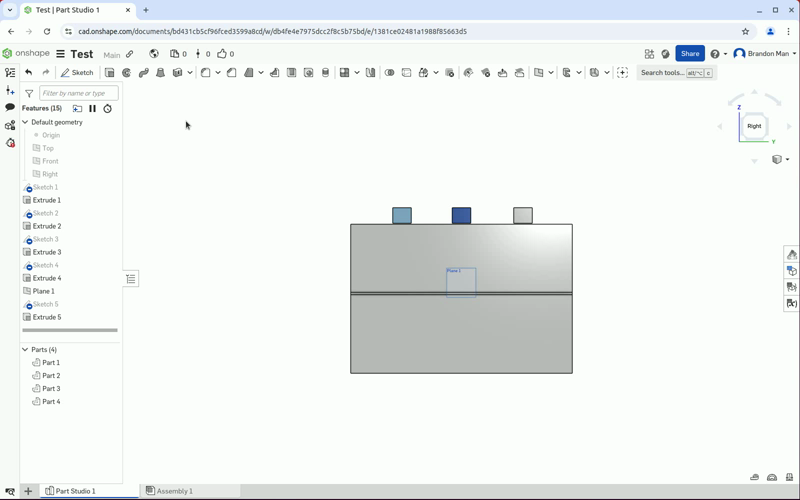
key(shift+h)
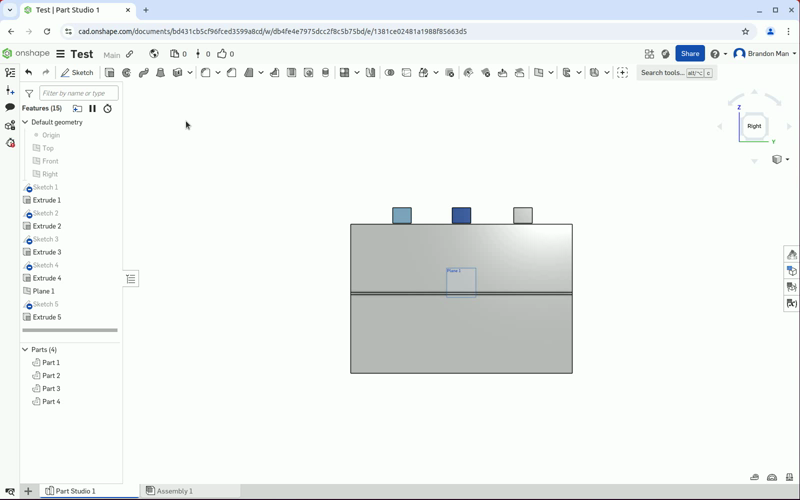
key(shift+h)
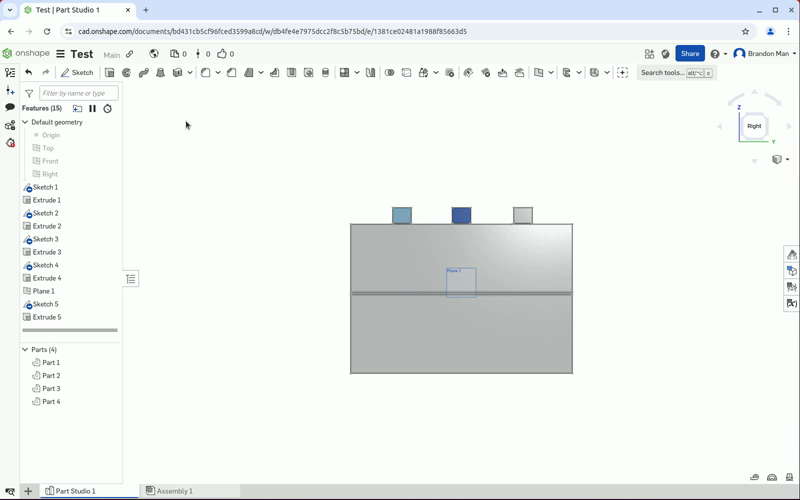
key(shift+7)
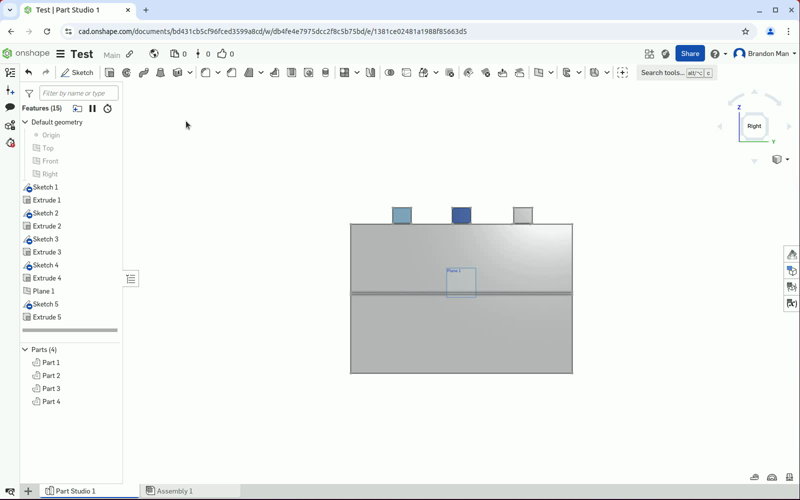
key(right, 2)
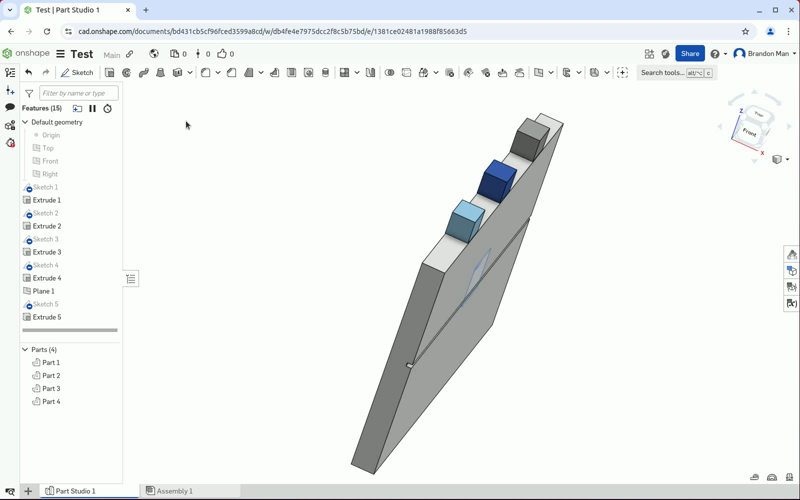
key(down, 2)
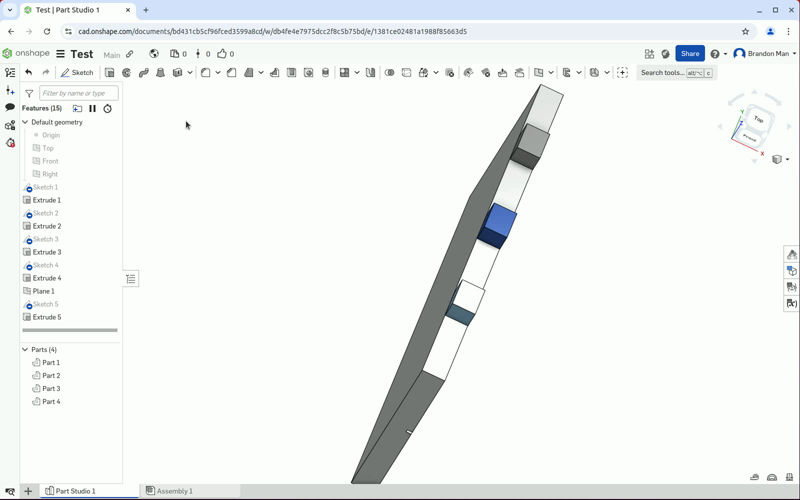
key(up, 2)
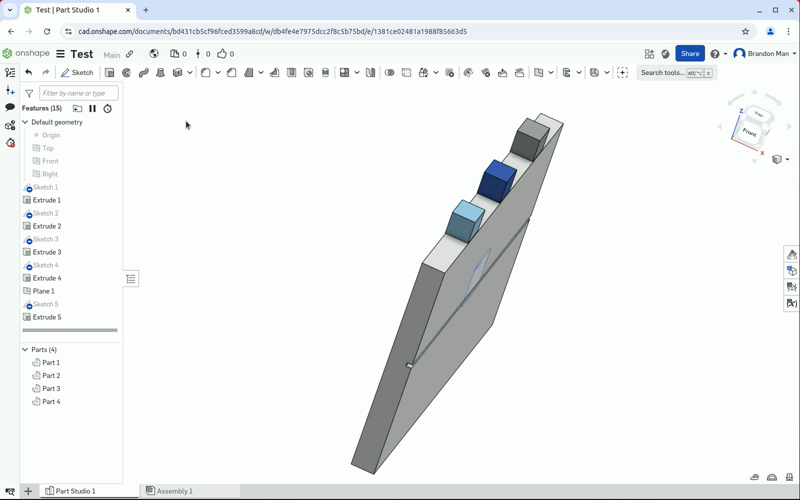
key(left, 2)
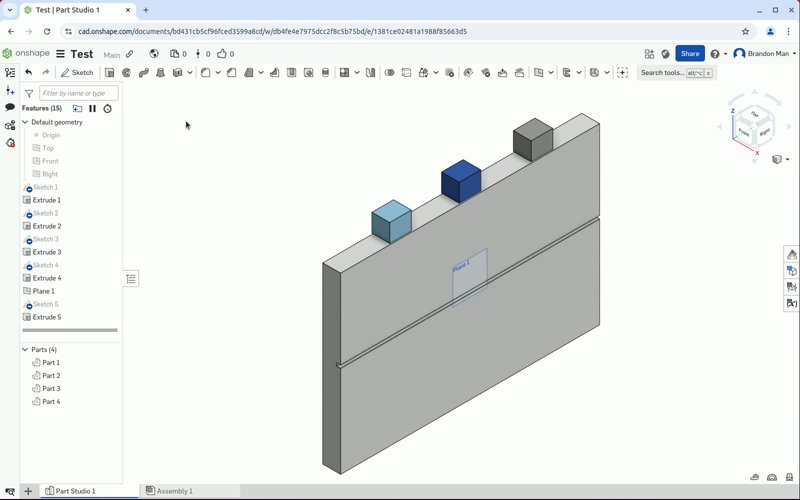
mouse_move(73, 189)
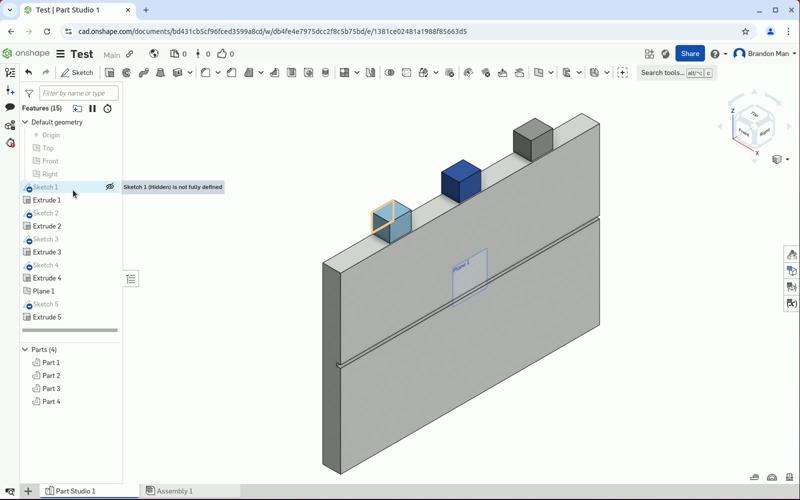
click(73, 189)